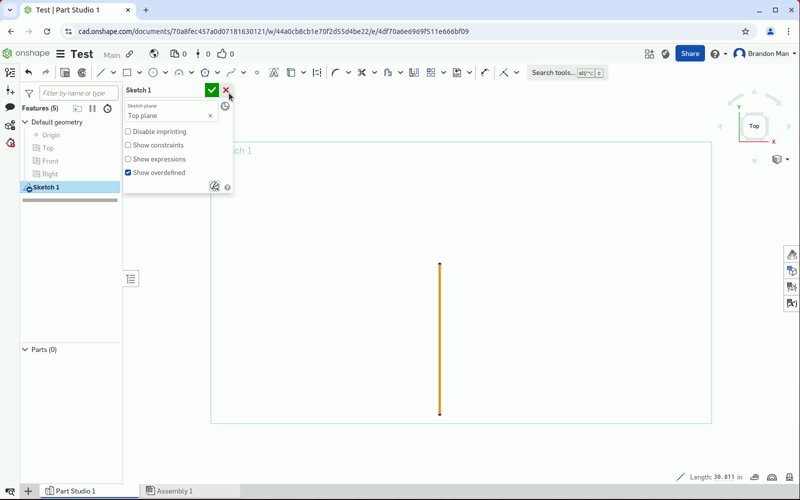
key(shift+h)
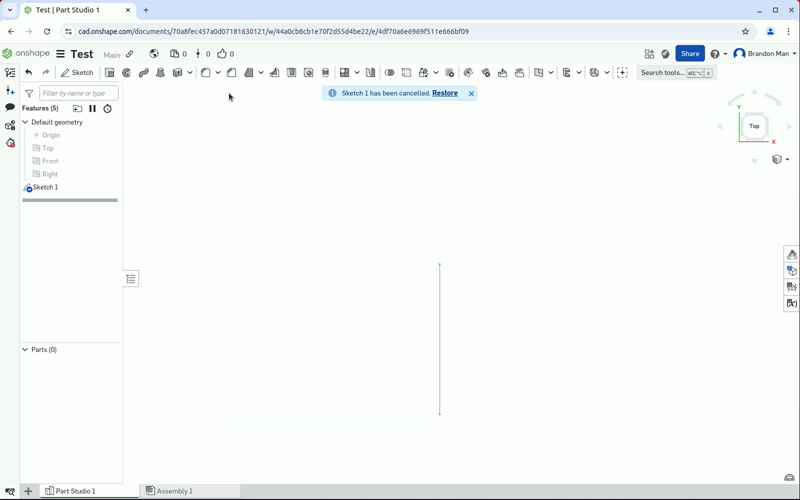
key(shift+s)
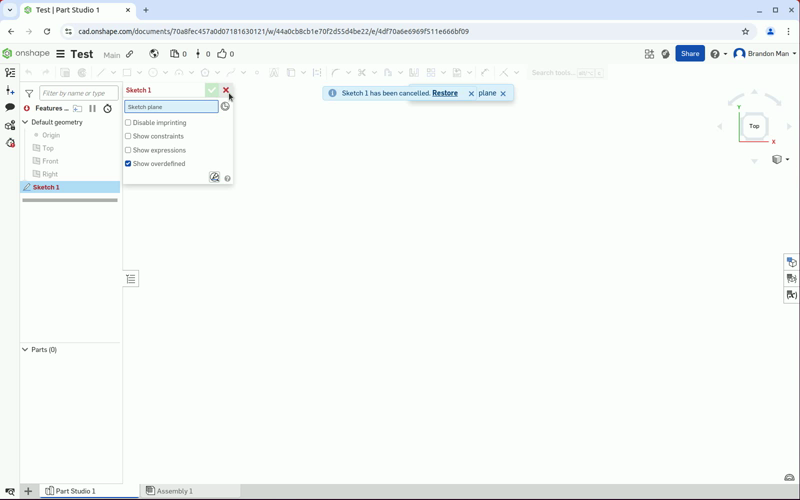
mouse_move(73, 150)
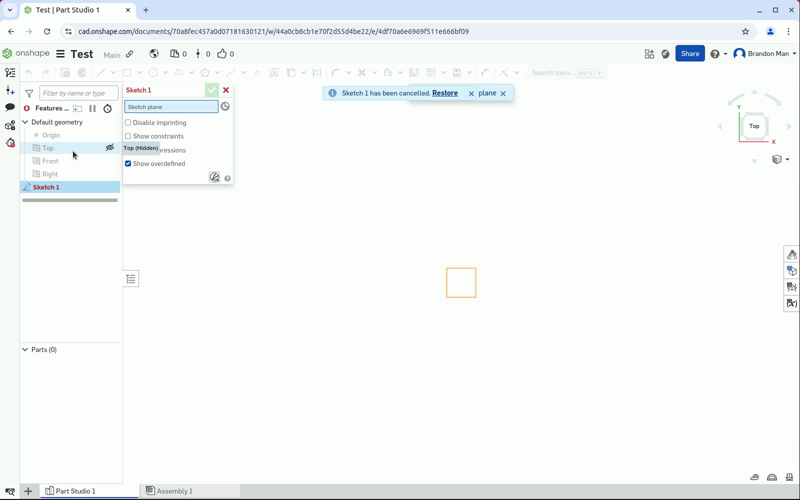
click(73, 150)
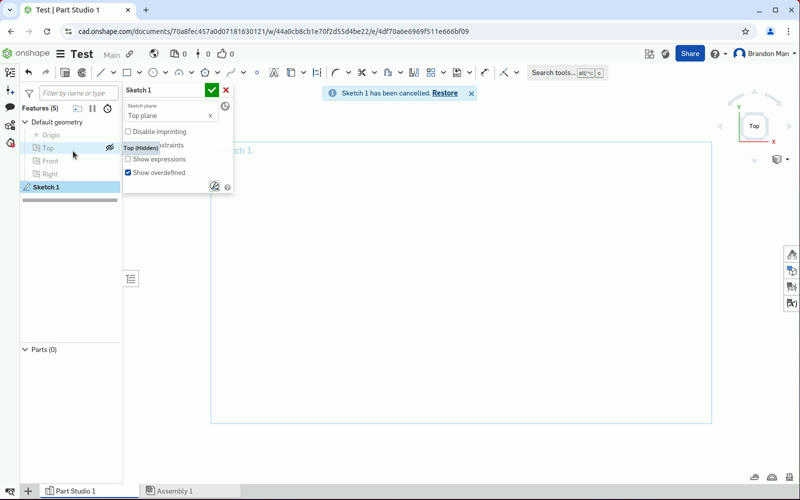
mouse_move(73, 352)
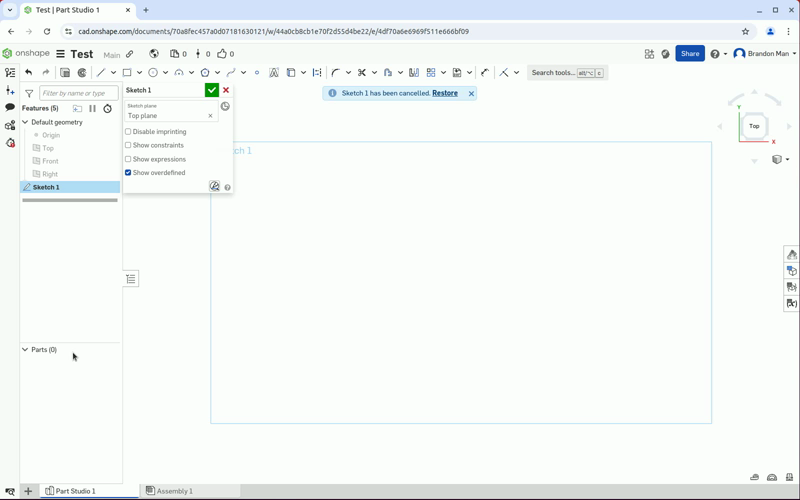
key(y)
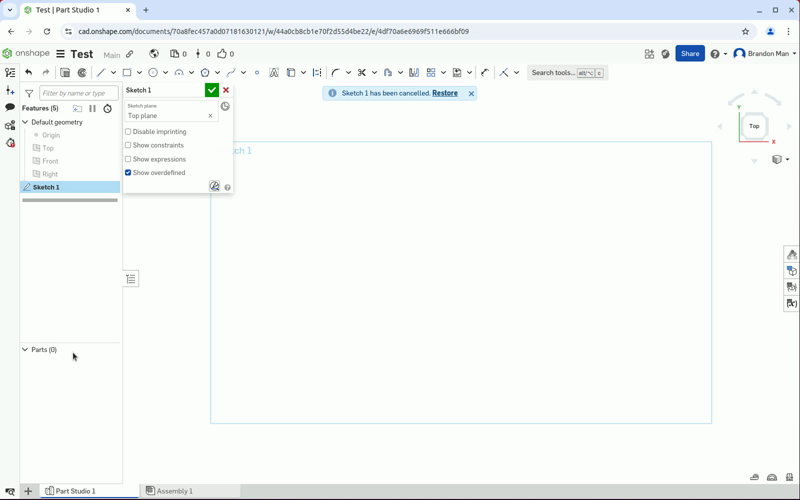
key(l)
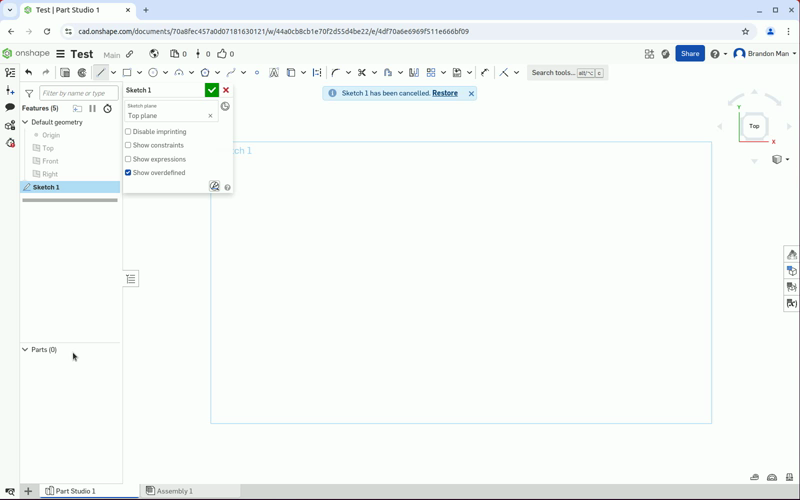
key_down(shift)
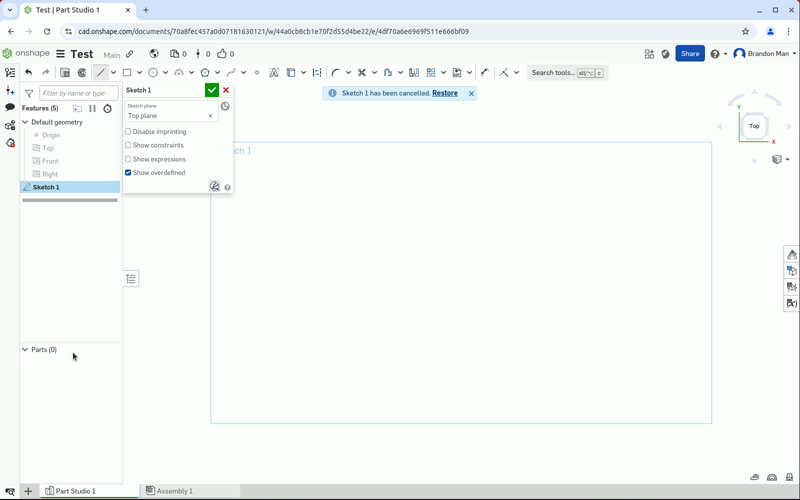
mouse_move(445, 282)
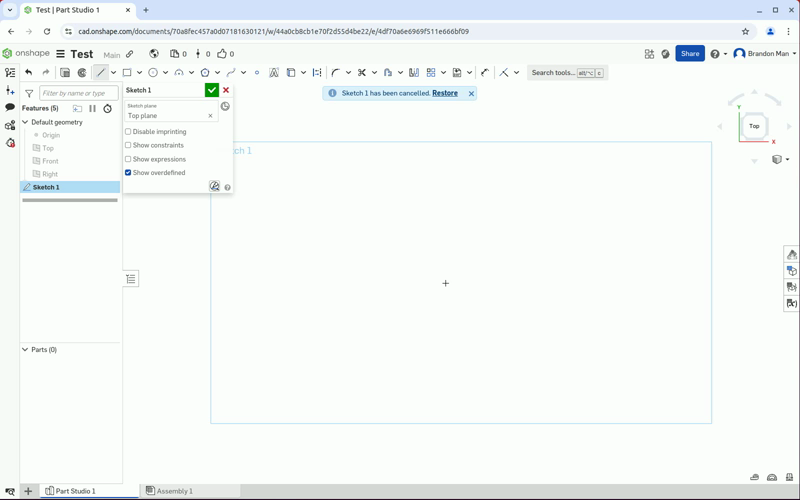
click(445, 282)
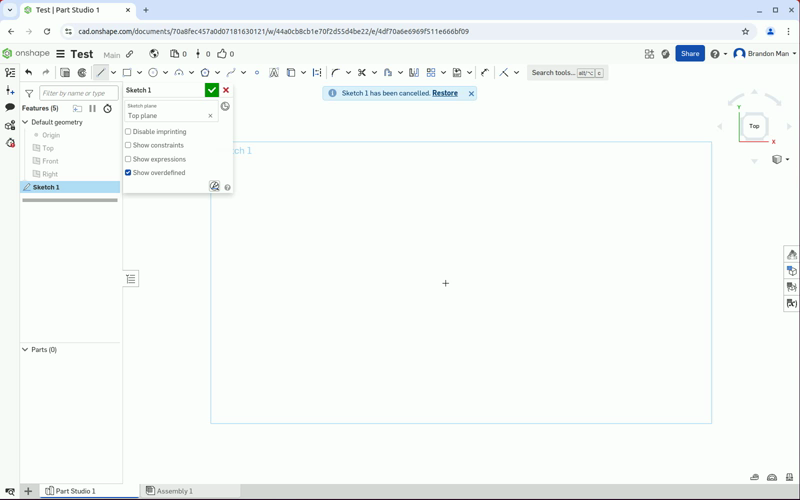
key_up(shift)
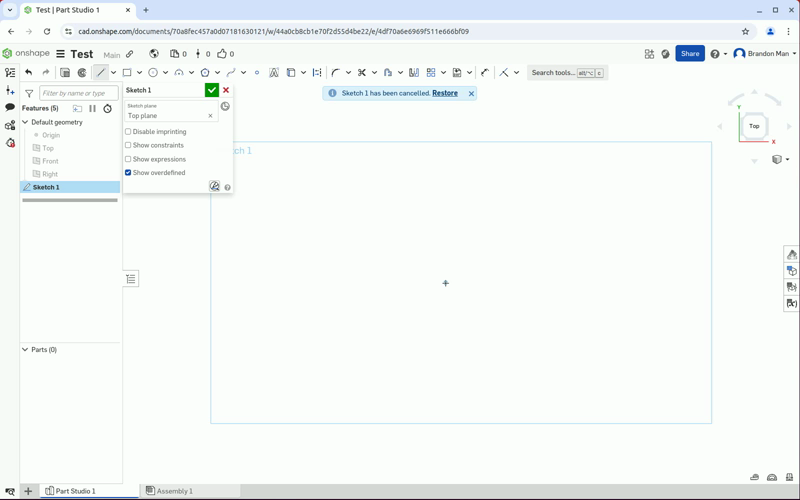
key_down(shift)
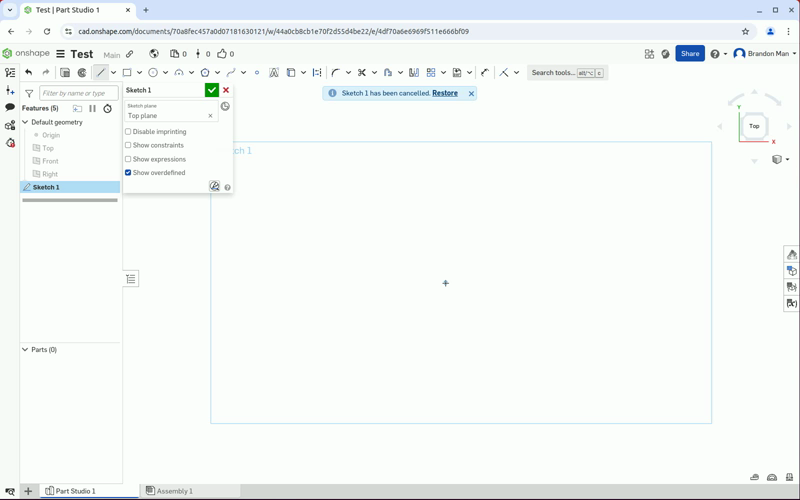
mouse_move(573, 282)
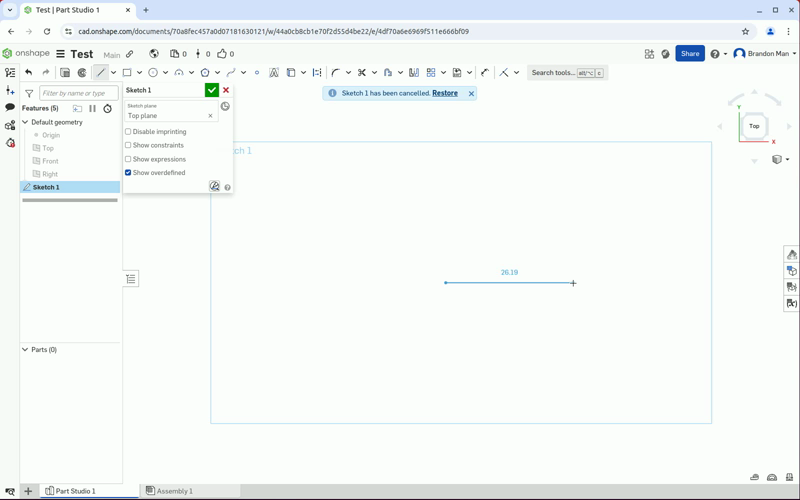
click(573, 282)
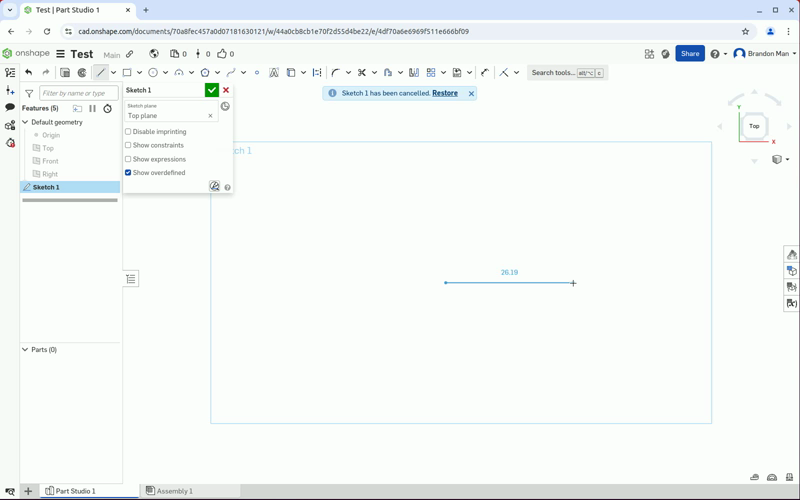
key_up(shift)
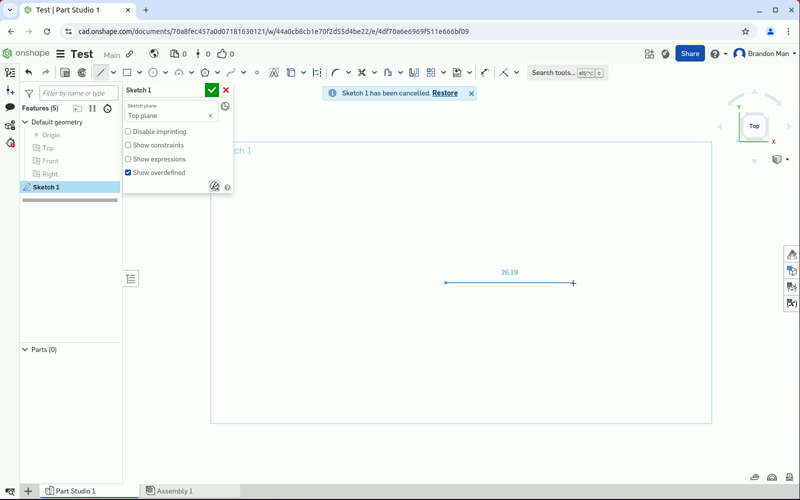
key_down(shift)
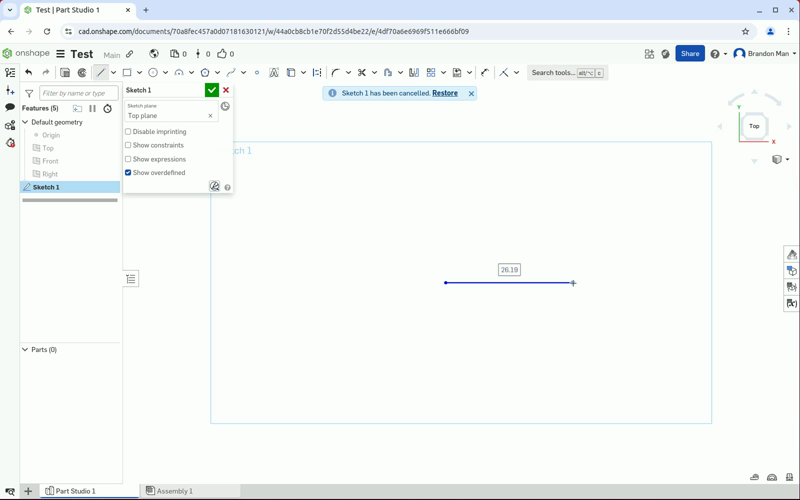
mouse_move(589, 282)
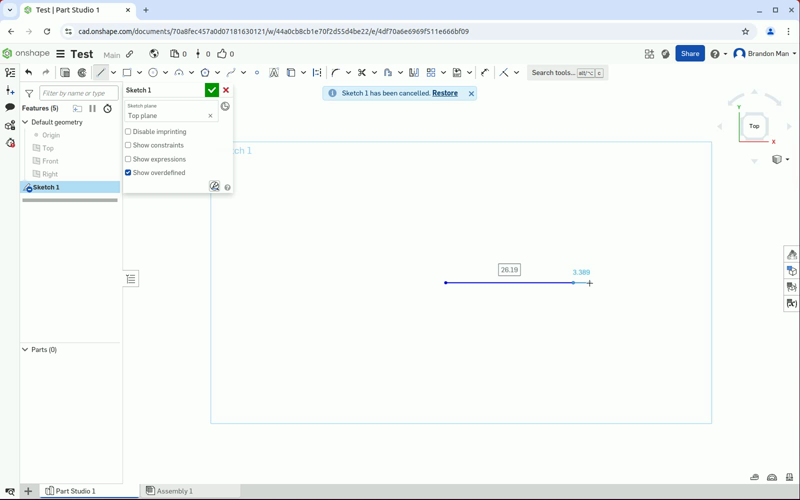
mouse_move(573, 274)
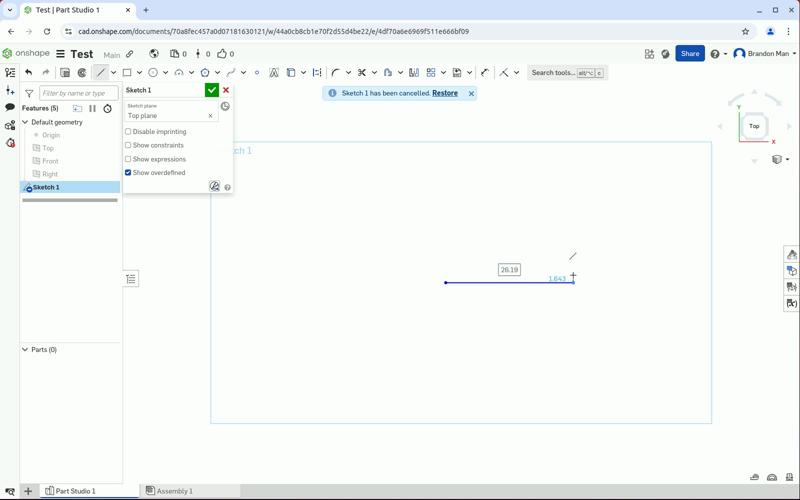
click(573, 274)
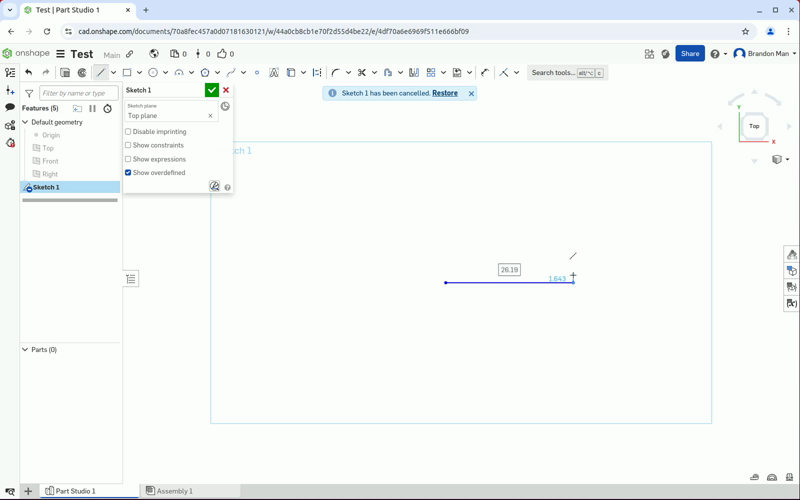
key_up(shift)
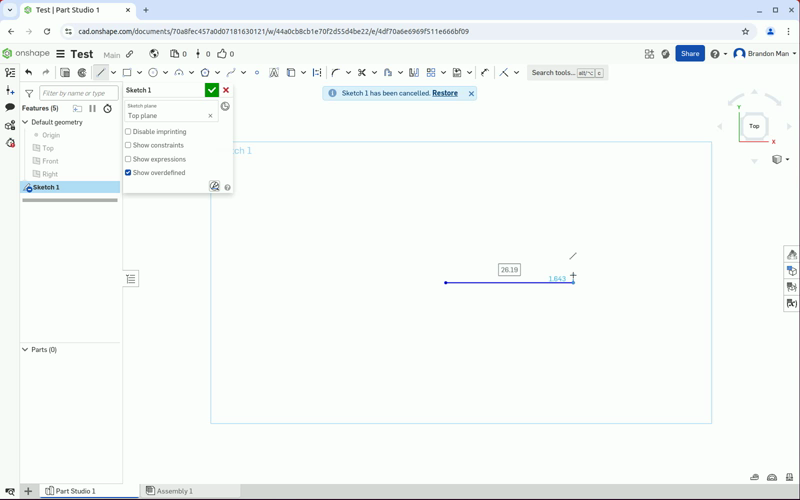
key_down(shift)
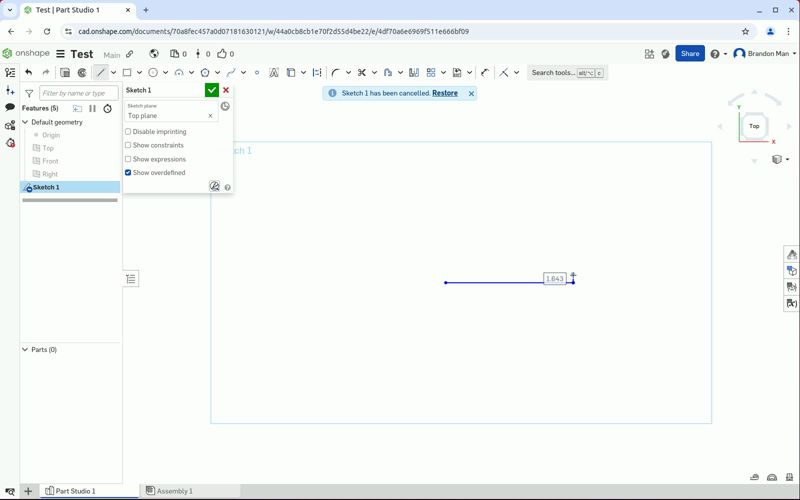
mouse_move(445, 274)
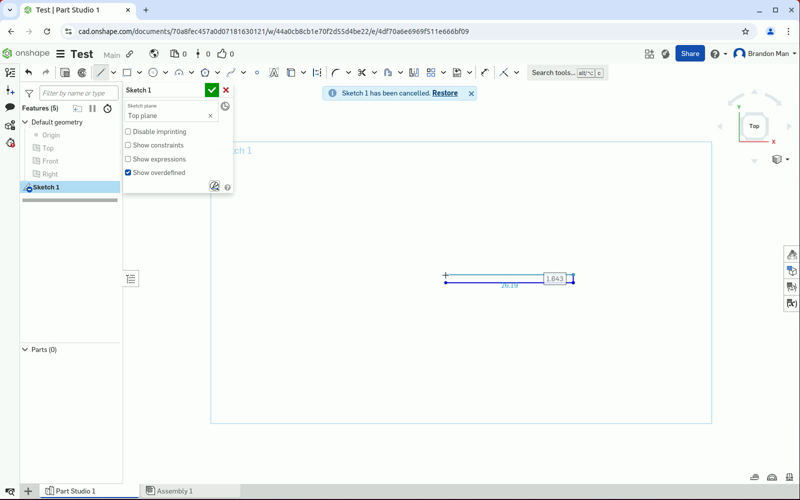
click(445, 274)
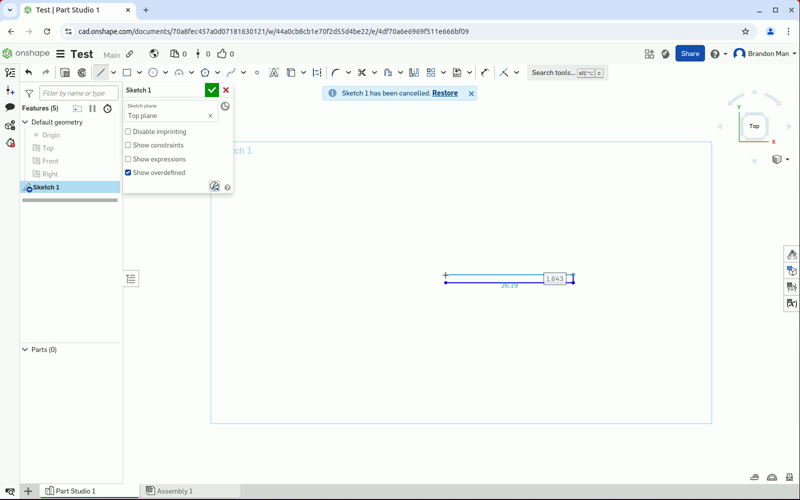
key_up(shift)
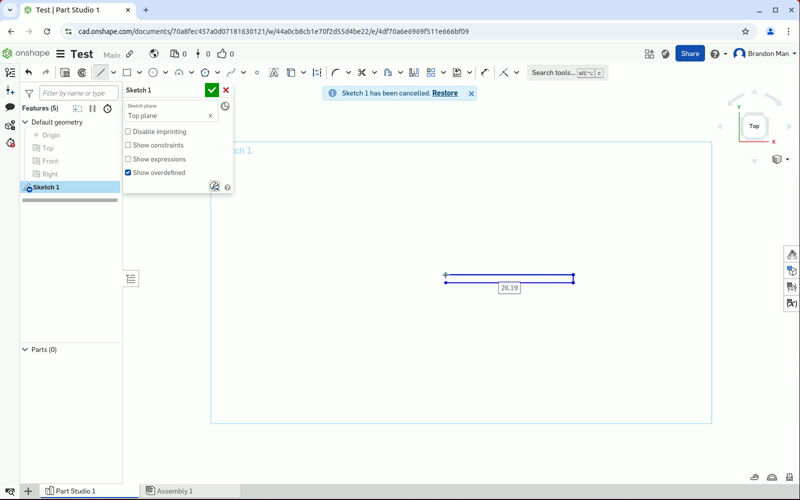
mouse_move(475, 274)
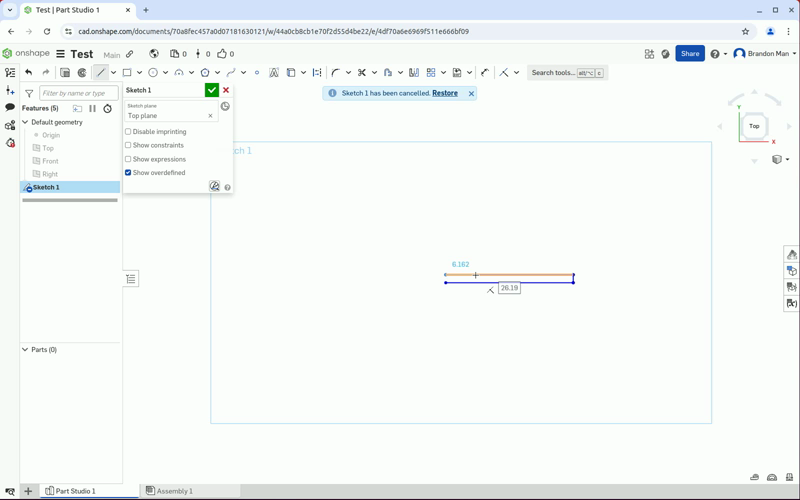
key_down(shift)
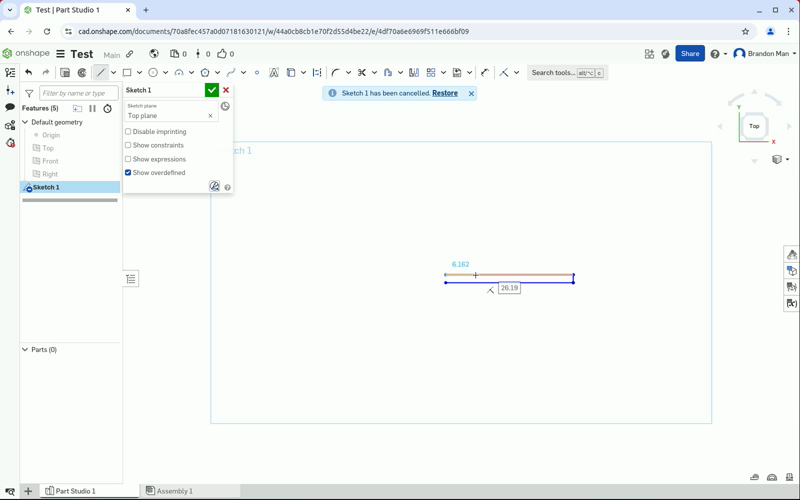
mouse_move(445, 282)
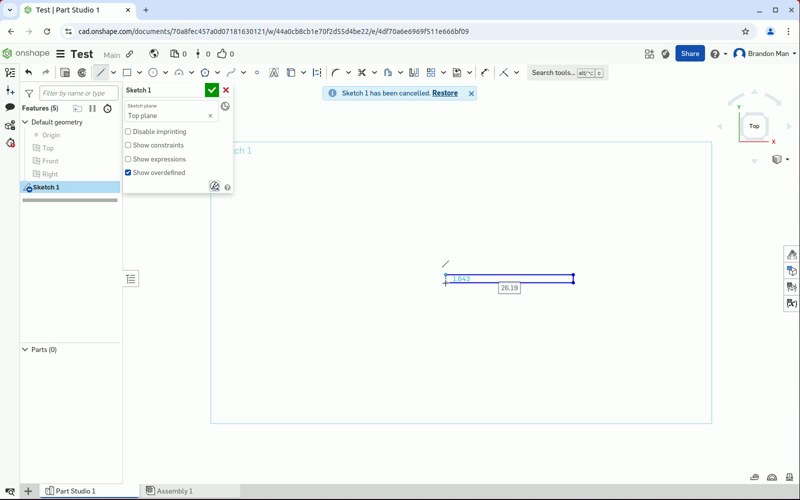
key_up(shift)
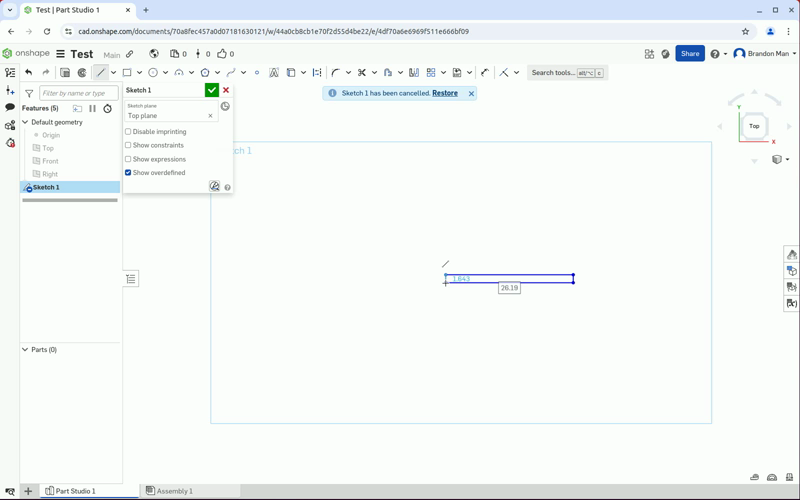
click(445, 282)
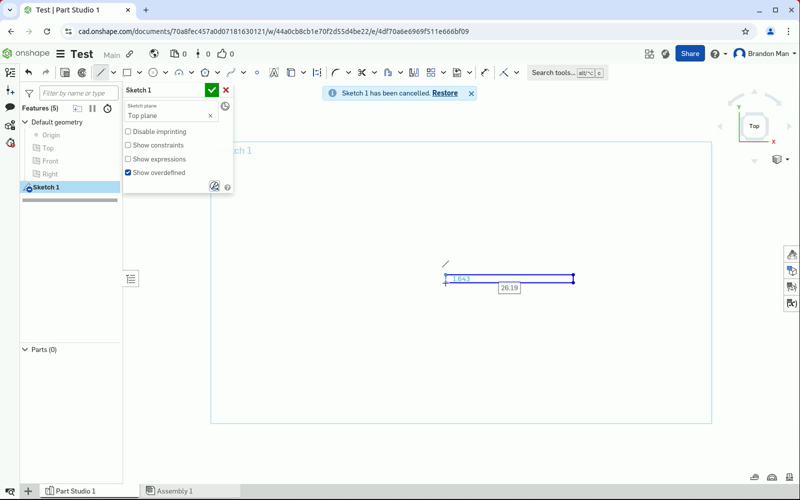
key(esc)
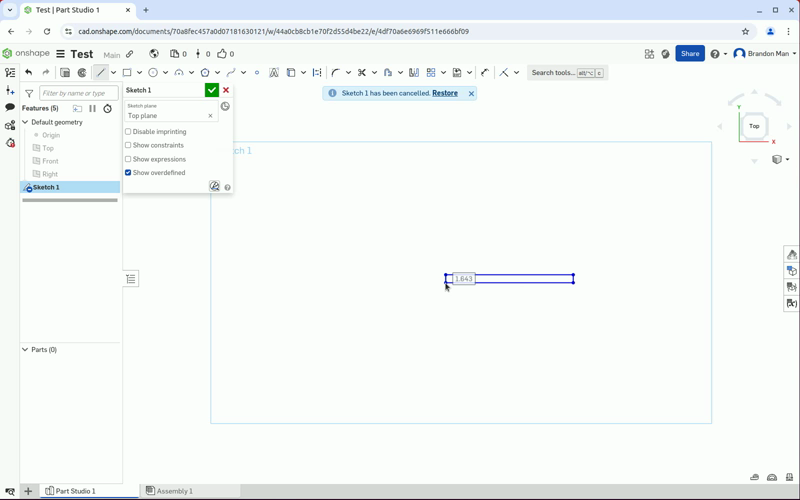
mouse_move(537, 279)
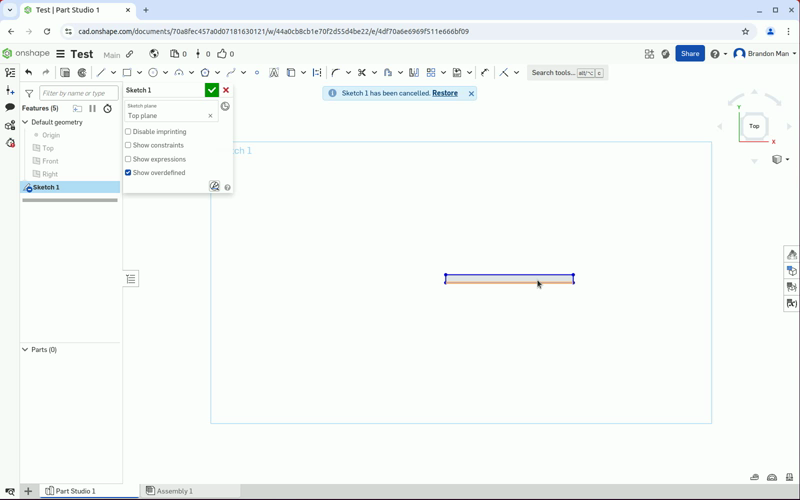
scroll(6)
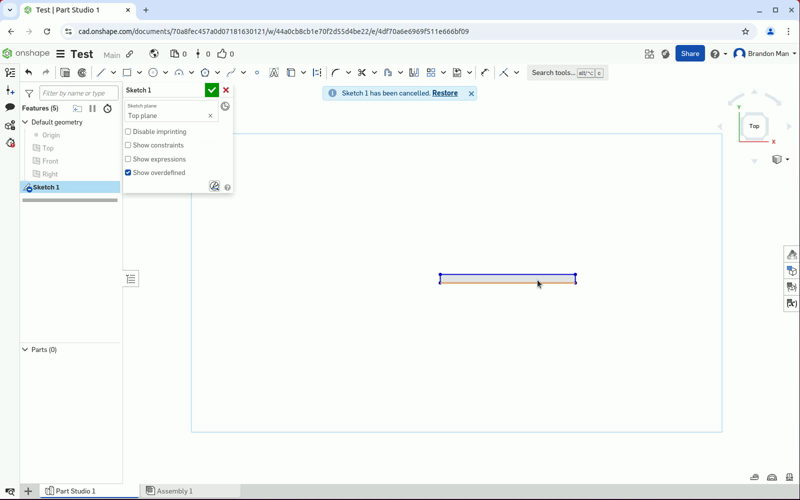
scroll(6)
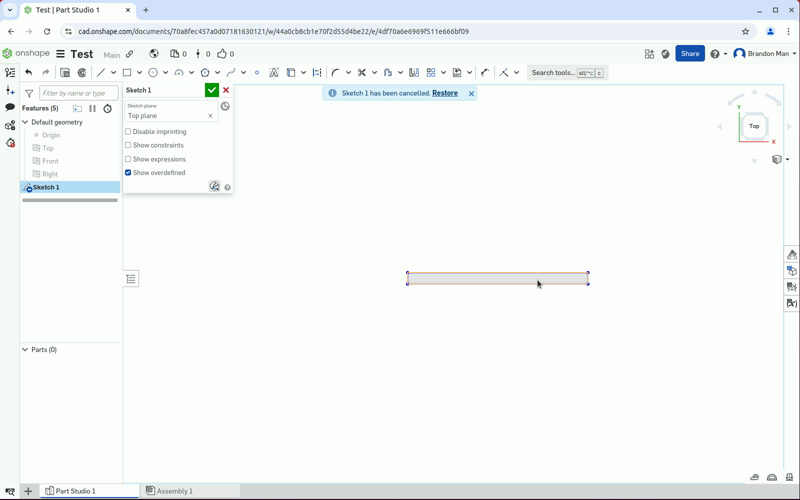
scroll(6)
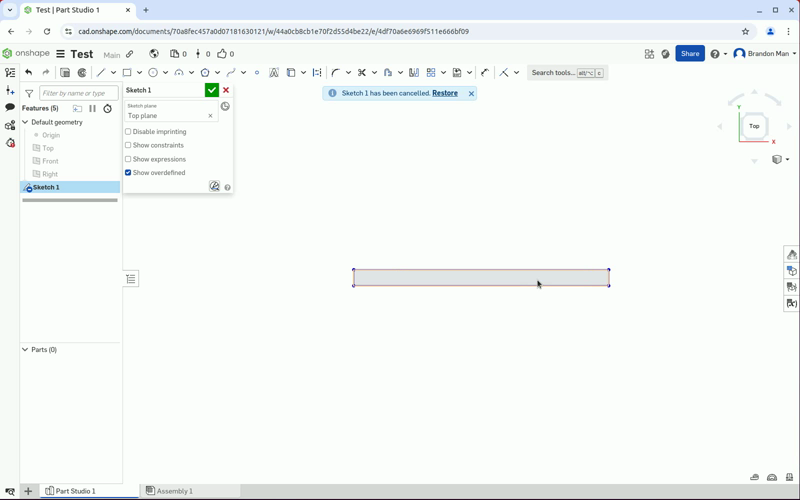
scroll(6)
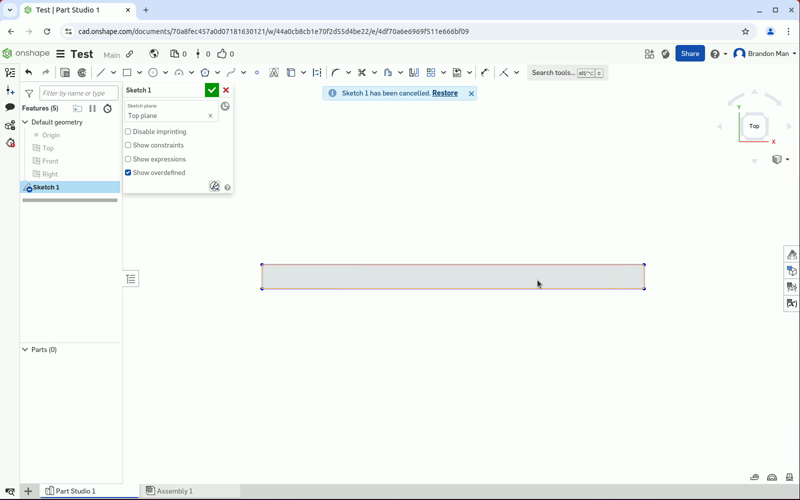
scroll(6)
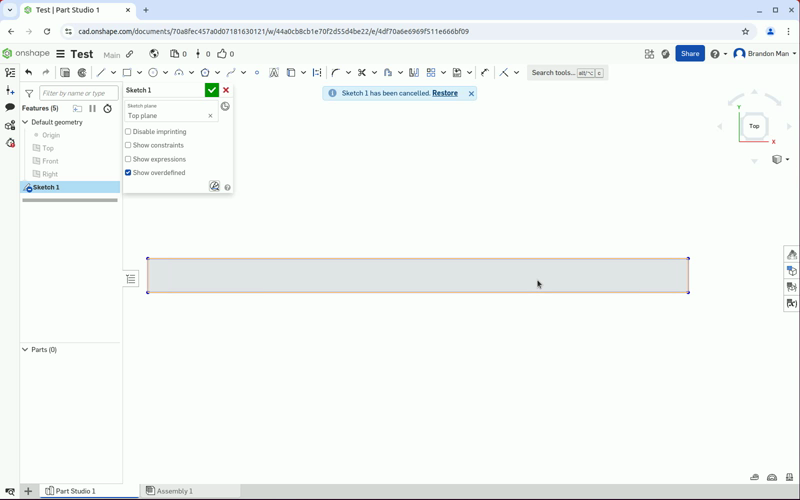
scroll(6)
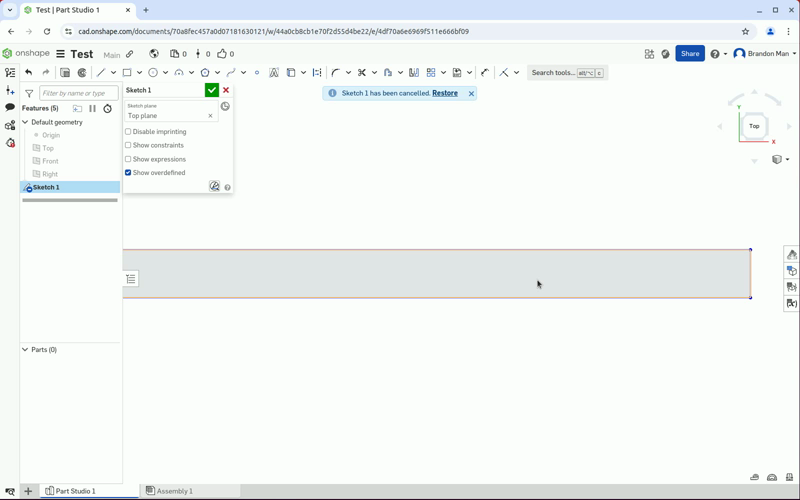
scroll(6)
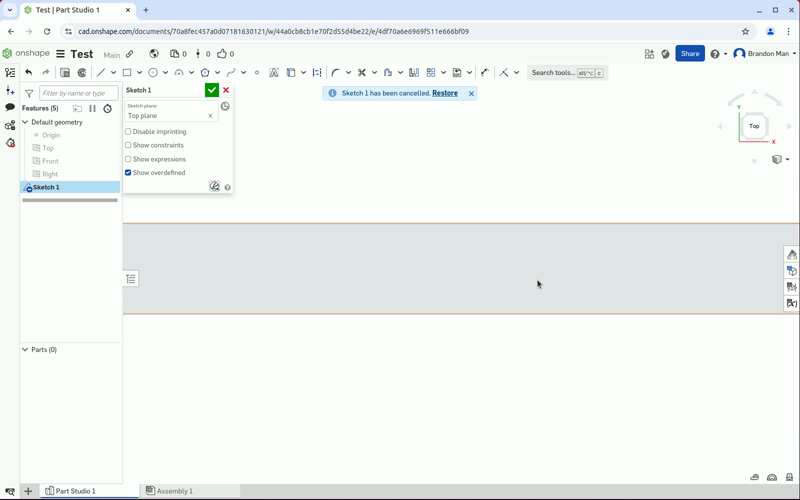
click(537, 279)
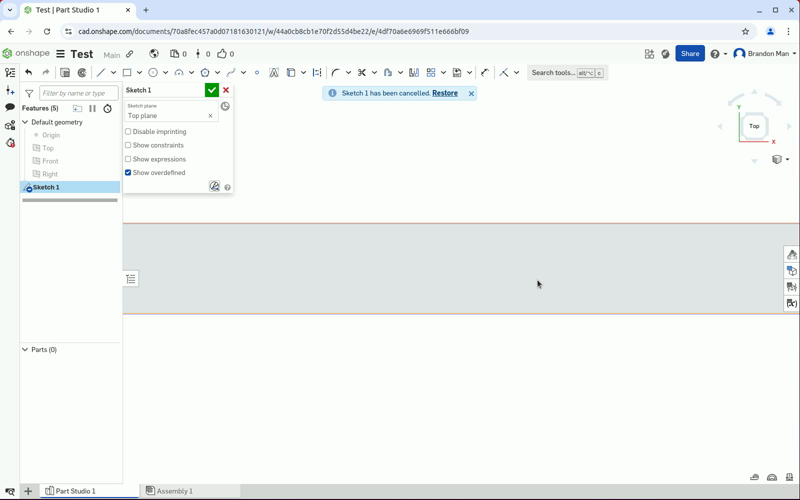
scroll(-6)
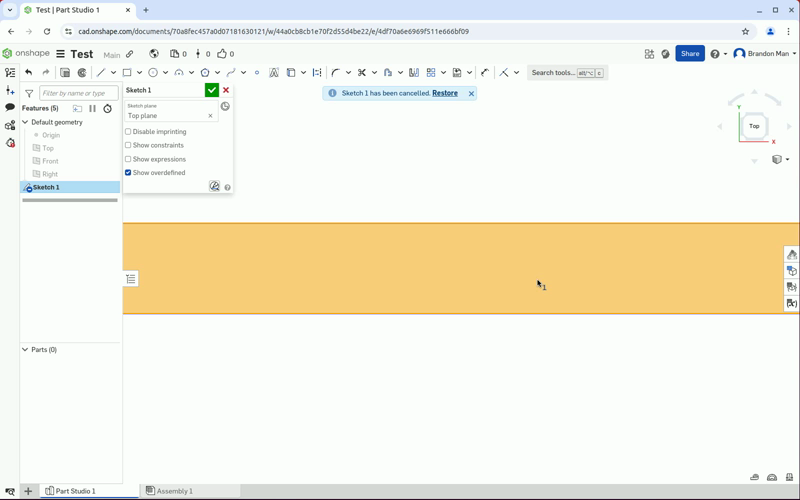
scroll(-6)
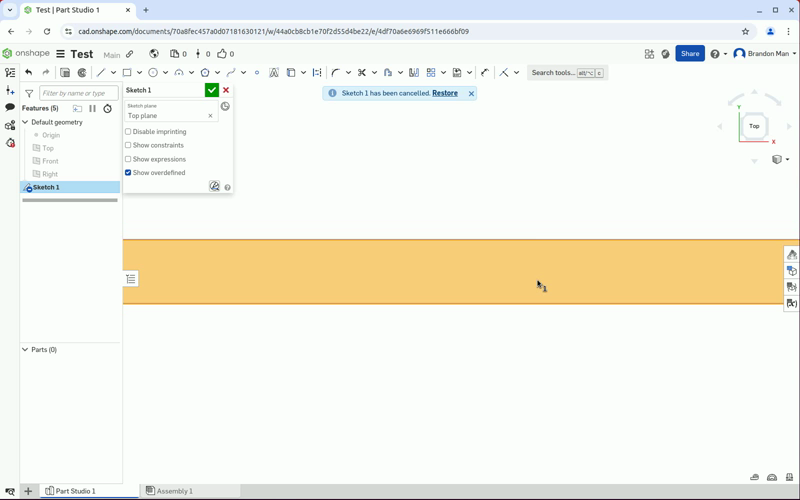
scroll(-6)
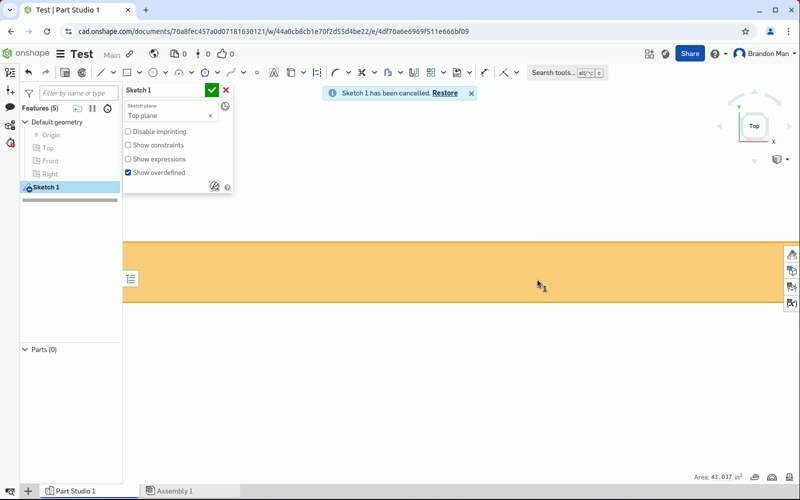
scroll(-6)
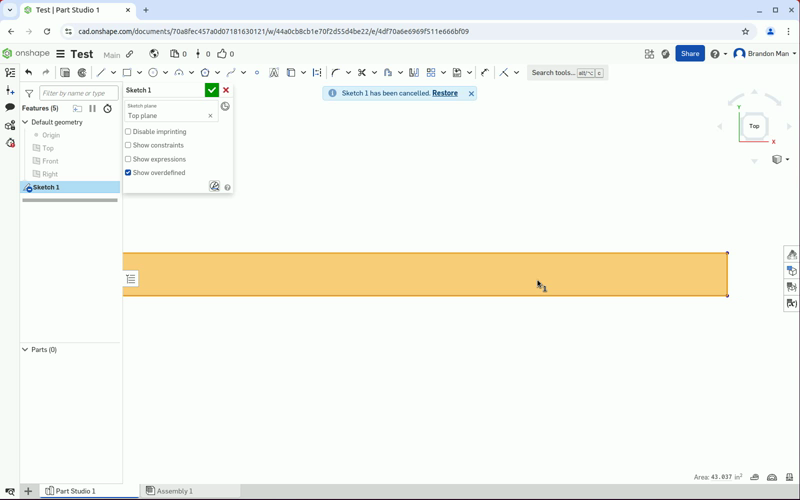
scroll(-6)
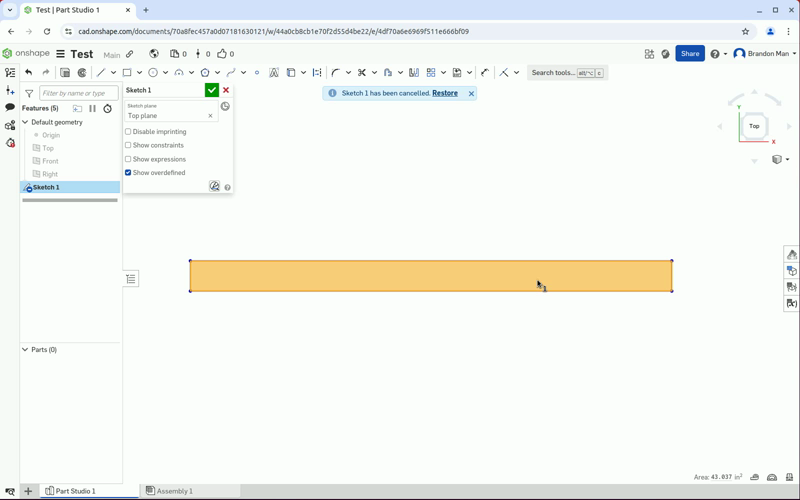
scroll(-6)
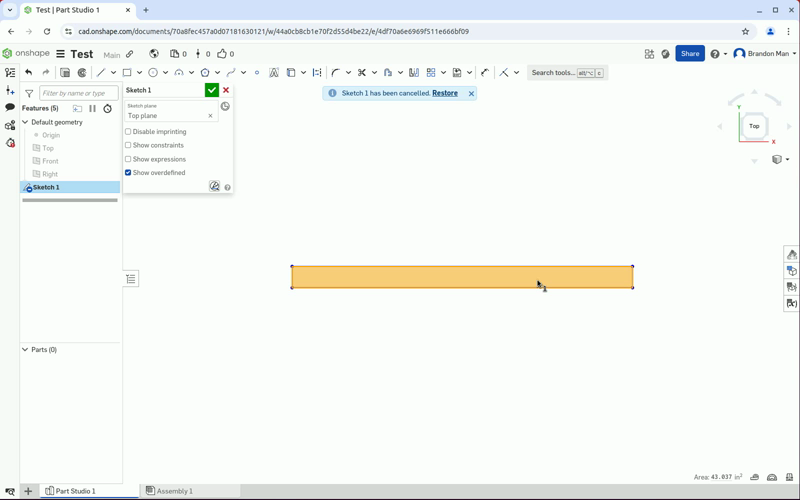
scroll(-6)
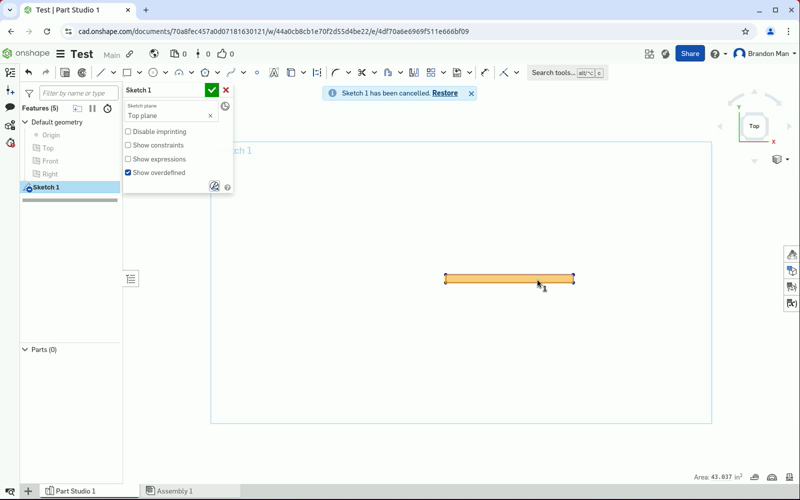
mouse_move(73, 352)
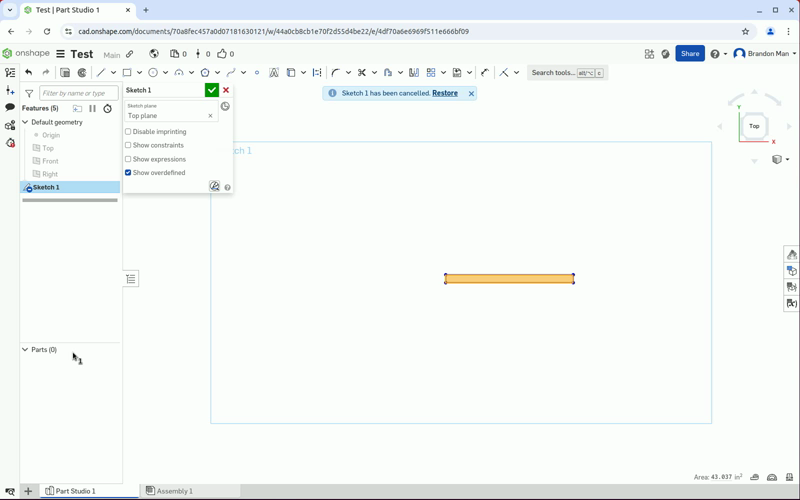
key(shift+y)
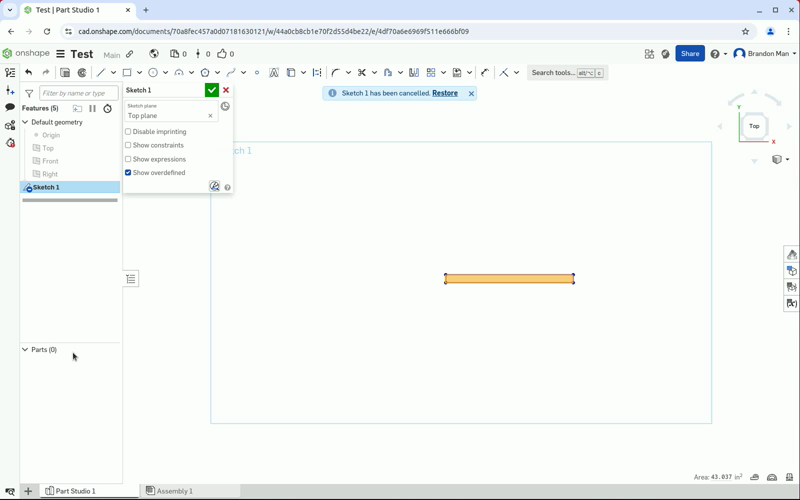
key(shift+e)
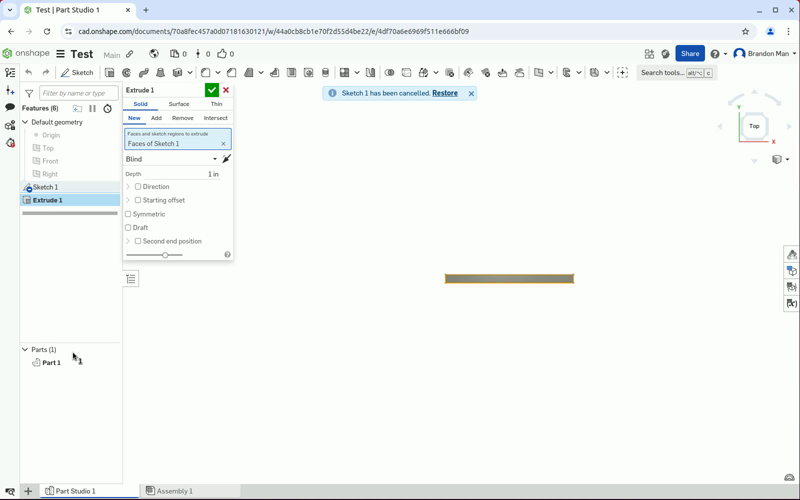
mouse_move(143, 106)
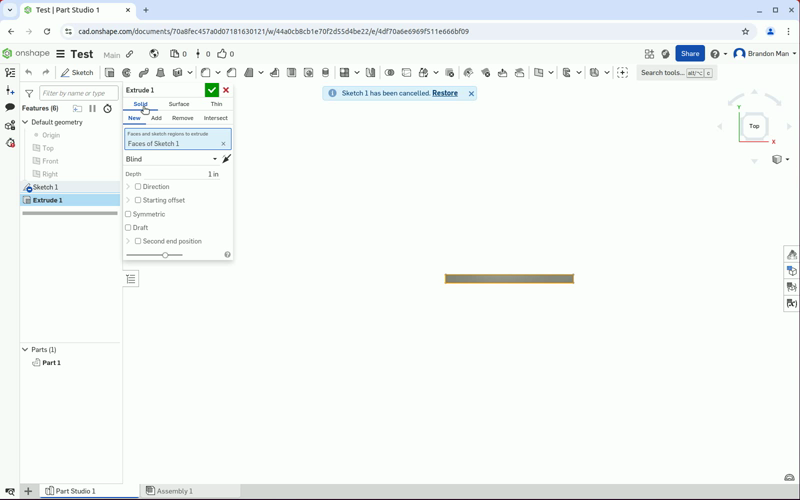
click(143, 106)
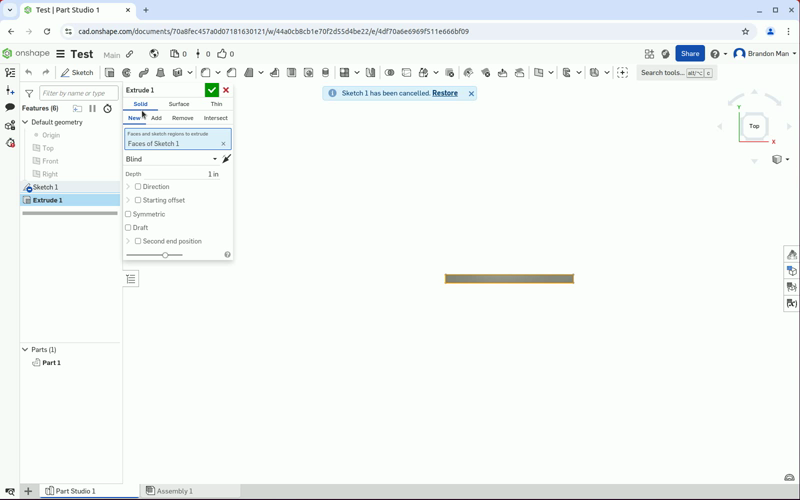
mouse_move(137, 120)
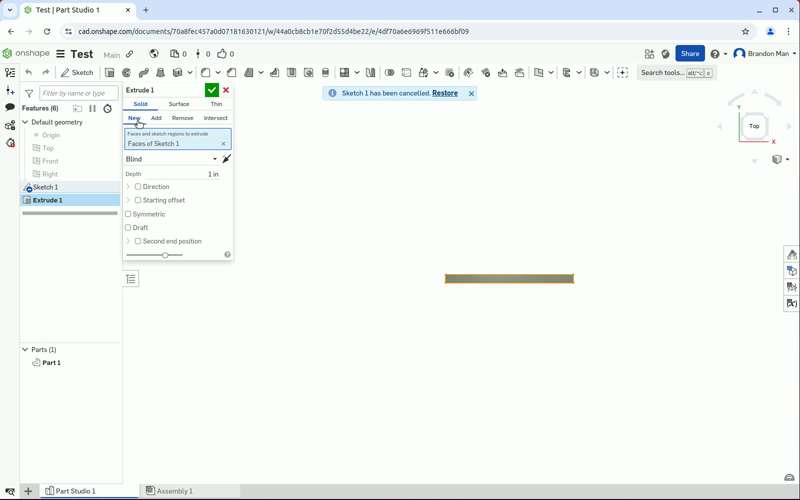
click(137, 120)
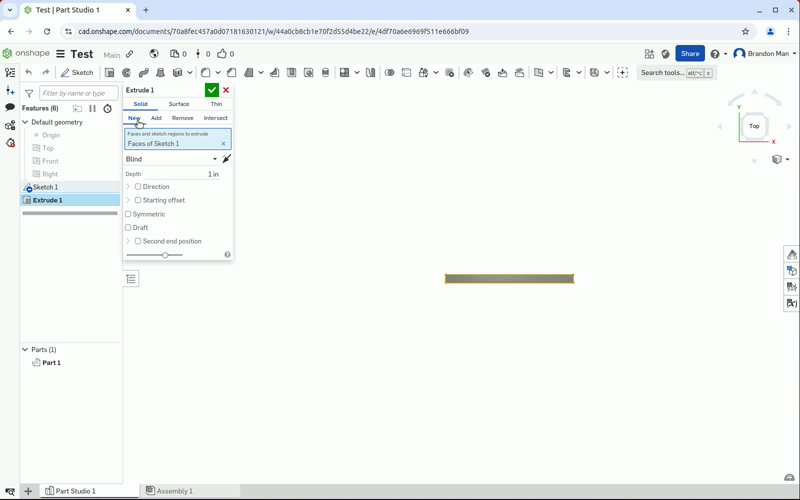
key(tab, 4)
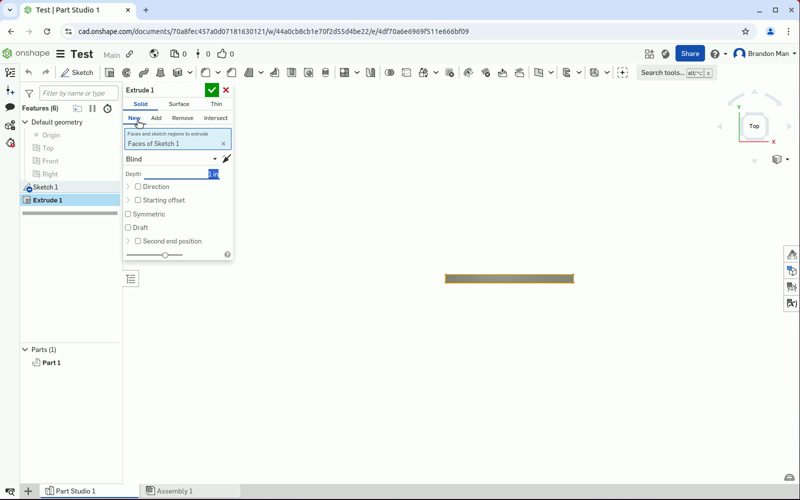
text(1.685)
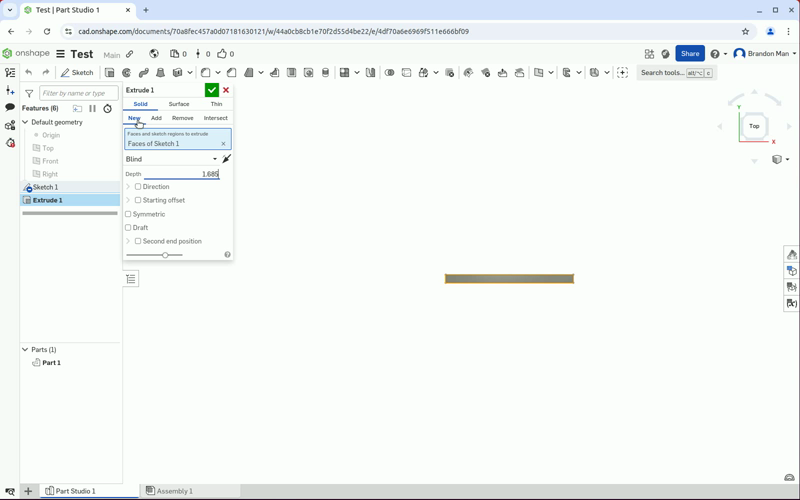
key(enter)
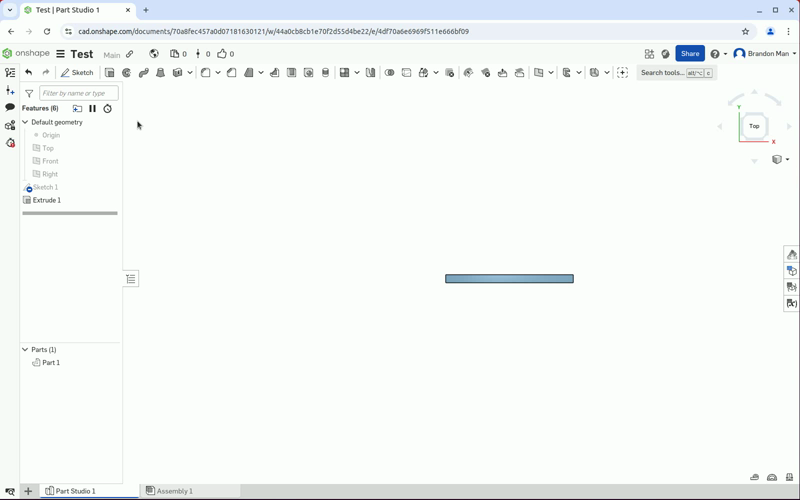
key(shift+h)
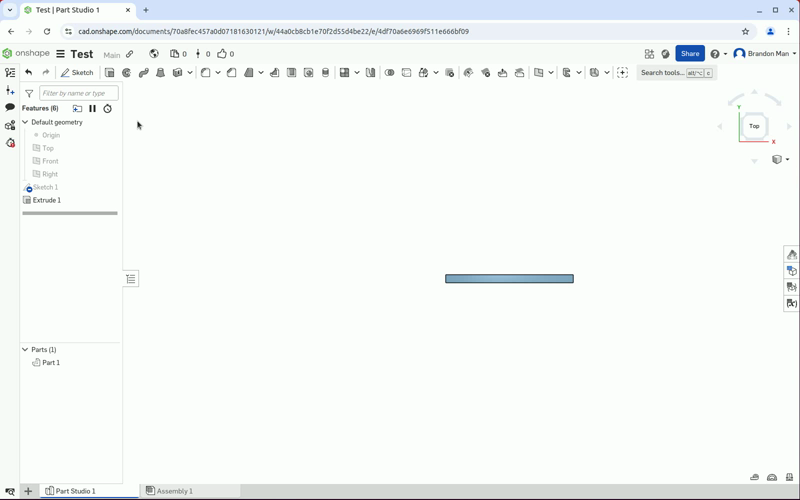
key(shift+h)
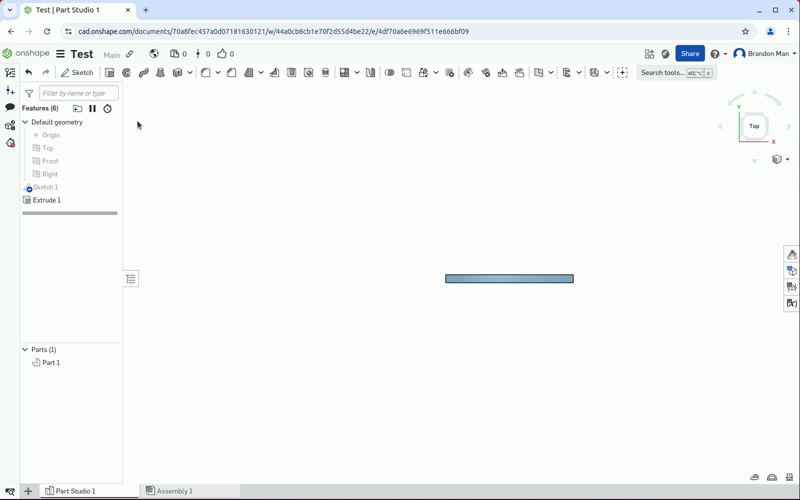
mouse_move(73, 189)
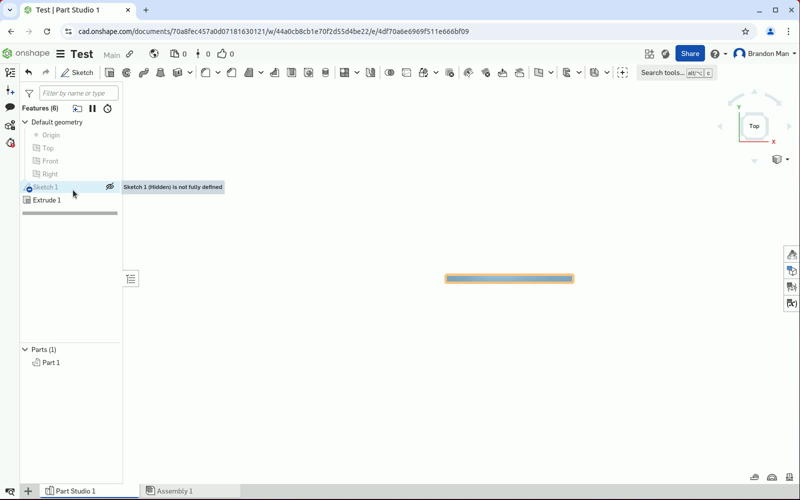
click(73, 189)
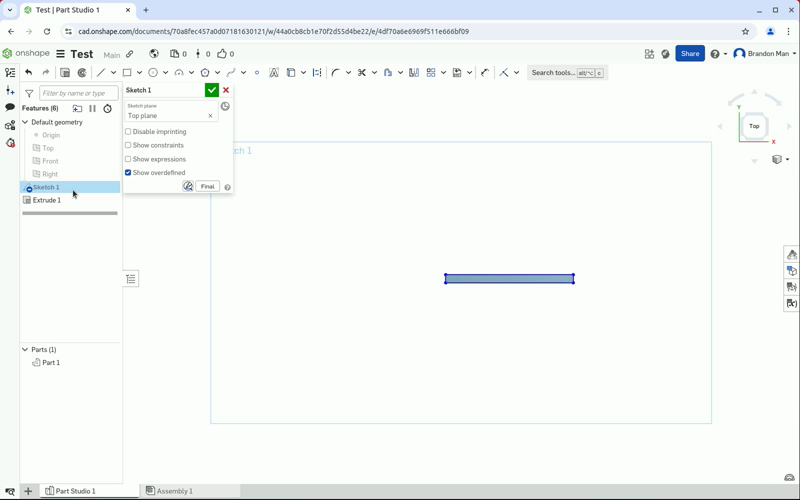
mouse_move(229, 92)
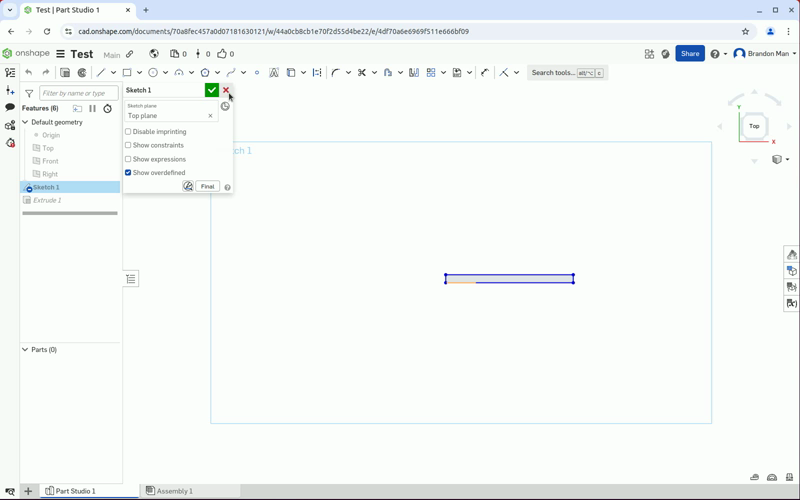
click(229, 92)
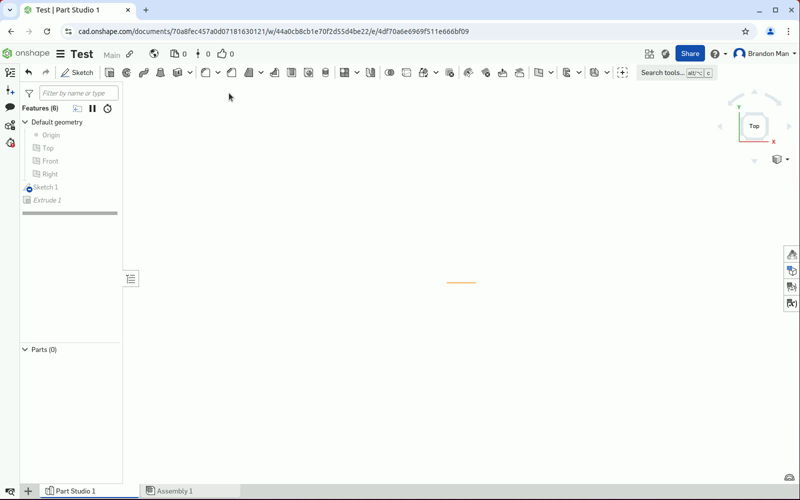
mouse_move(73, 352)
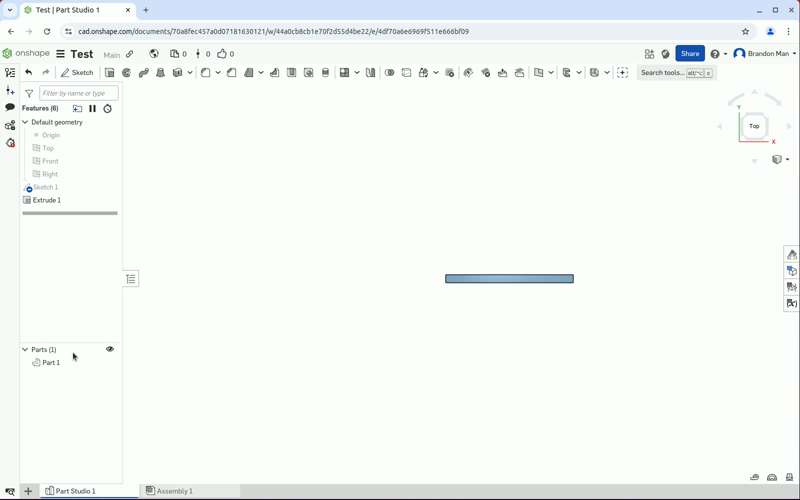
key(y)
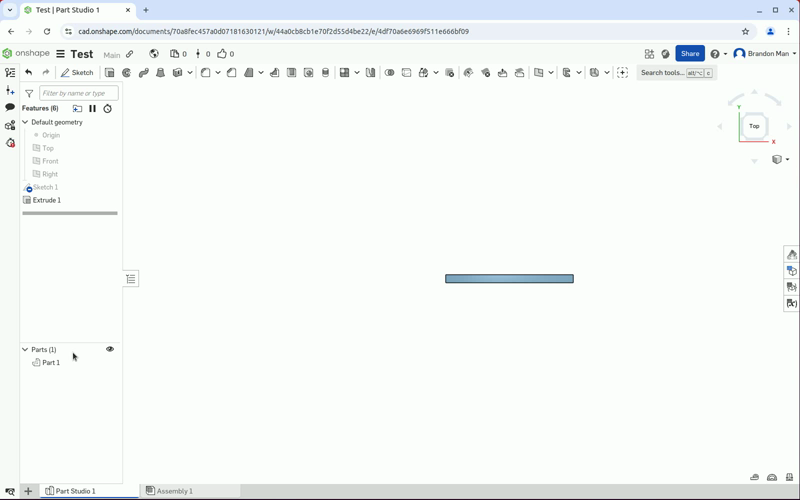
key(shift+p)
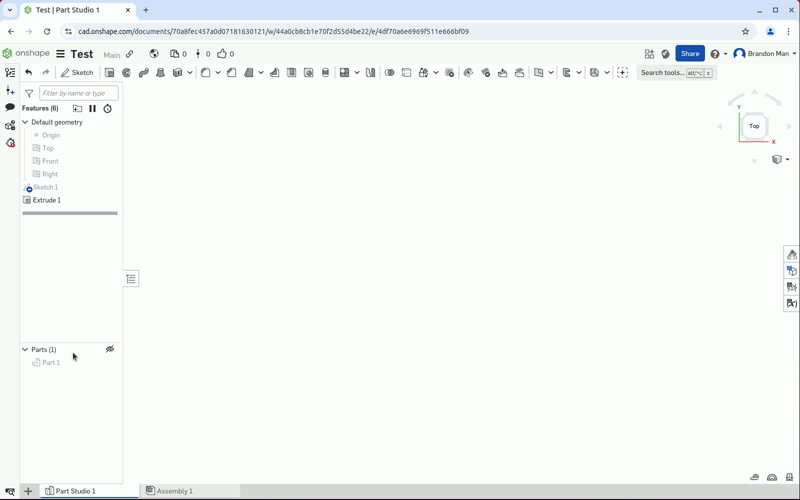
key(space)
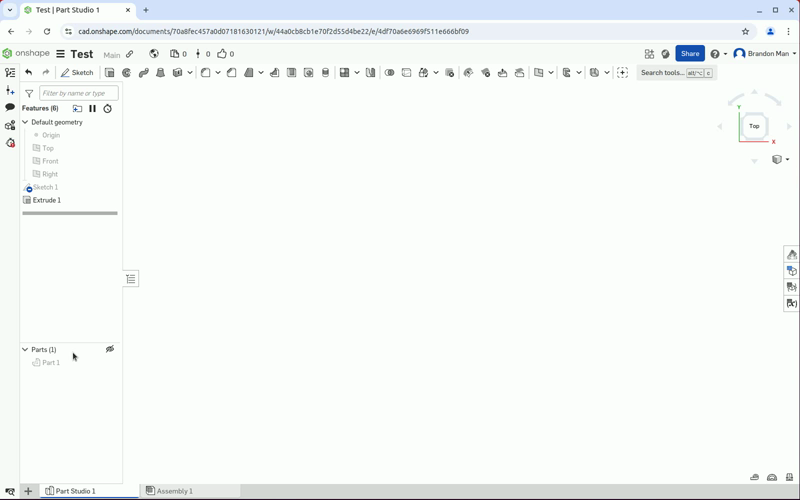
key_down(shift)
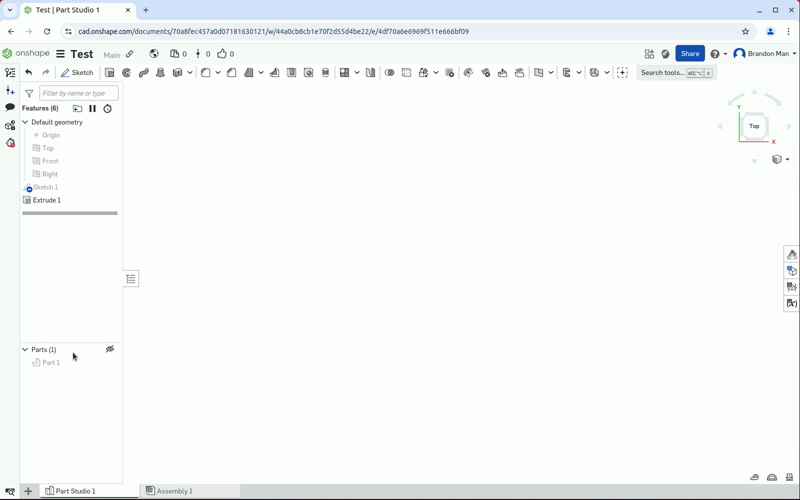
key(up)
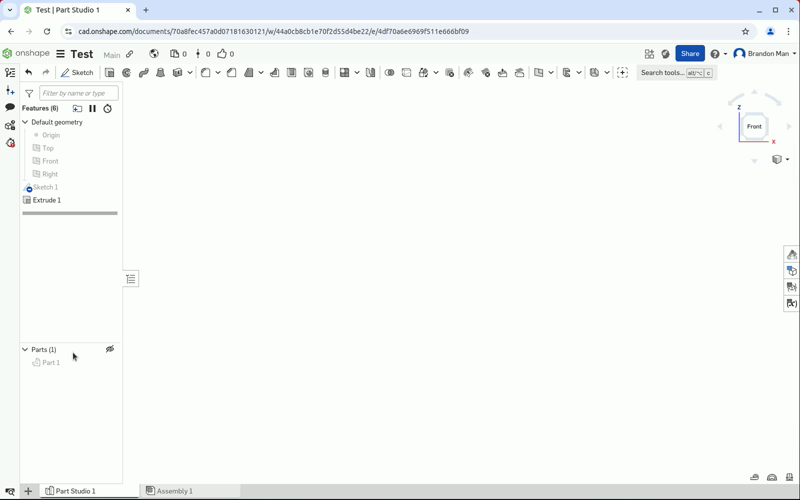
key_up(shift)
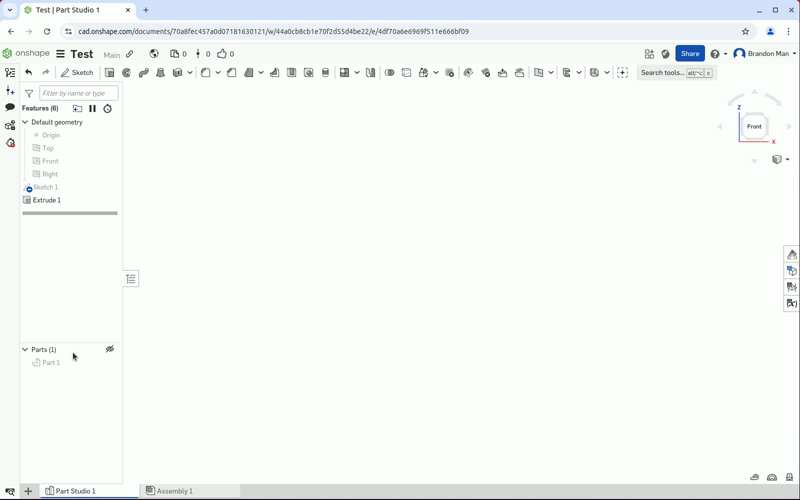
key(space)
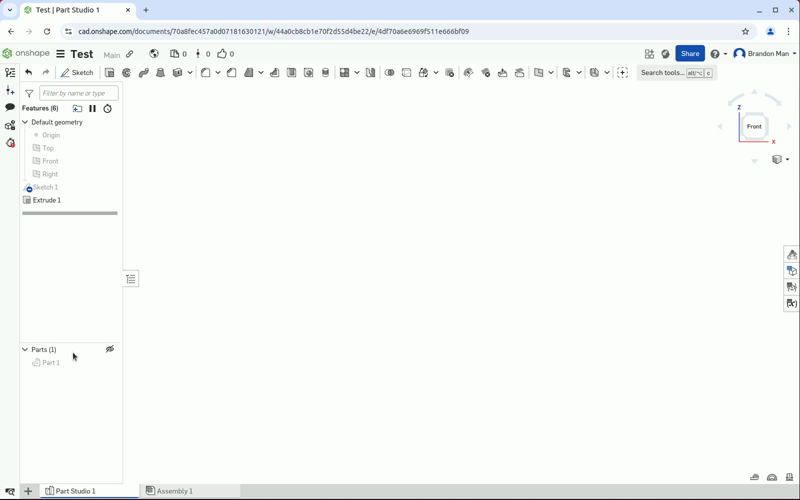
key_down(shift)
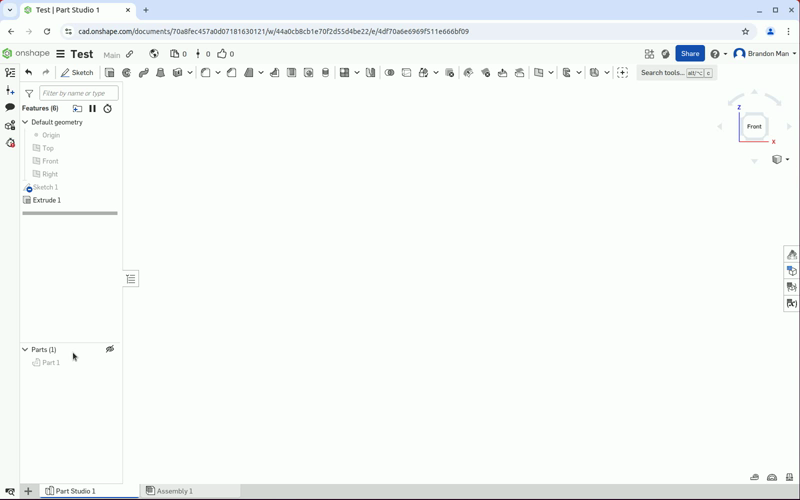
key(left)
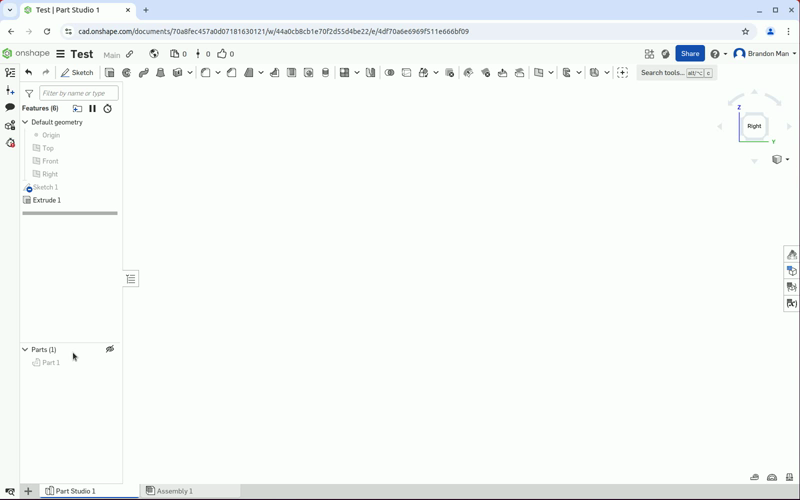
key_up(shift)
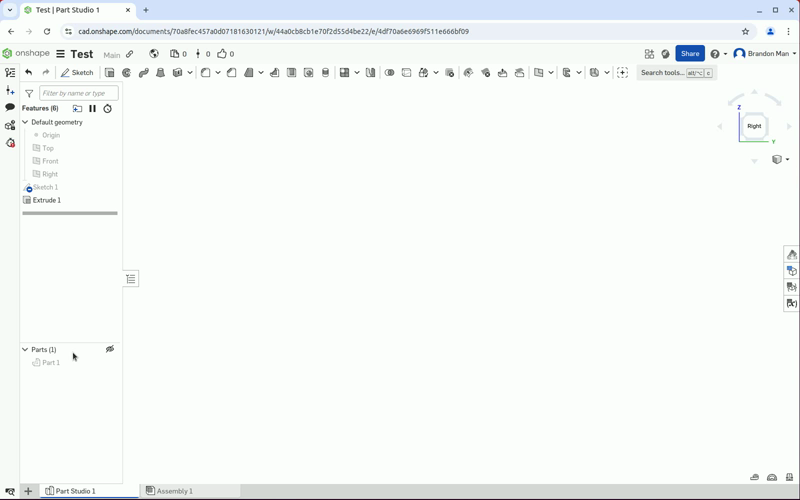
mouse_move(73, 352)
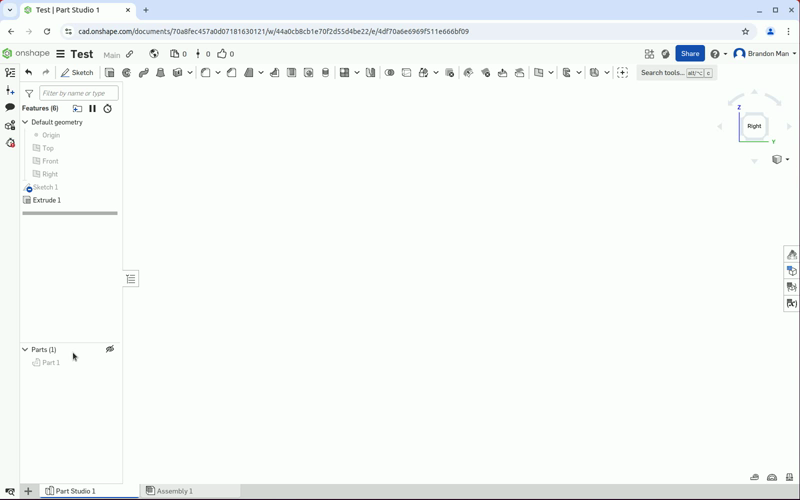
key(shift+y)
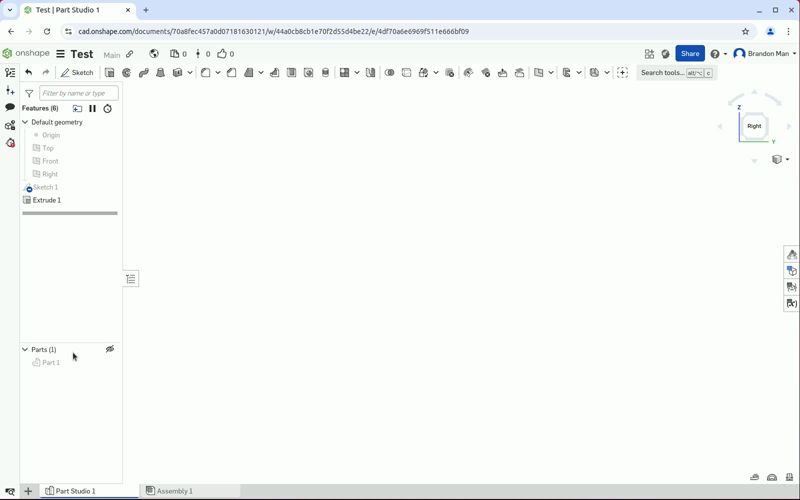
key(shift+s)
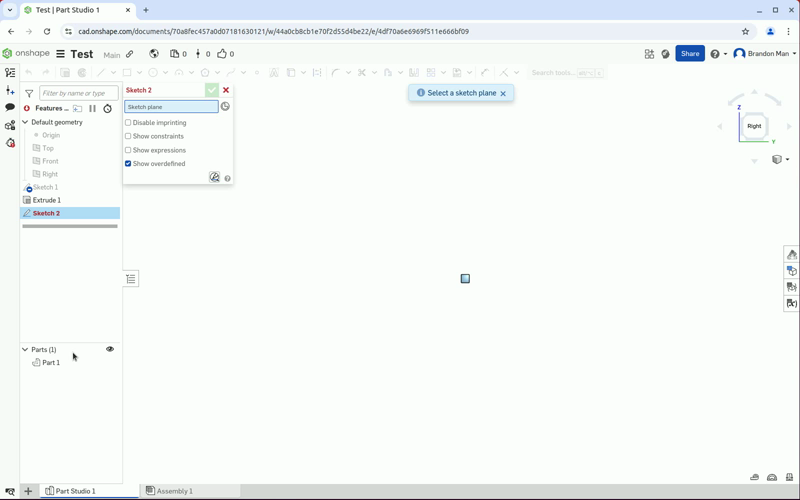
mouse_move(73, 176)
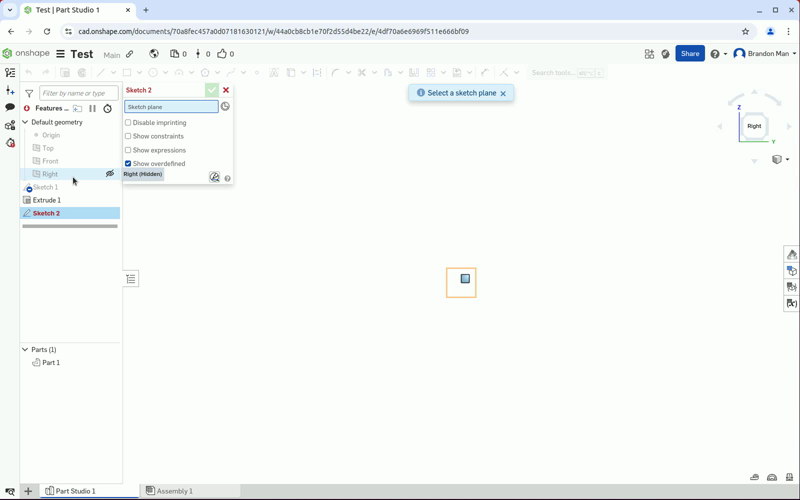
click(73, 176)
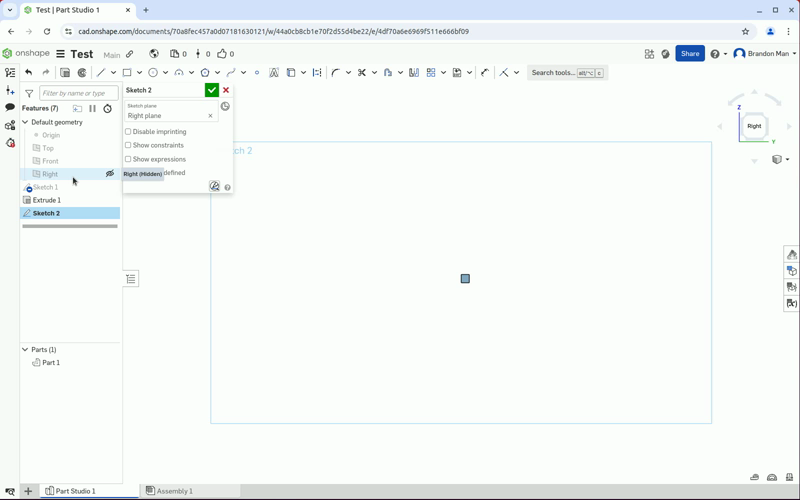
mouse_move(73, 352)
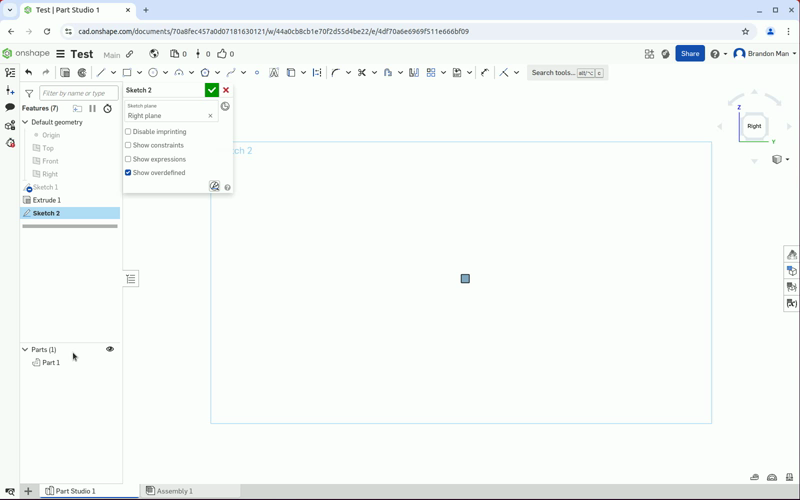
key(y)
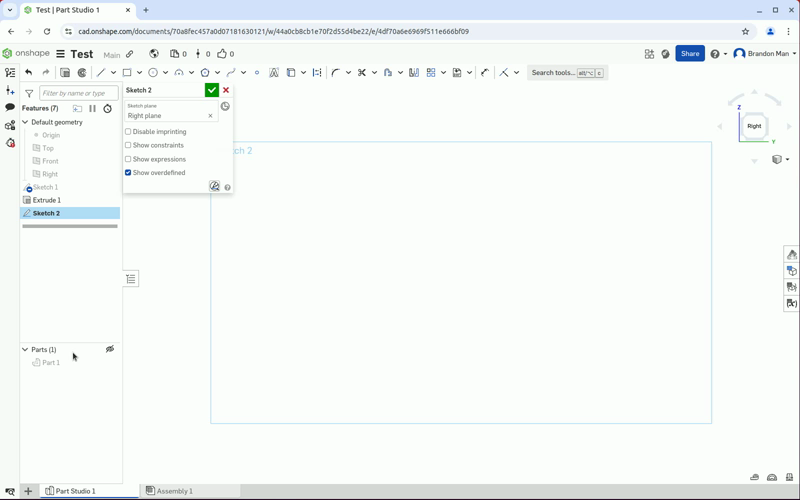
key(l)
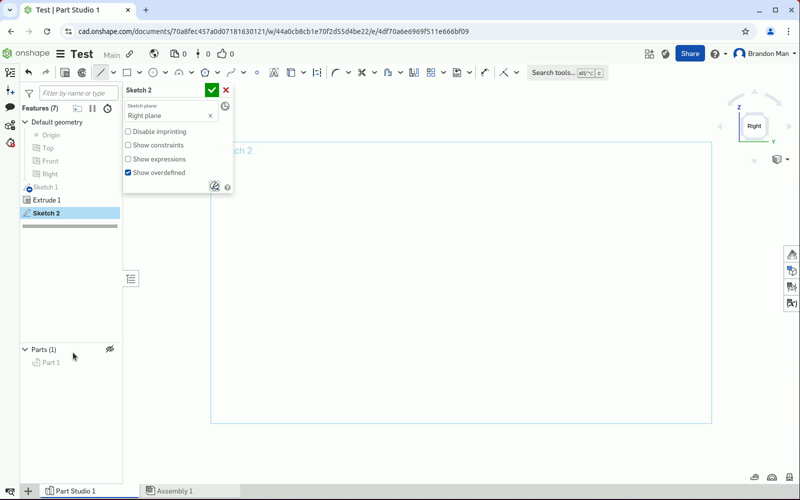
key_down(shift)
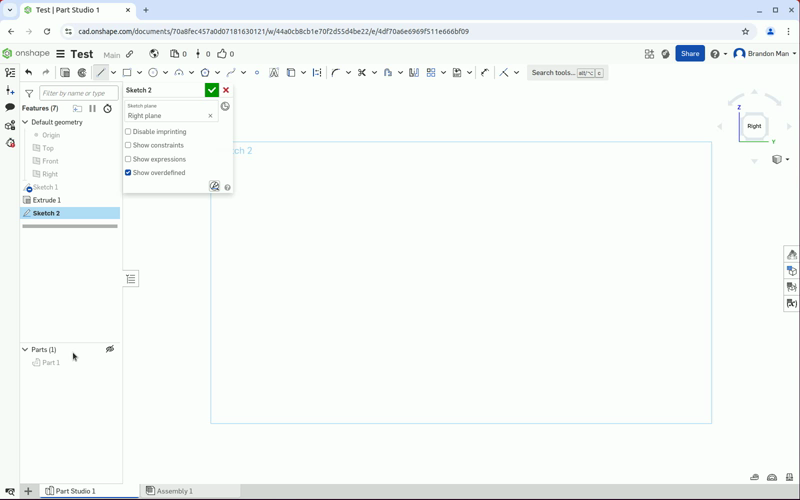
mouse_move(437, 311)
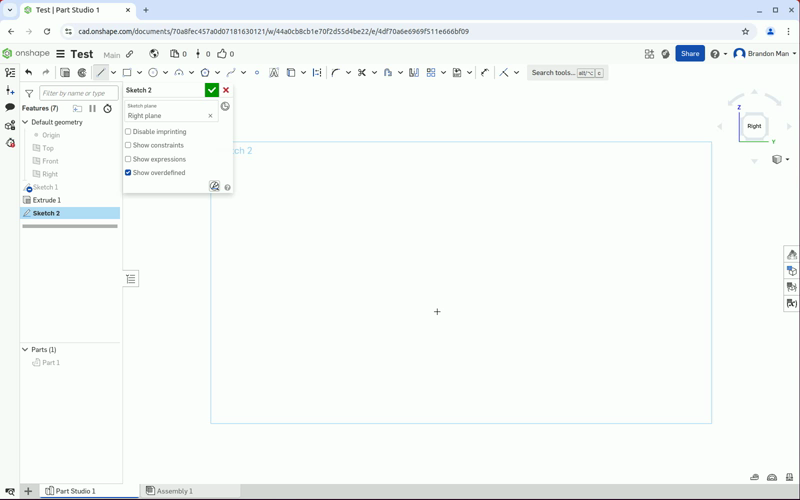
click(437, 311)
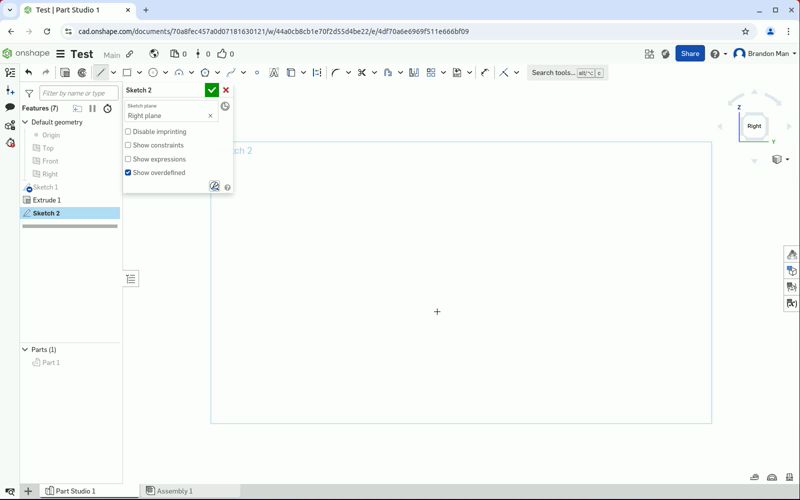
key_up(shift)
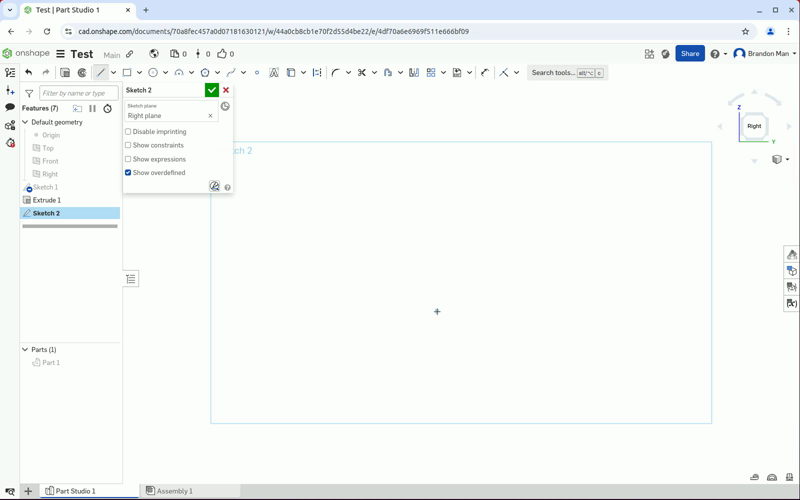
key_down(shift)
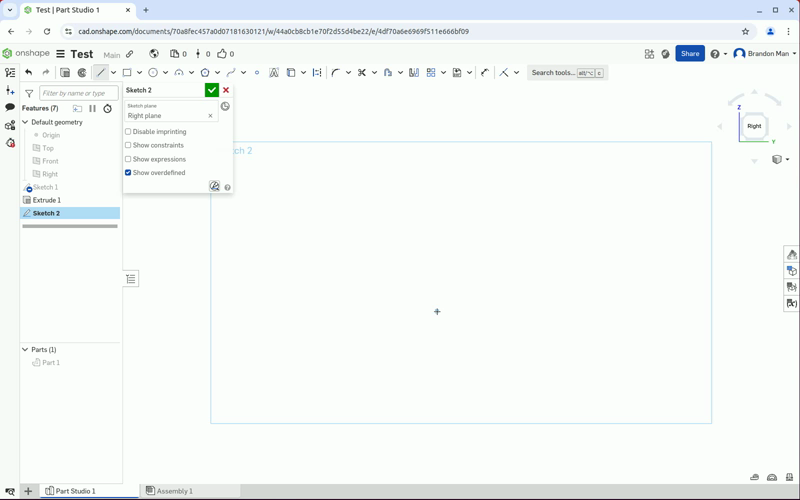
mouse_move(467, 311)
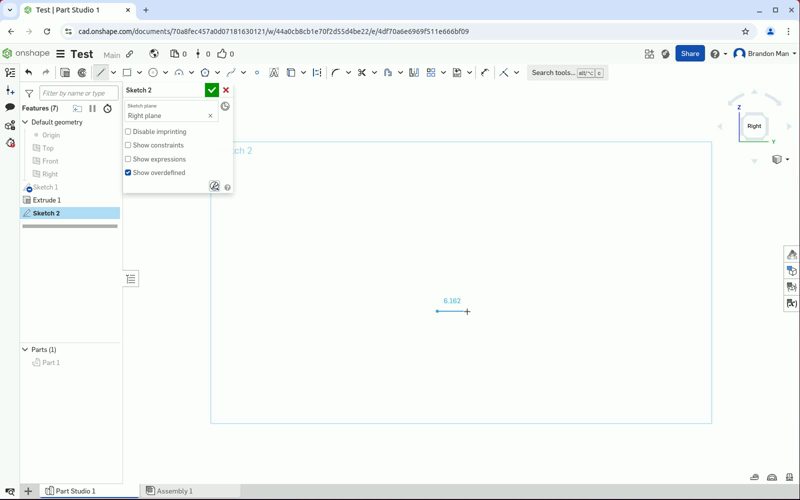
mouse_move(490, 311)
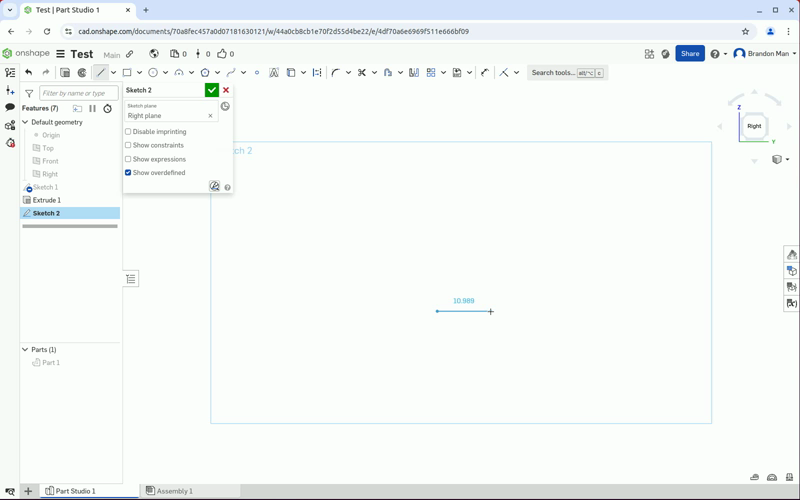
click(490, 311)
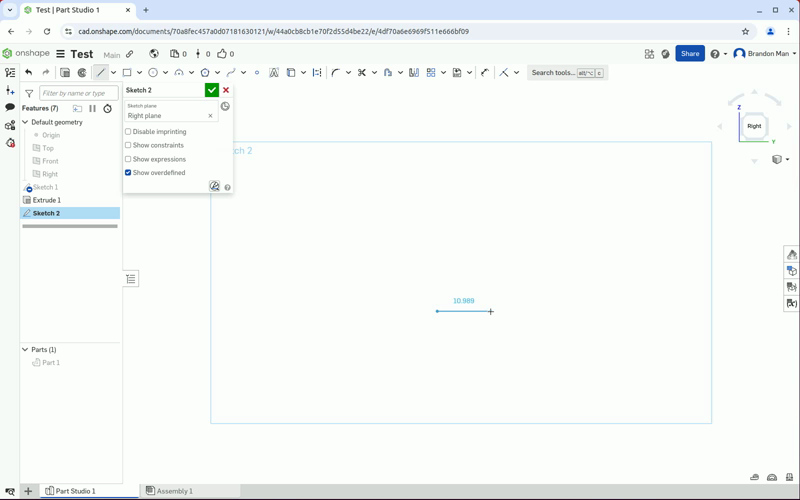
key_up(shift)
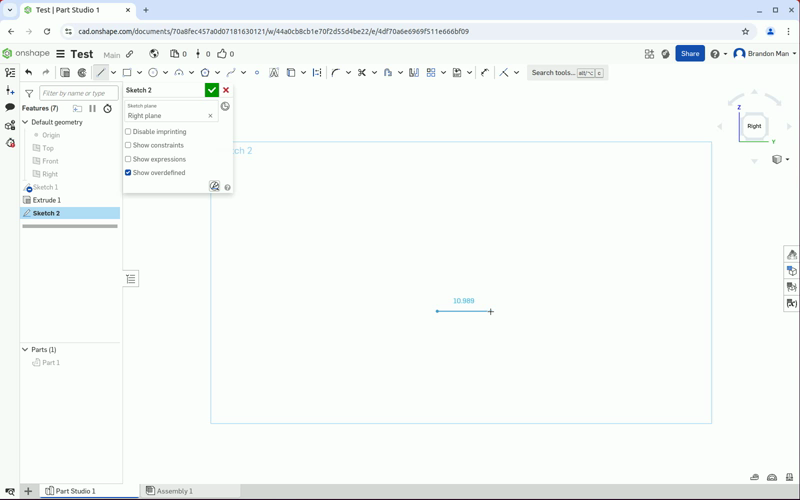
key_down(shift)
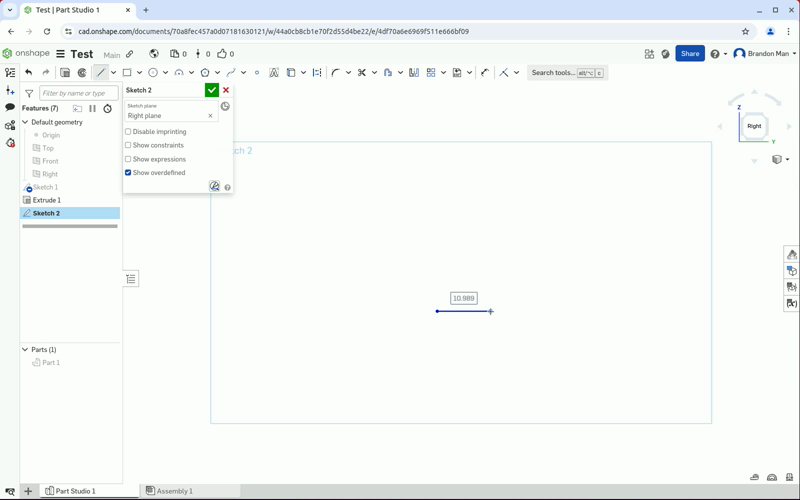
mouse_move(520, 311)
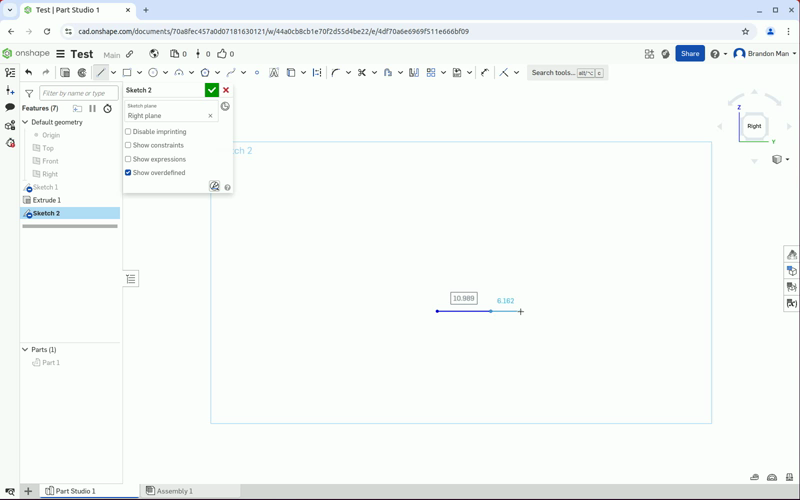
mouse_move(490, 303)
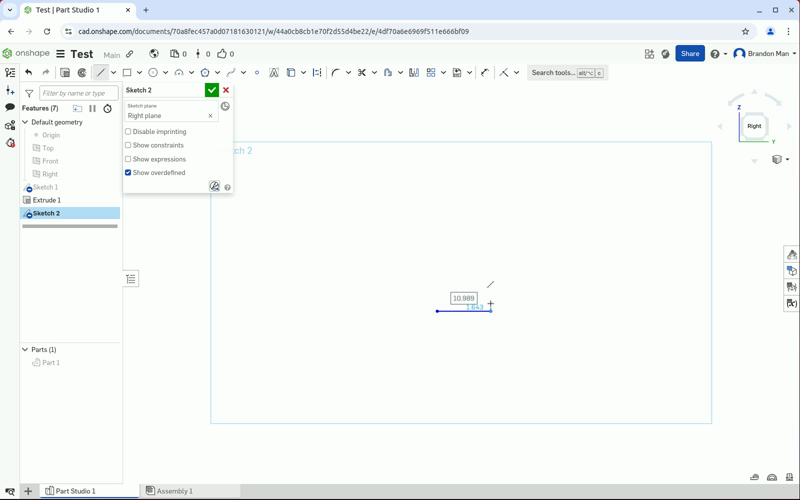
click(490, 303)
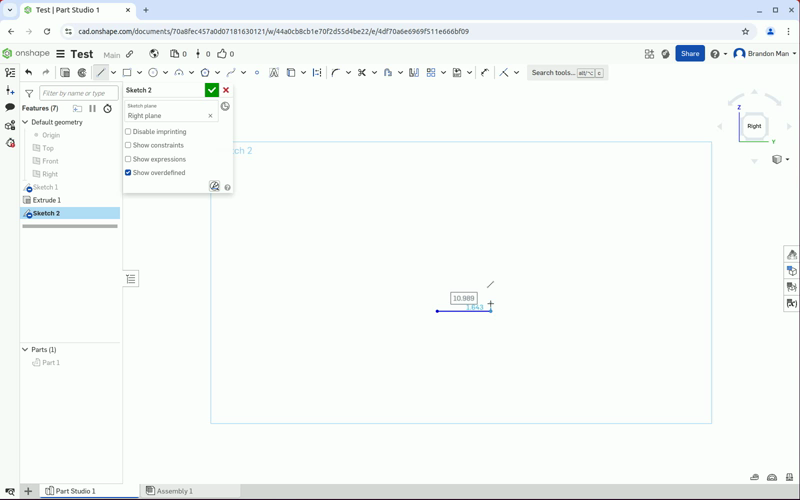
key_up(shift)
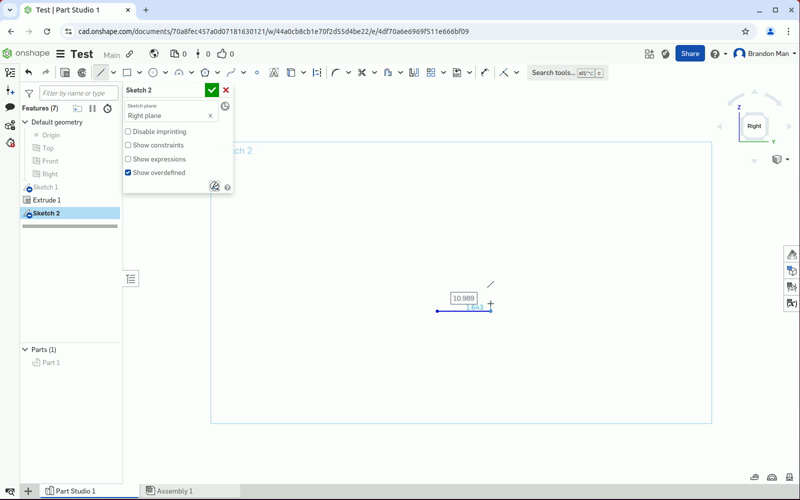
key_down(shift)
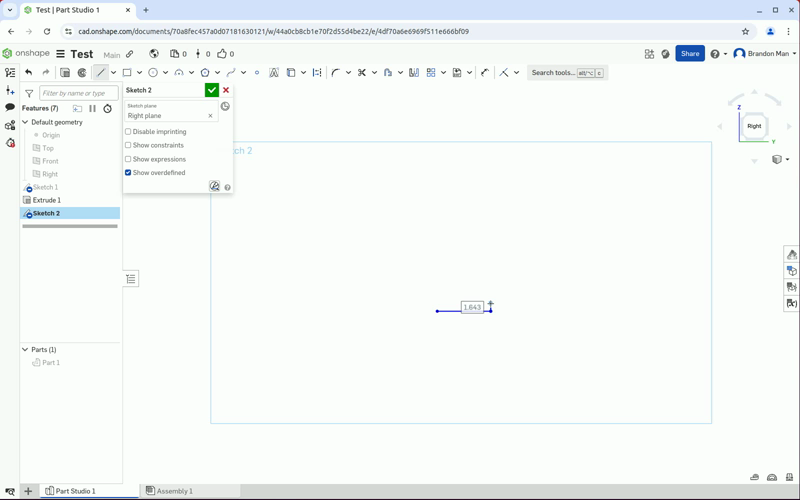
mouse_move(520, 303)
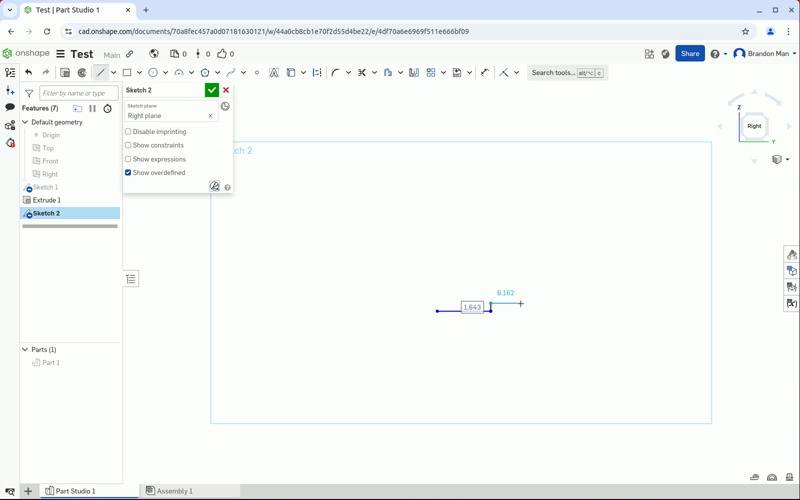
mouse_move(437, 303)
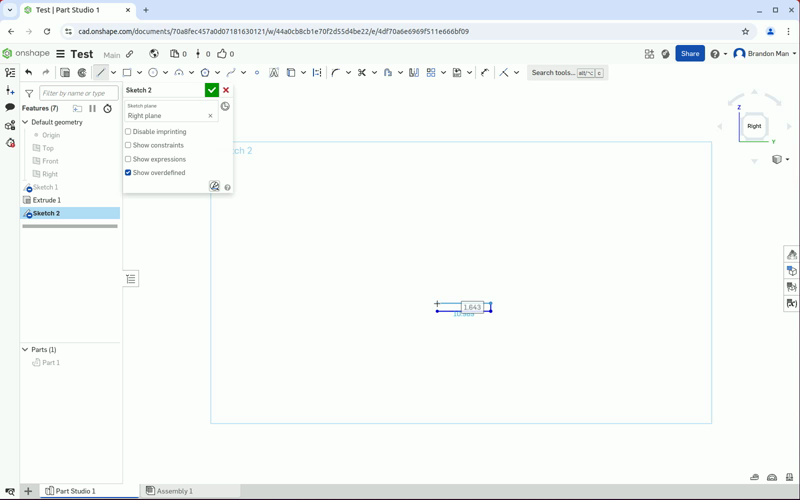
click(437, 303)
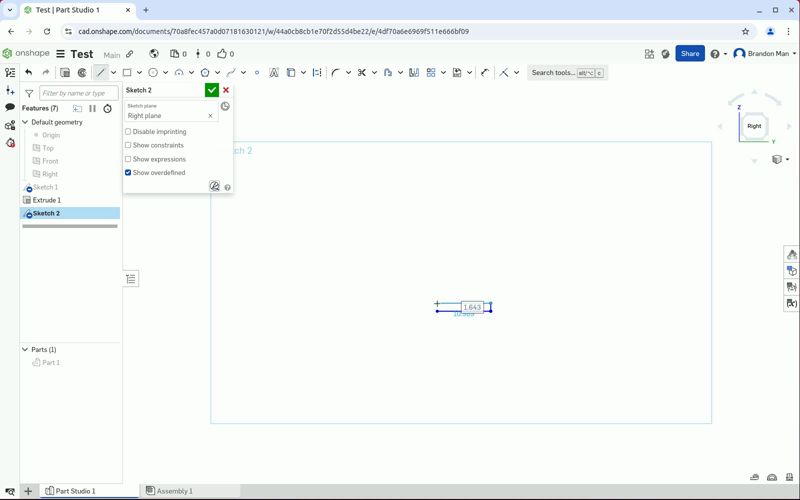
key_up(shift)
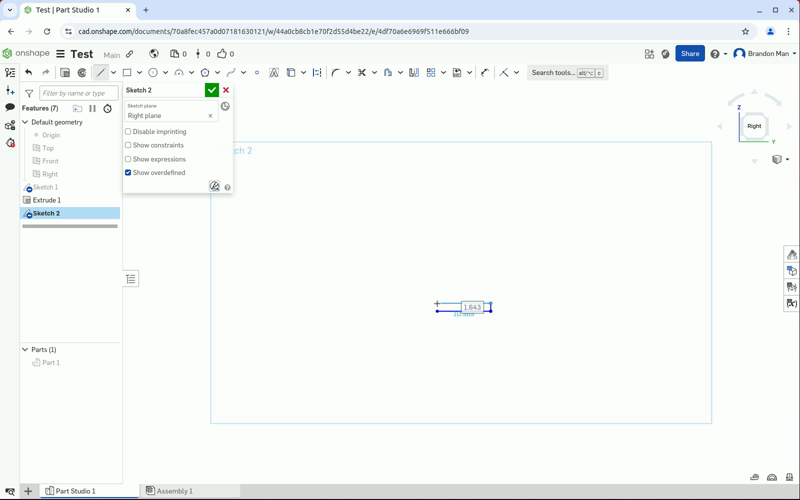
mouse_move(467, 303)
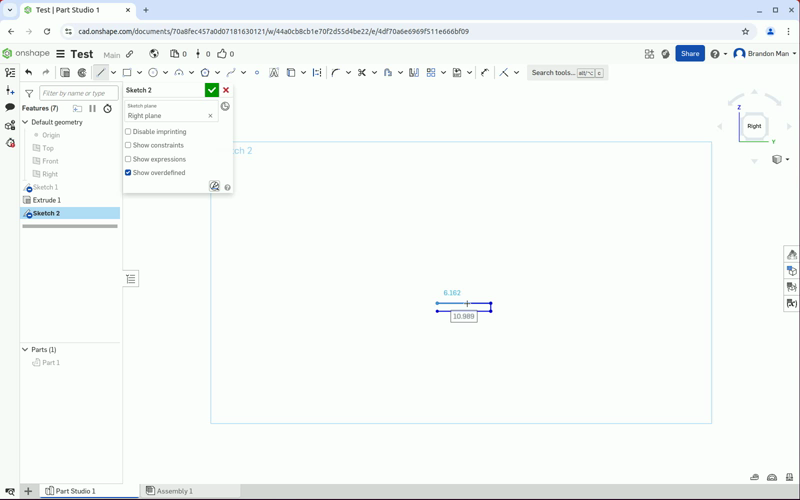
key_down(shift)
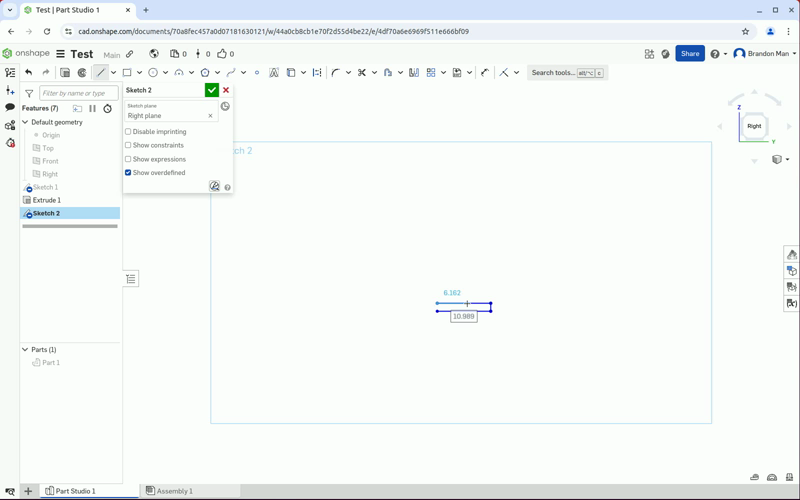
mouse_move(437, 311)
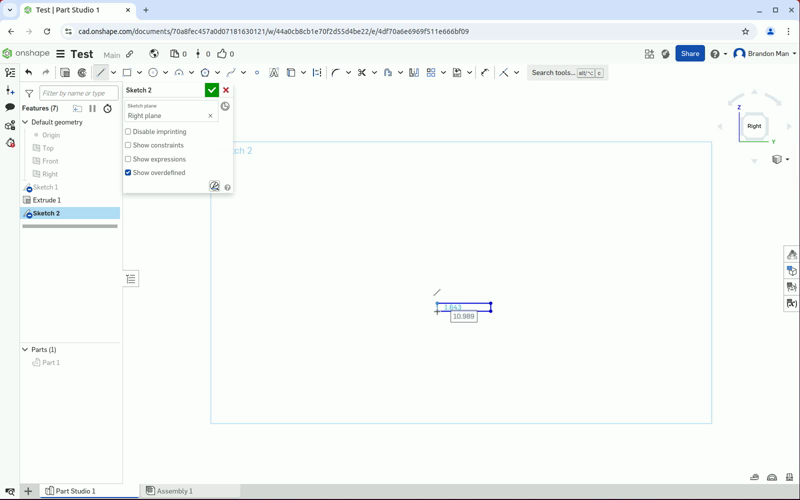
key_up(shift)
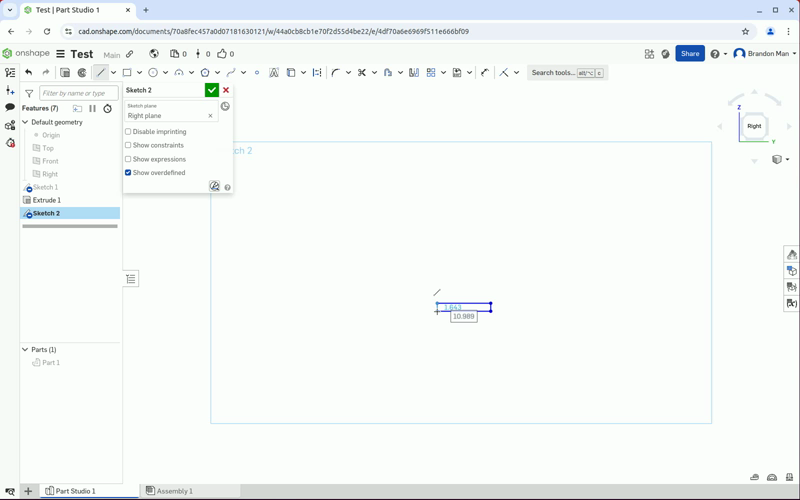
click(437, 311)
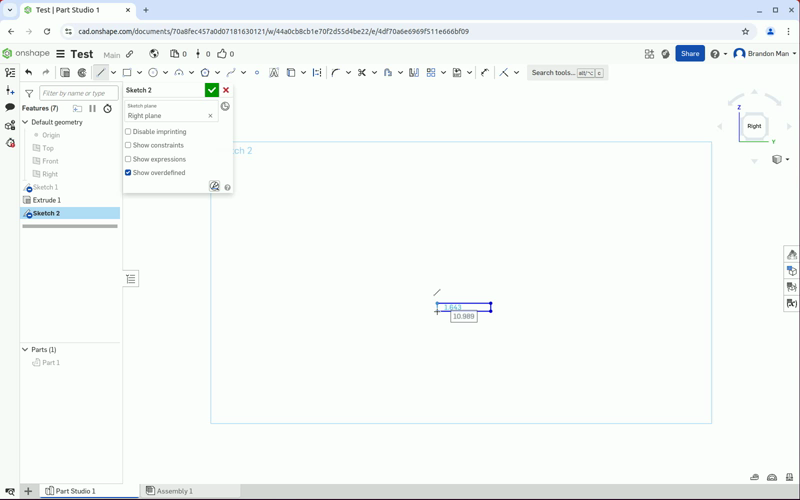
key(esc)
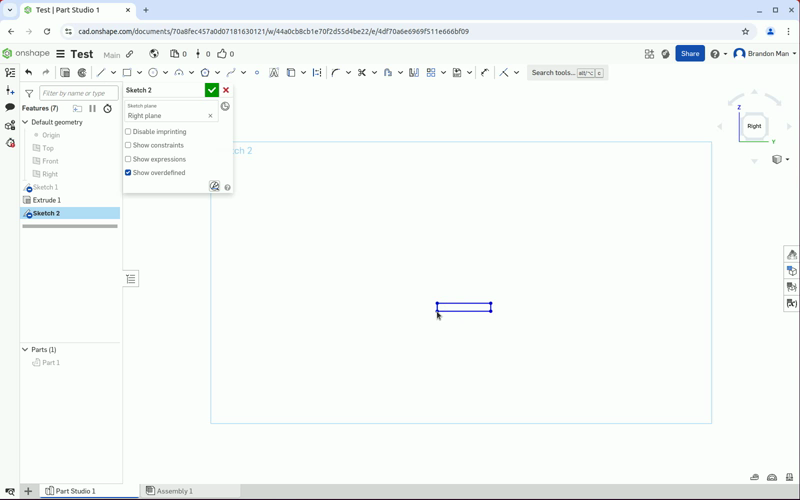
mouse_move(482, 305)
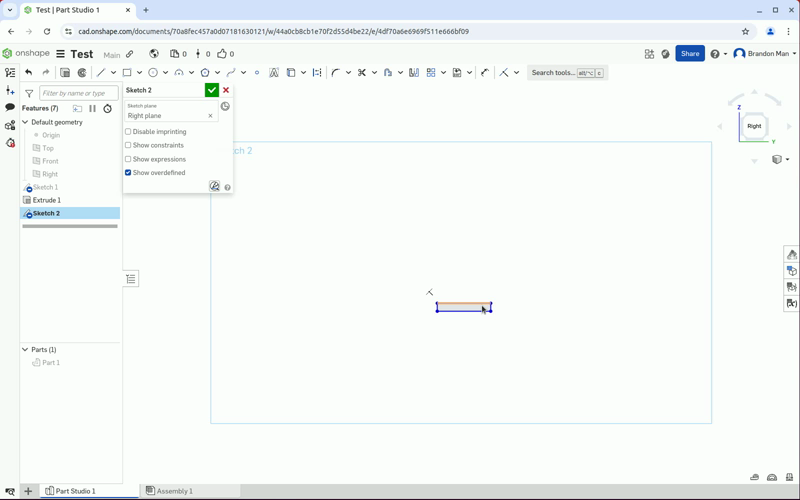
scroll(6)
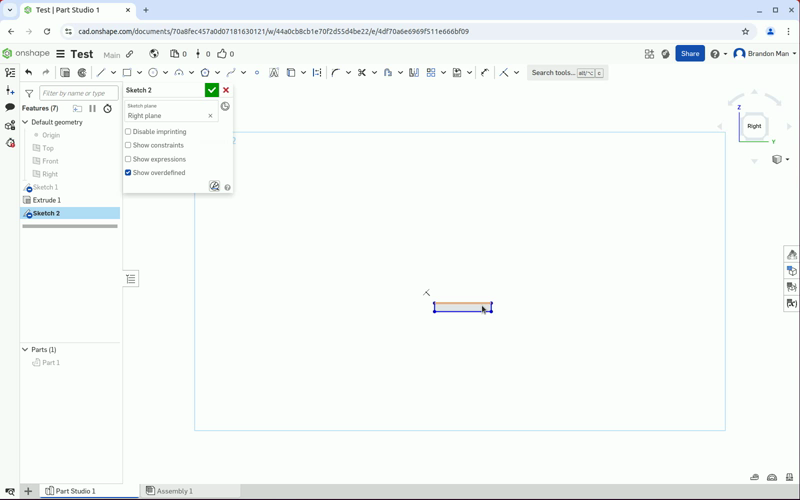
scroll(6)
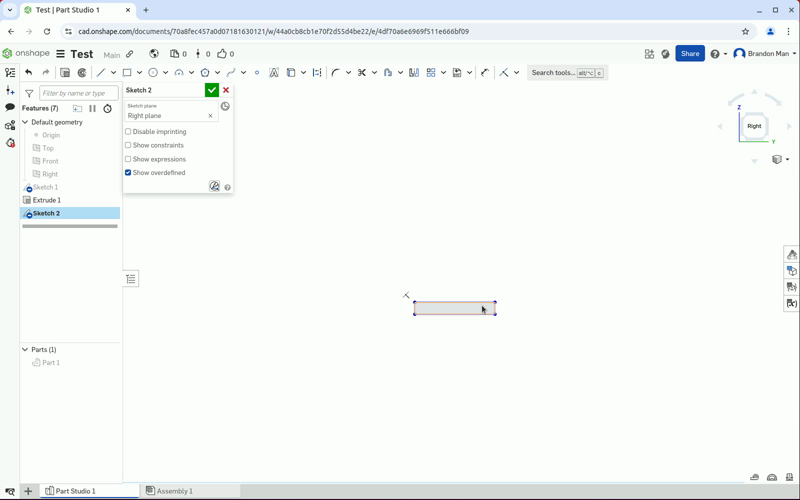
scroll(6)
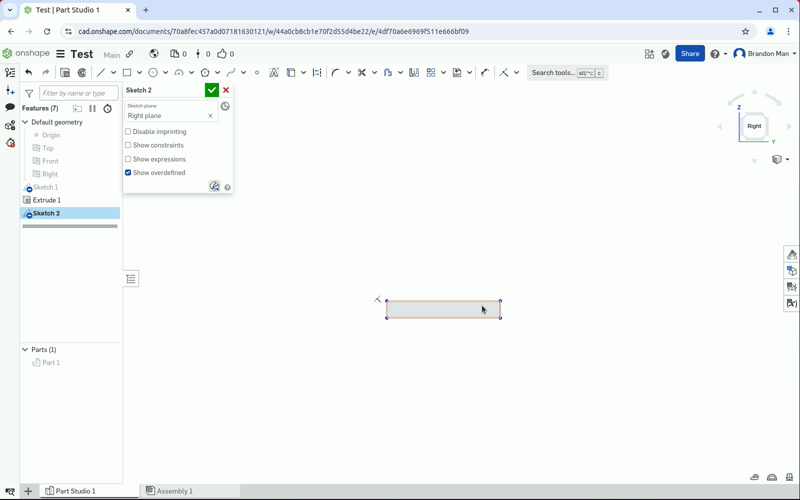
scroll(6)
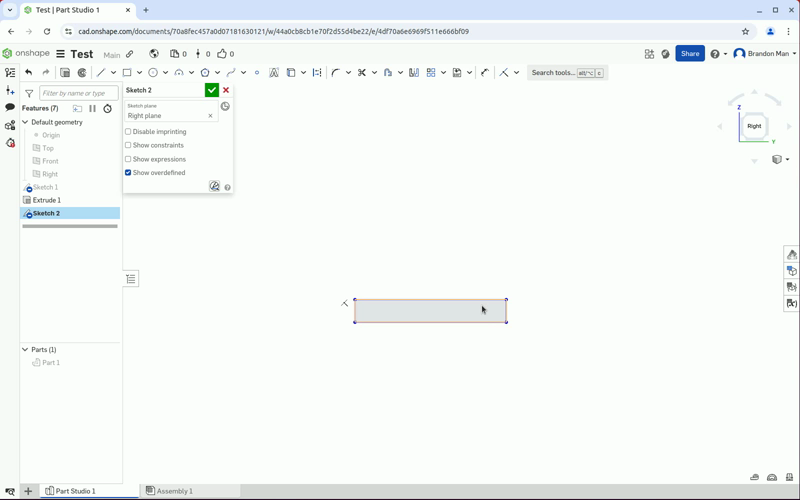
scroll(6)
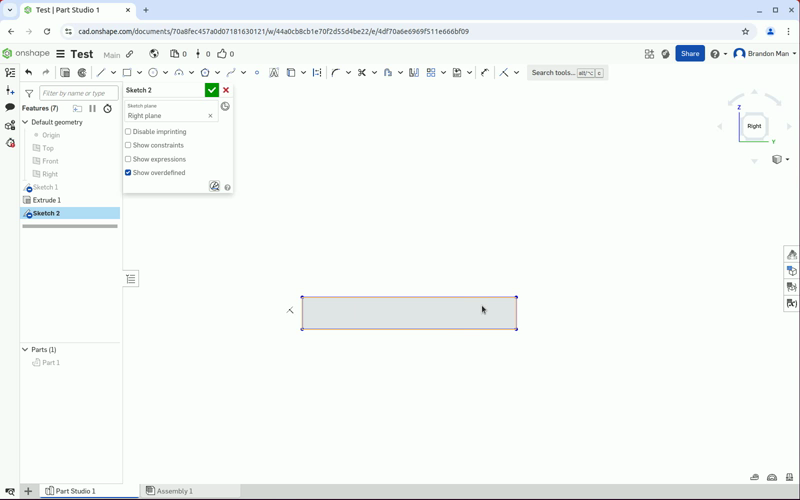
scroll(6)
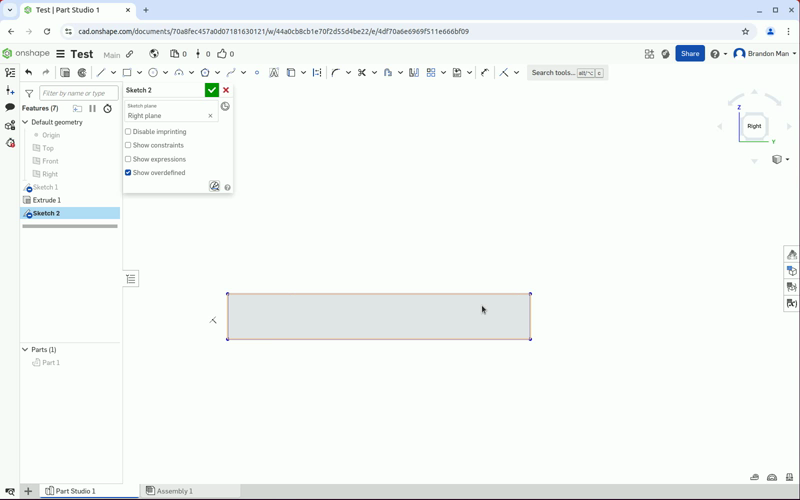
scroll(6)
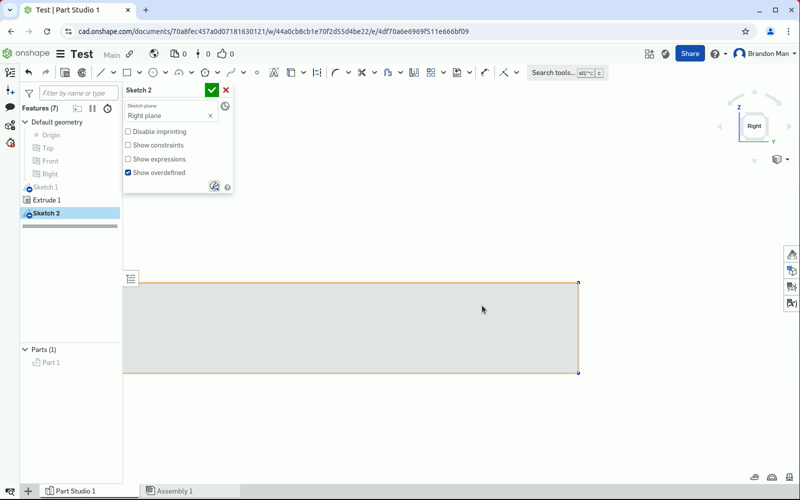
click(482, 305)
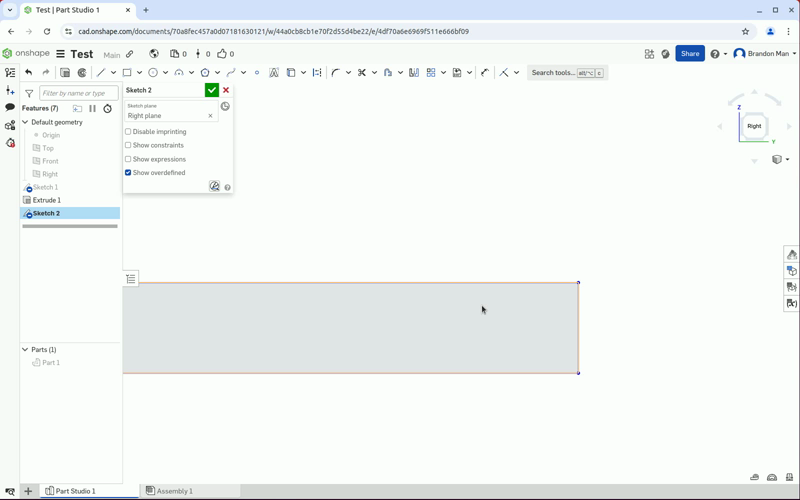
scroll(-6)
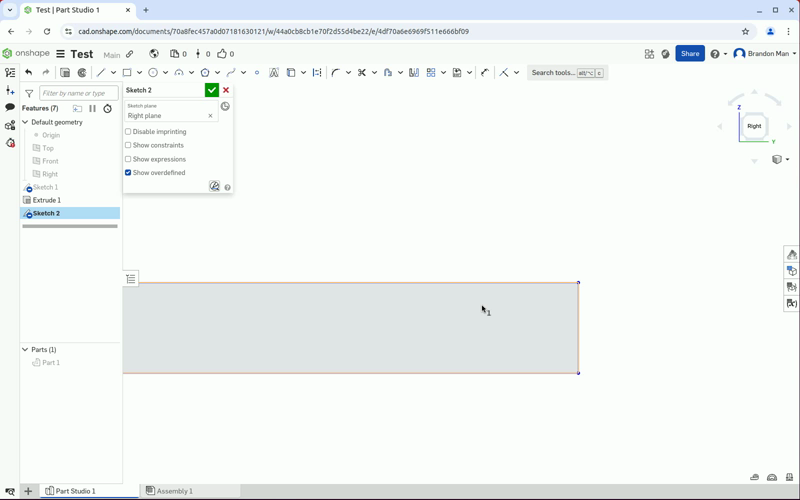
scroll(-6)
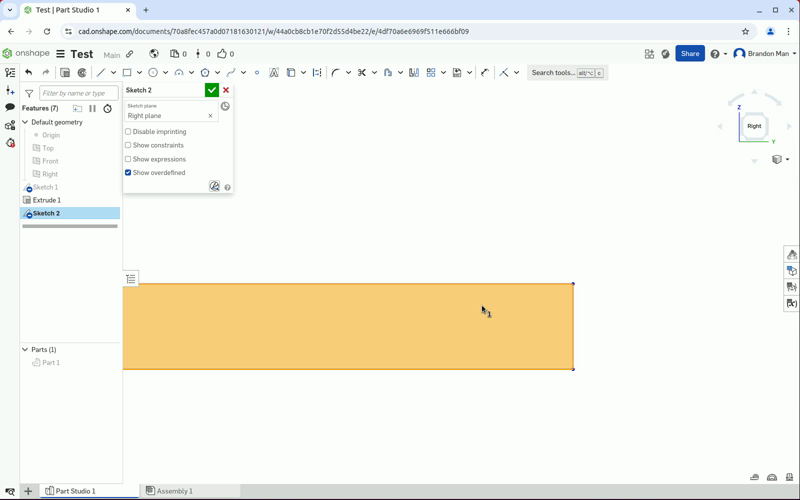
scroll(-6)
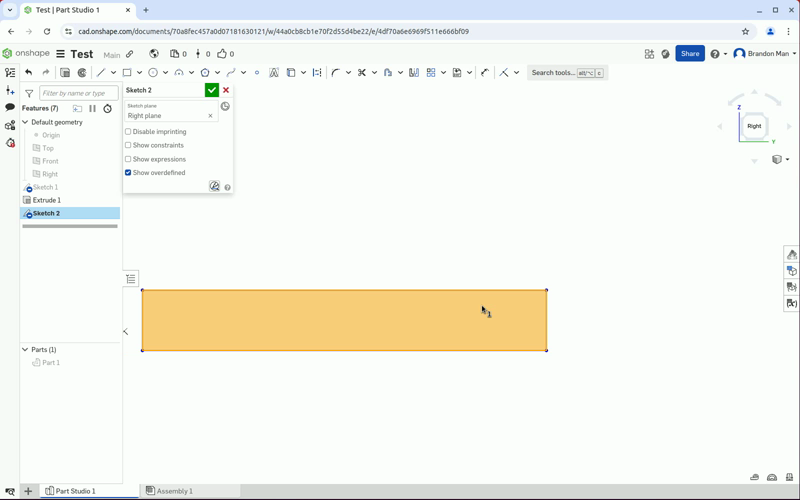
scroll(-6)
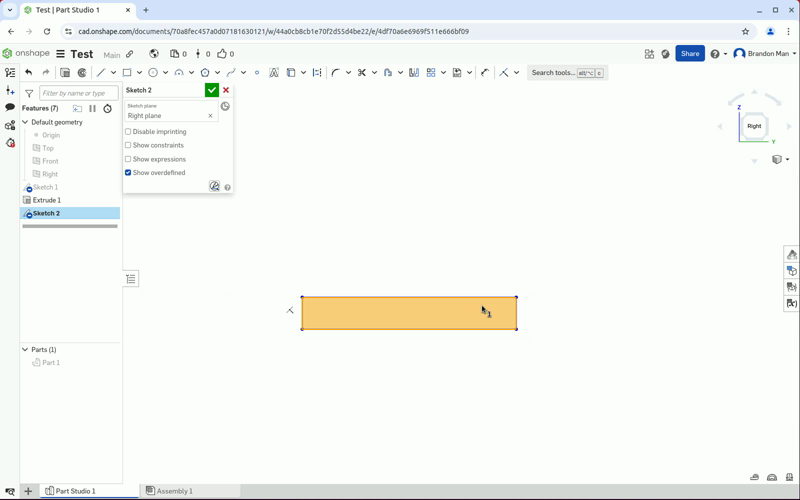
scroll(-6)
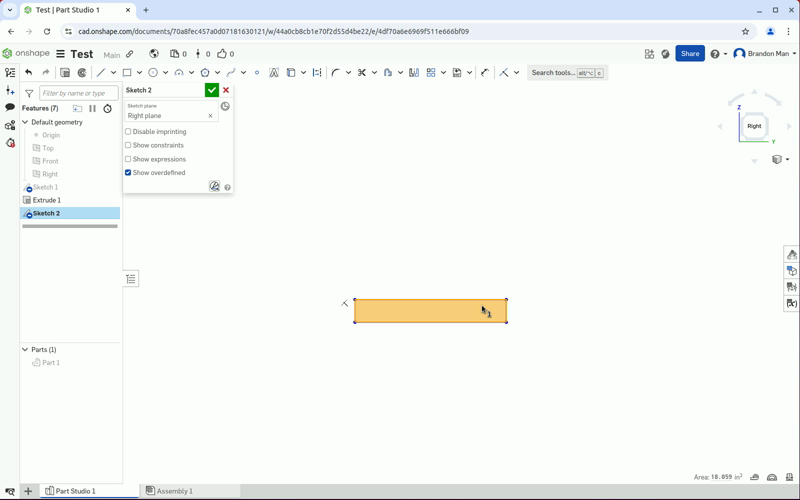
scroll(-6)
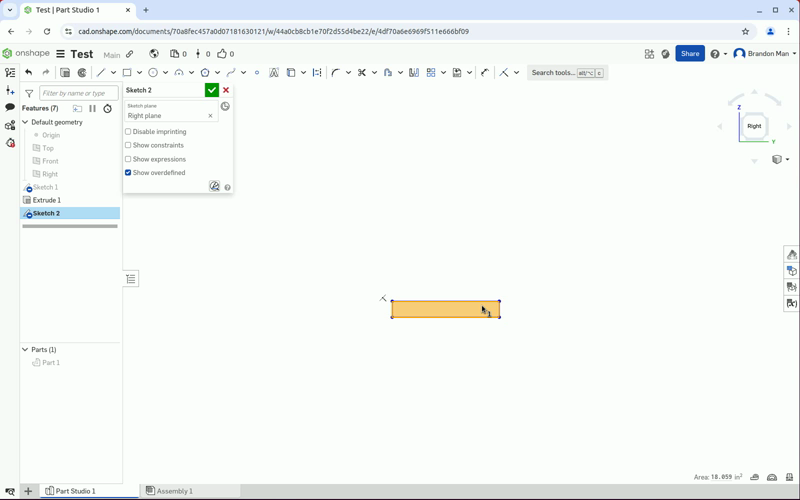
scroll(-6)
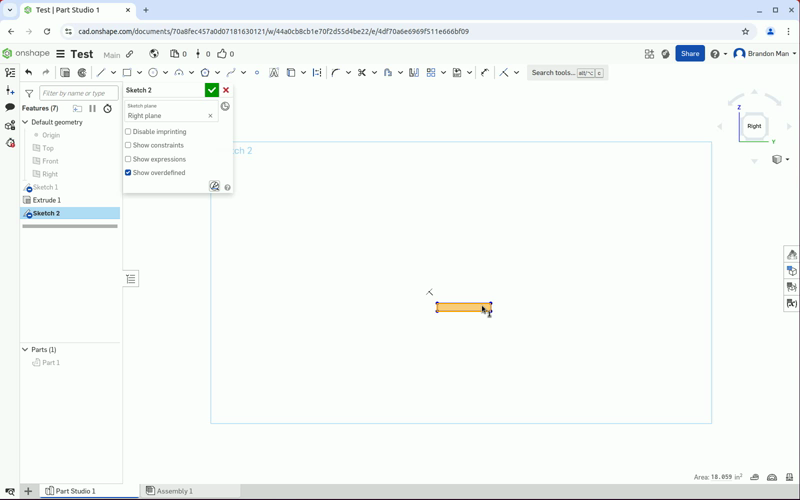
mouse_move(73, 352)
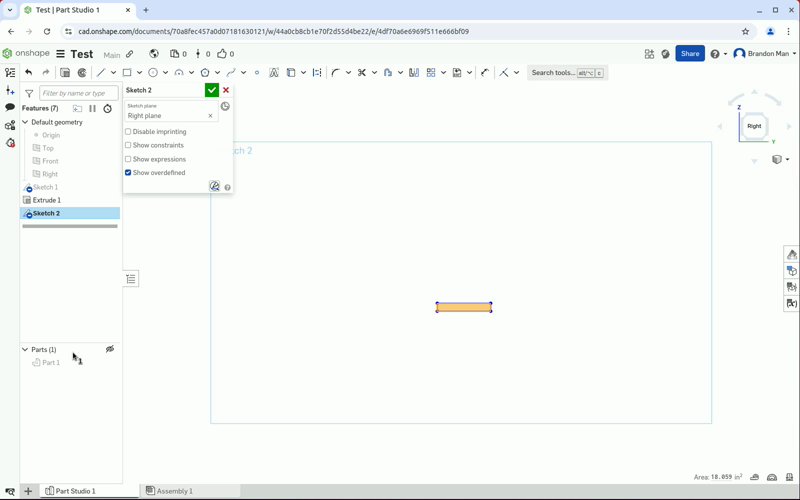
key(shift+y)
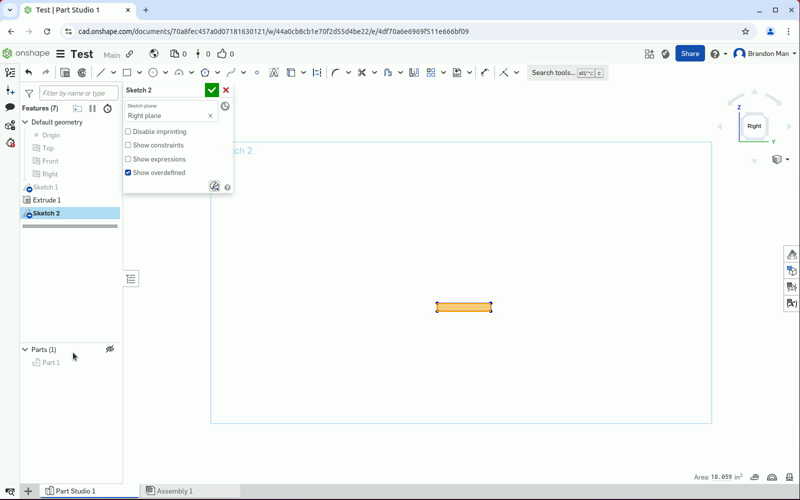
key(shift+e)
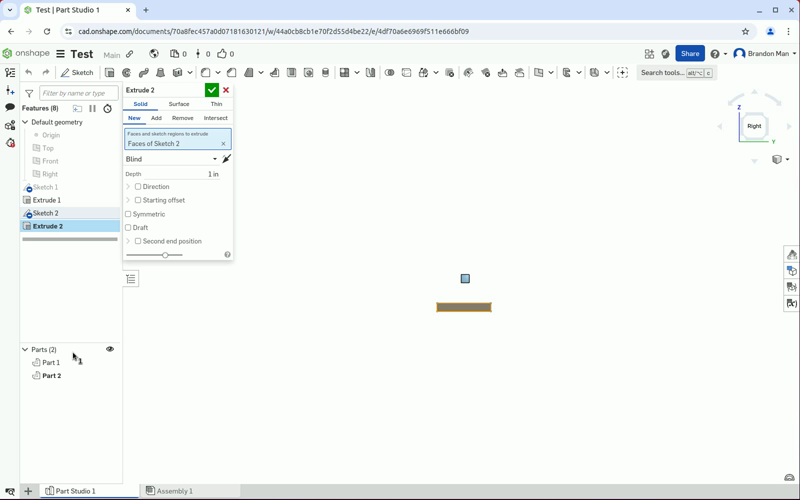
mouse_move(143, 106)
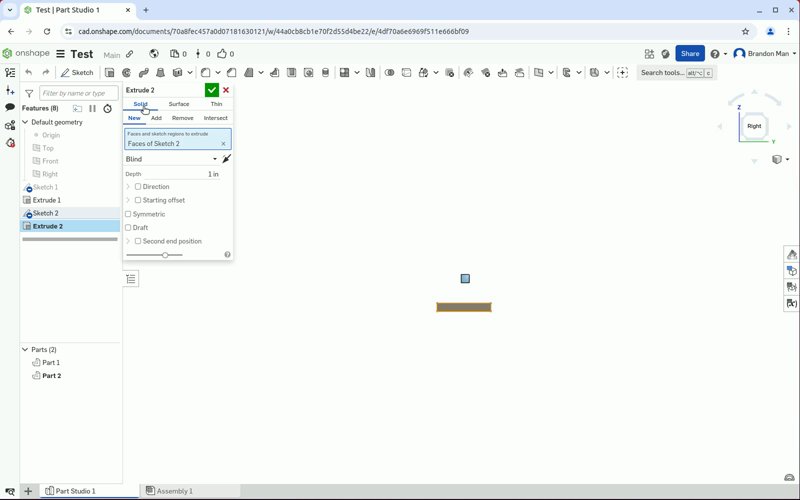
click(143, 106)
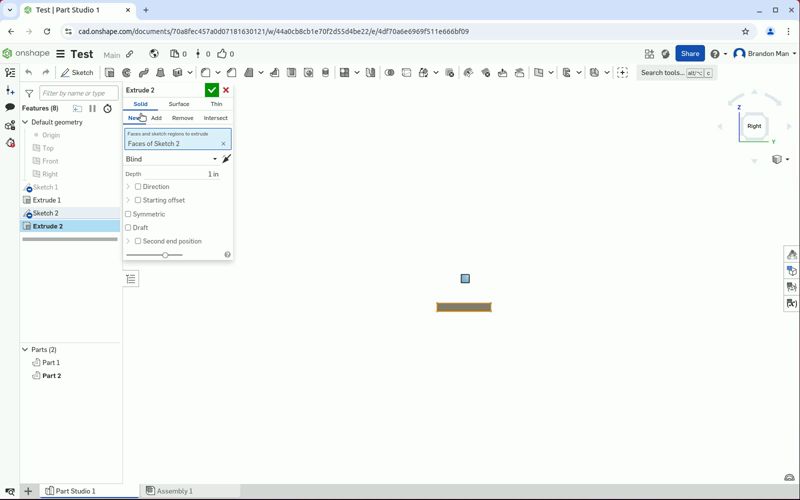
mouse_move(137, 120)
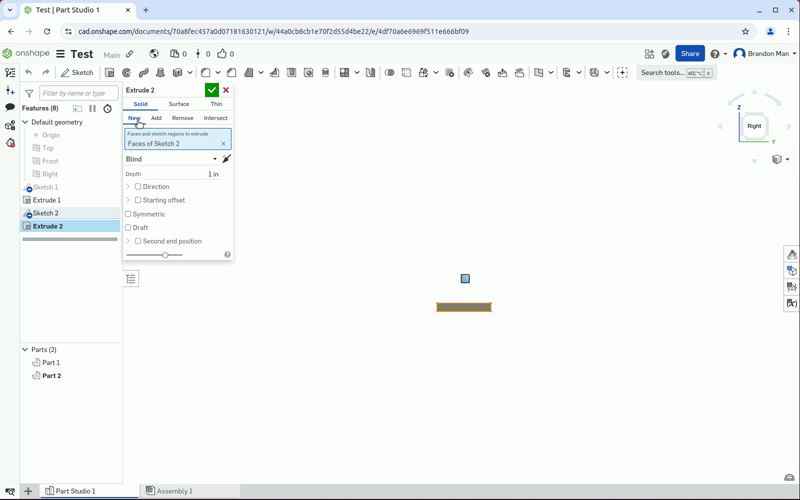
click(137, 120)
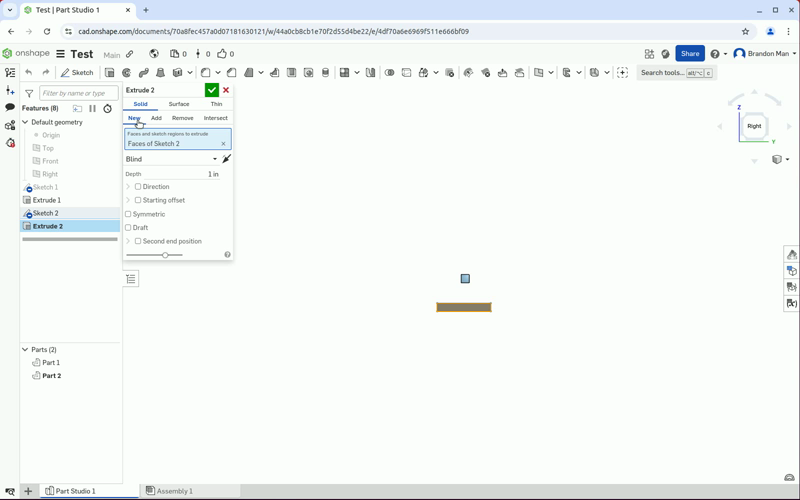
key(tab, 4)
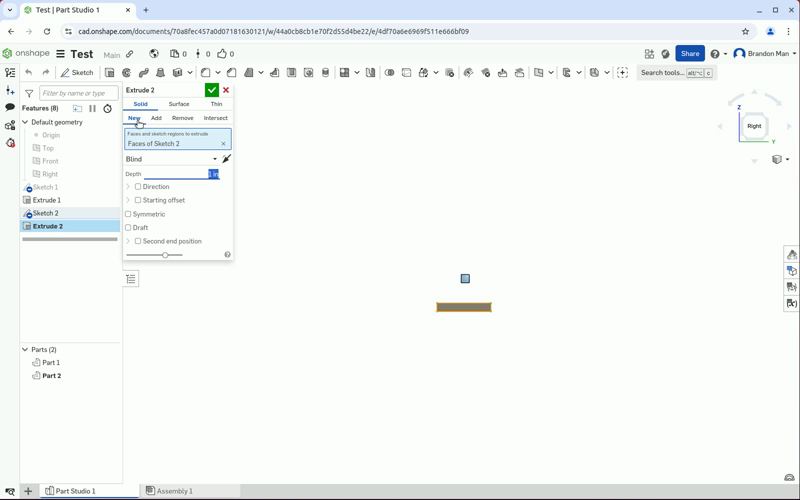
text(1.685)
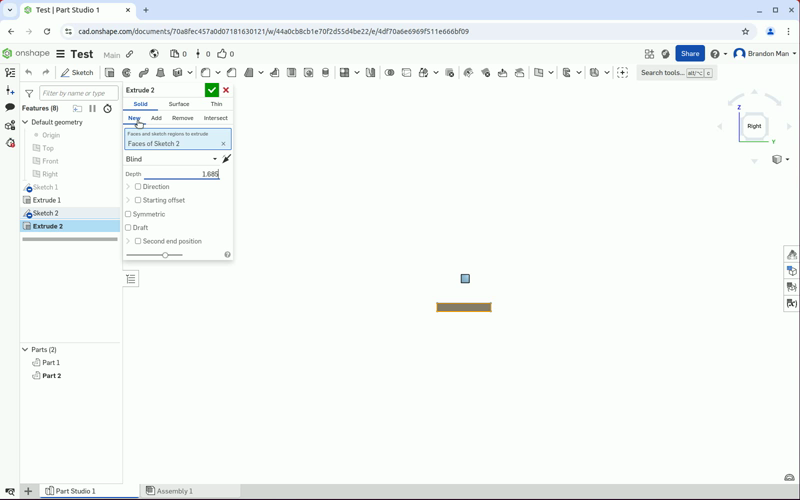
key(enter)
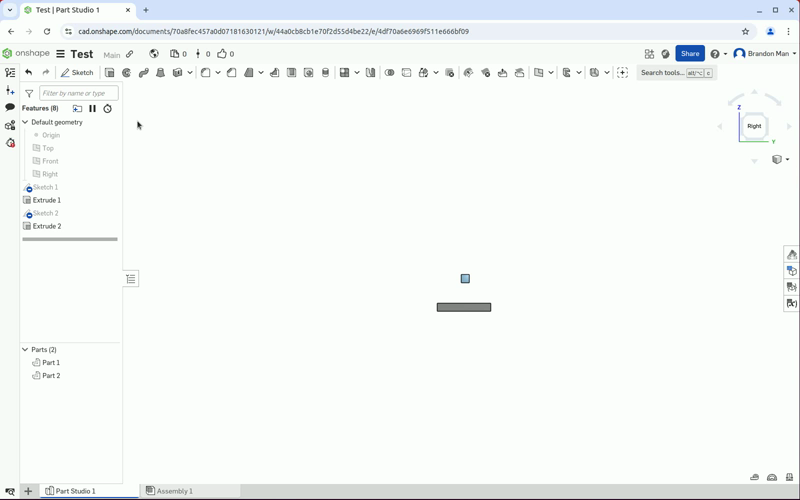
key(shift+h)
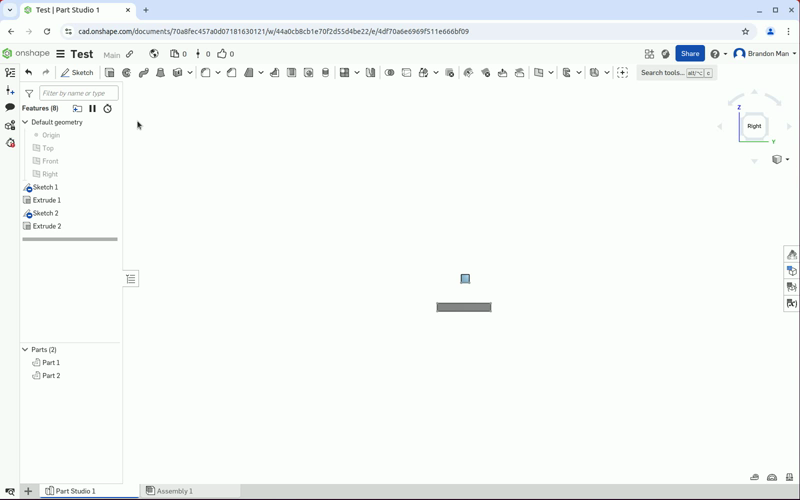
key(shift+h)
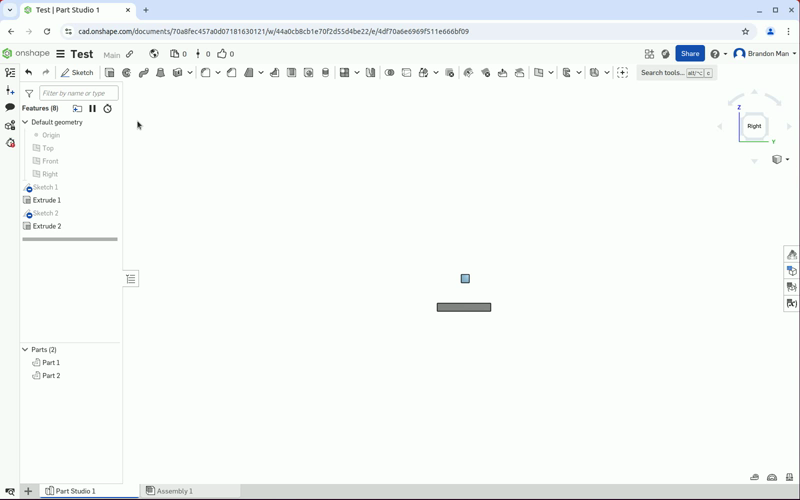
mouse_move(73, 189)
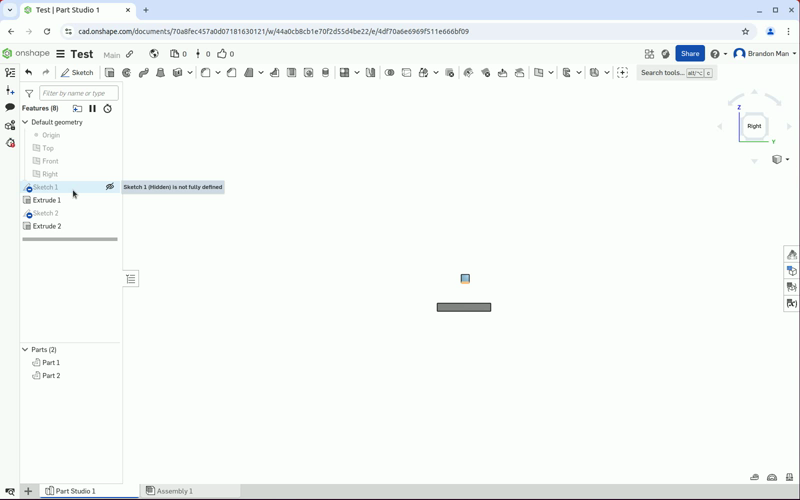
click(73, 189)
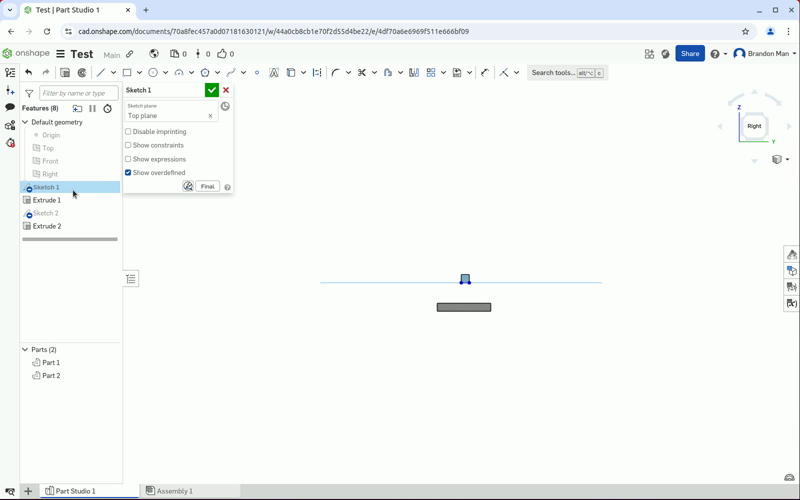
mouse_move(229, 92)
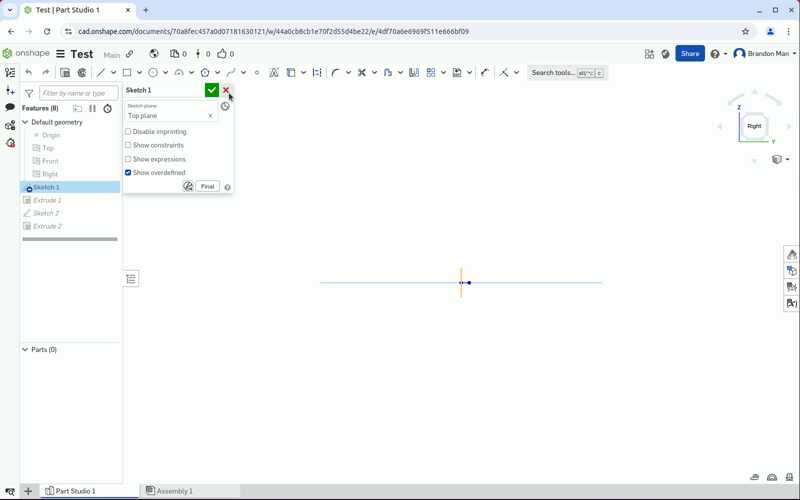
click(229, 92)
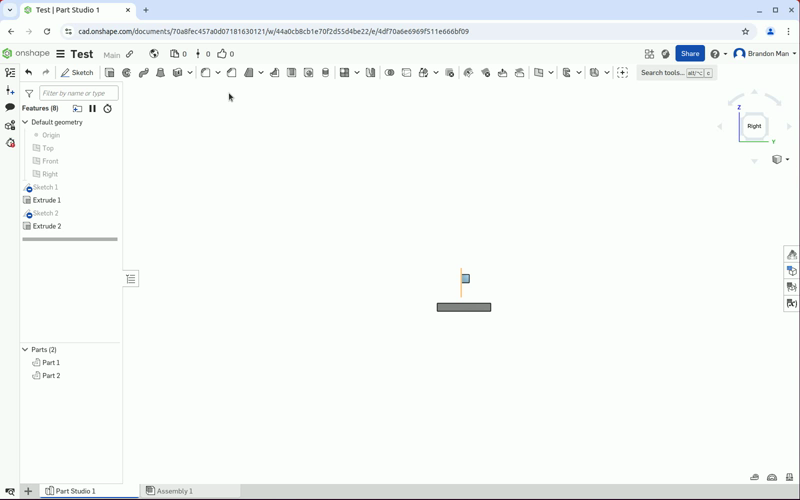
mouse_move(73, 352)
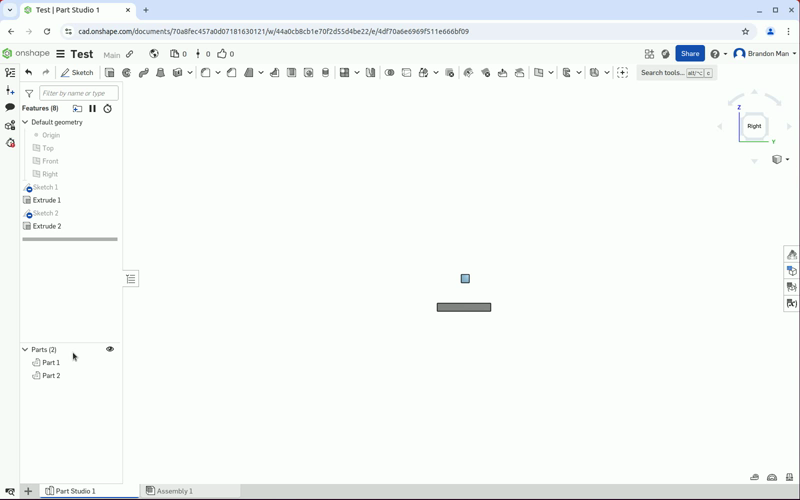
key(y)
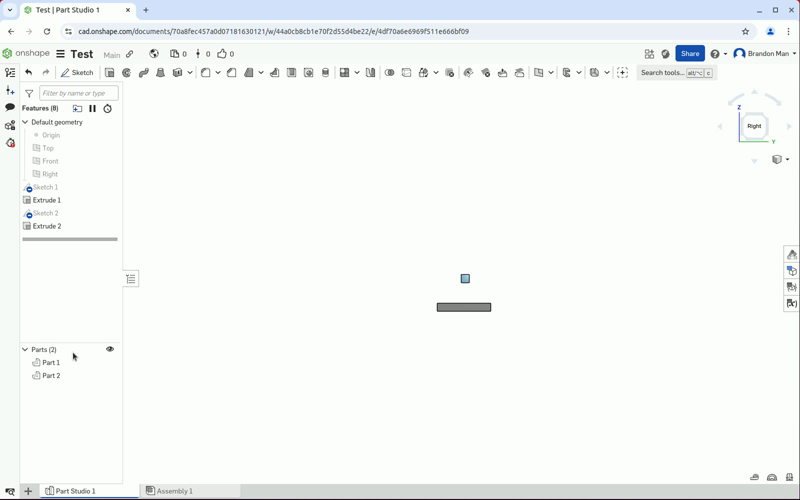
key(shift+p)
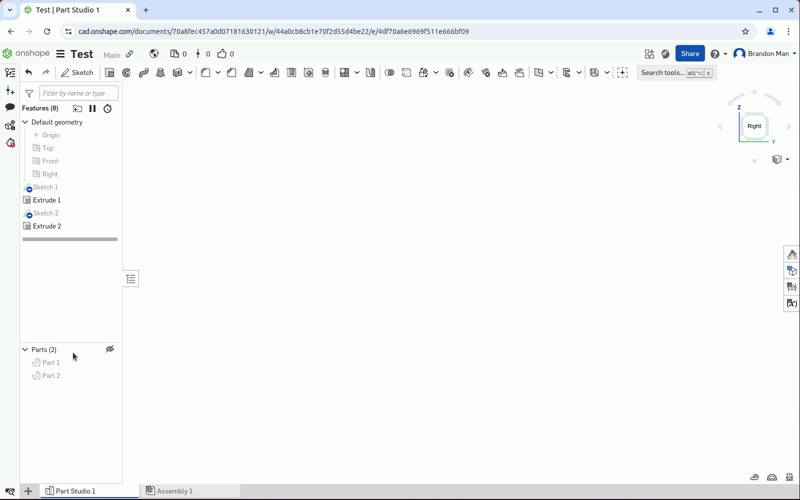
key(space)
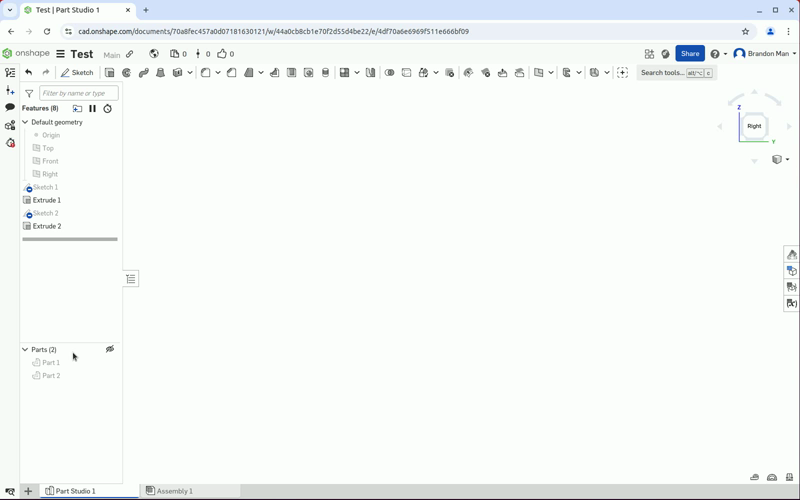
key_down(shift)
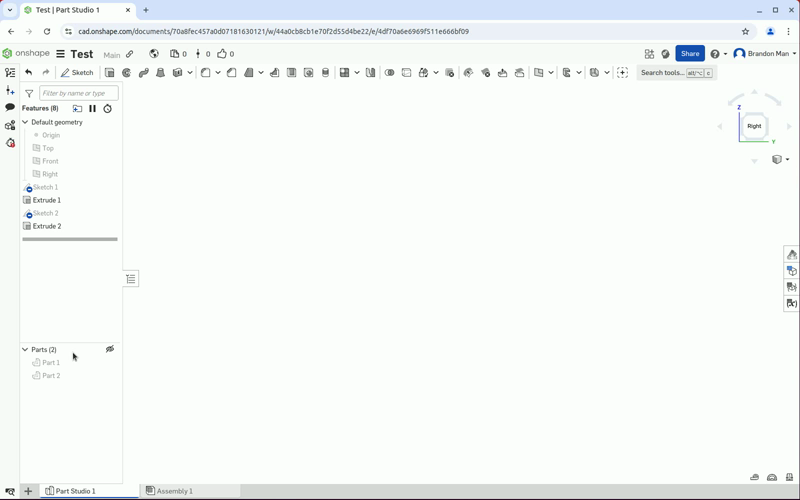
key(right)
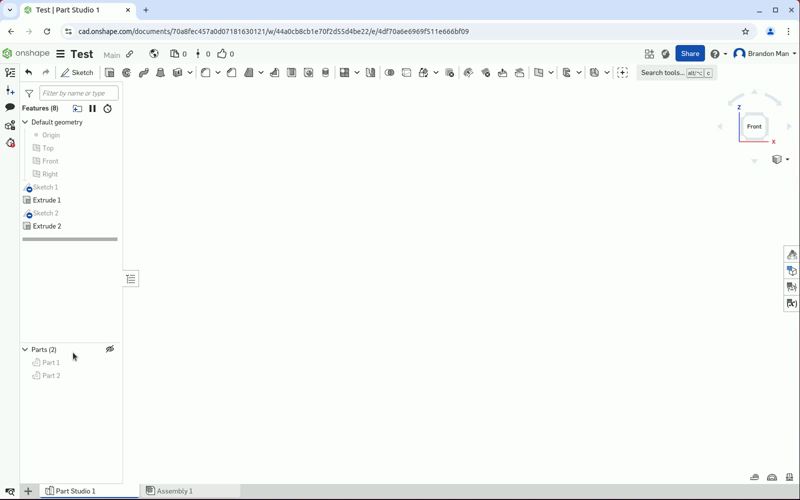
key_up(shift)
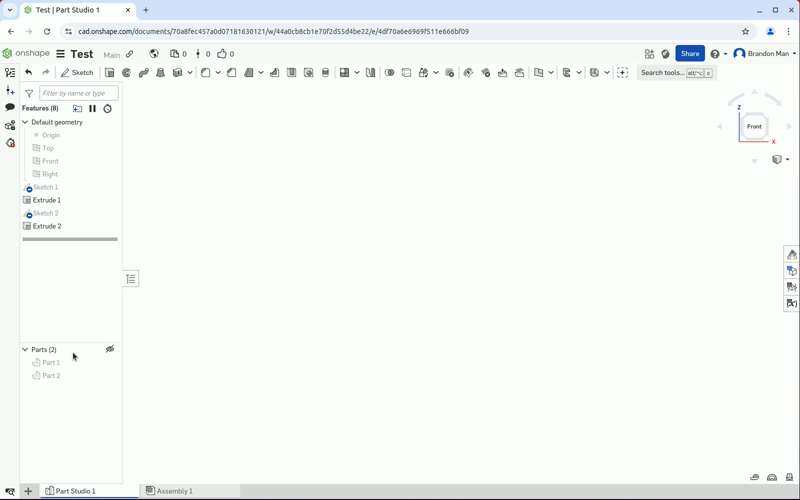
mouse_move(73, 352)
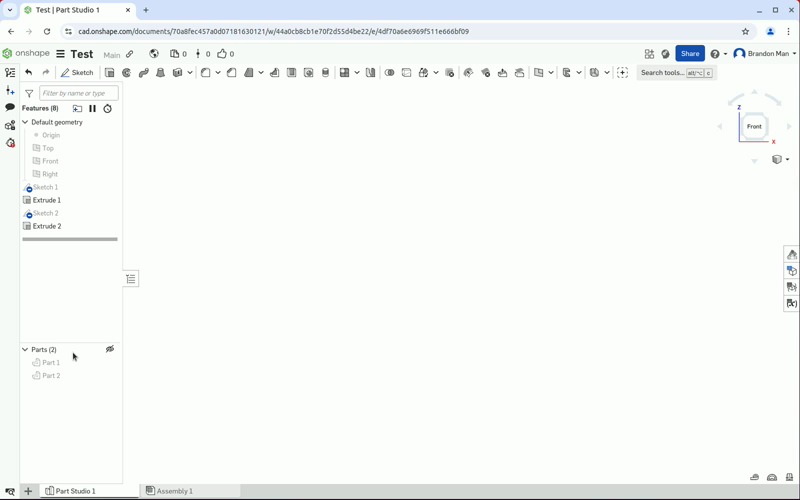
key(shift+y)
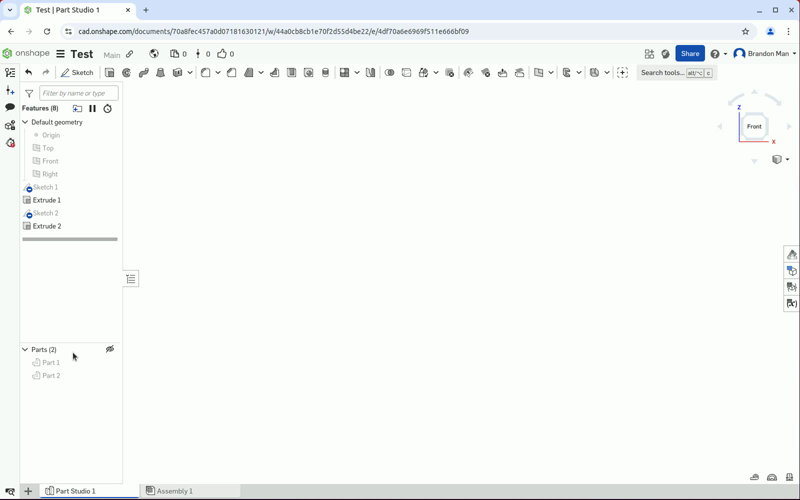
key(shift+s)
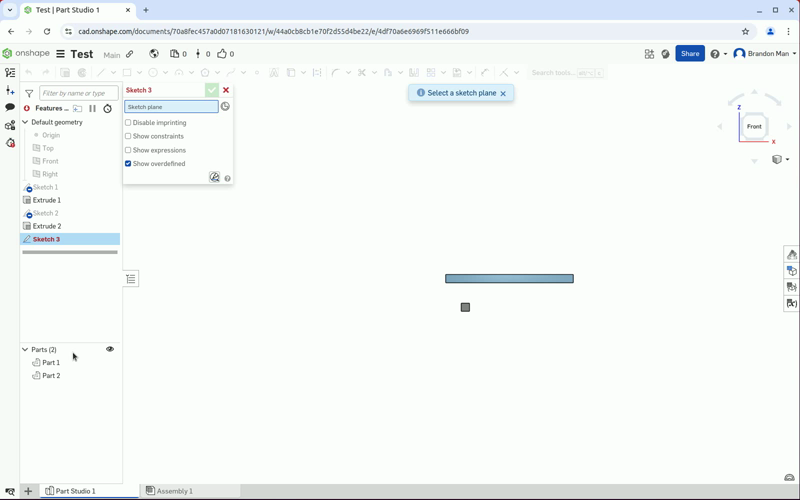
mouse_move(73, 163)
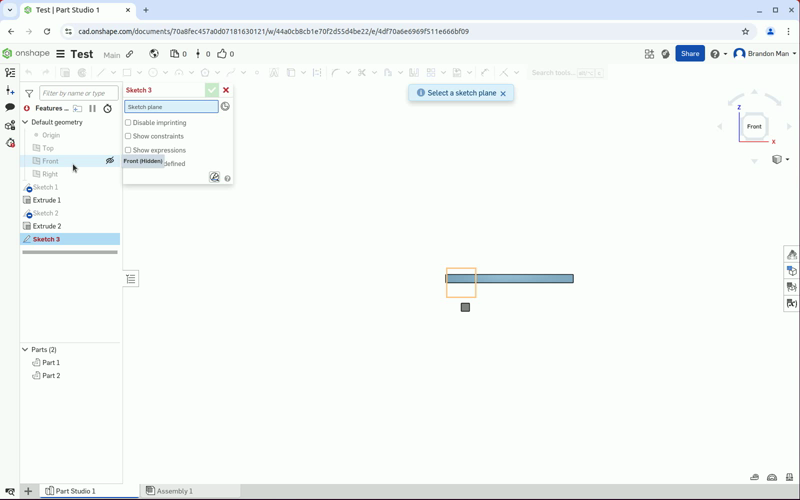
click(73, 163)
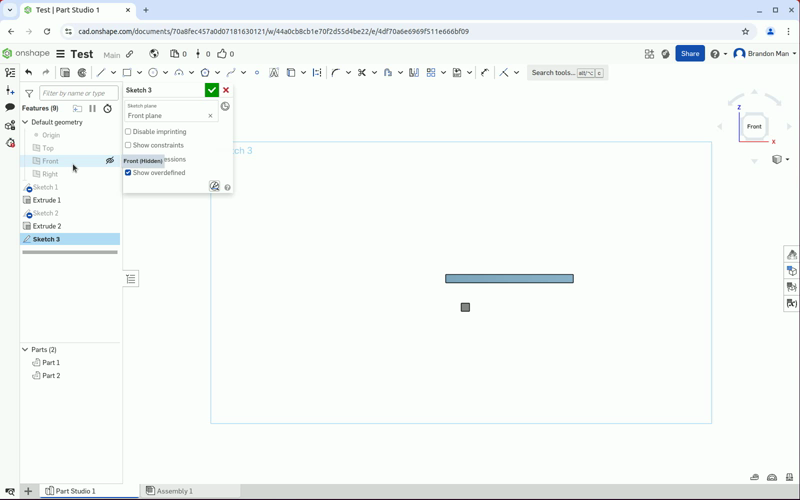
mouse_move(73, 352)
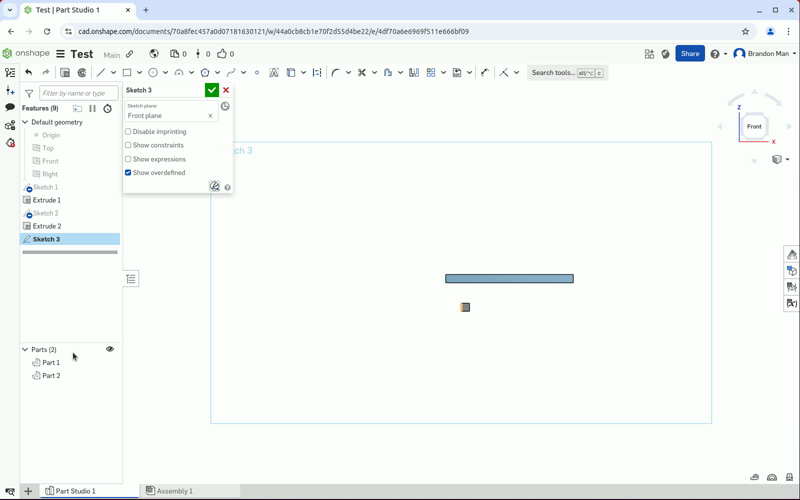
key(y)
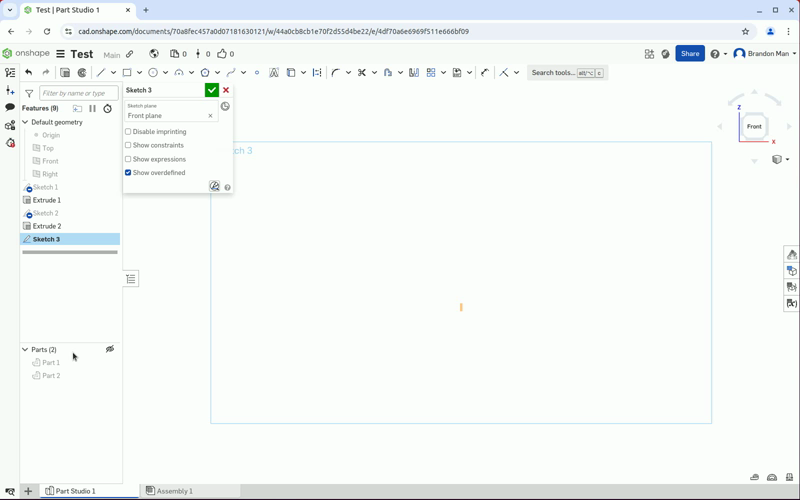
key(l)
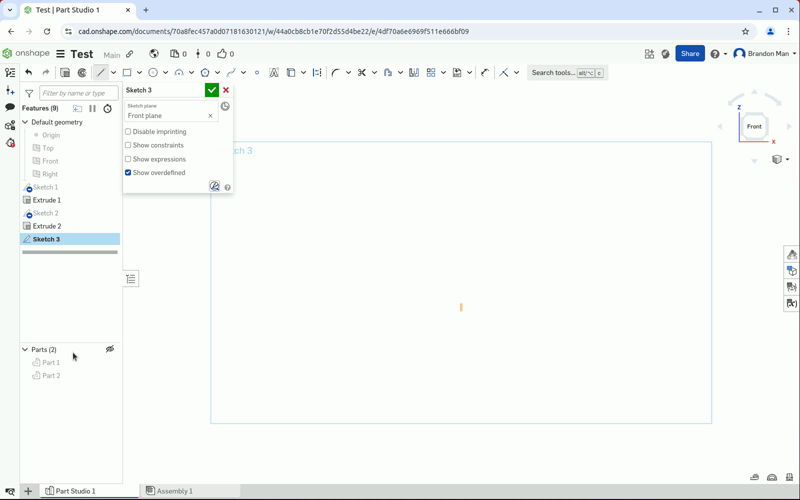
key_down(shift)
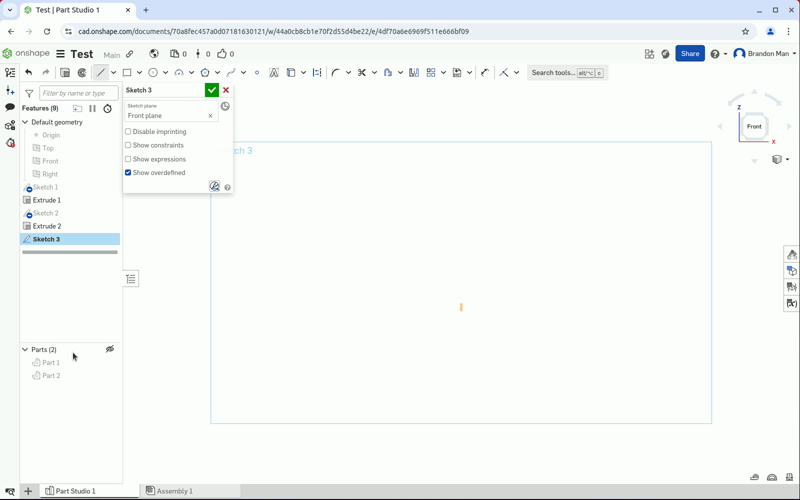
mouse_move(429, 299)
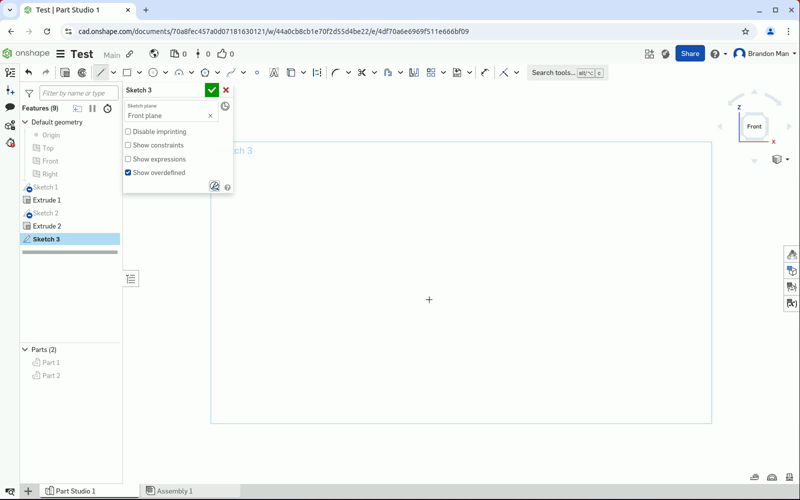
click(429, 299)
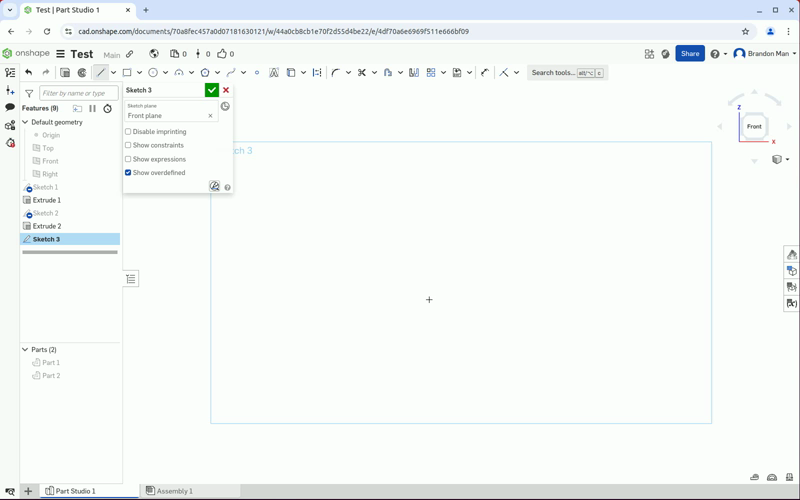
key_up(shift)
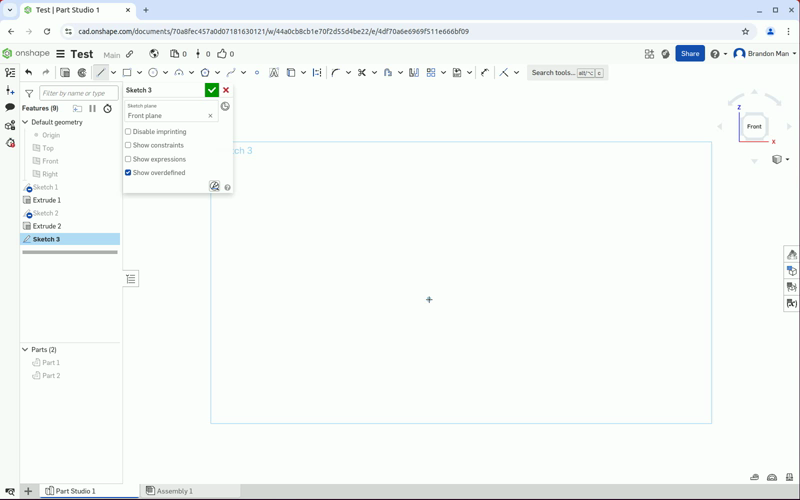
key_down(shift)
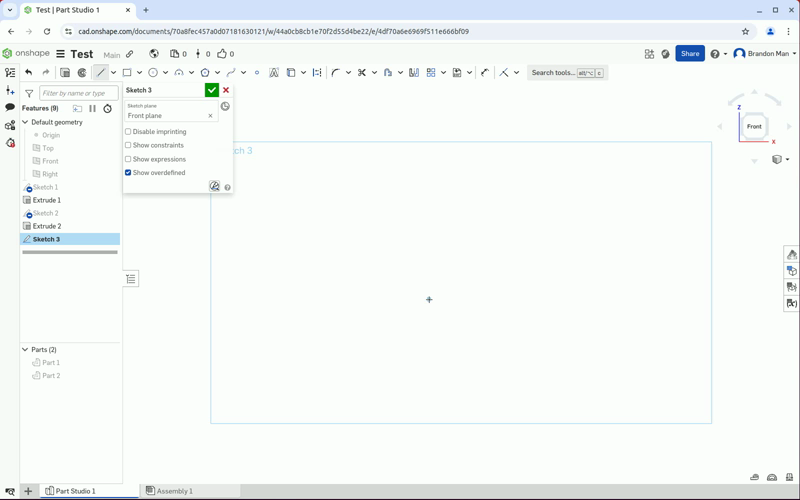
mouse_move(459, 299)
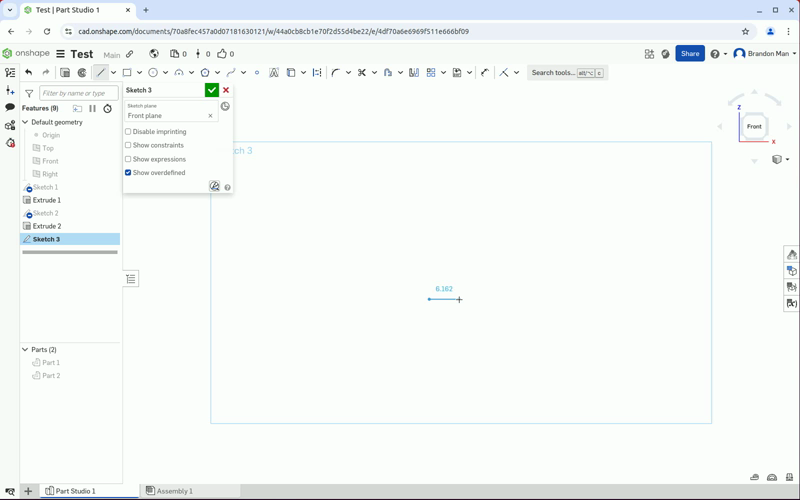
mouse_move(437, 299)
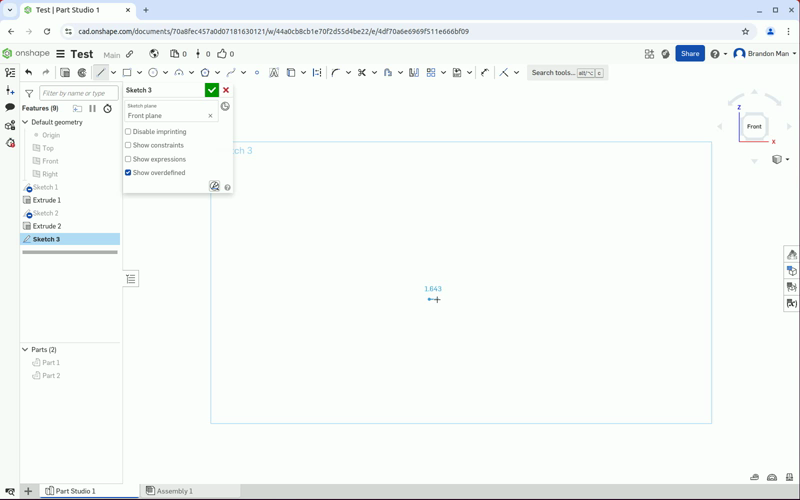
click(437, 299)
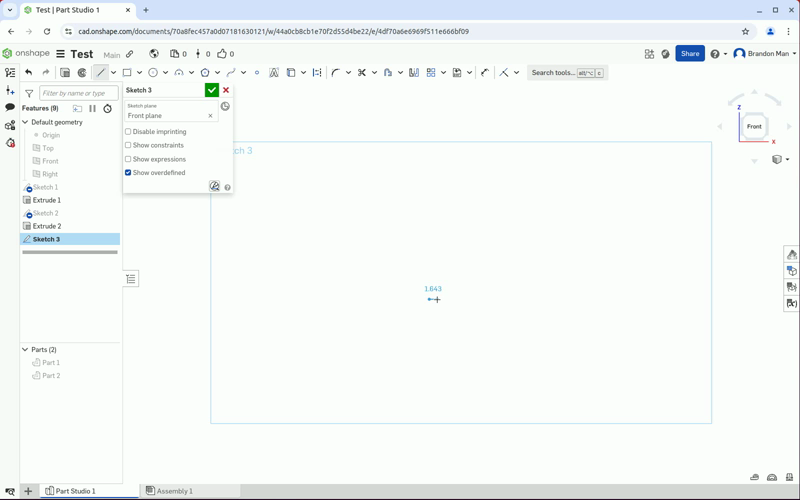
key_up(shift)
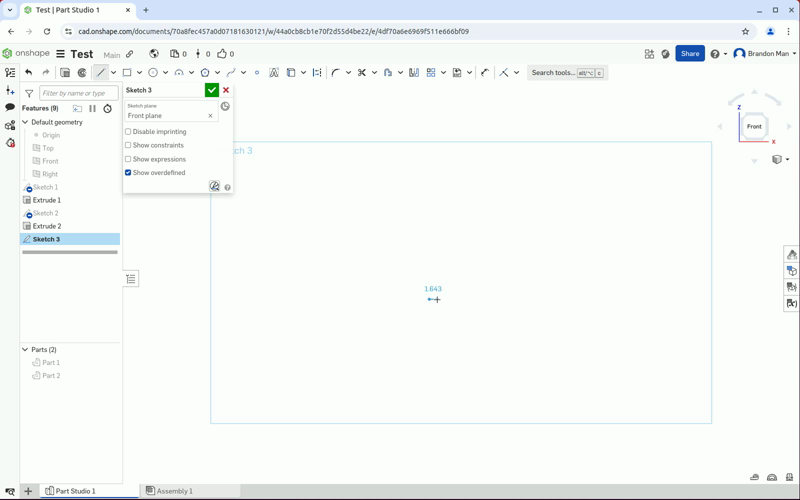
key_down(shift)
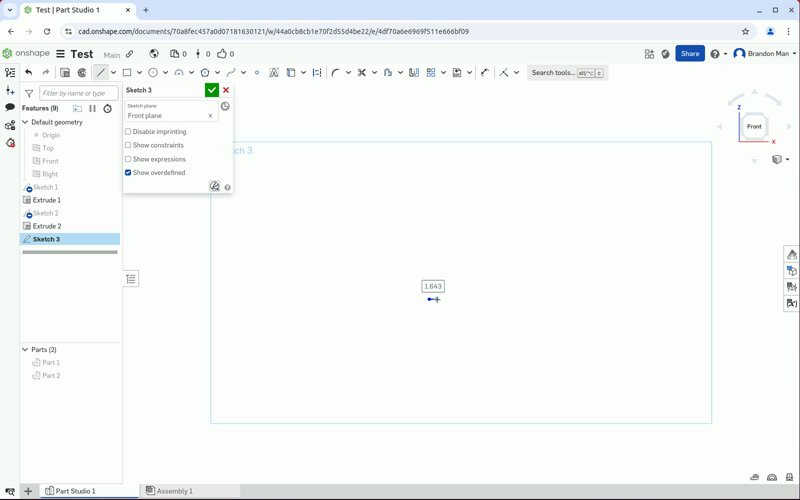
mouse_move(467, 299)
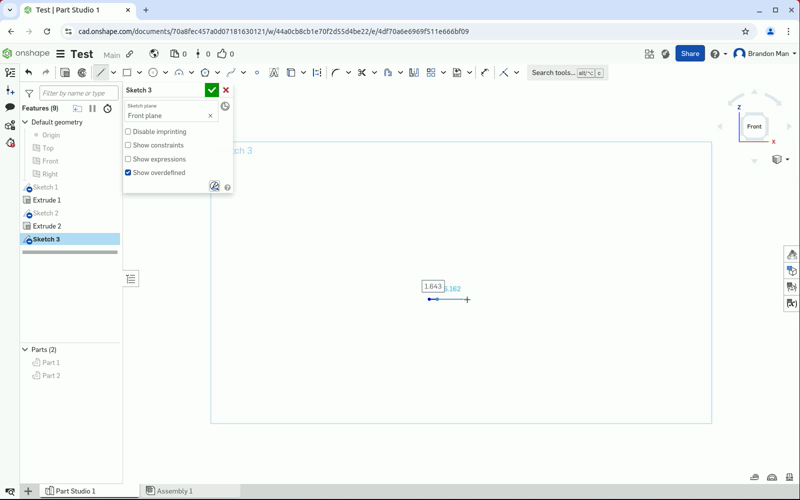
mouse_move(437, 246)
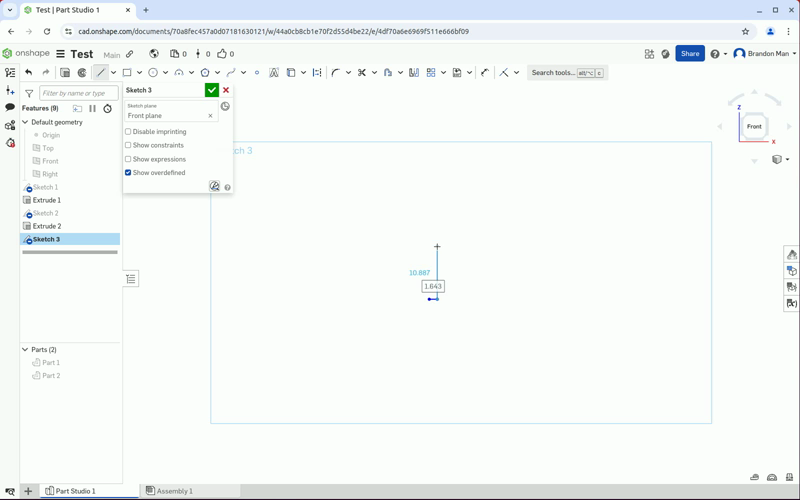
click(437, 246)
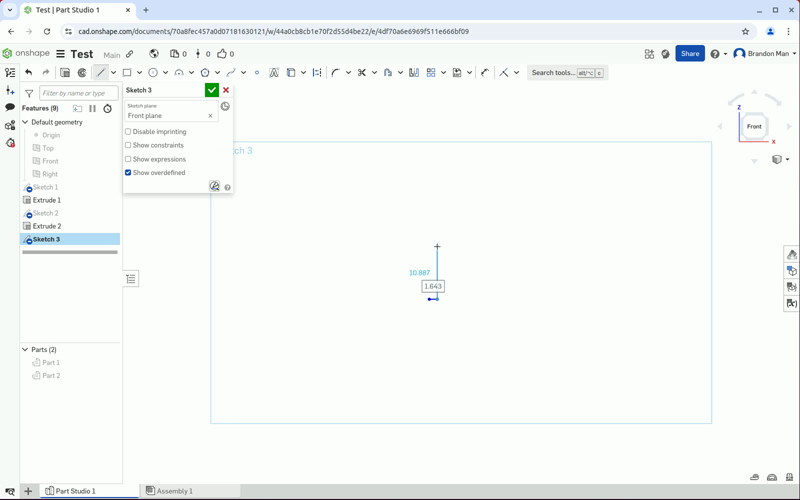
key_up(shift)
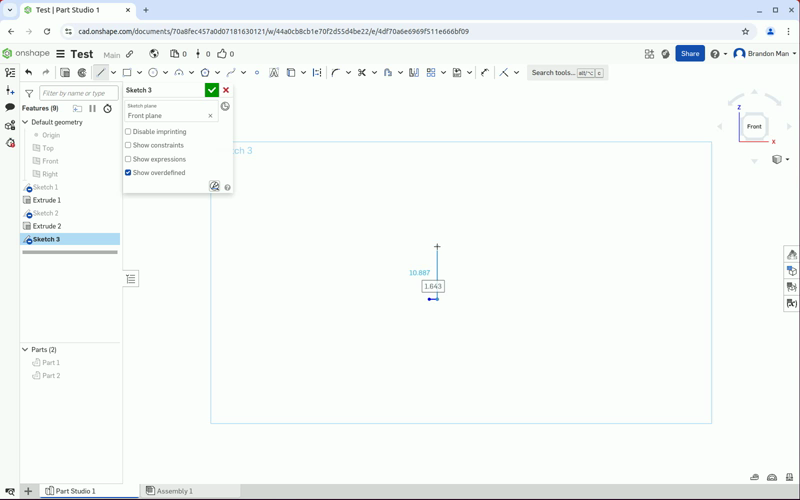
key_down(shift)
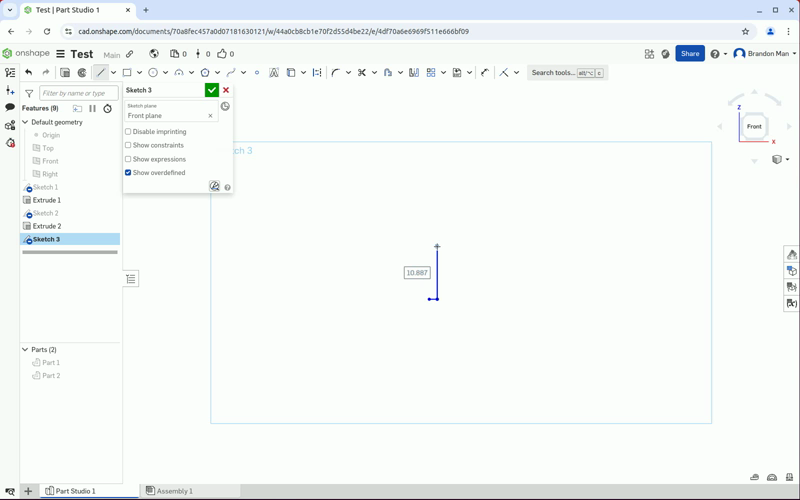
mouse_move(467, 246)
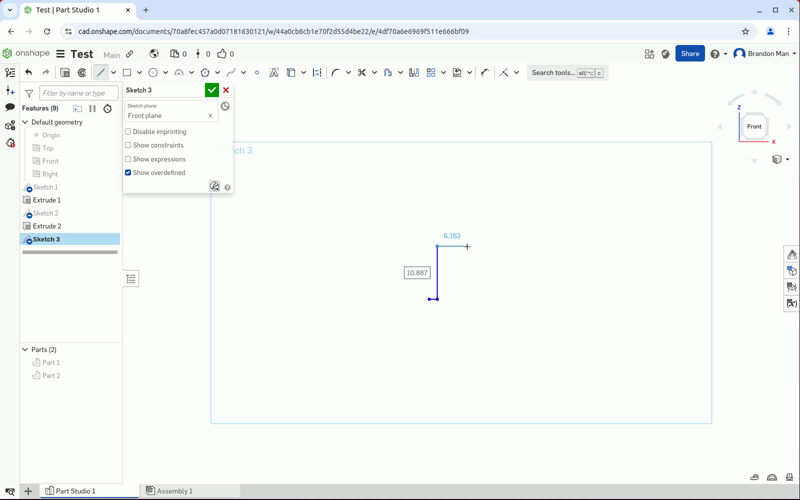
mouse_move(429, 246)
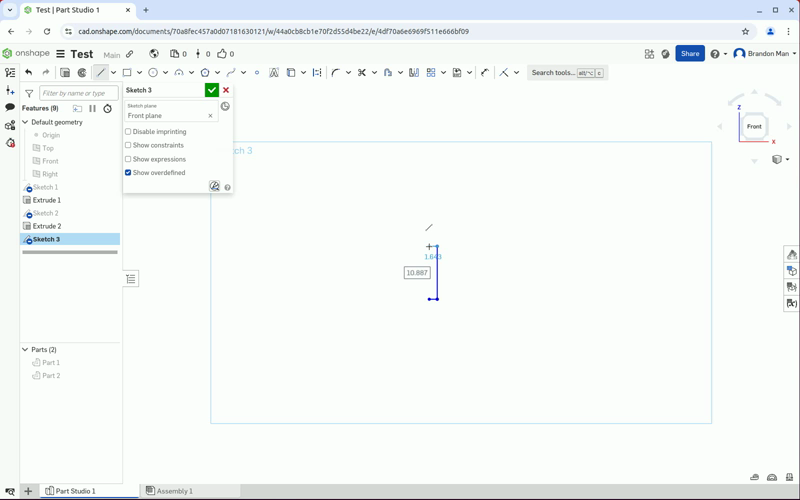
click(429, 246)
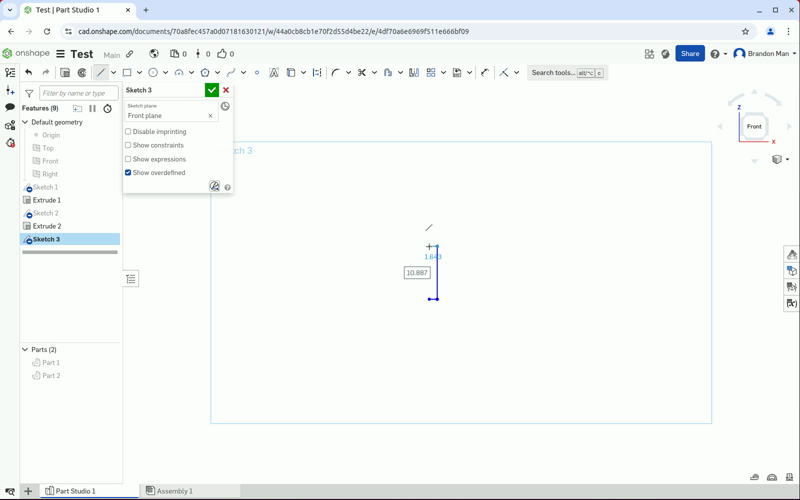
key_up(shift)
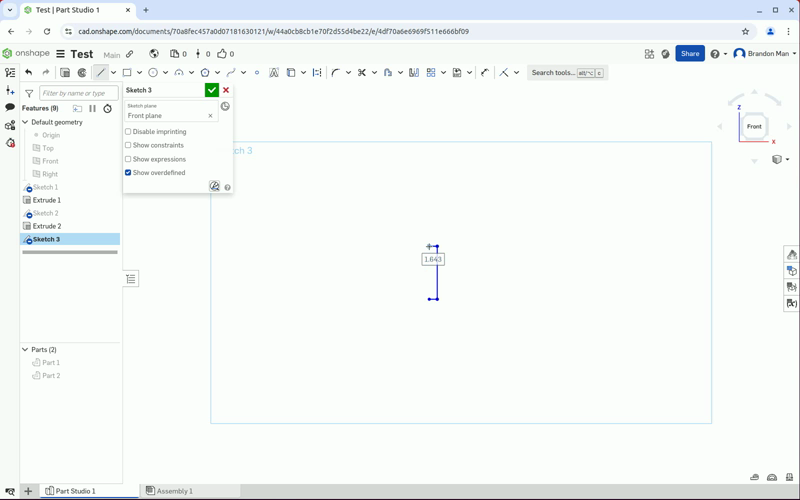
mouse_move(459, 246)
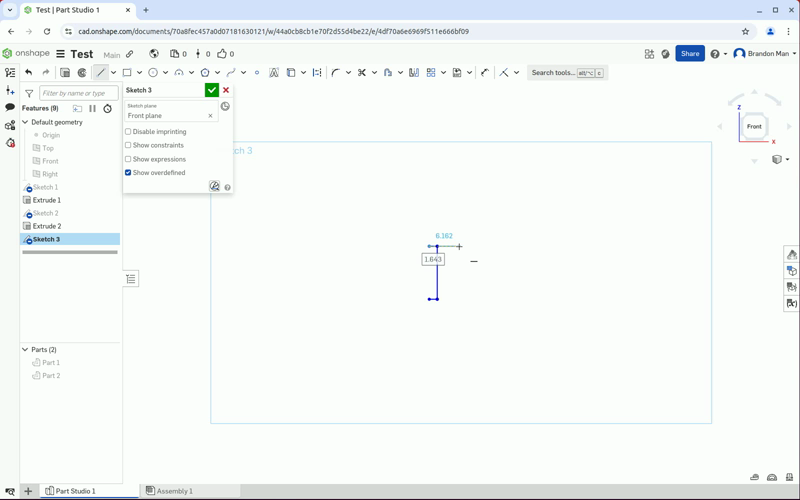
key_down(shift)
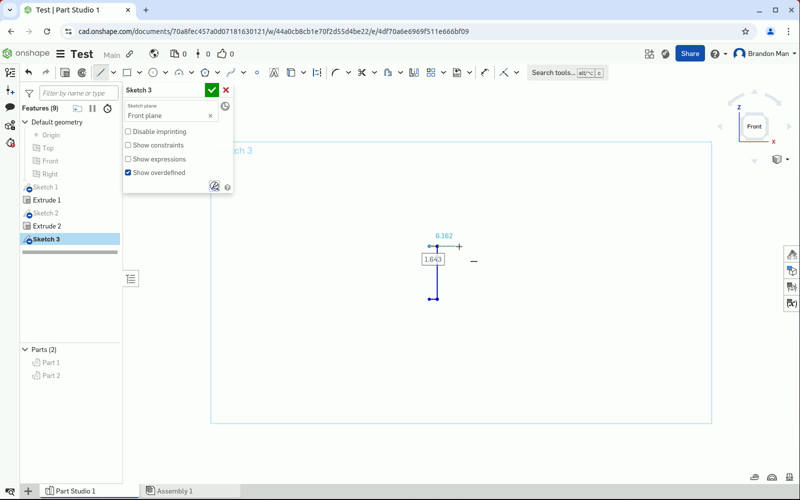
mouse_move(429, 299)
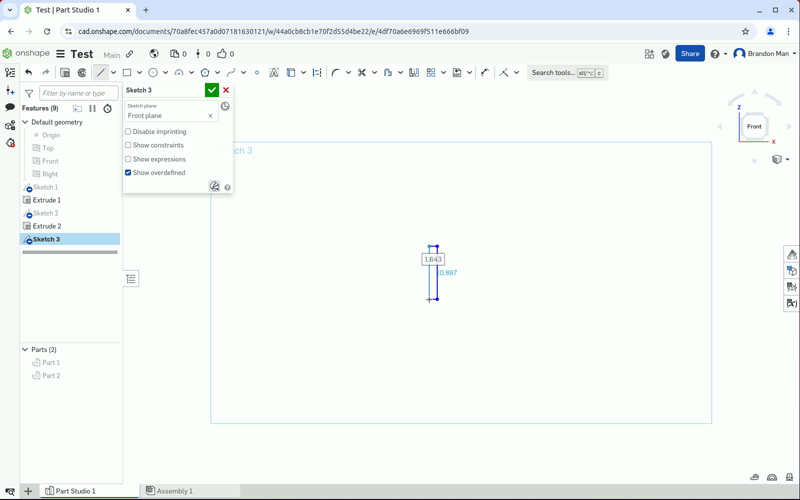
key_up(shift)
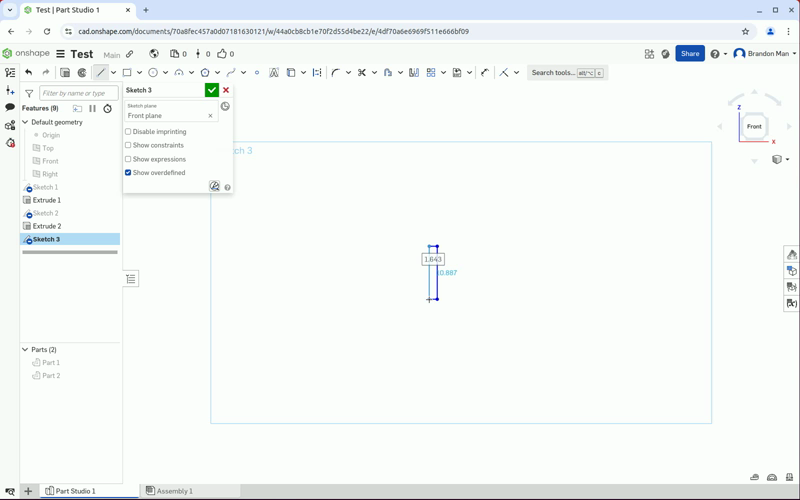
click(429, 299)
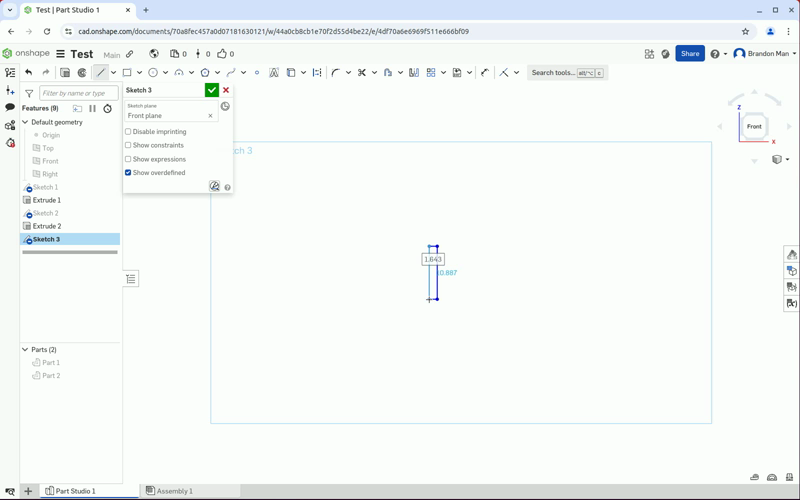
key(esc)
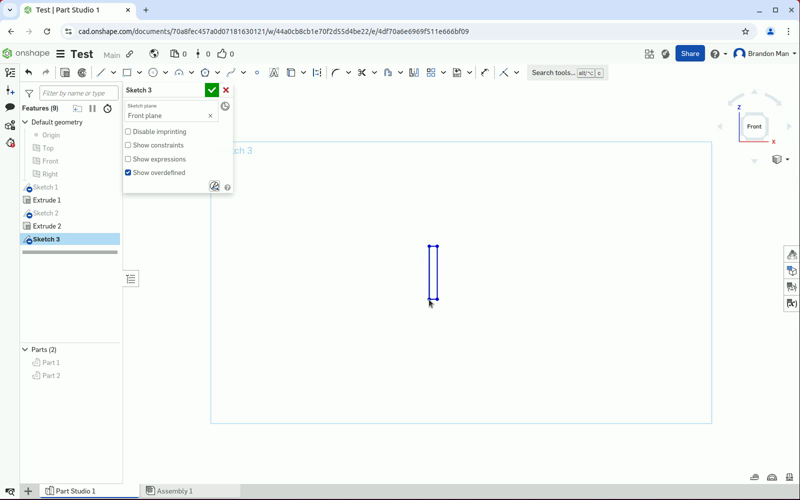
mouse_move(430, 255)
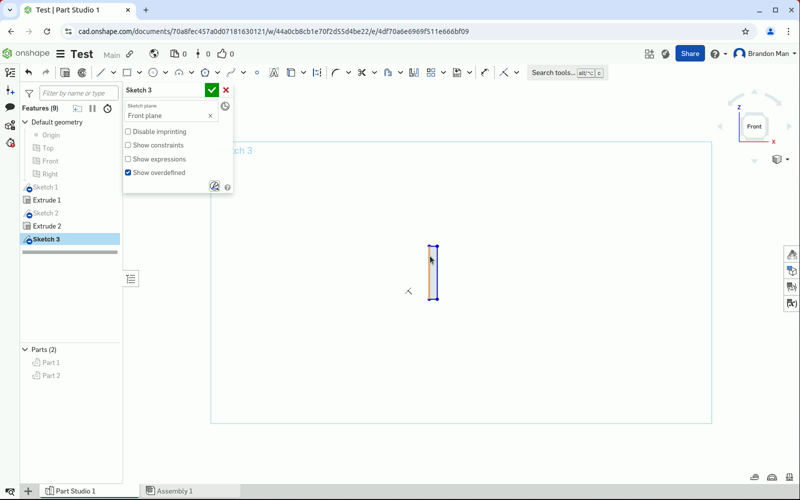
scroll(6)
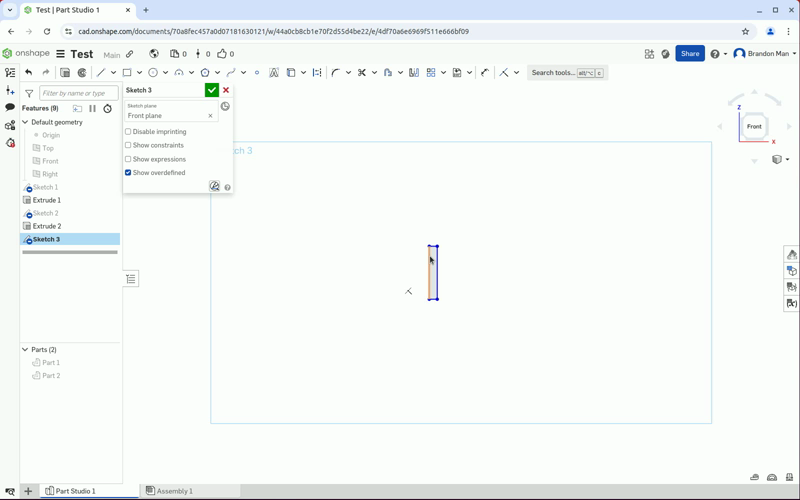
scroll(6)
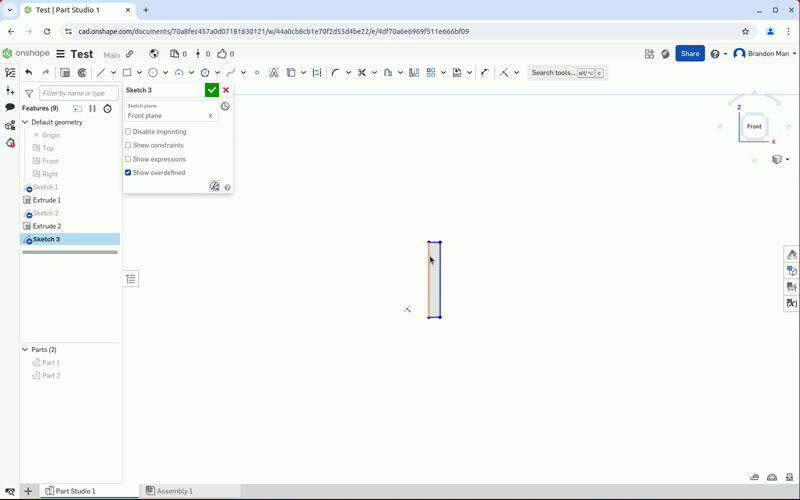
scroll(6)
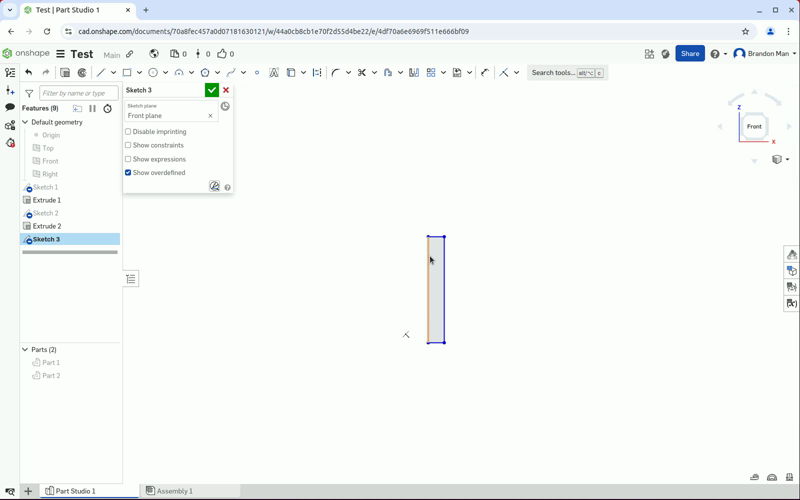
scroll(6)
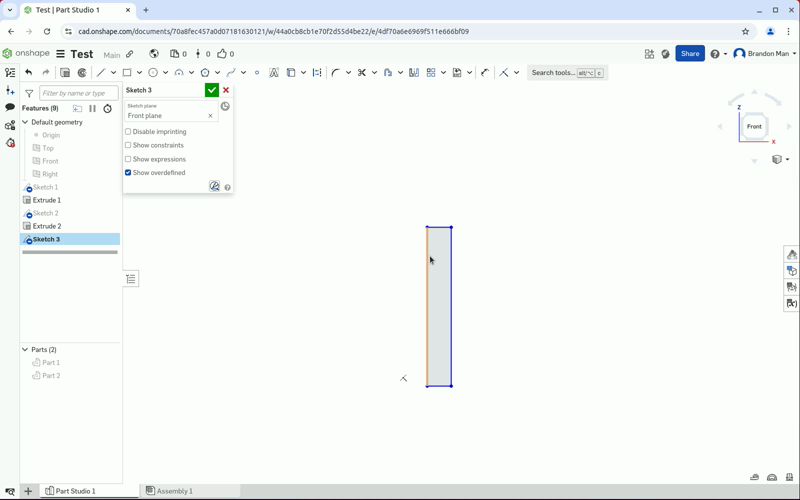
scroll(6)
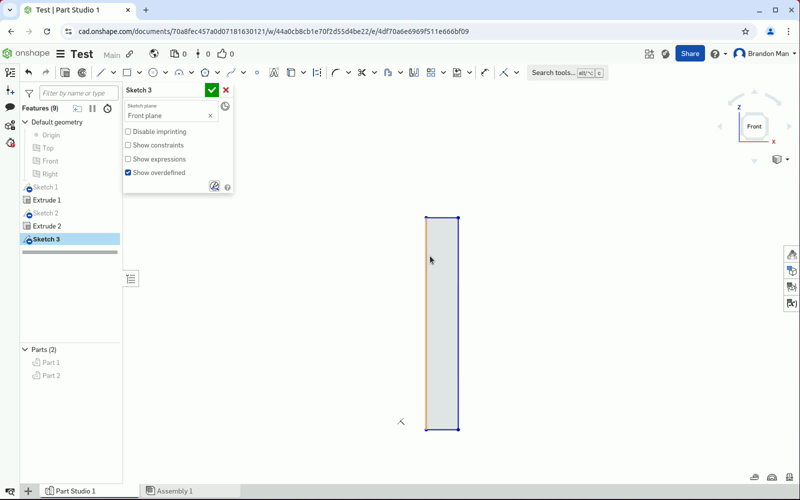
scroll(6)
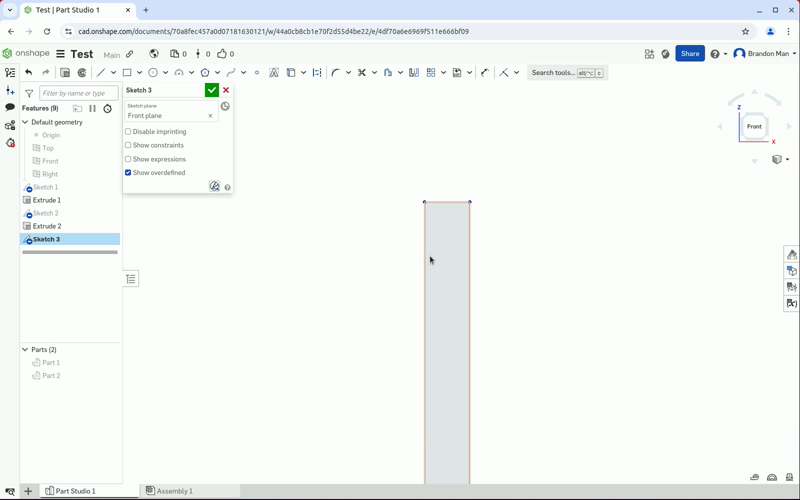
scroll(6)
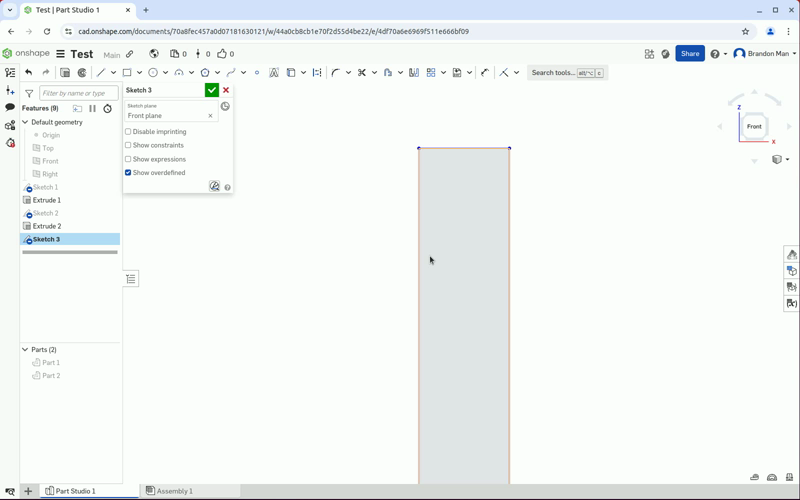
click(430, 255)
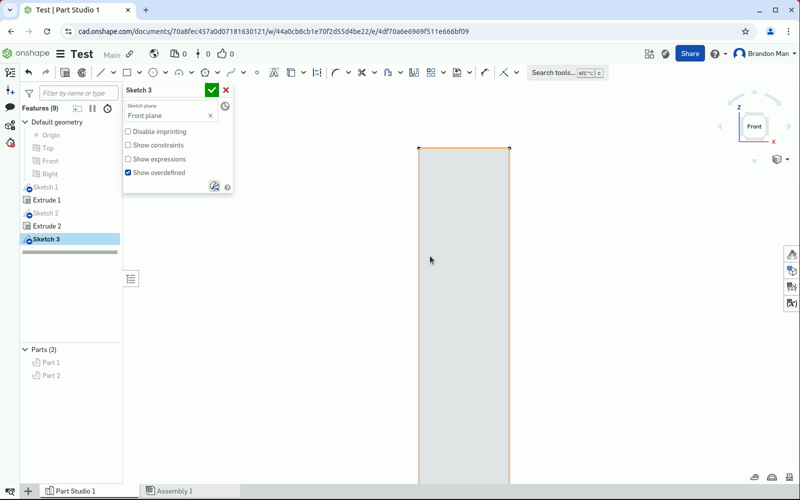
scroll(-6)
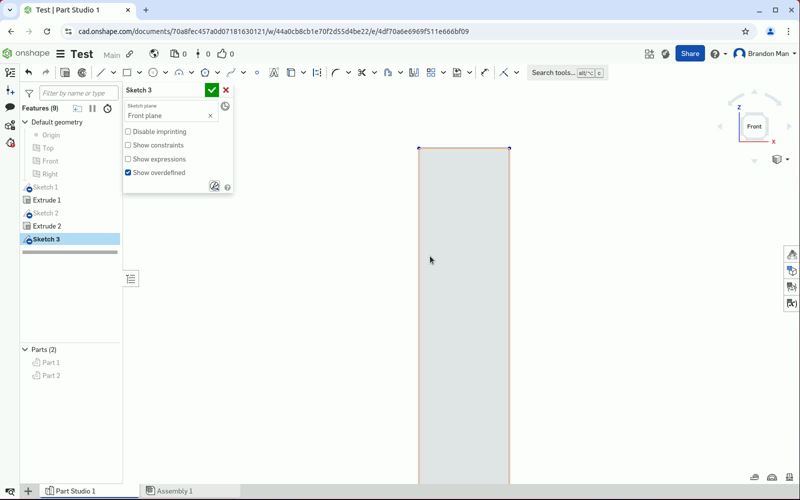
scroll(-6)
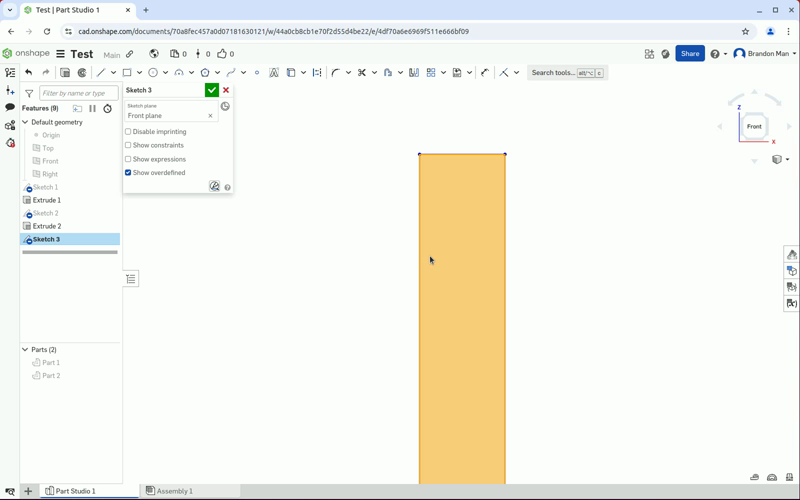
scroll(-6)
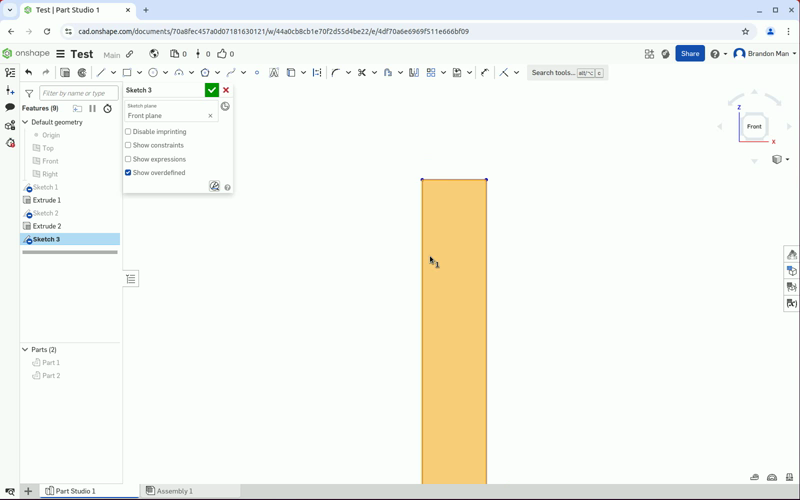
scroll(-6)
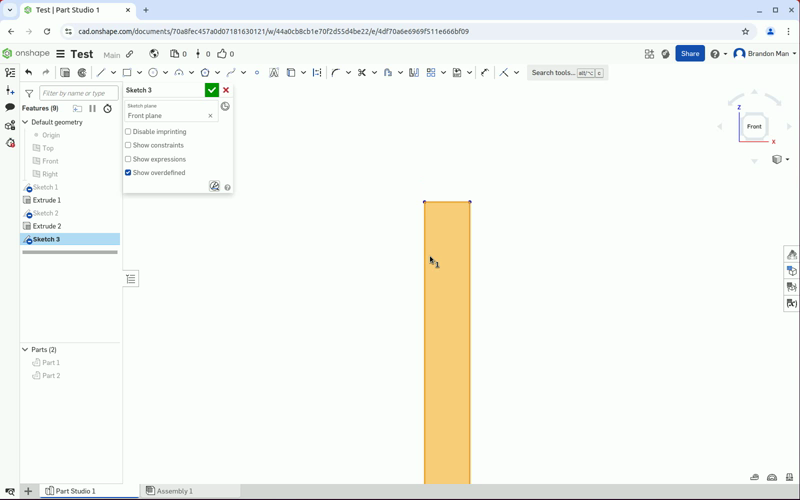
scroll(-6)
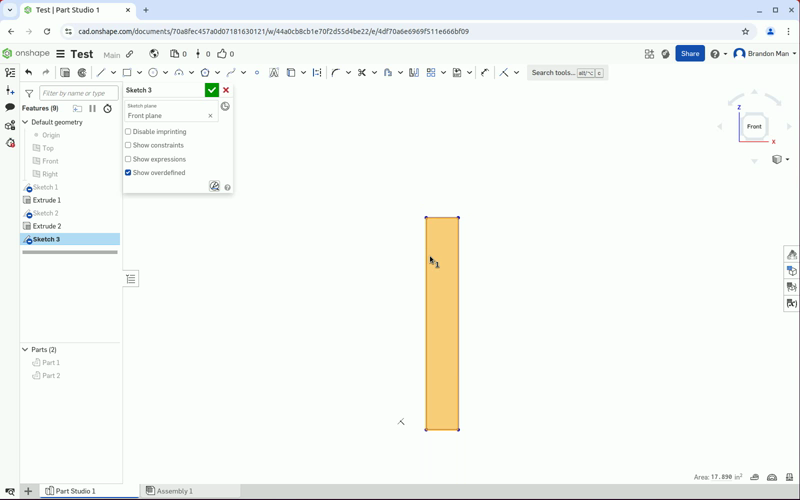
scroll(-6)
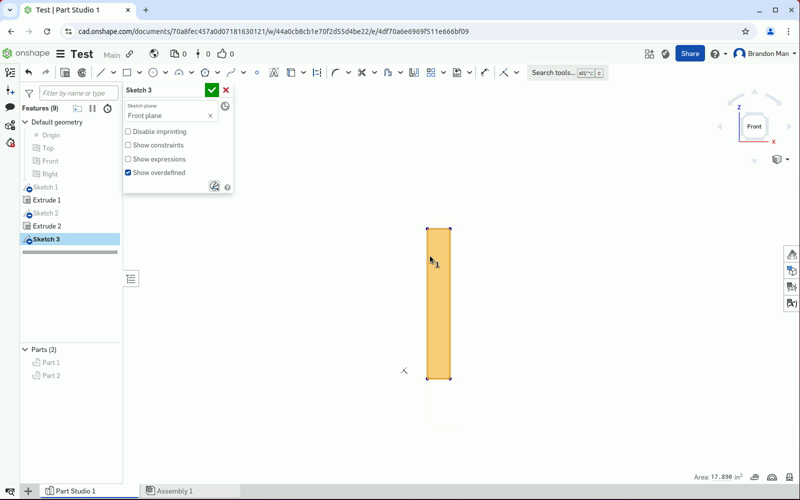
scroll(-6)
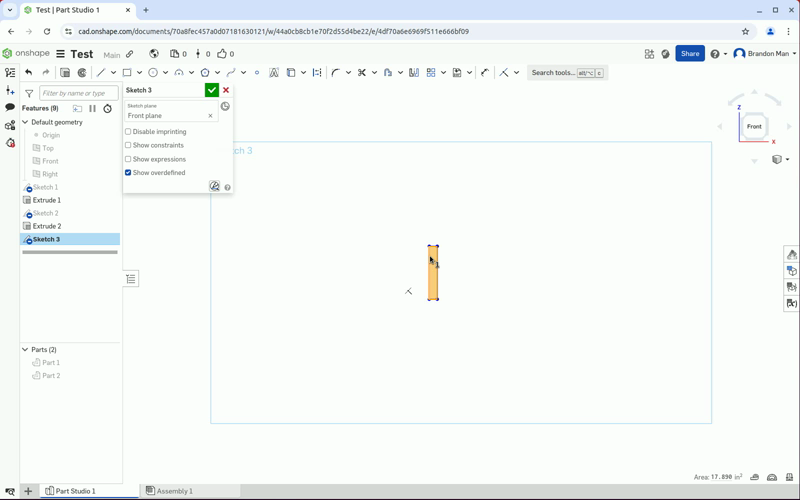
mouse_move(73, 352)
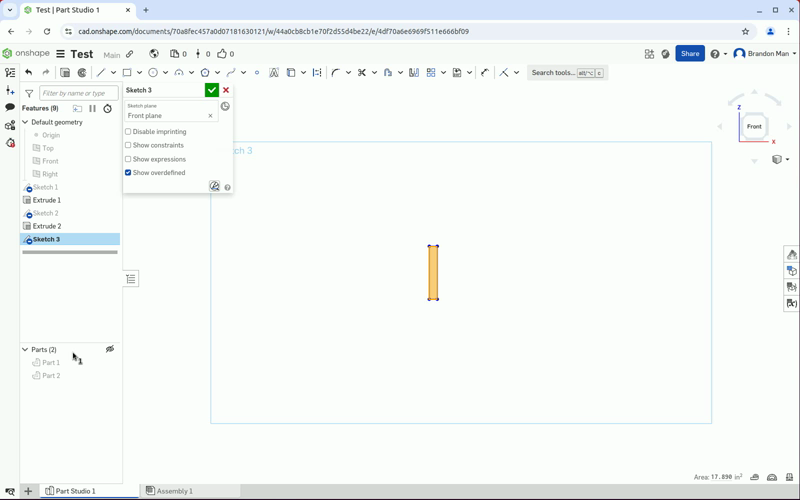
key(shift+y)
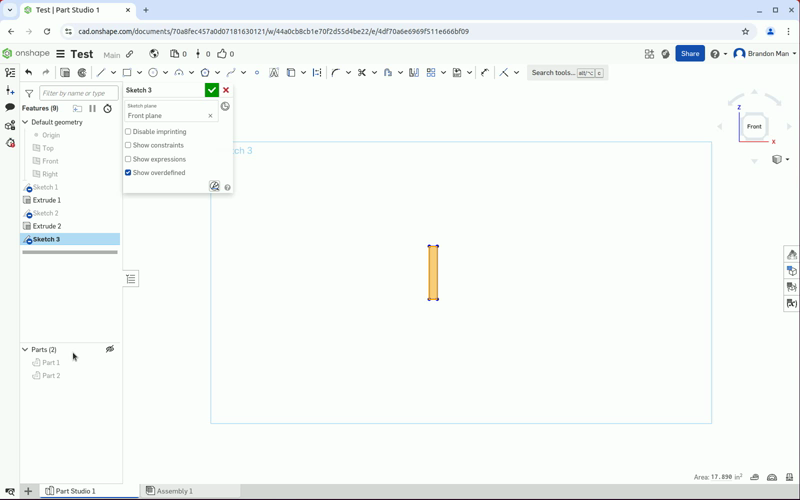
key(shift+e)
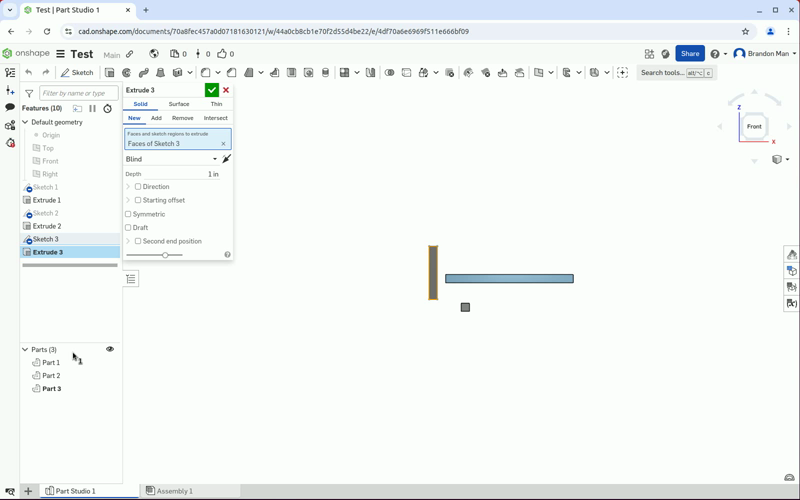
mouse_move(143, 106)
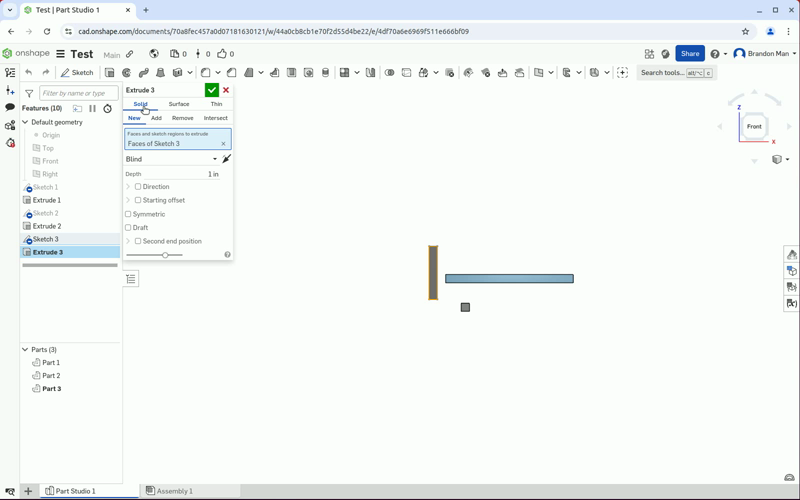
click(143, 106)
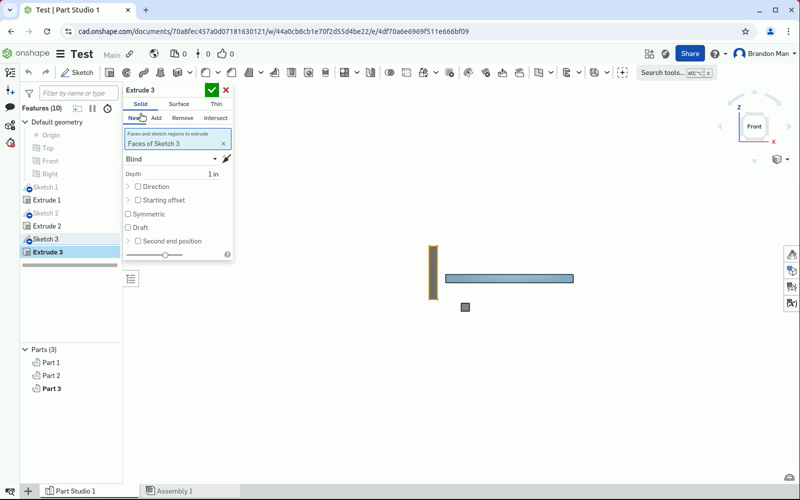
mouse_move(137, 120)
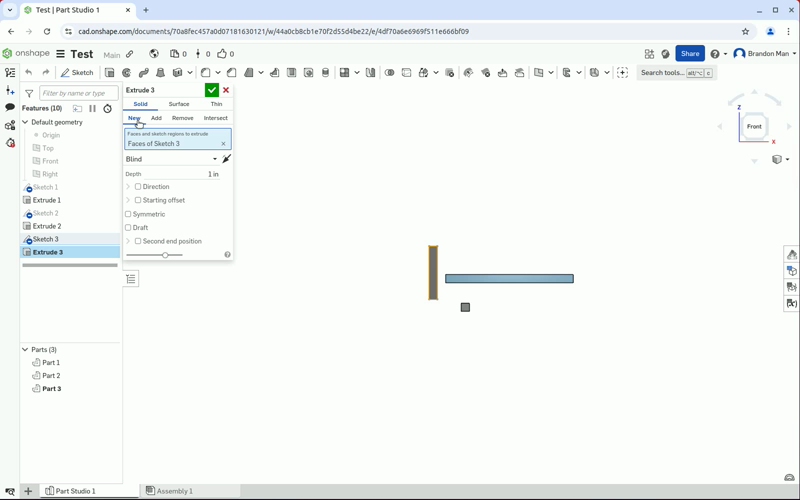
click(137, 120)
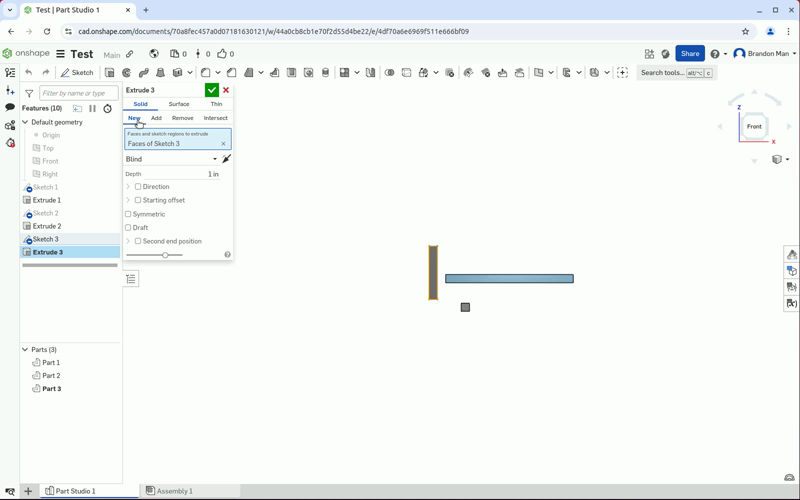
key(tab, 4)
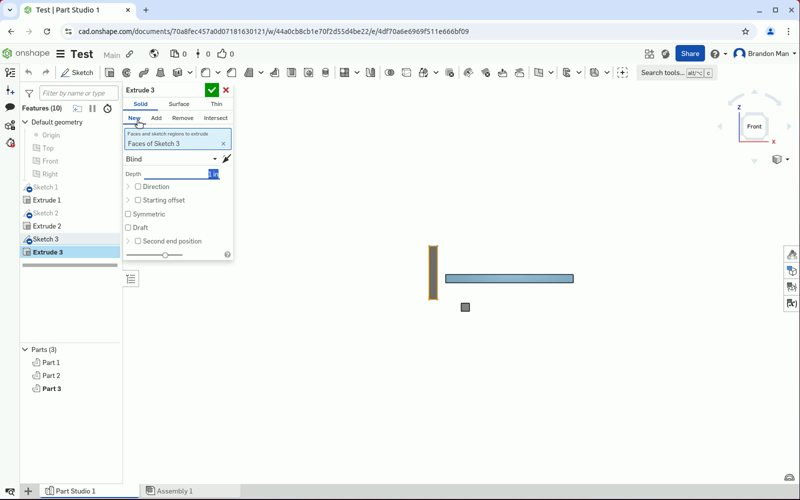
text(1.685)
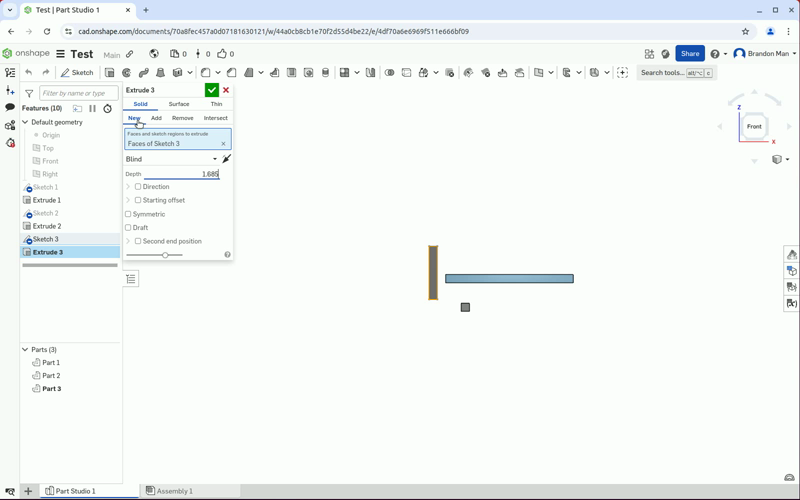
key(enter)
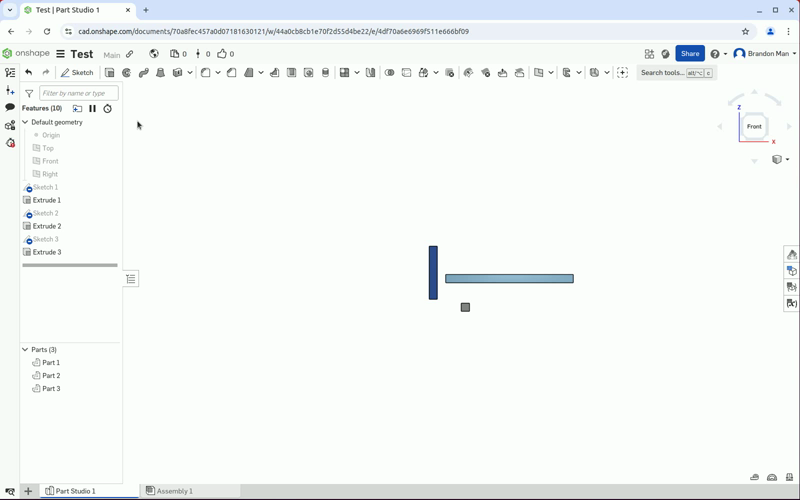
key(shift+h)
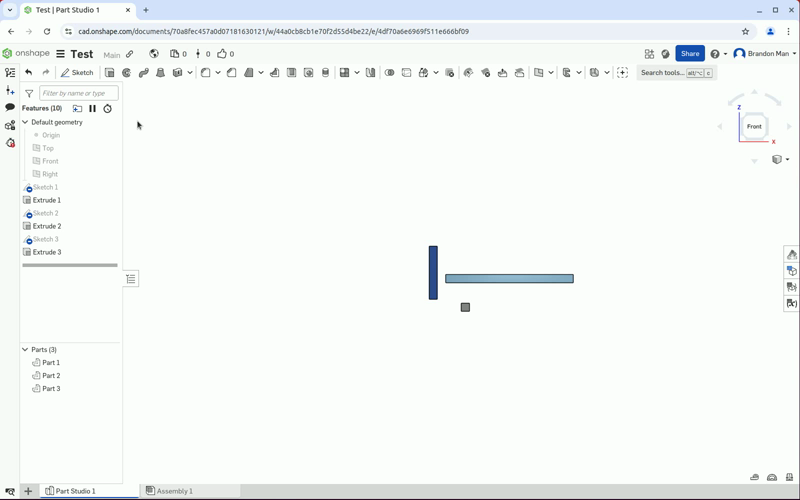
key(shift+h)
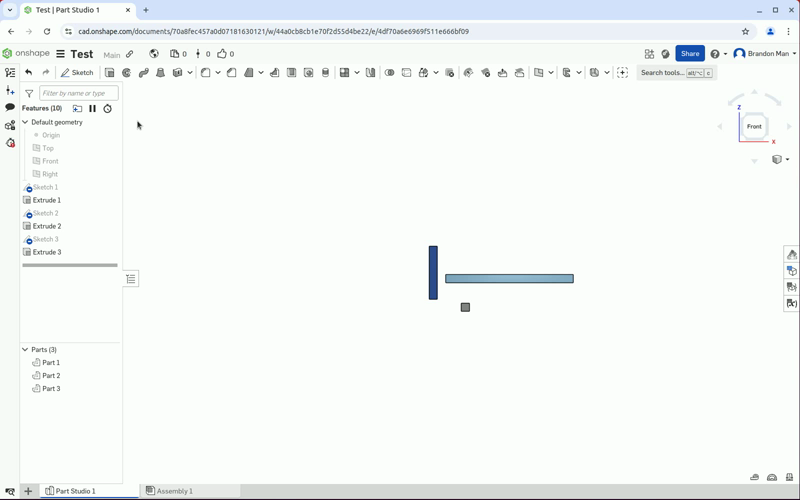
mouse_move(73, 189)
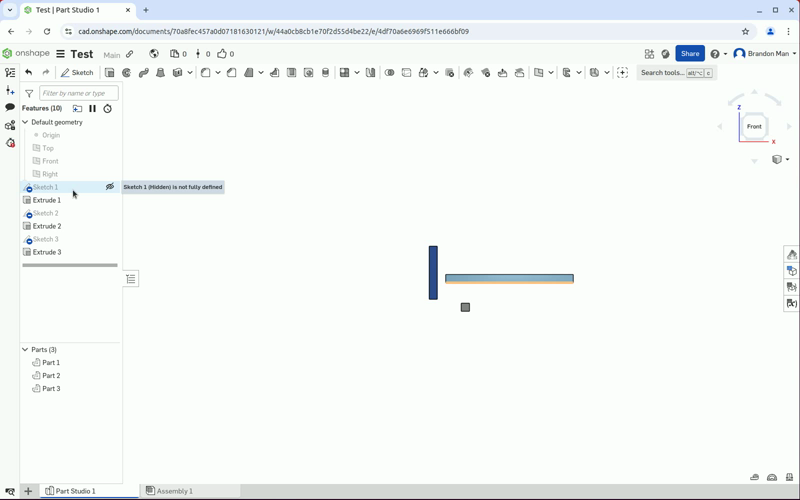
click(73, 189)
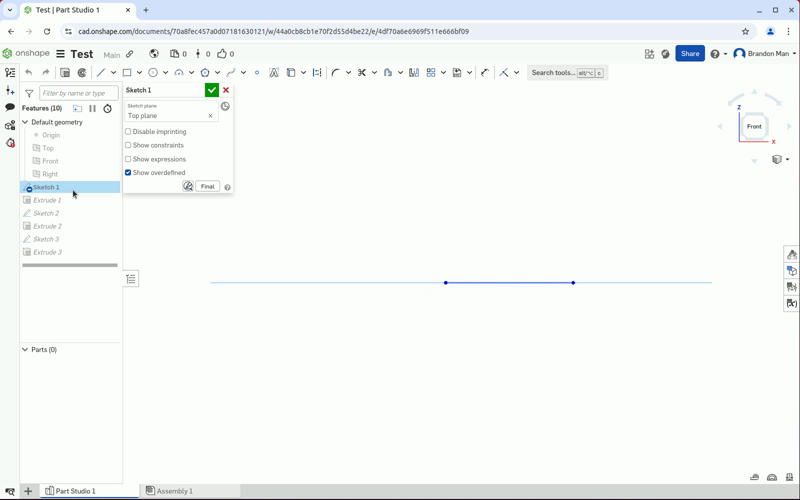
mouse_move(229, 92)
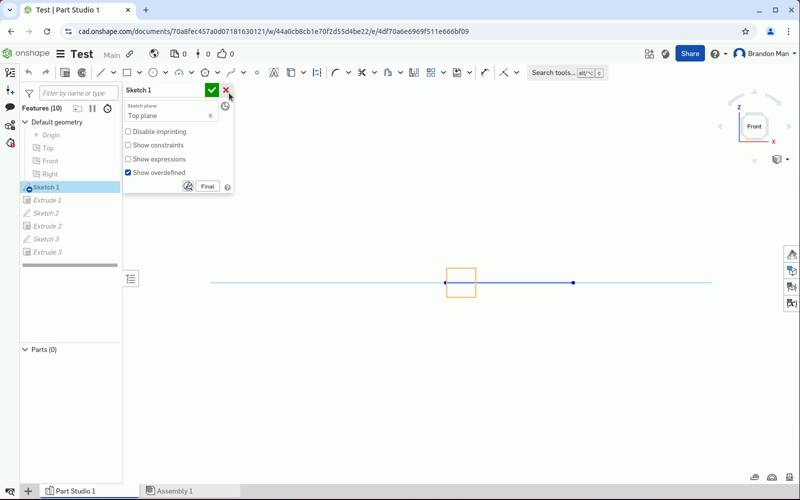
click(229, 92)
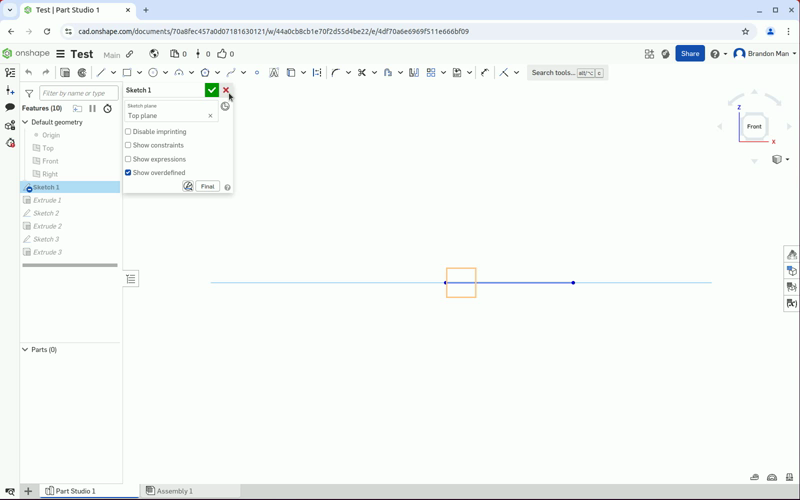
key(shift+s)
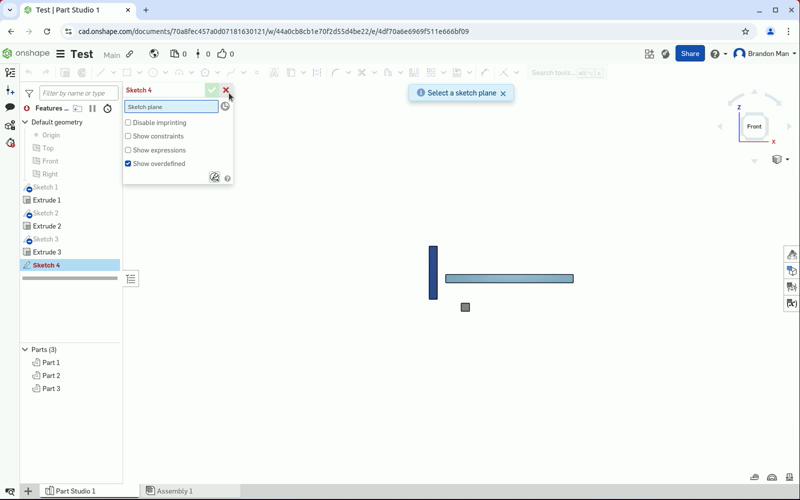
mouse_move(73, 163)
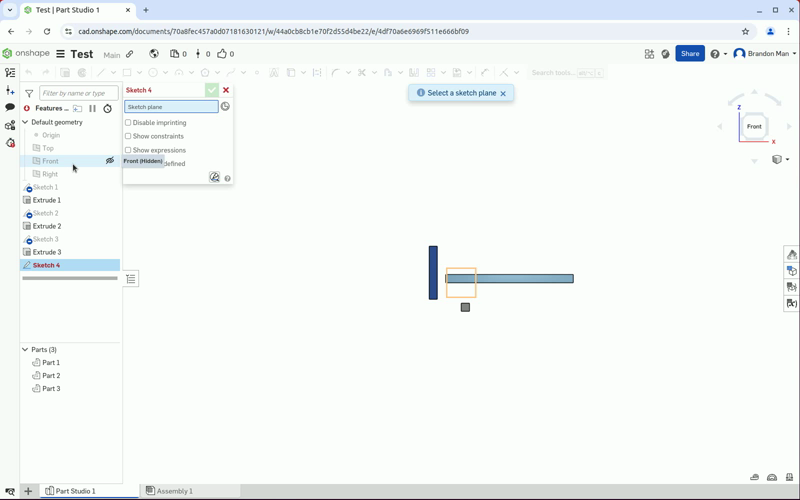
click(73, 163)
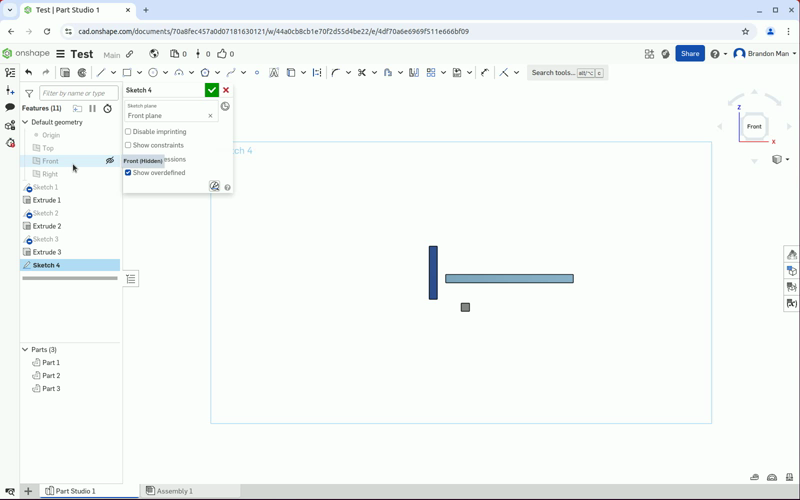
mouse_move(73, 352)
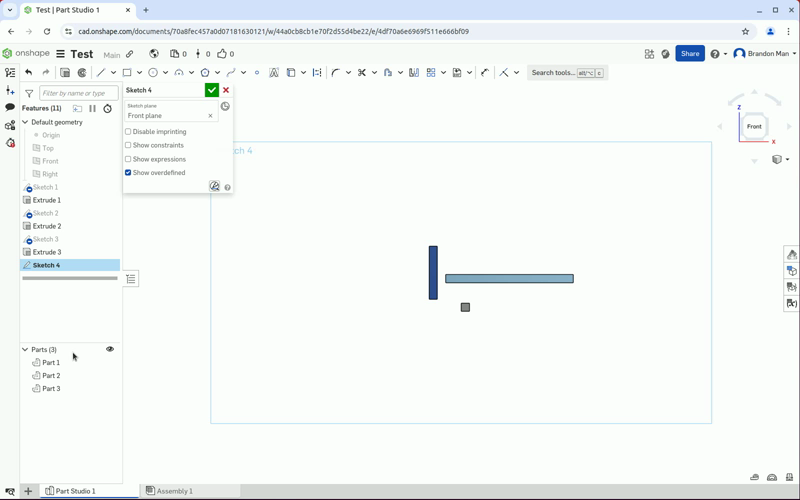
key(y)
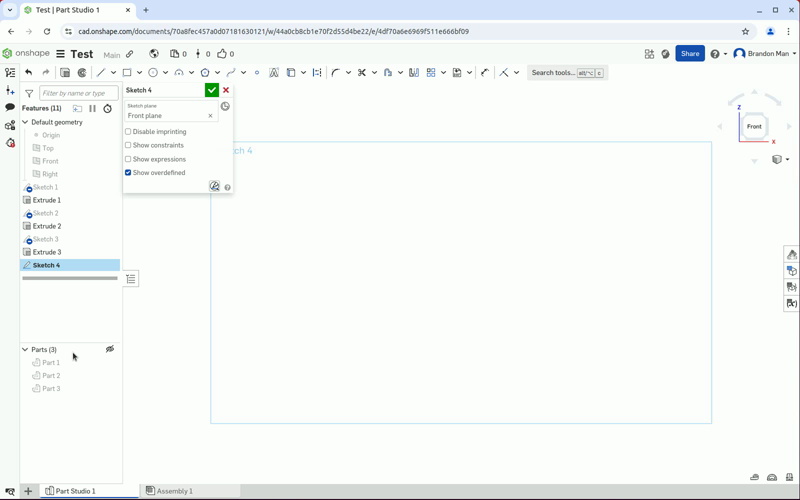
key(c)
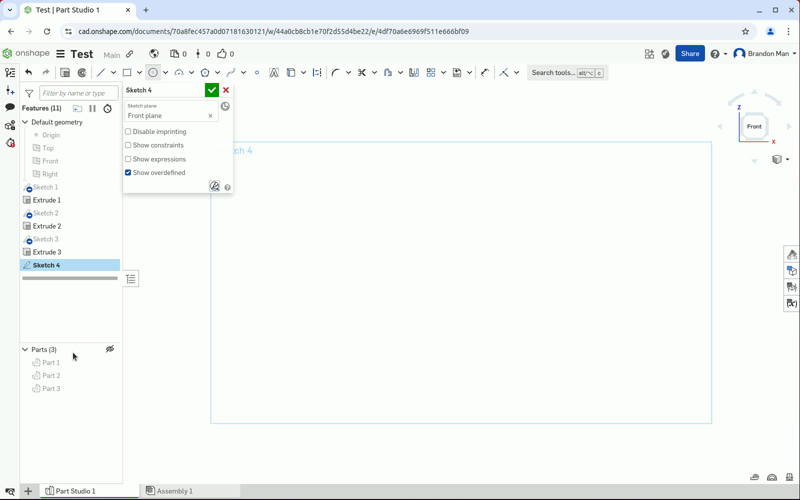
key_down(shift)
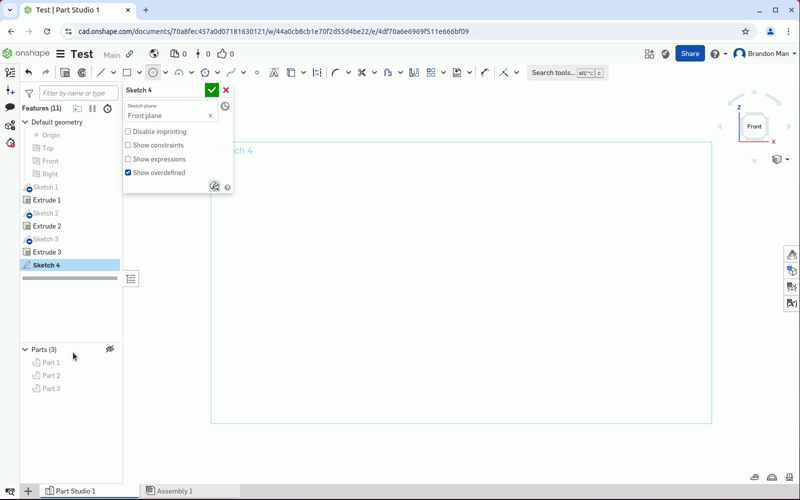
mouse_move(482, 262)
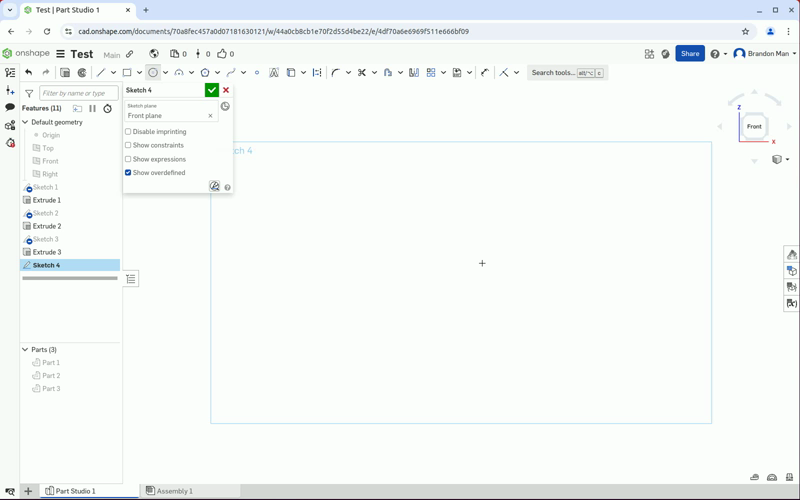
click(482, 262)
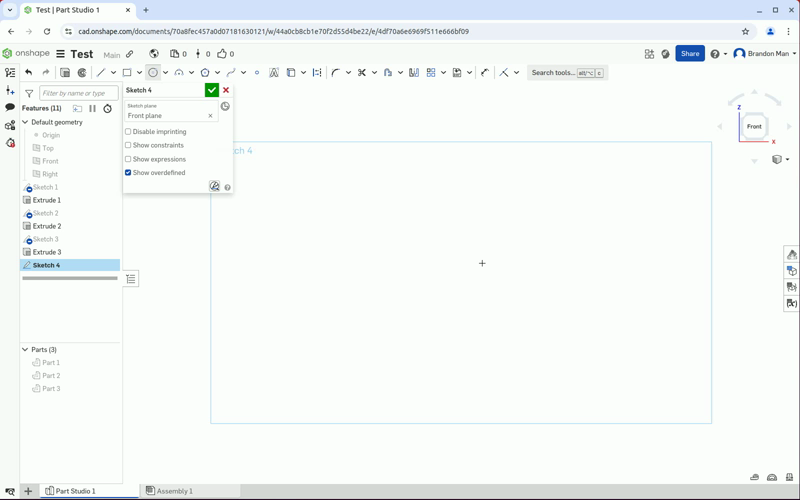
key_up(shift)
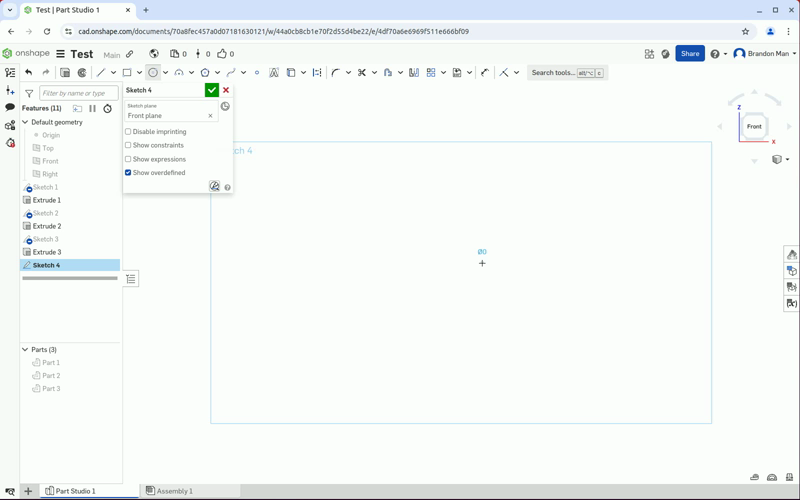
mouse_move(484, 262)
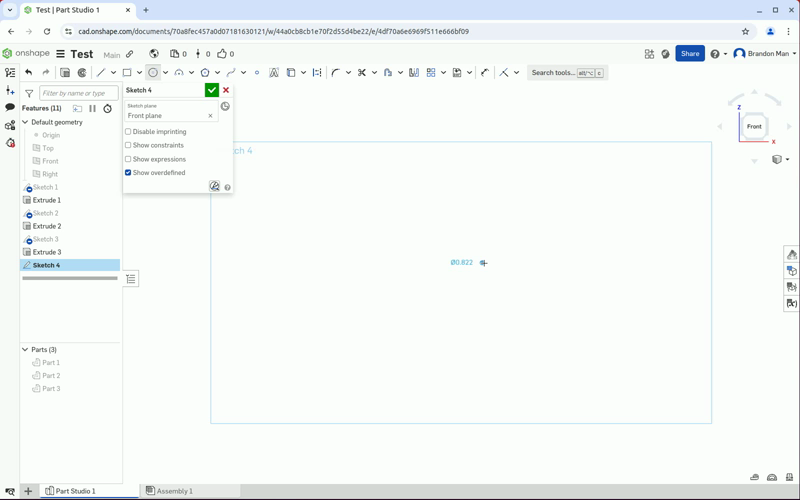
scroll(6)
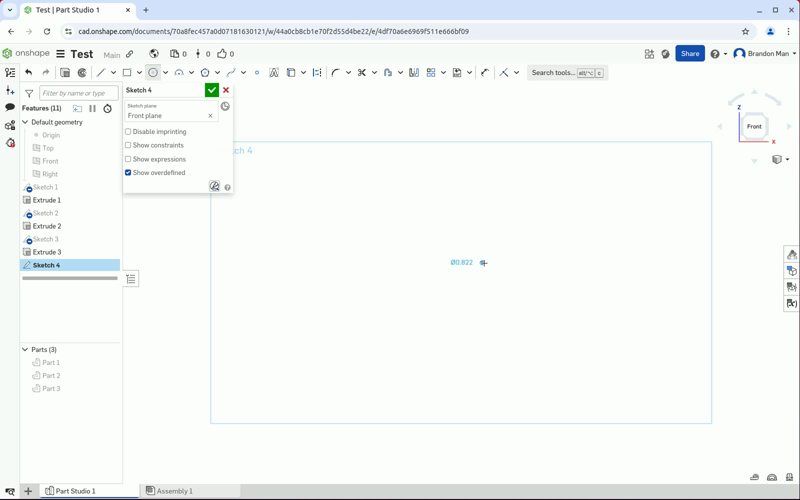
scroll(6)
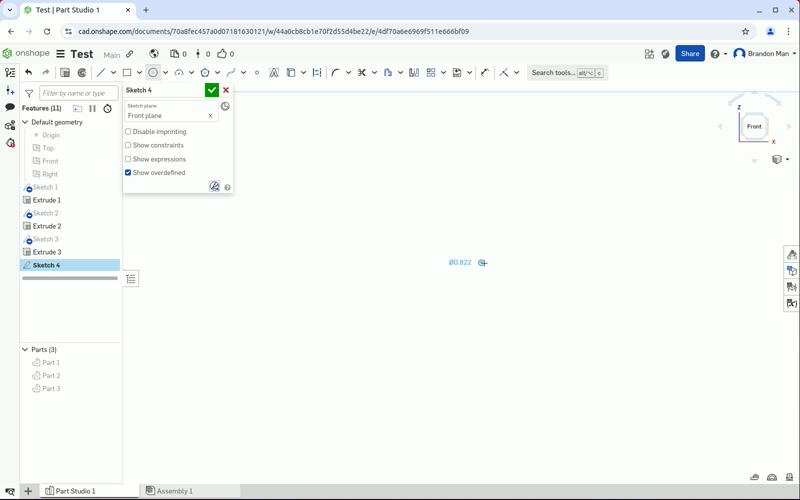
scroll(6)
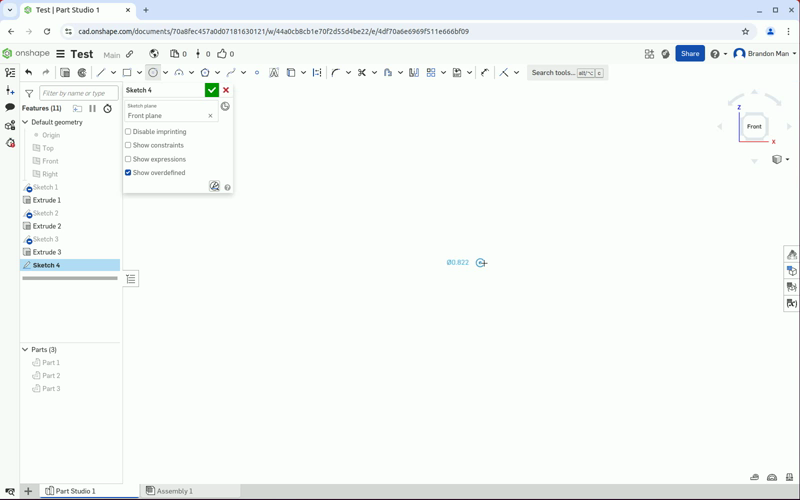
scroll(6)
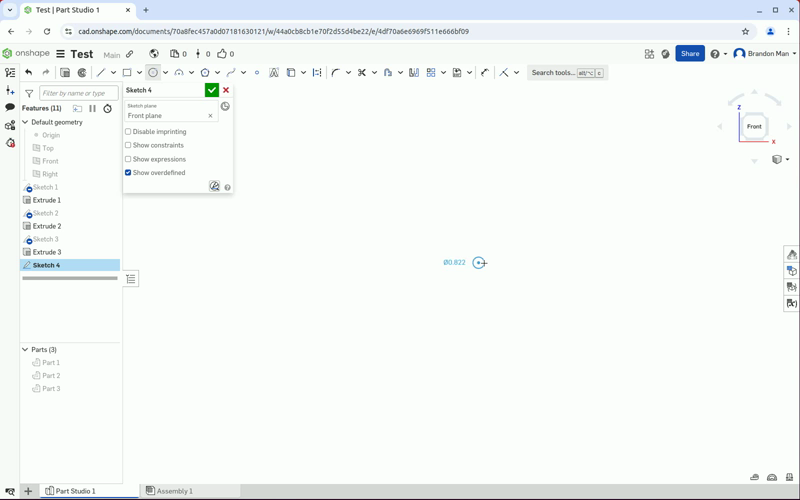
scroll(6)
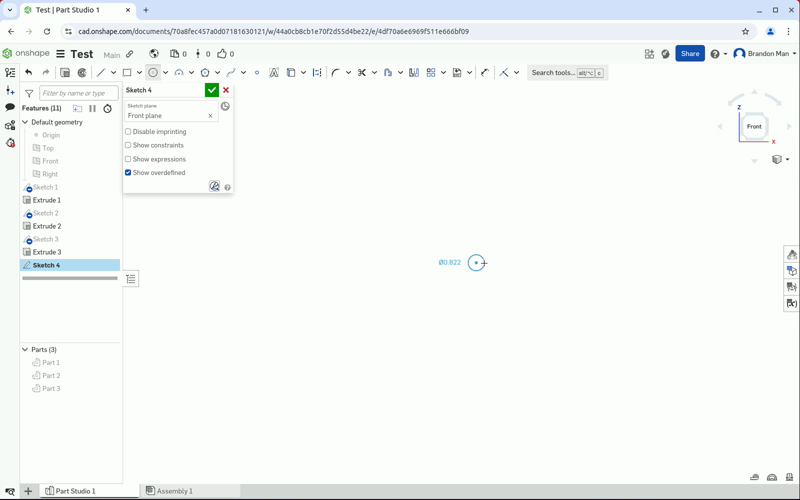
scroll(6)
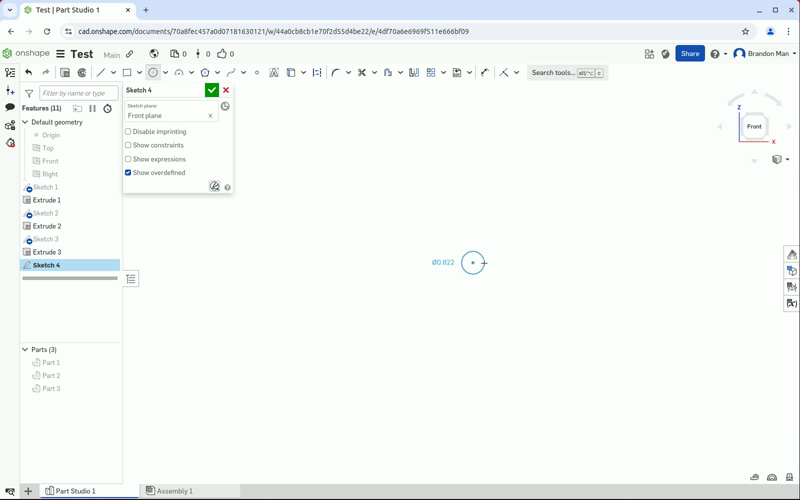
scroll(6)
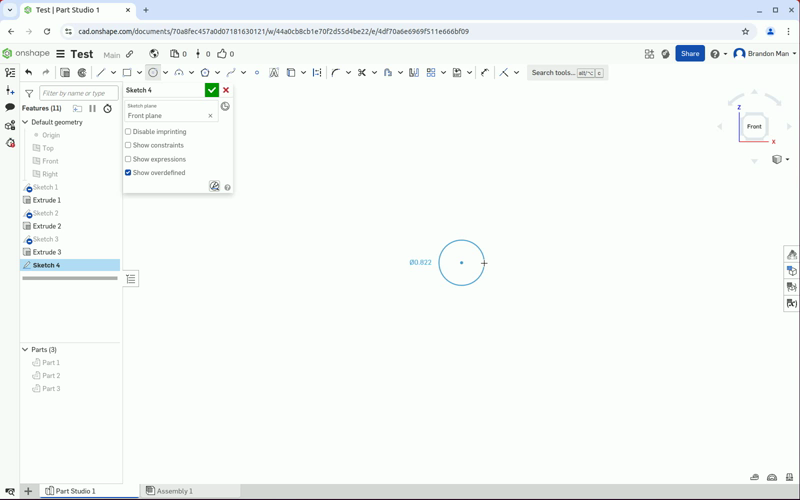
click(484, 262)
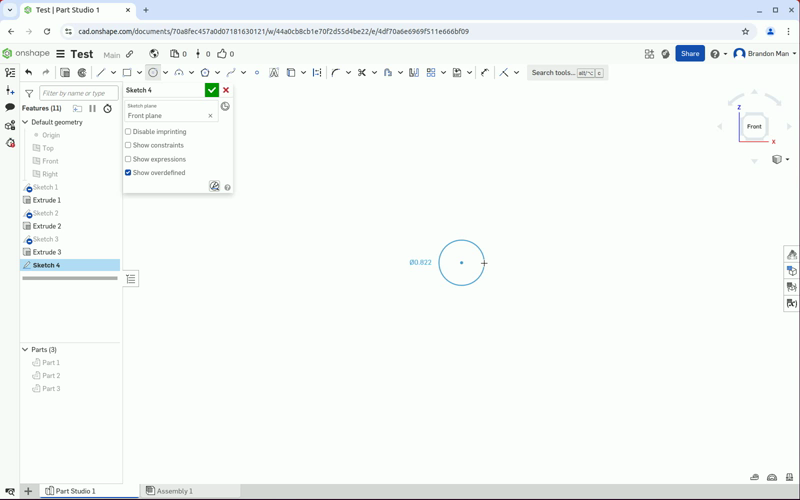
scroll(-6)
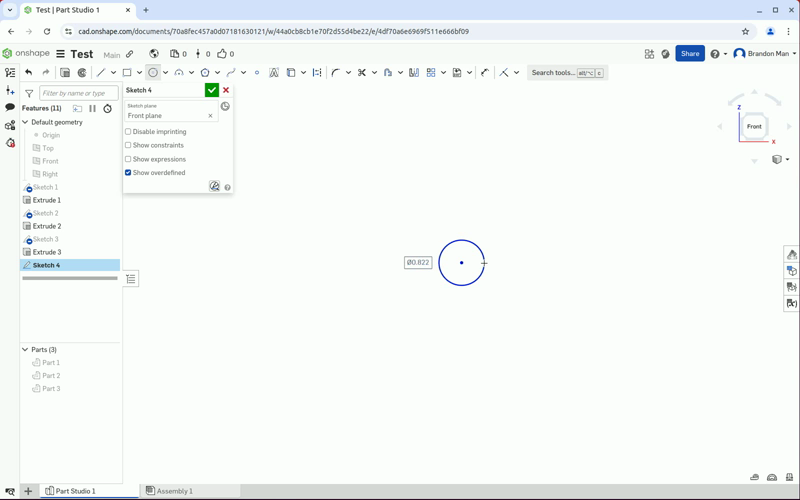
scroll(-6)
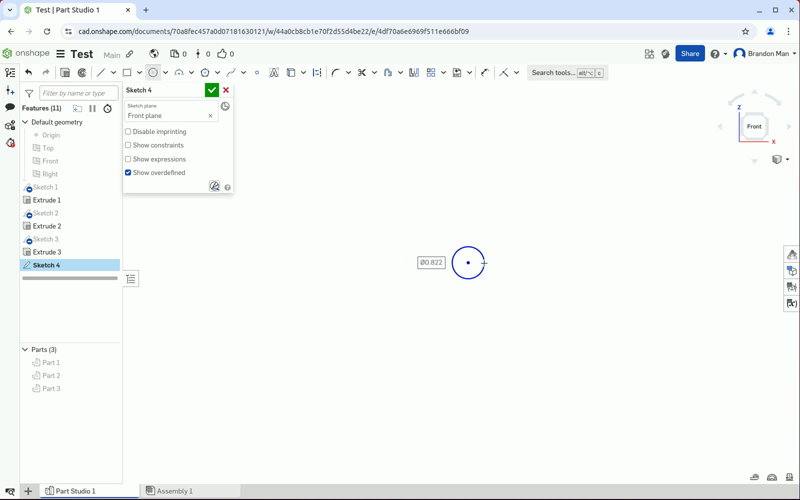
scroll(-6)
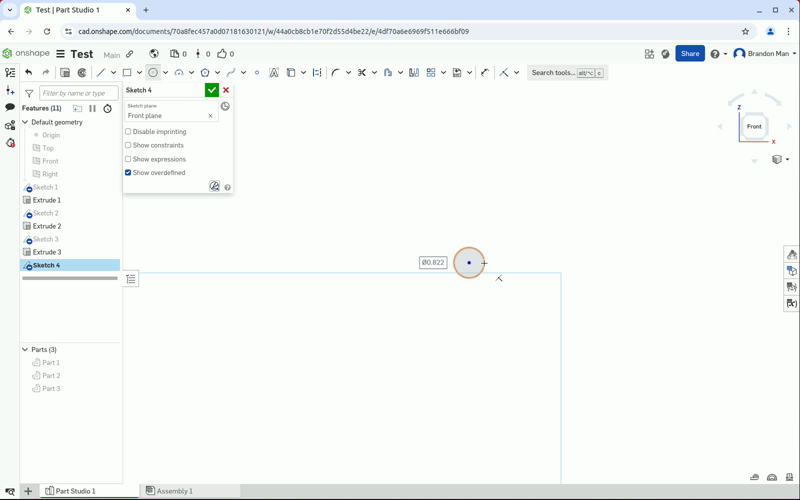
scroll(-6)
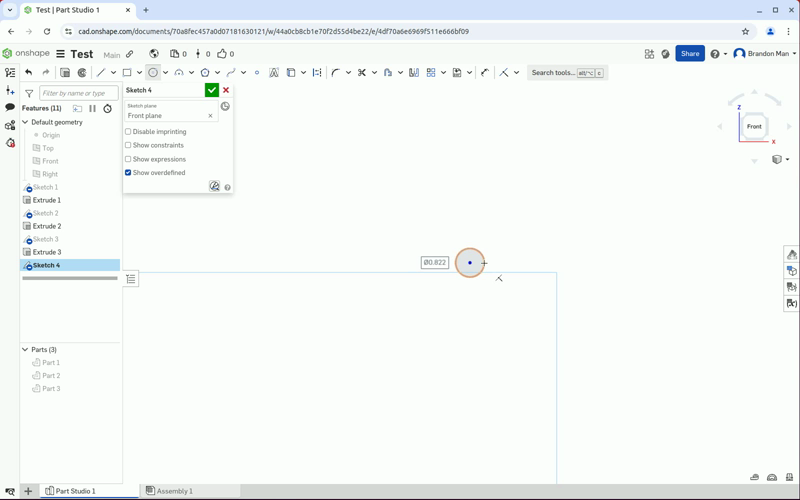
scroll(-6)
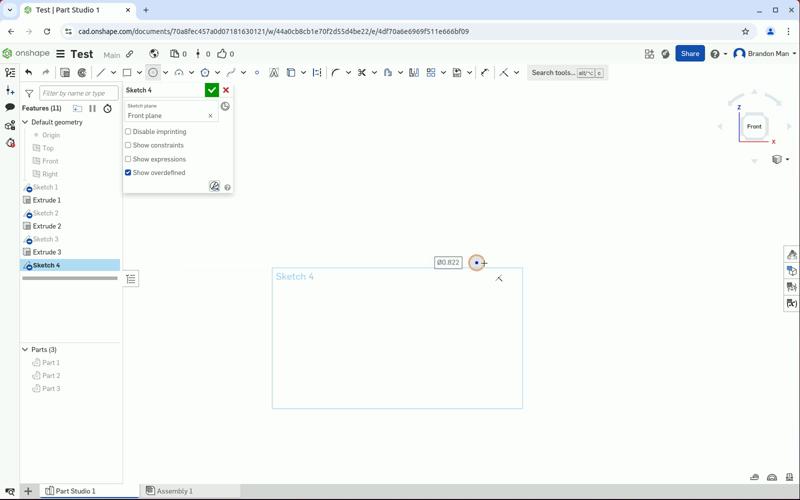
scroll(-6)
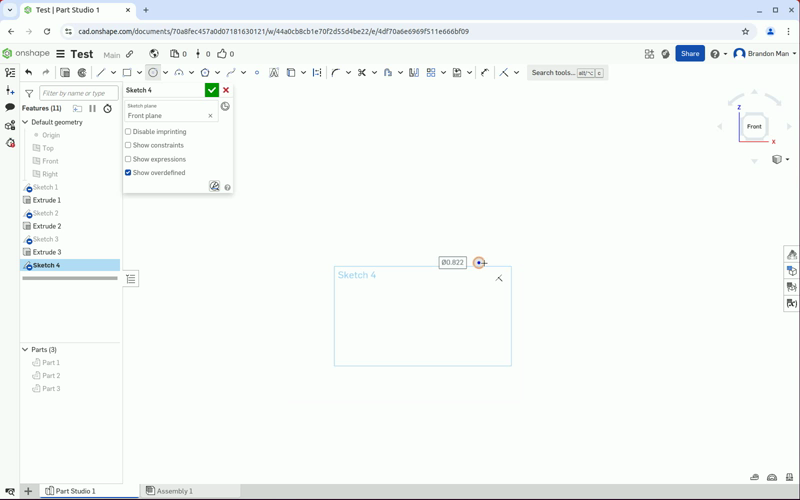
scroll(-6)
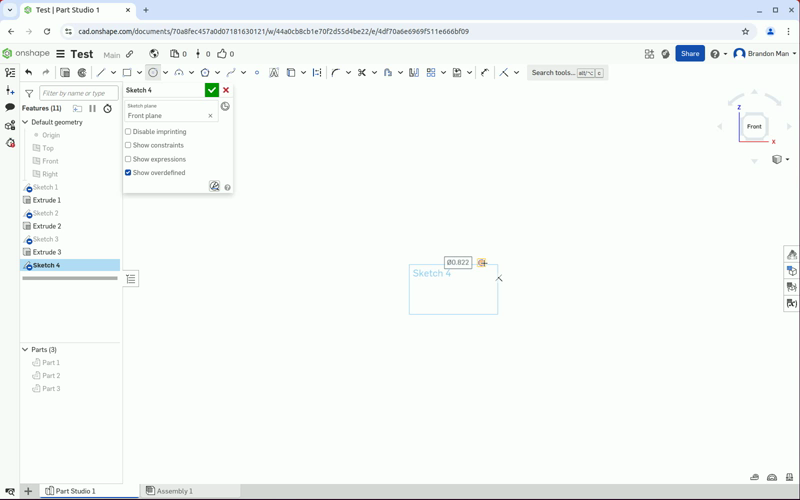
key(esc)
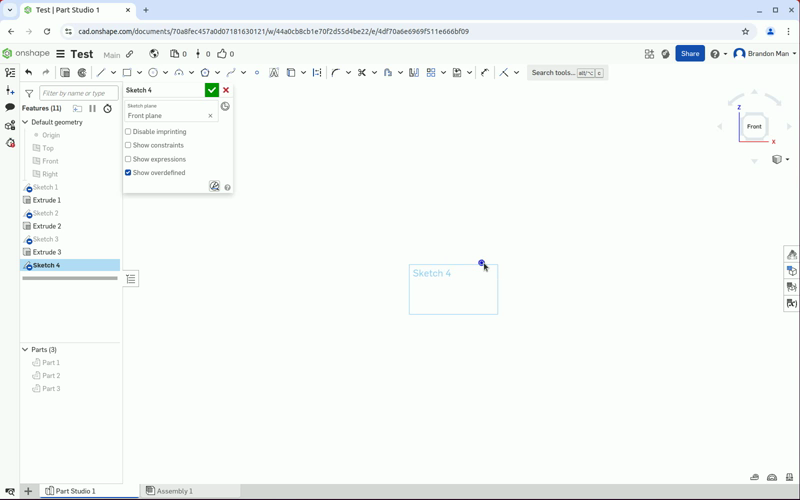
mouse_move(481, 261)
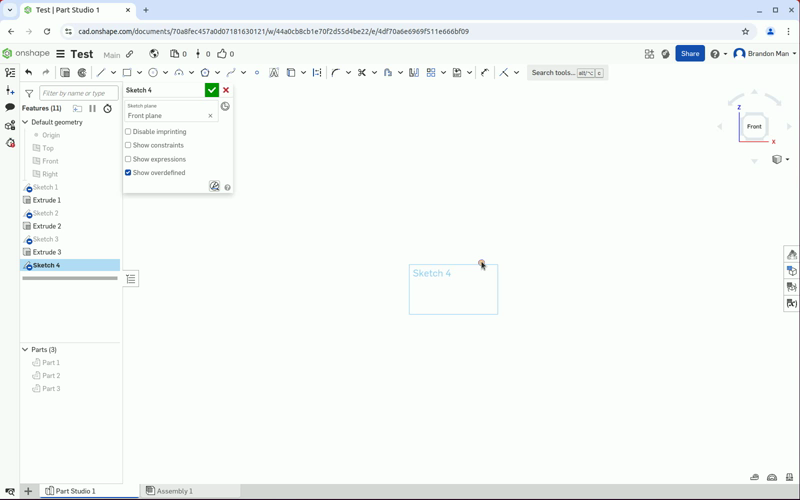
scroll(6)
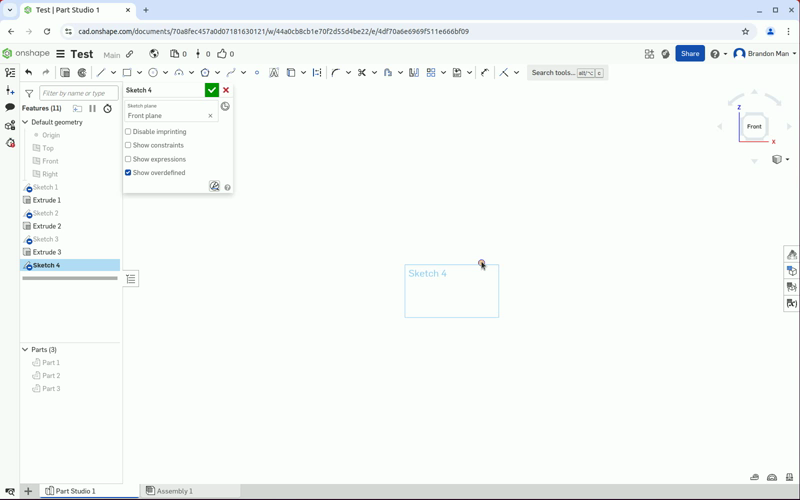
scroll(6)
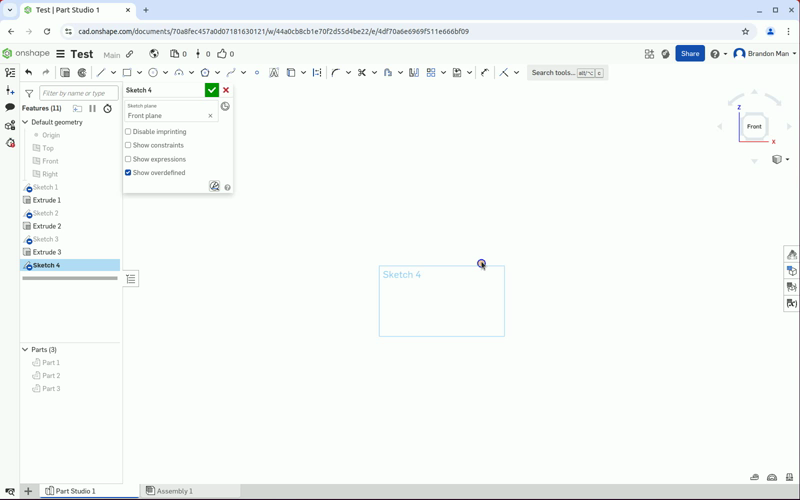
scroll(6)
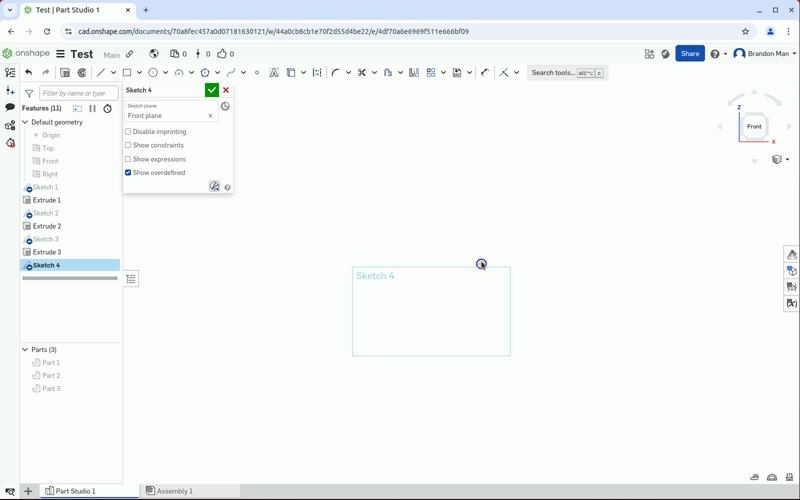
scroll(6)
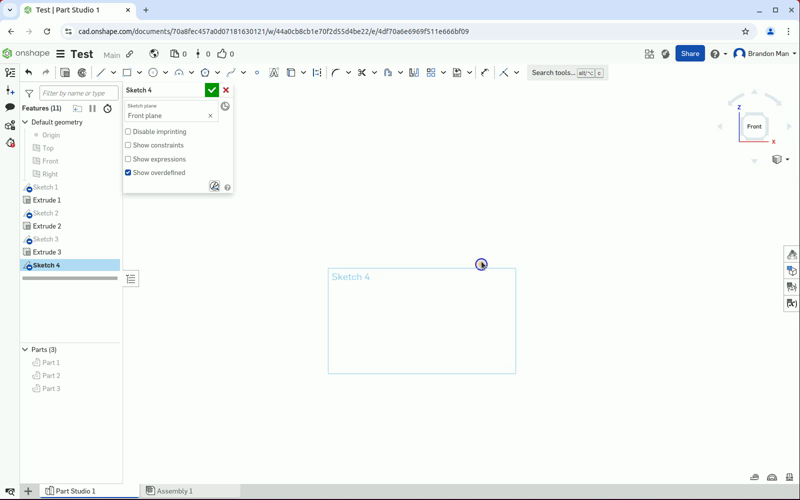
scroll(6)
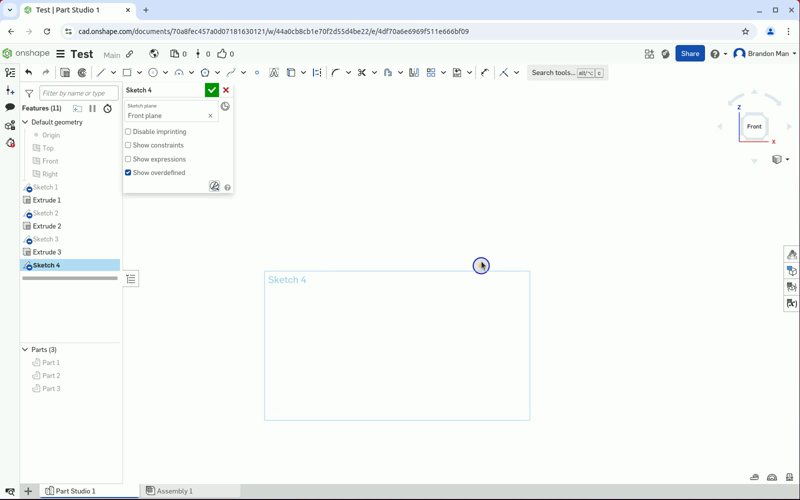
scroll(6)
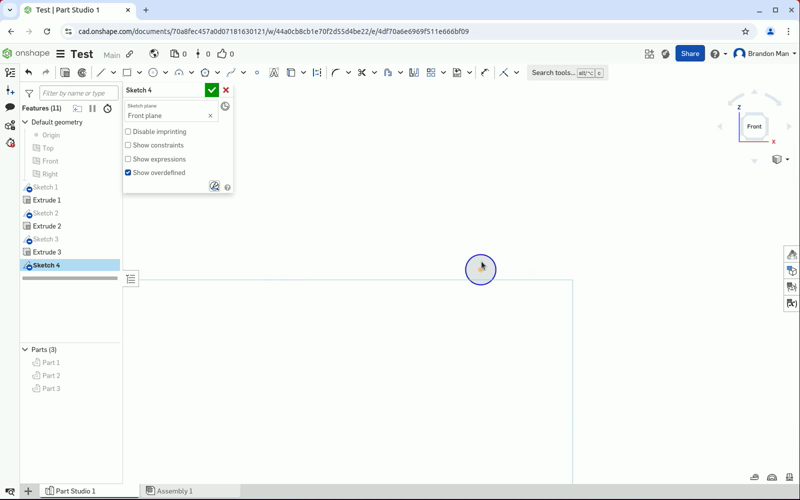
scroll(6)
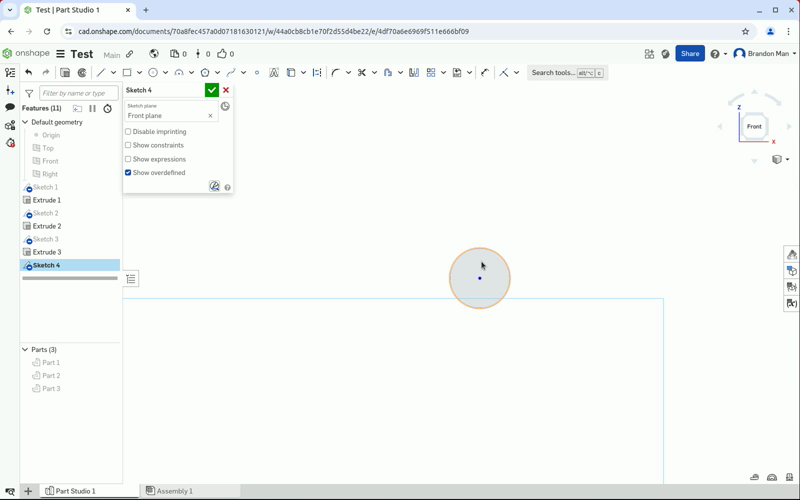
click(481, 261)
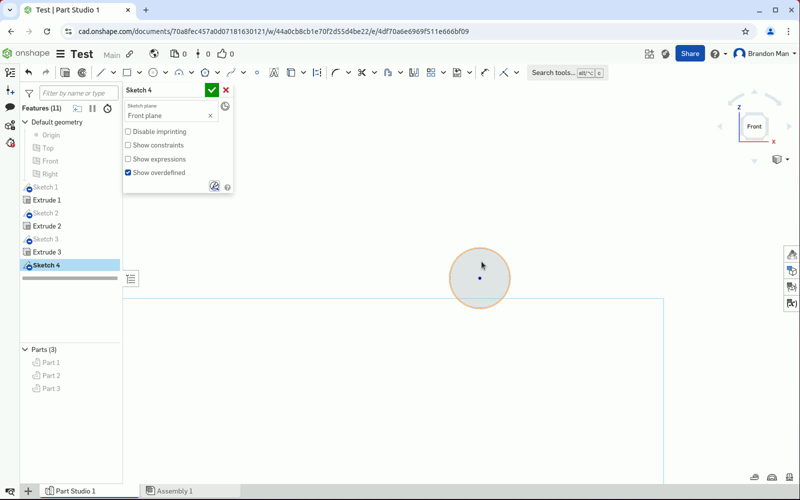
scroll(-6)
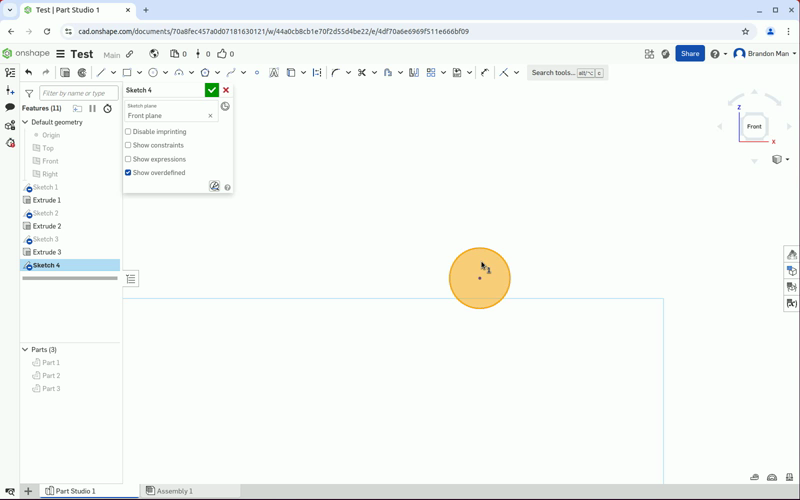
scroll(-6)
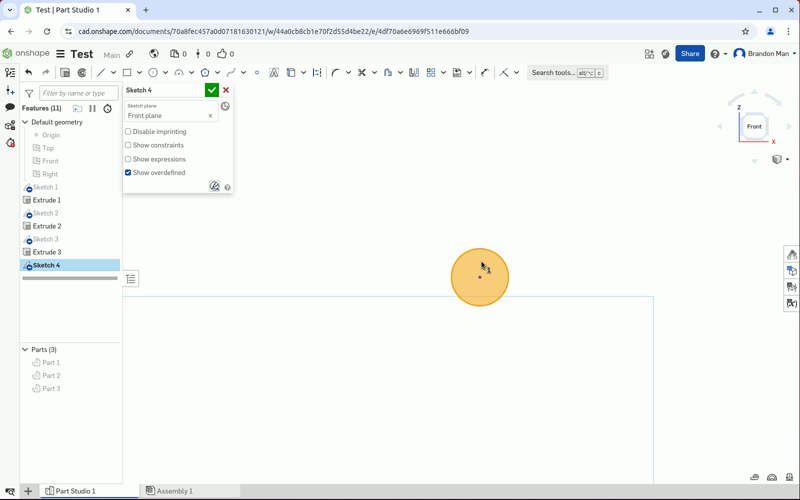
scroll(-6)
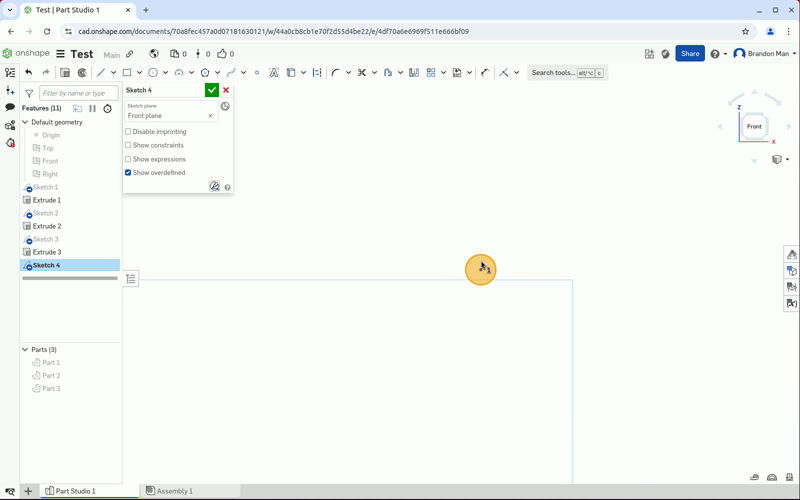
scroll(-6)
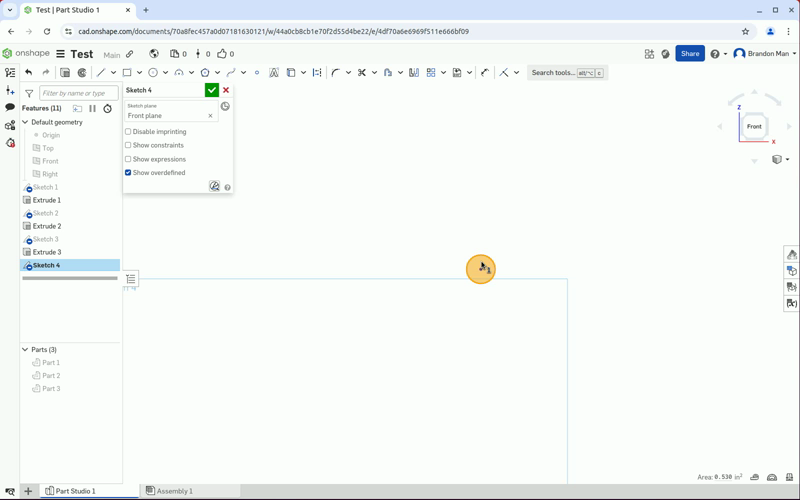
scroll(-6)
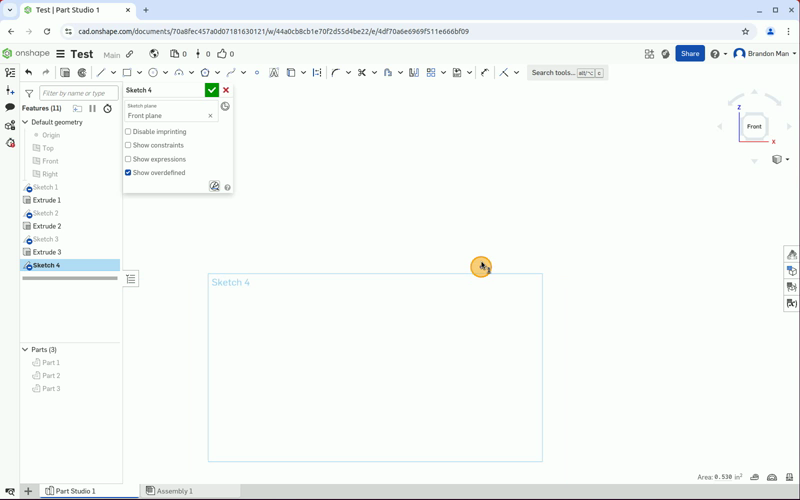
scroll(-6)
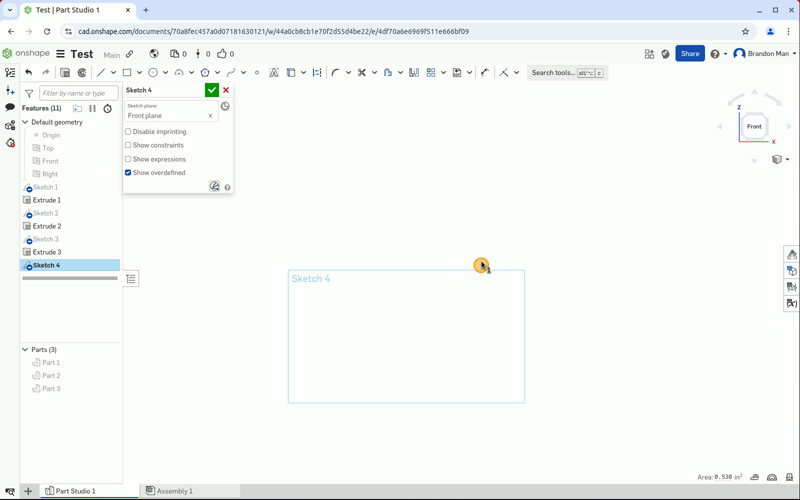
scroll(-6)
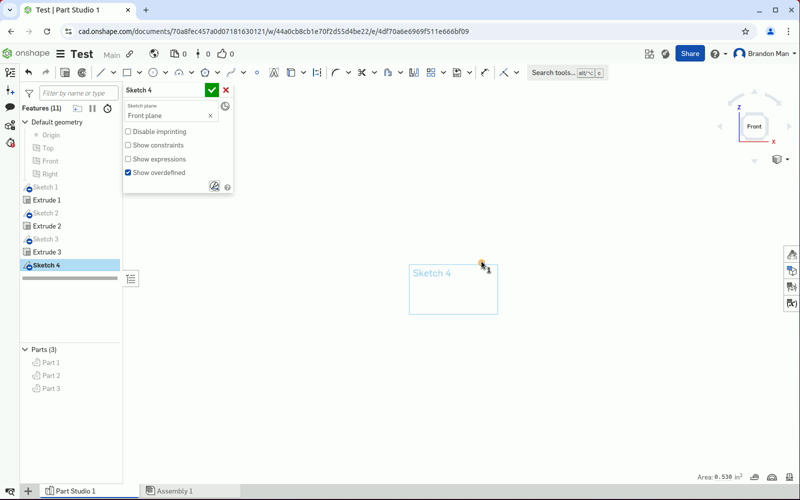
mouse_move(73, 352)
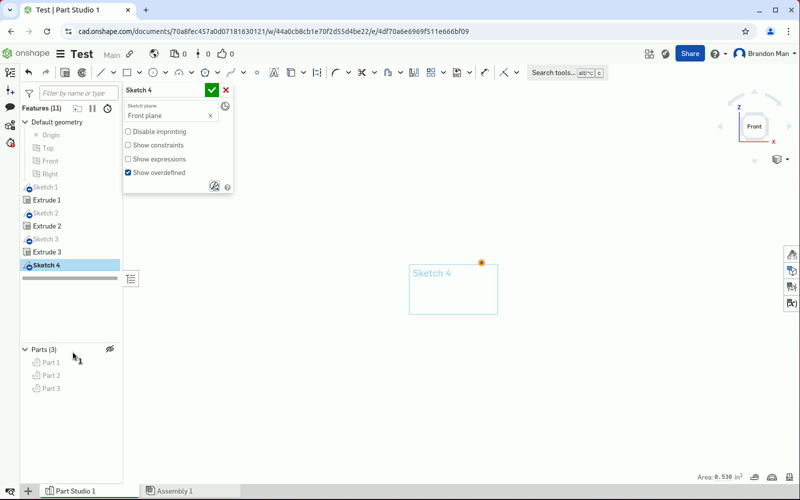
key(shift+y)
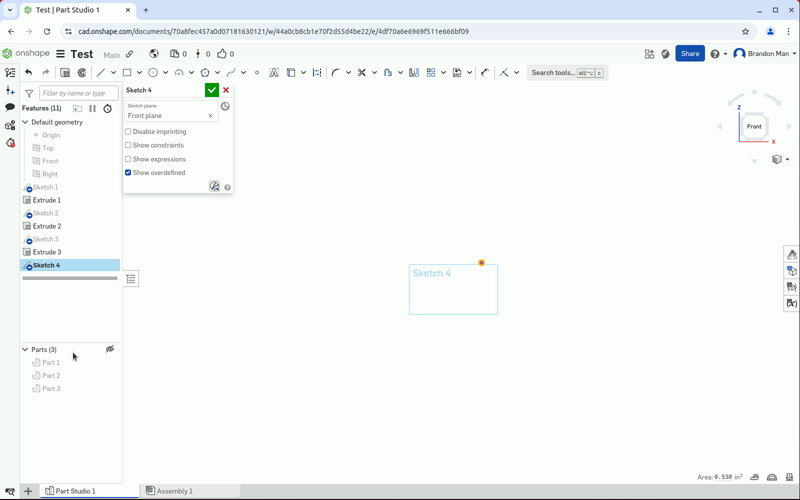
key(shift+e)
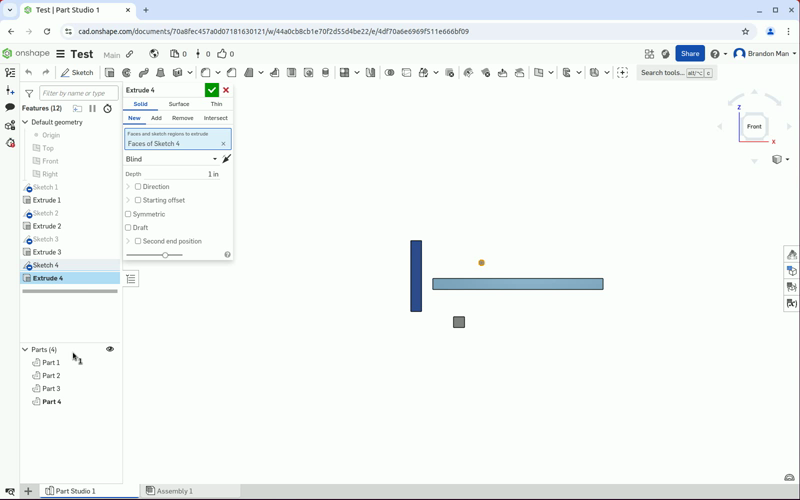
mouse_move(143, 106)
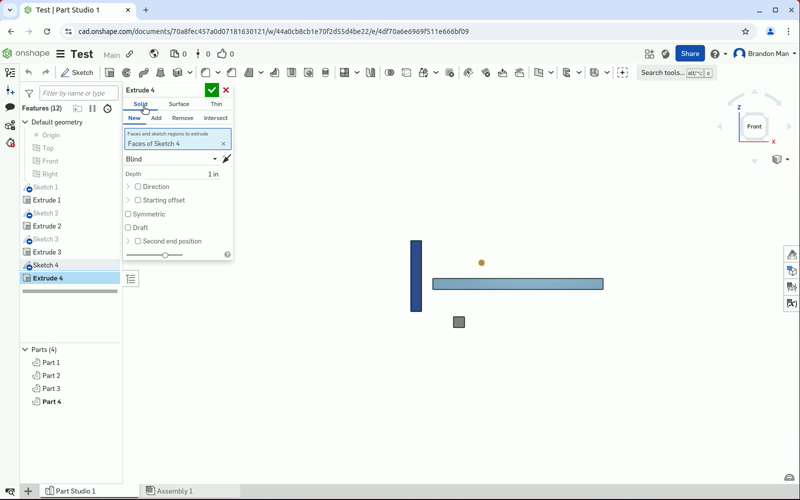
click(143, 106)
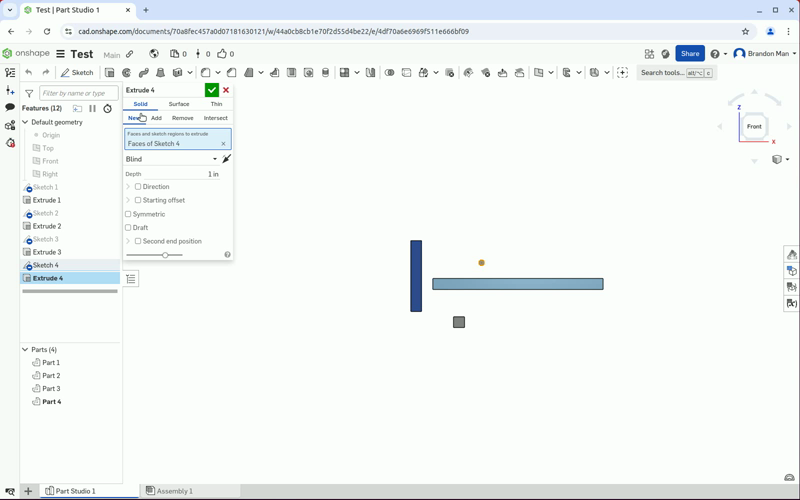
mouse_move(137, 120)
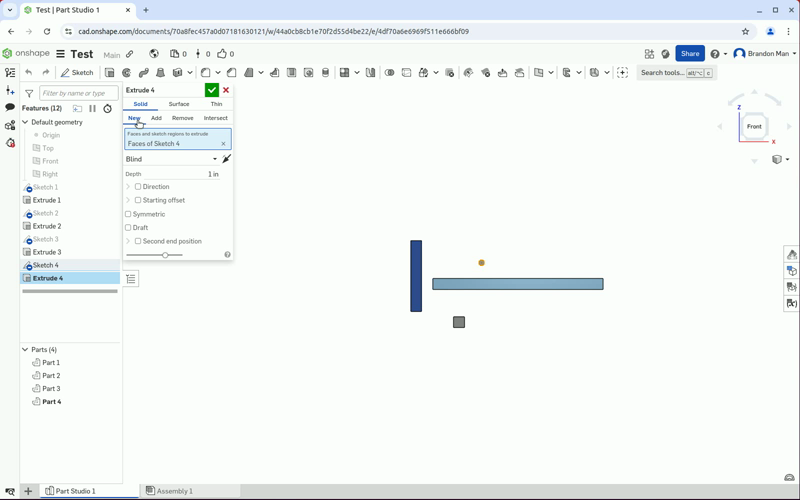
click(137, 120)
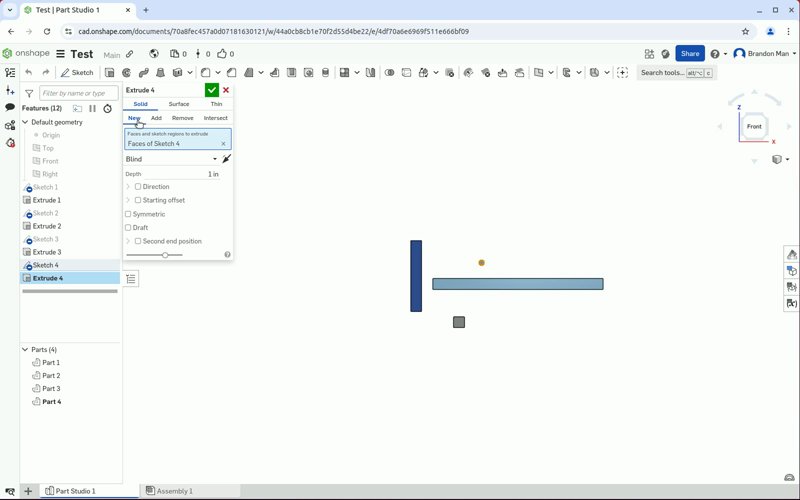
key(tab, 4)
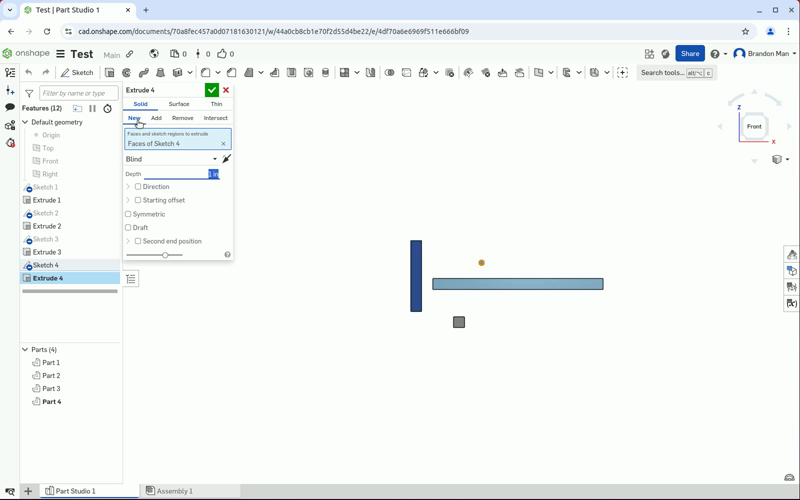
text(10.832)
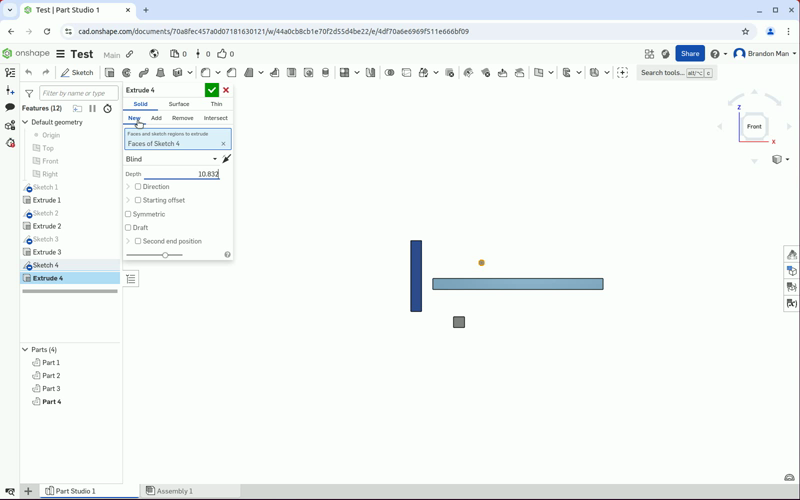
key(enter)
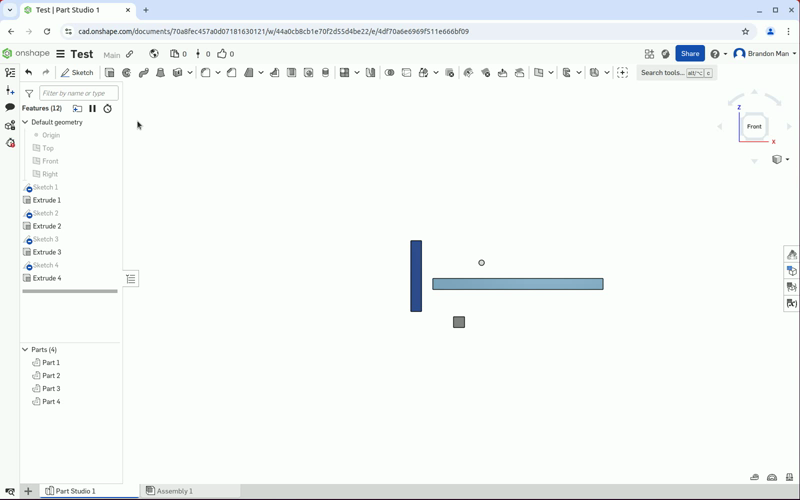
key(shift+h)
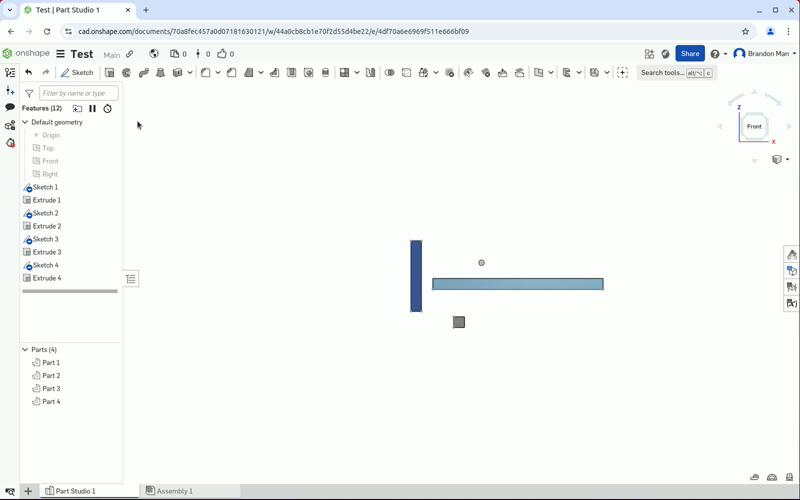
key(shift+h)
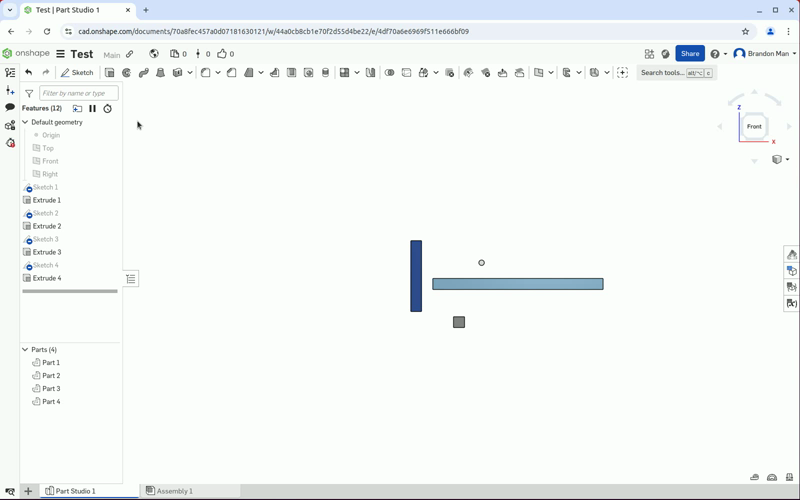
mouse_move(73, 189)
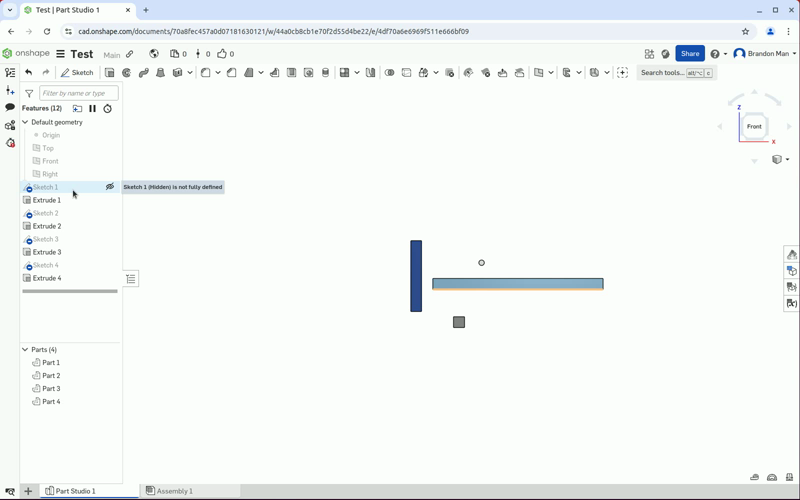
click(73, 189)
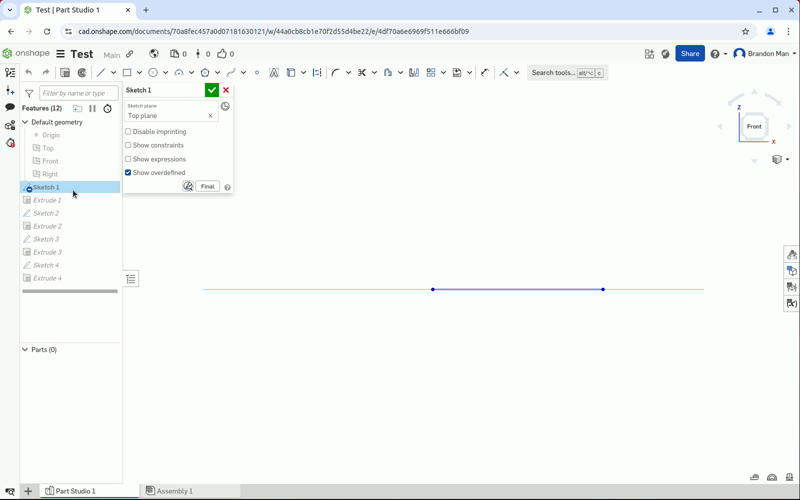
mouse_move(229, 92)
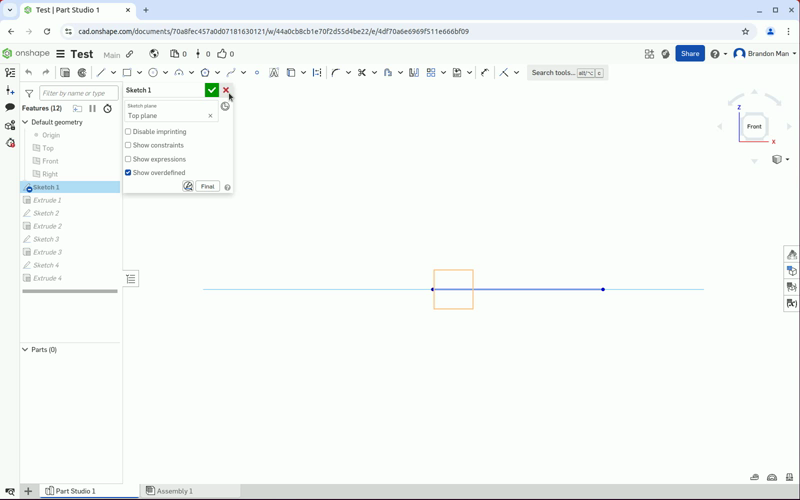
click(229, 92)
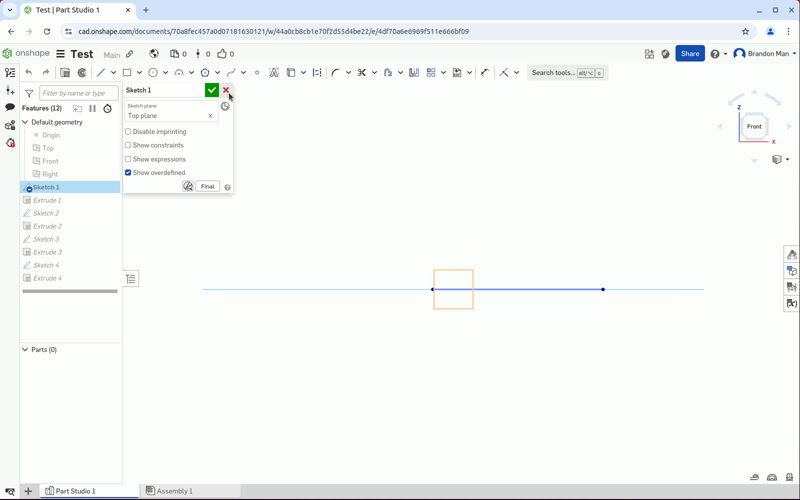
key(shift+s)
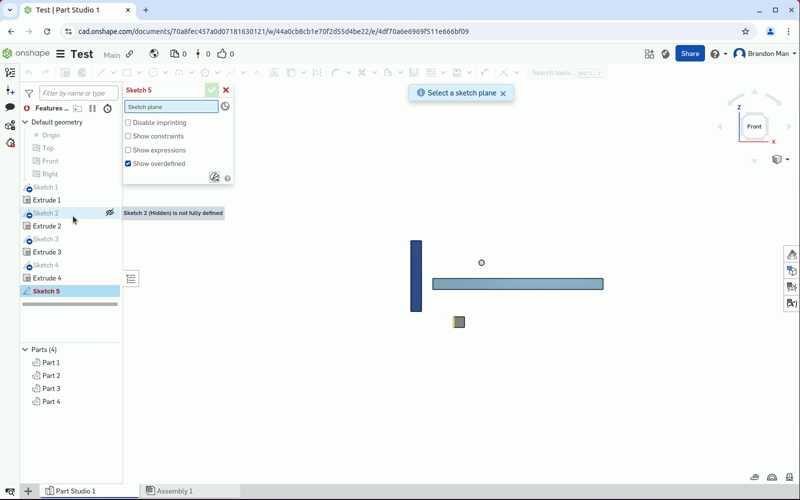
scroll(3)
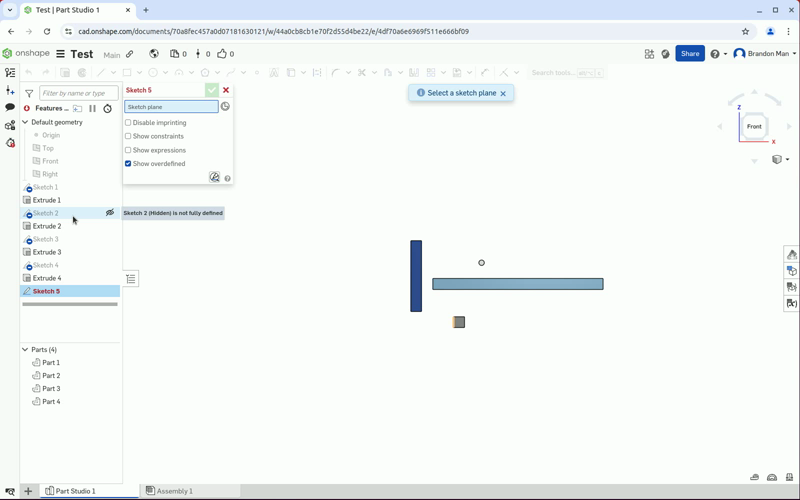
mouse_move(73, 163)
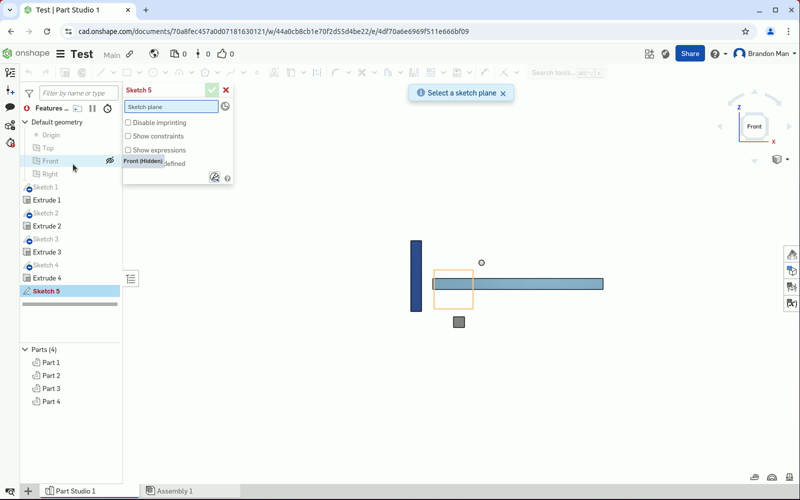
click(73, 163)
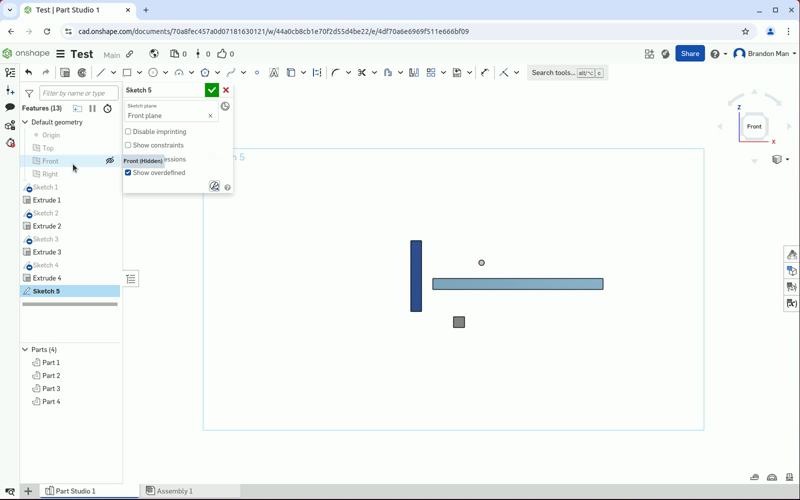
mouse_move(73, 352)
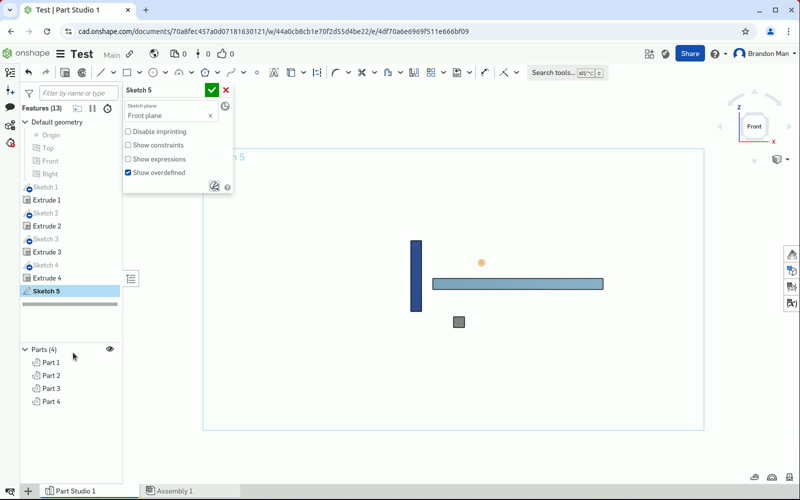
key(y)
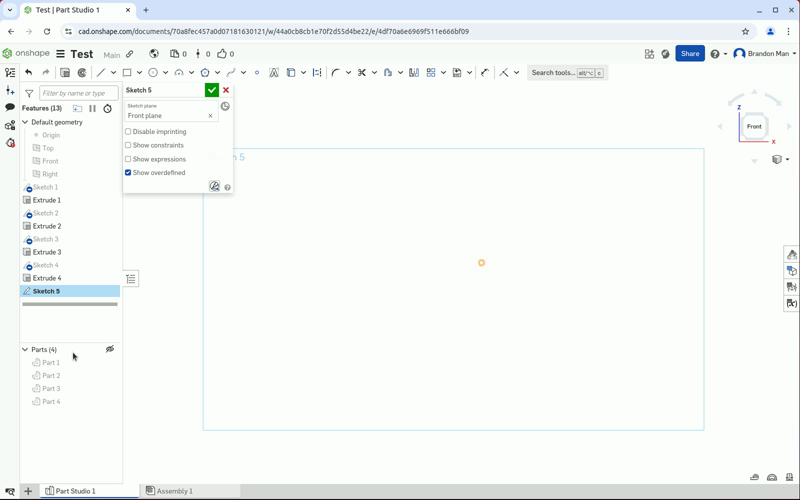
key(l)
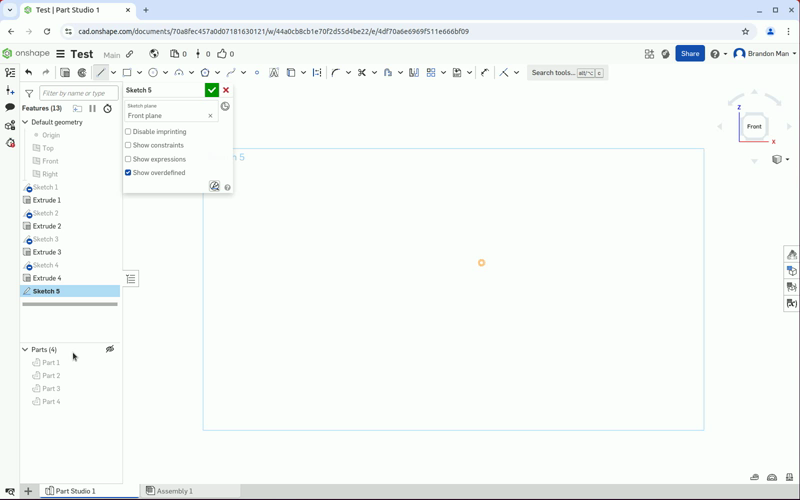
key_down(shift)
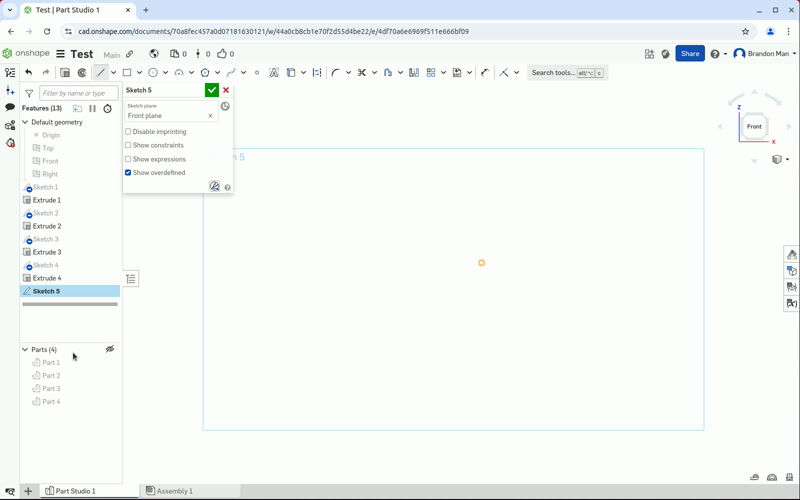
mouse_move(441, 312)
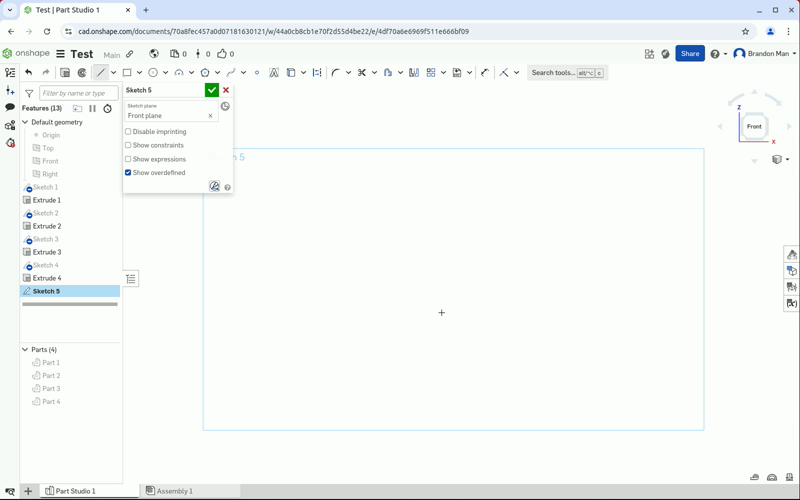
click(441, 312)
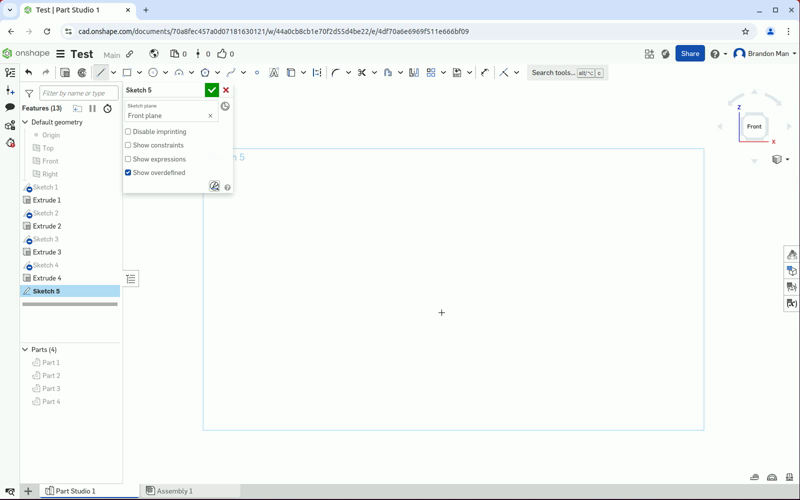
key_up(shift)
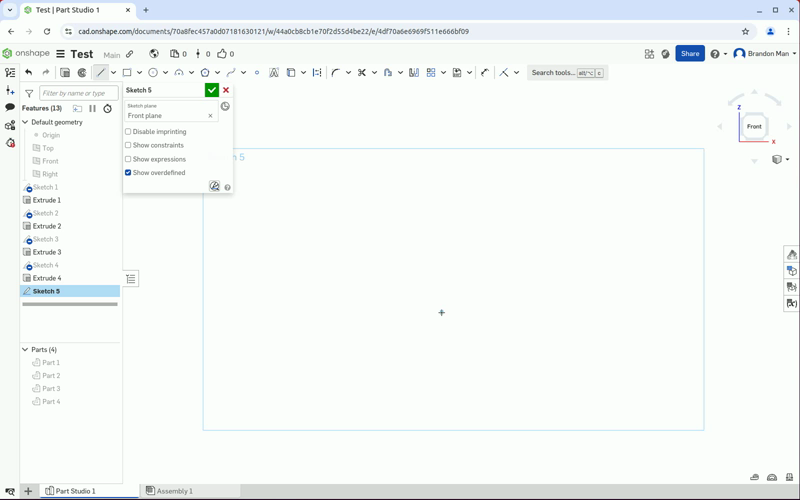
key_down(shift)
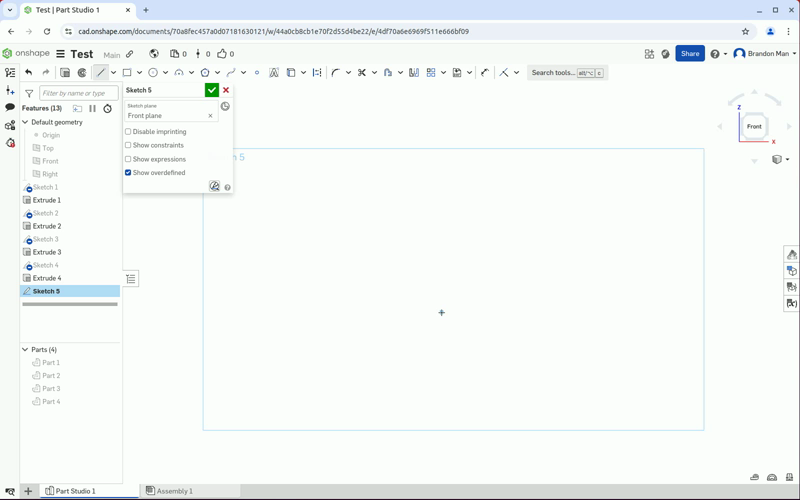
mouse_move(471, 312)
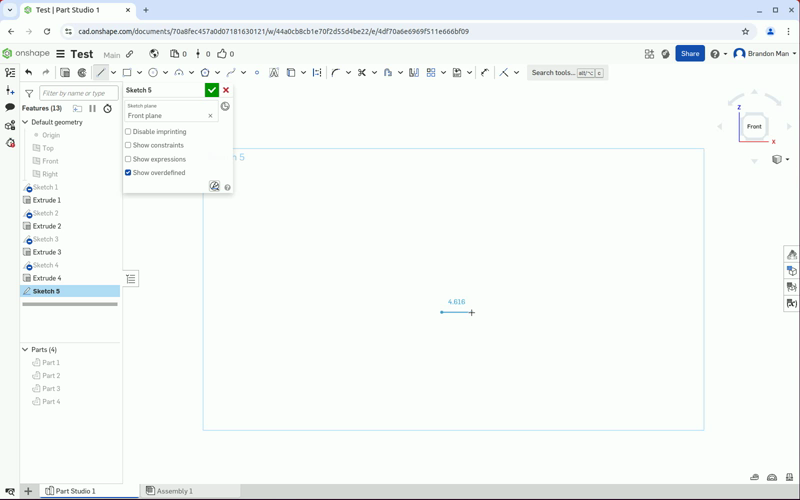
mouse_move(445, 312)
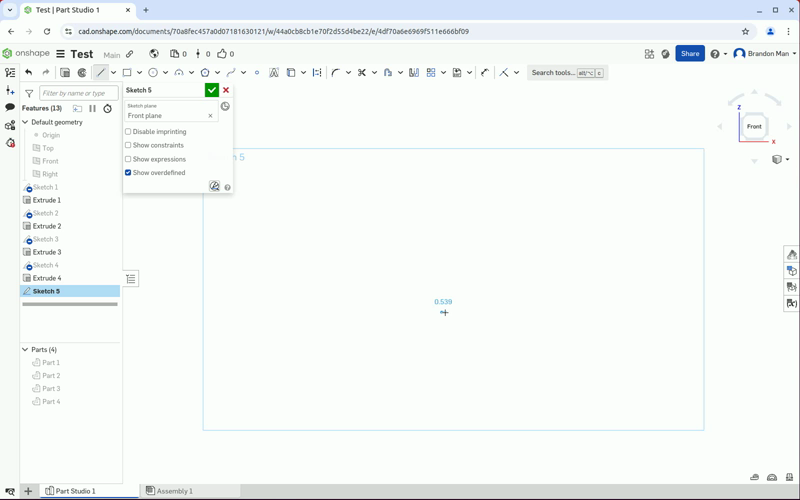
scroll(6)
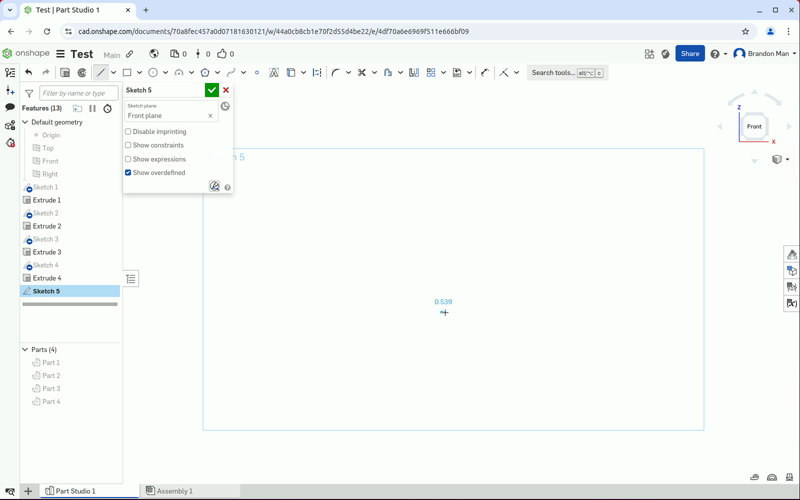
scroll(6)
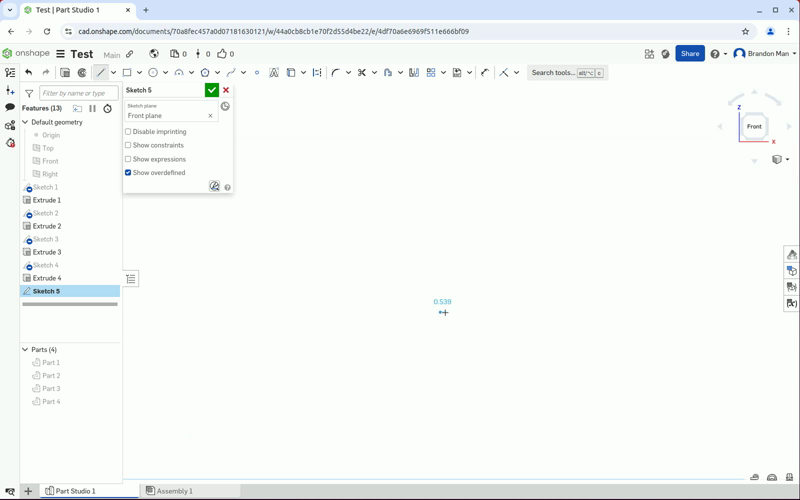
scroll(6)
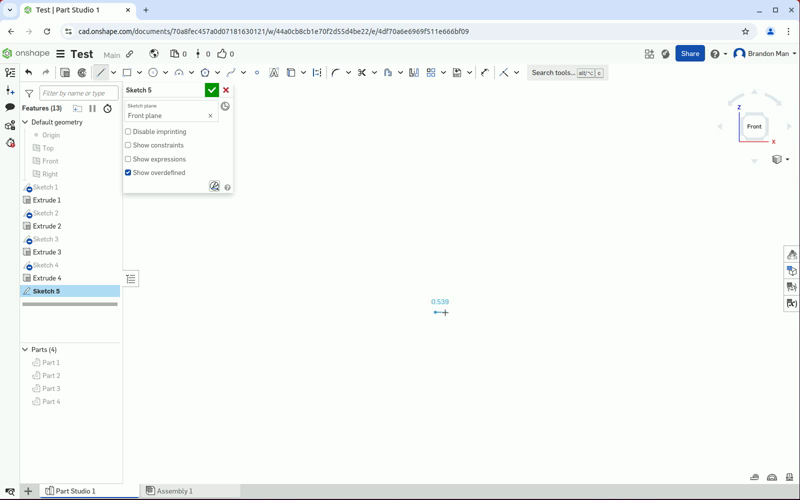
scroll(6)
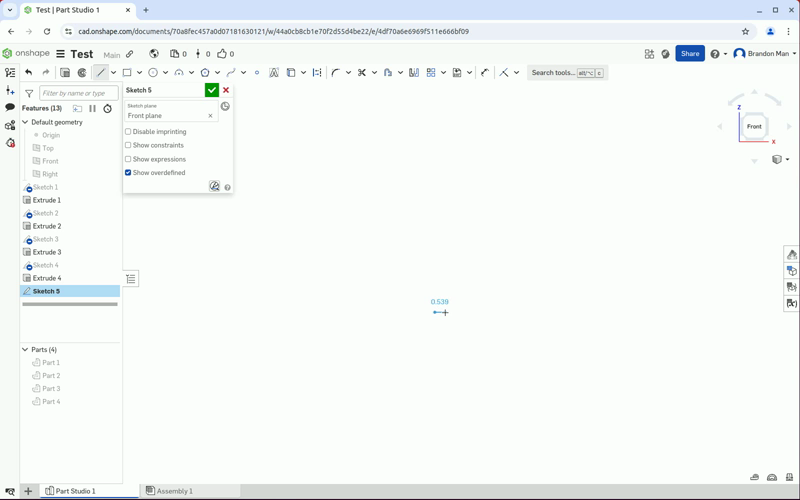
scroll(6)
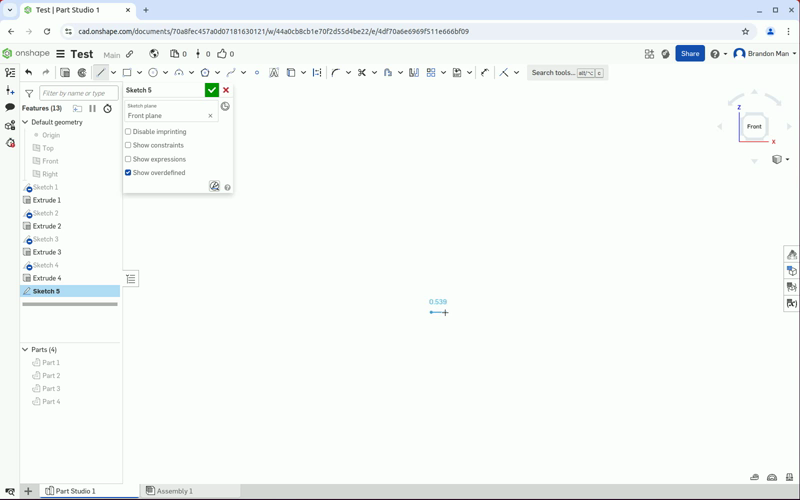
scroll(6)
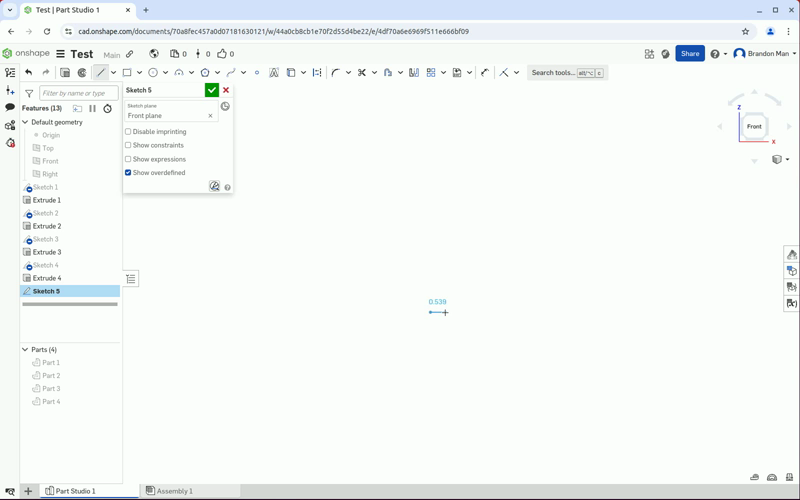
scroll(6)
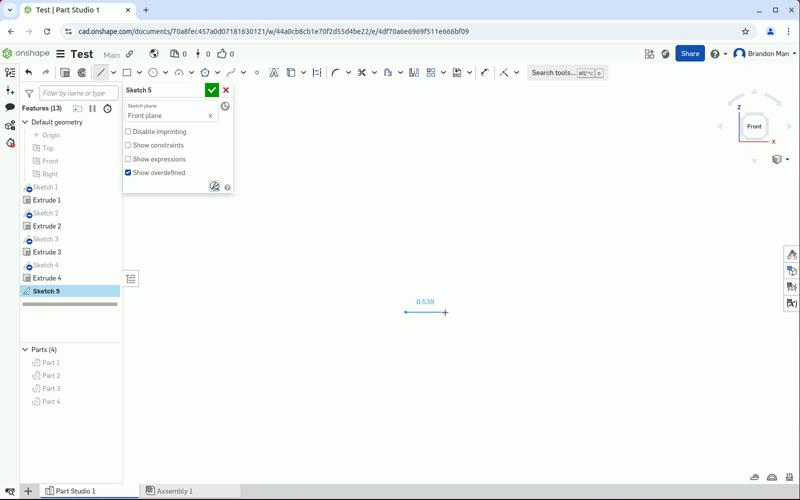
click(445, 312)
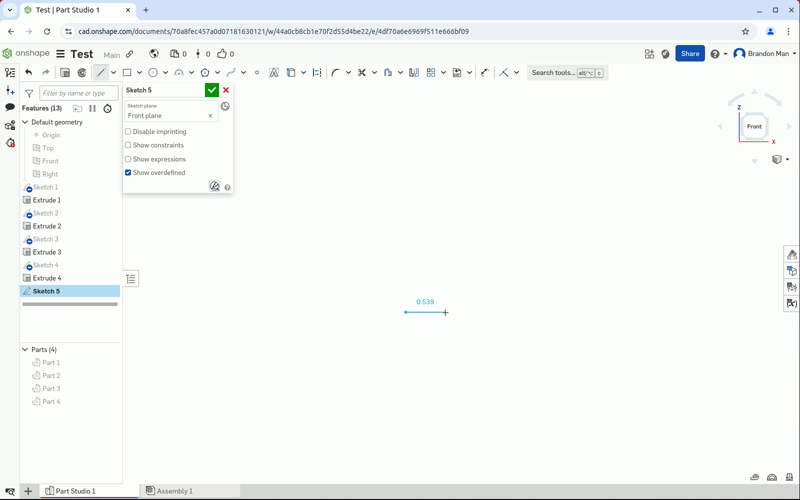
scroll(-6)
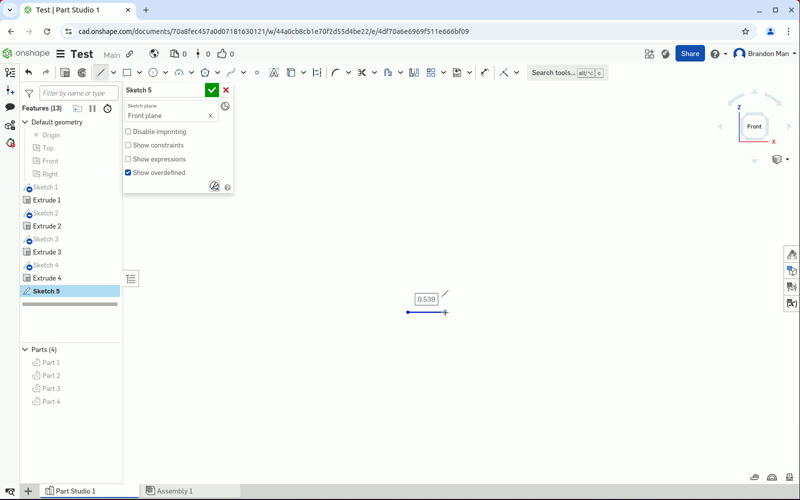
scroll(-6)
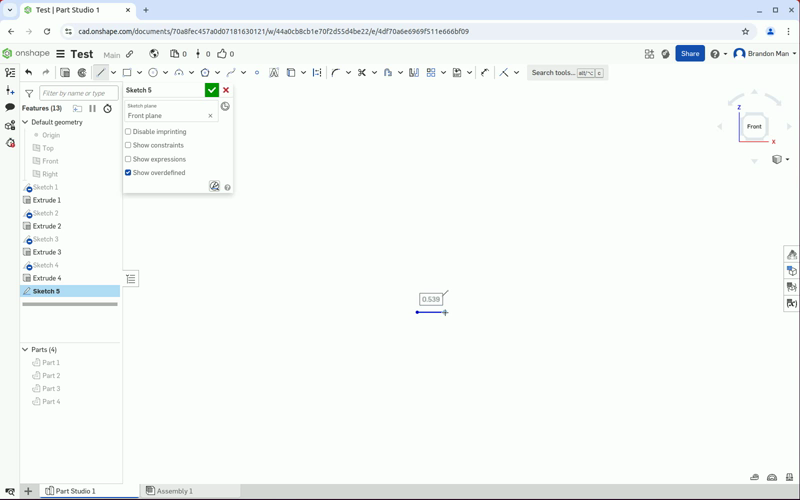
scroll(-6)
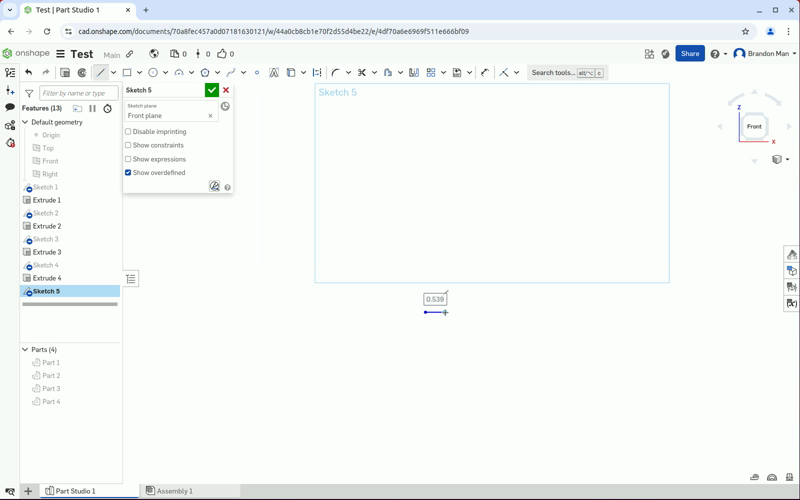
scroll(-6)
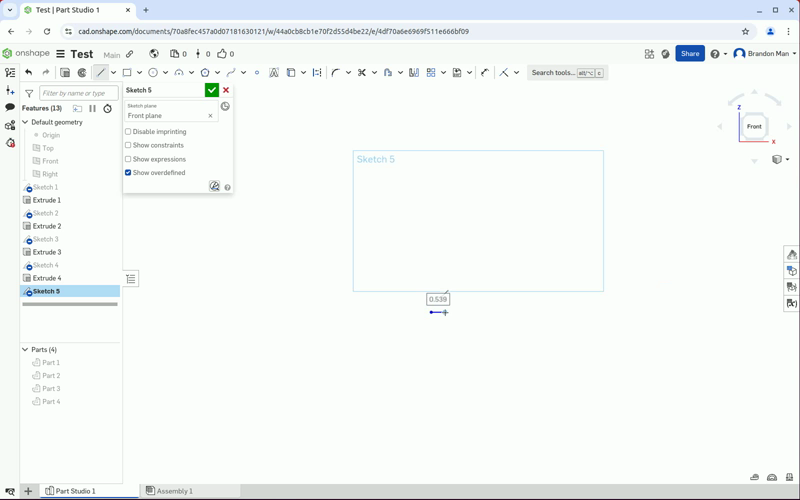
scroll(-6)
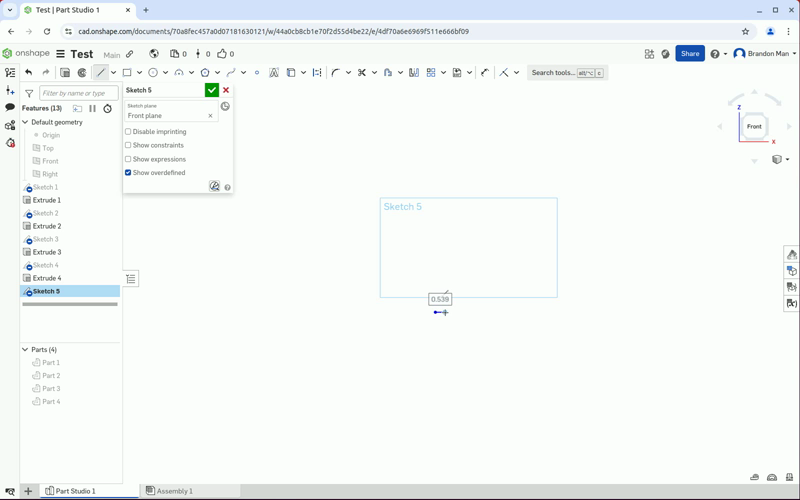
scroll(-6)
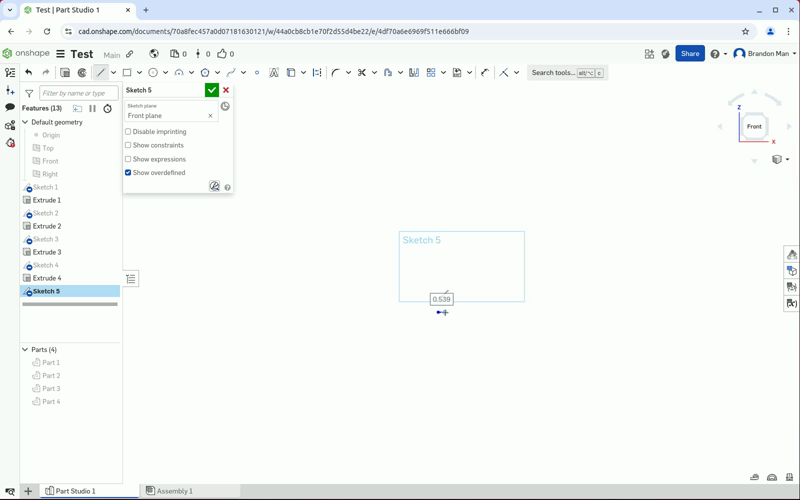
scroll(-6)
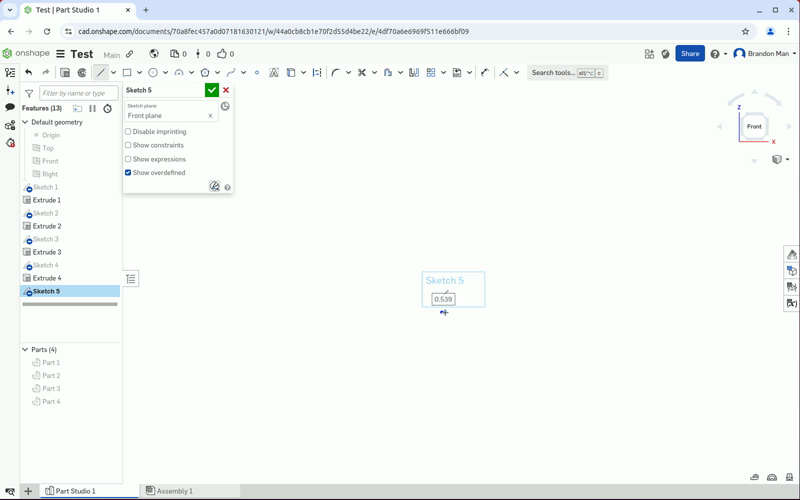
key_up(shift)
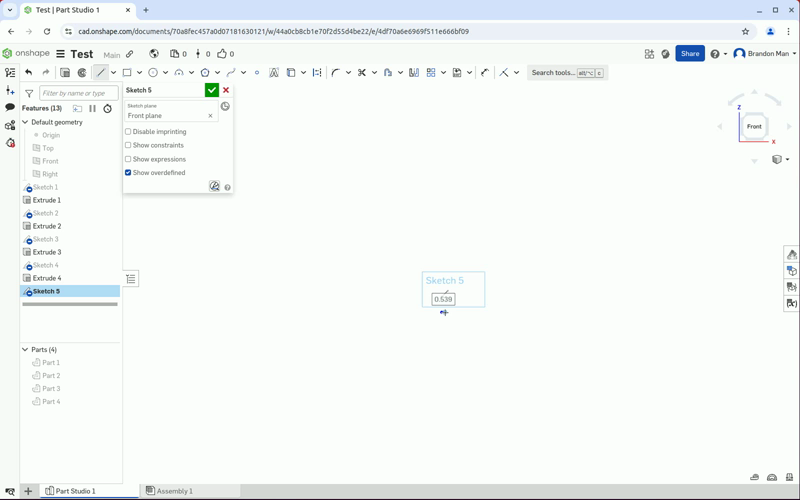
key_down(shift)
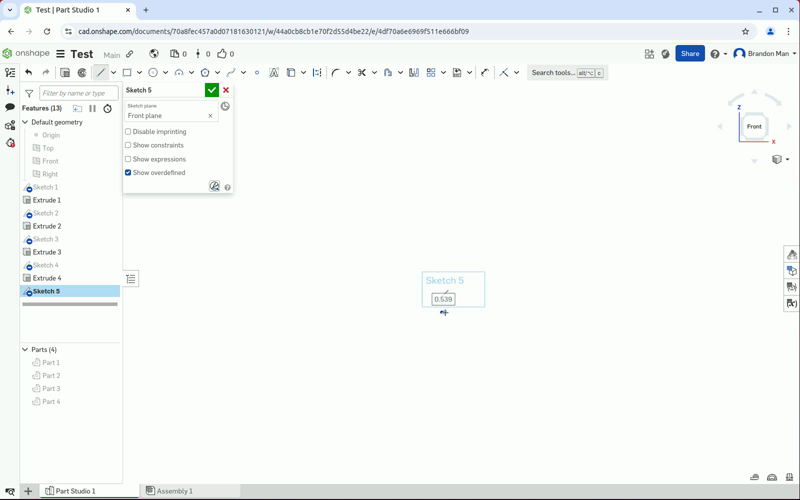
mouse_move(445, 235)
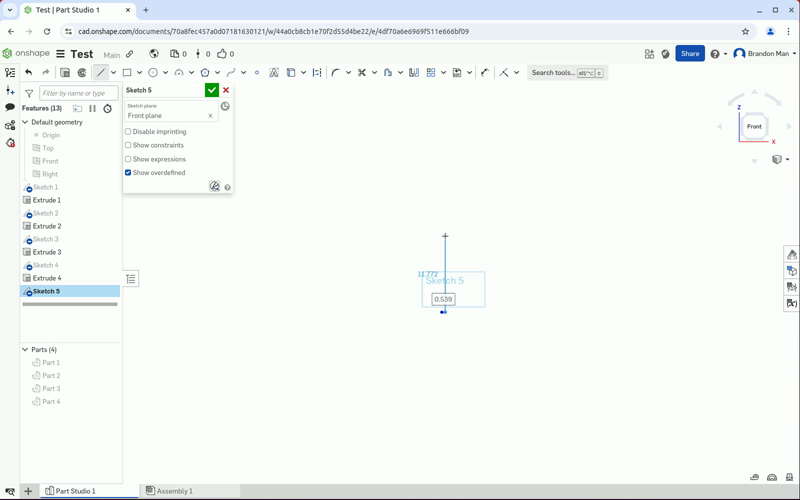
click(445, 235)
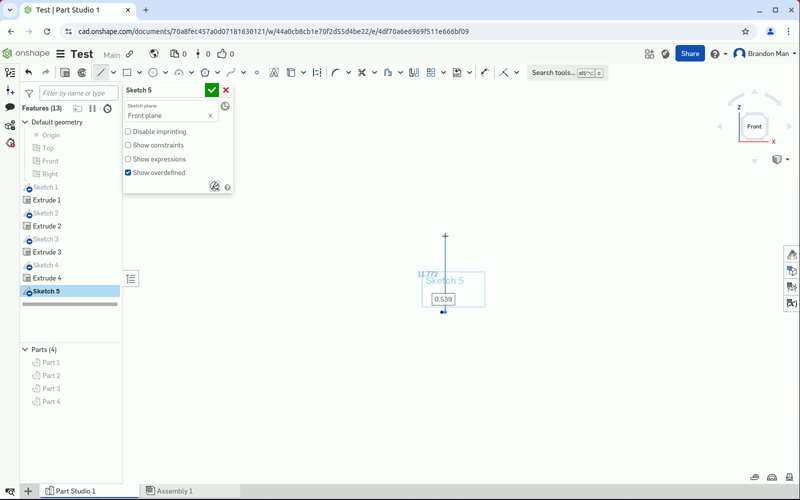
key_up(shift)
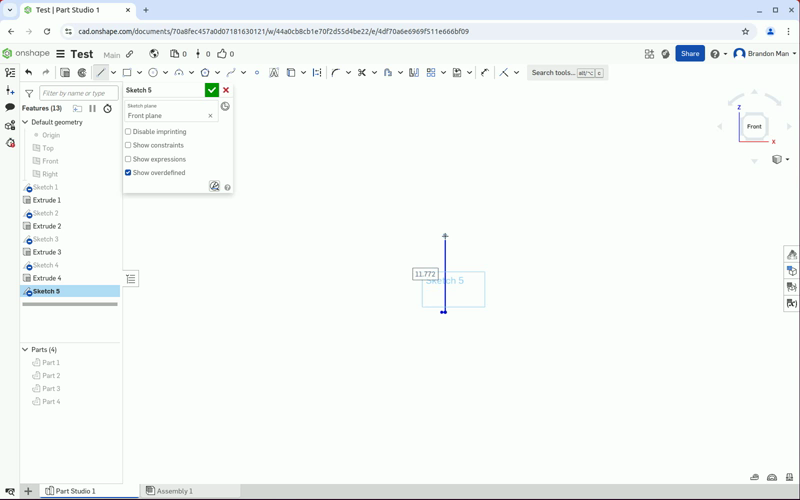
key_down(shift)
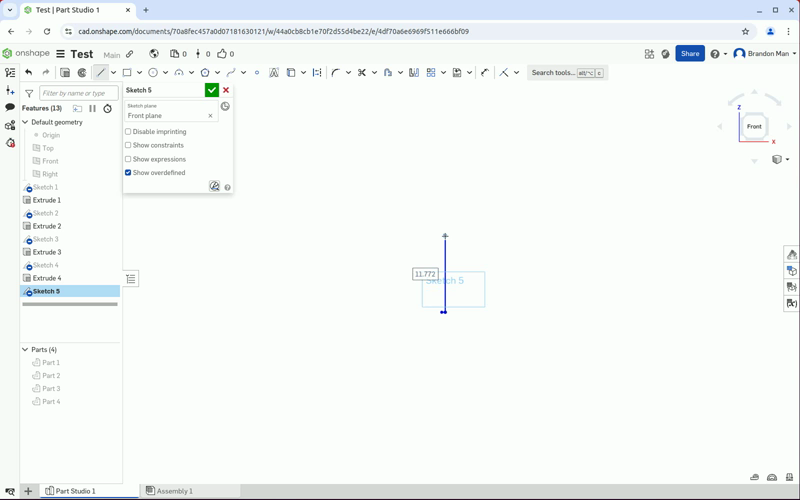
mouse_move(475, 235)
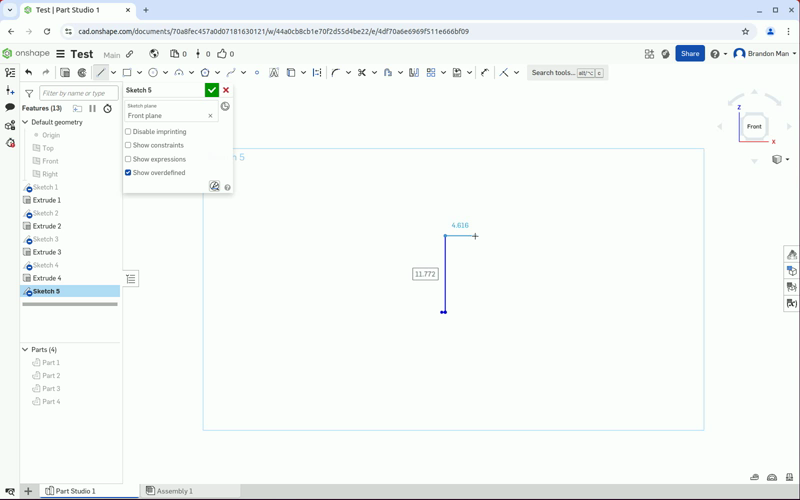
mouse_move(441, 235)
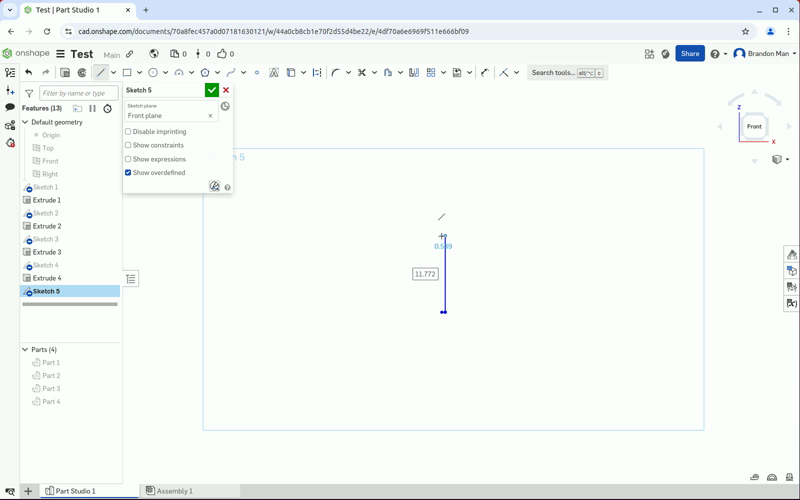
scroll(6)
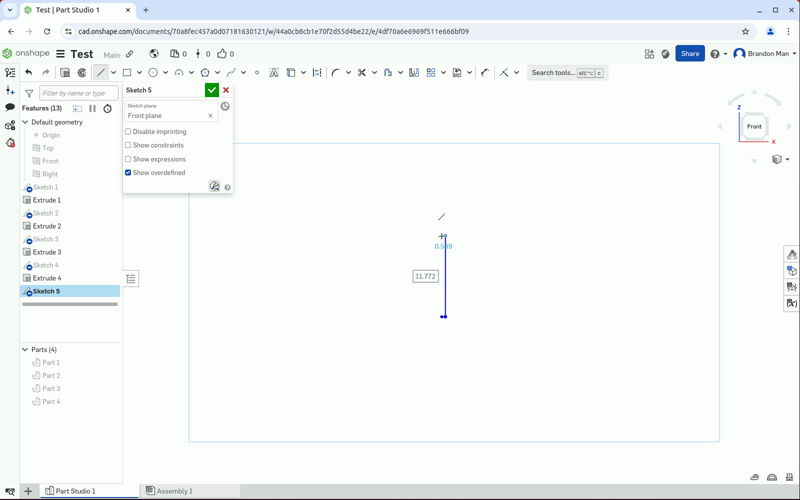
scroll(6)
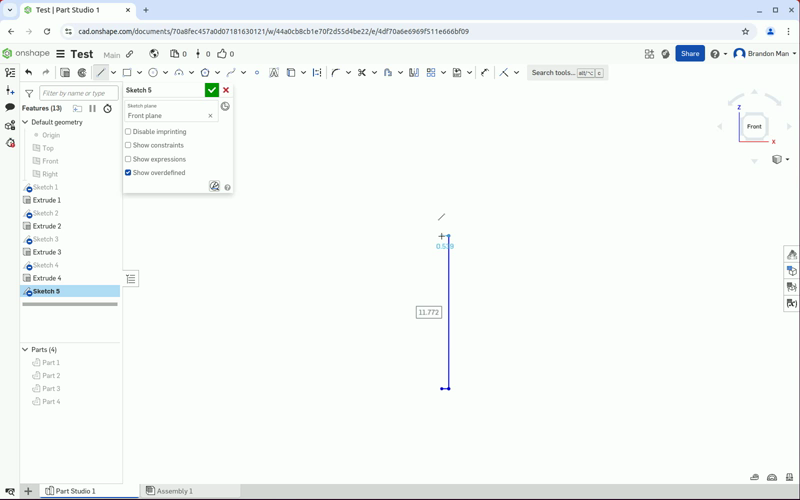
scroll(6)
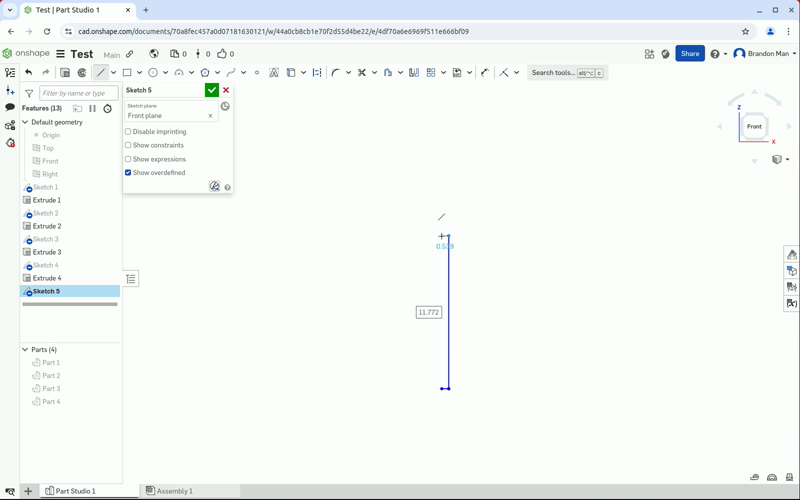
scroll(6)
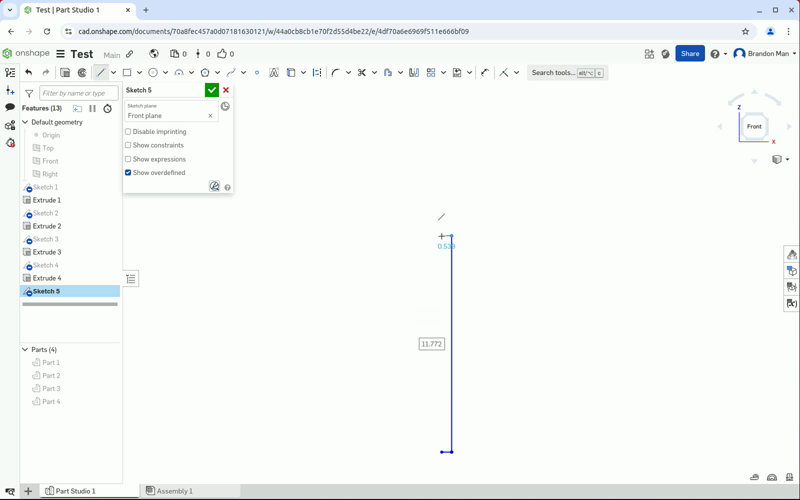
scroll(6)
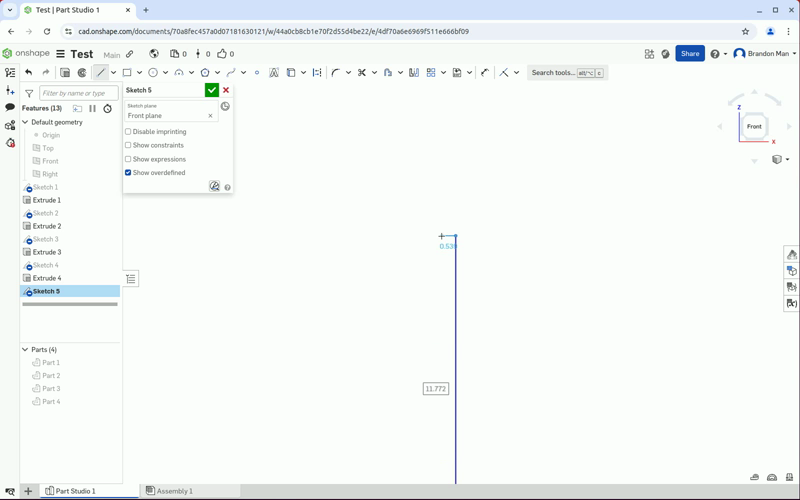
scroll(6)
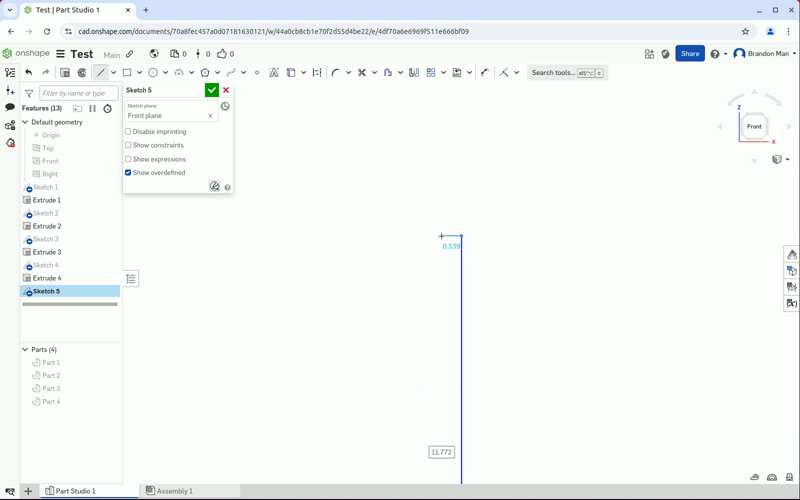
scroll(6)
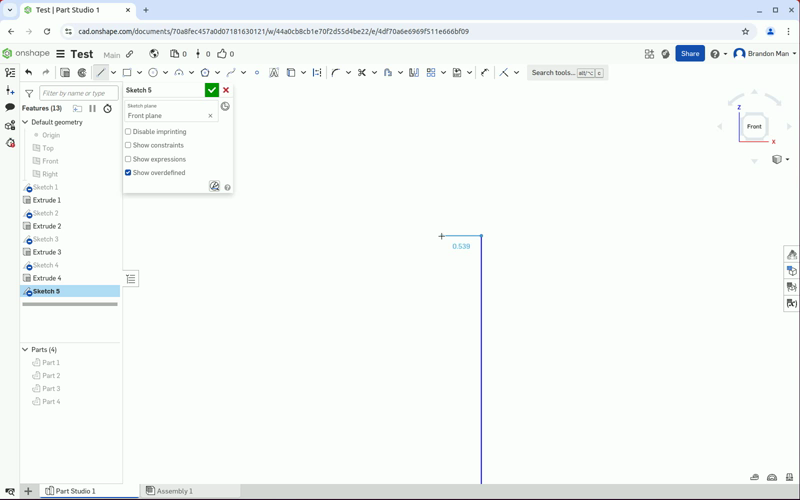
click(441, 235)
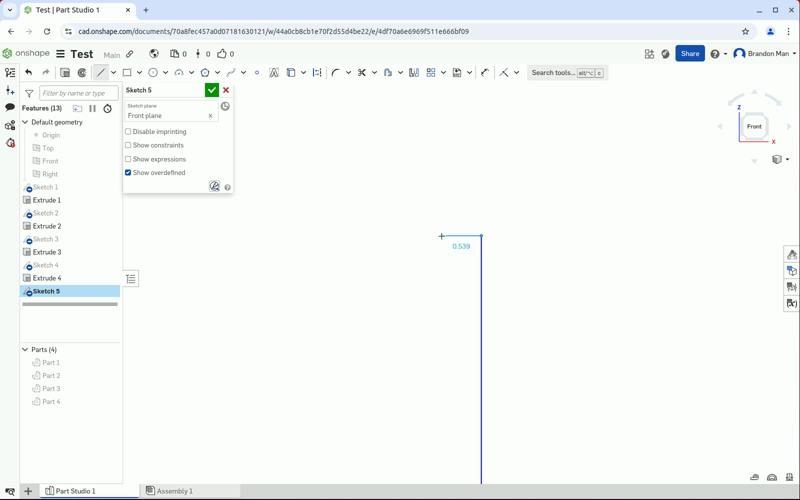
scroll(-6)
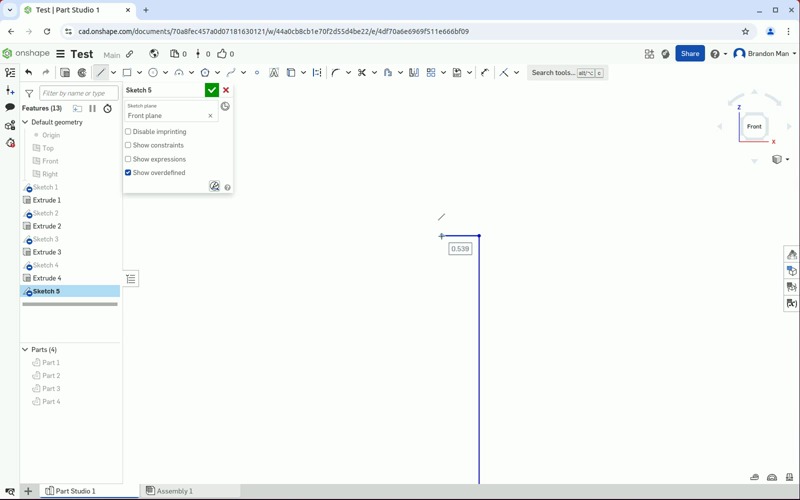
scroll(-6)
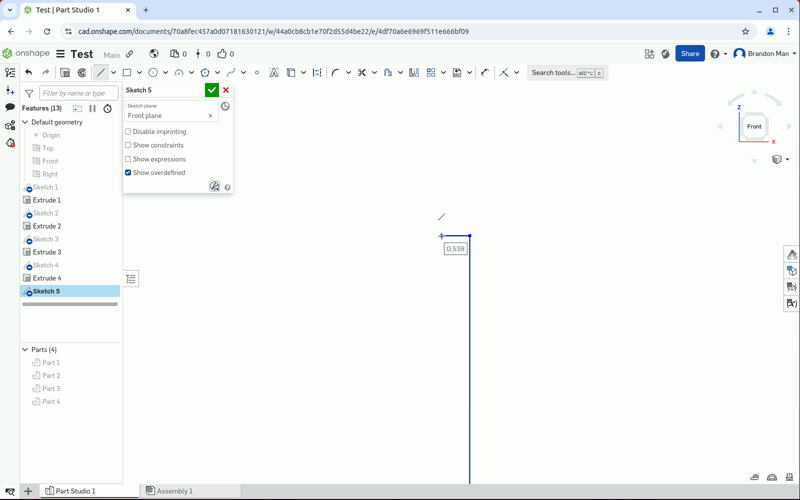
scroll(-6)
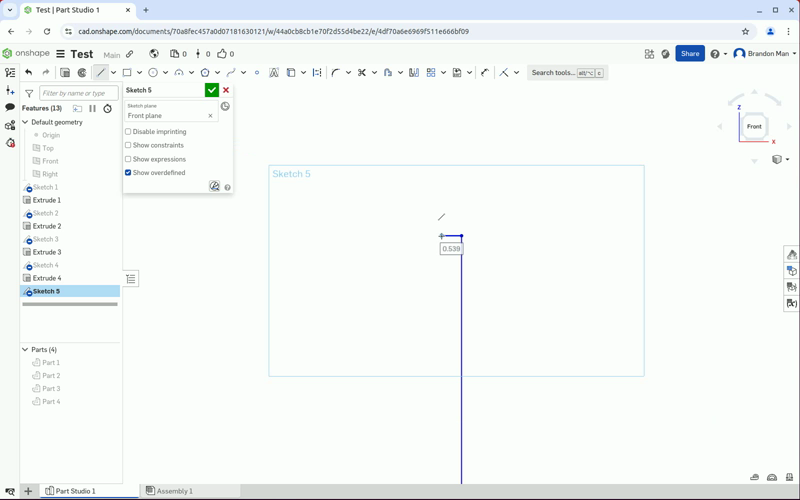
scroll(-6)
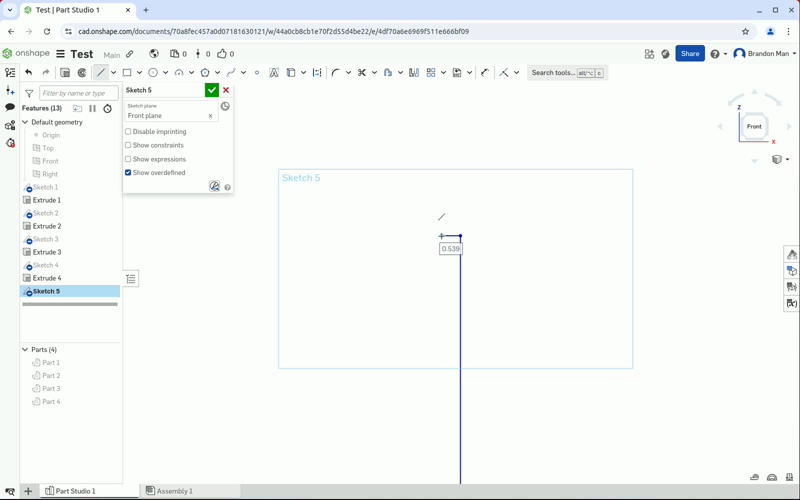
scroll(-6)
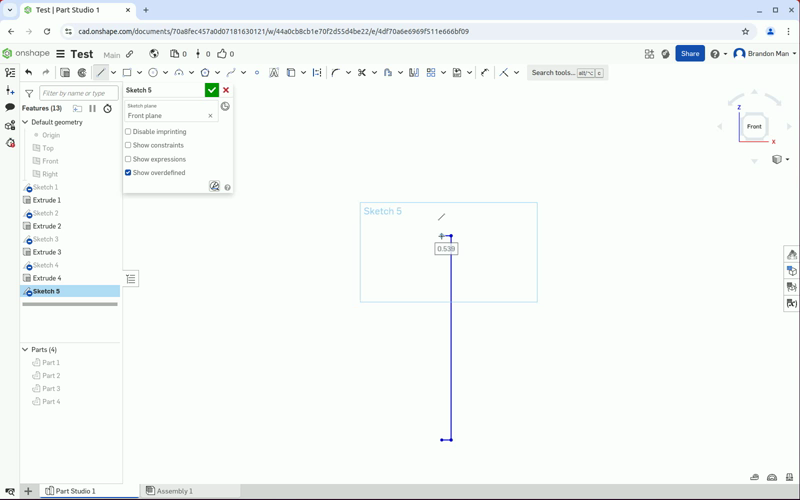
scroll(-6)
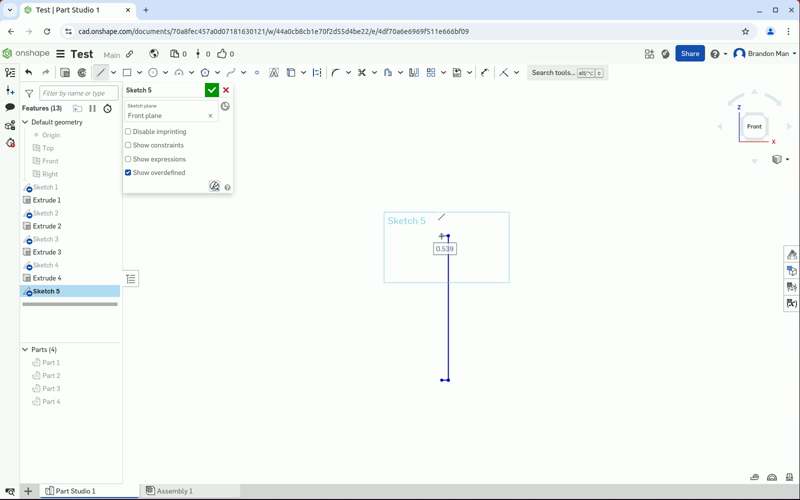
scroll(-6)
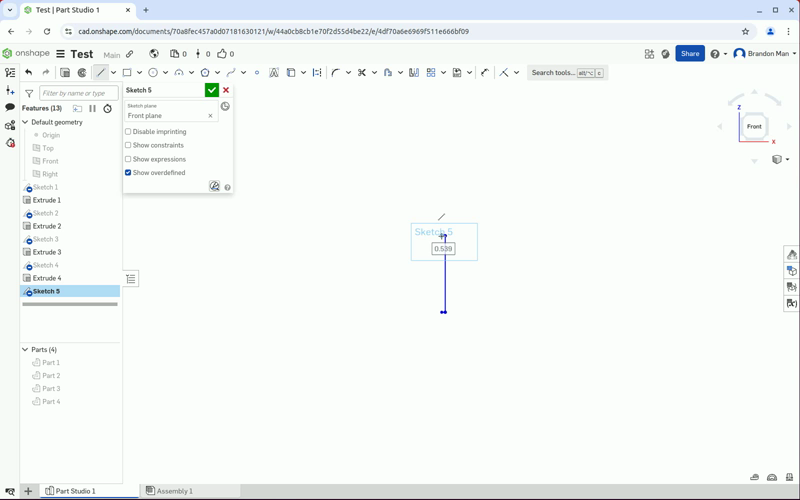
key_up(shift)
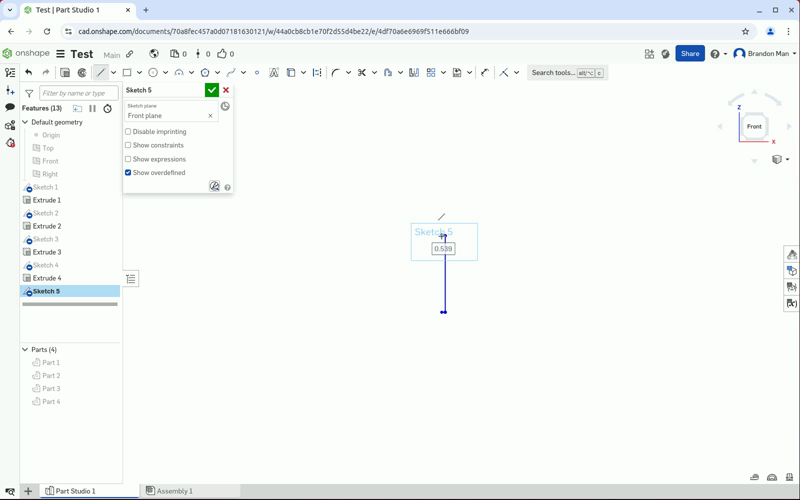
key_down(shift)
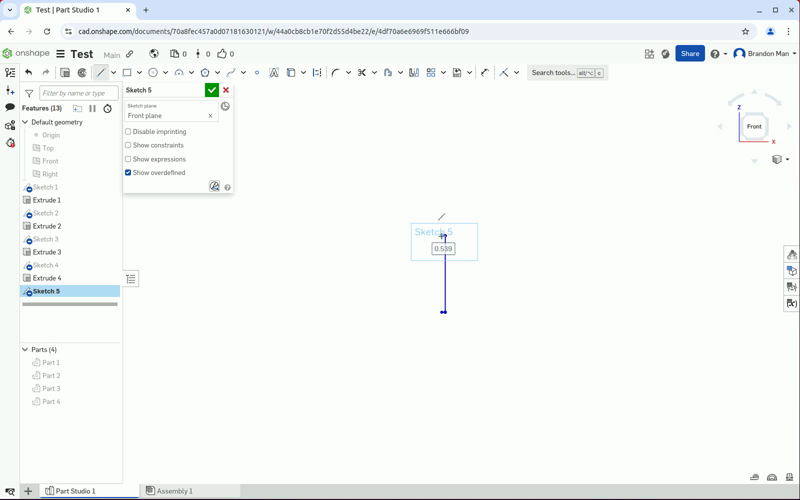
mouse_move(441, 312)
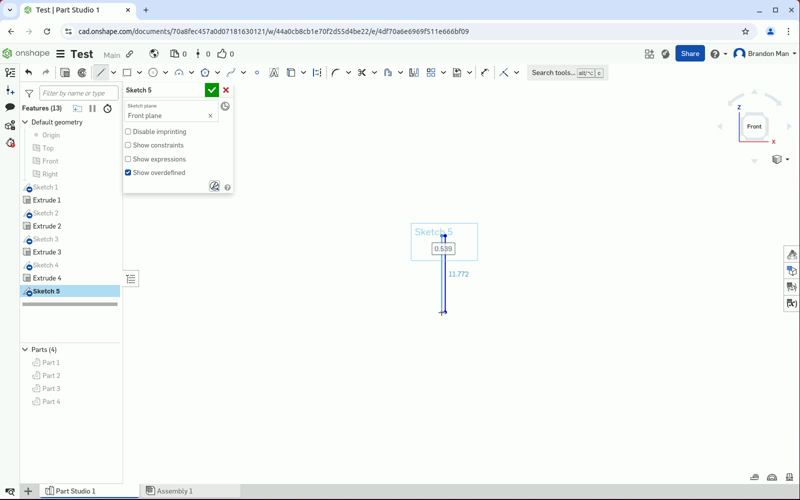
scroll(6)
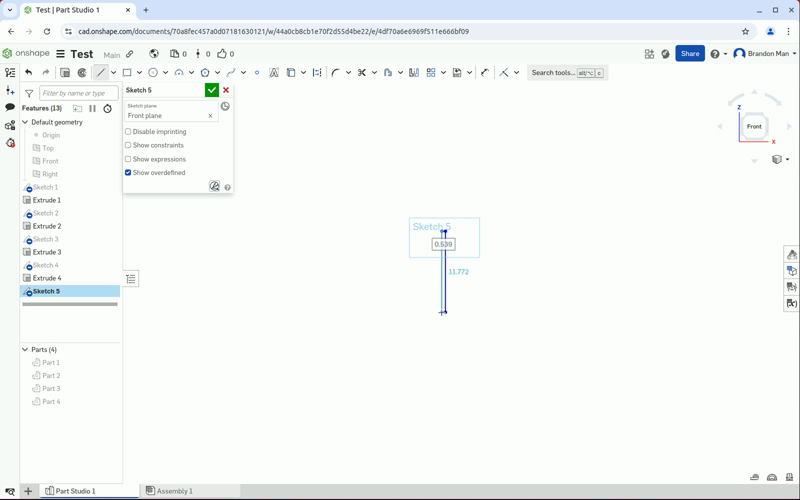
scroll(6)
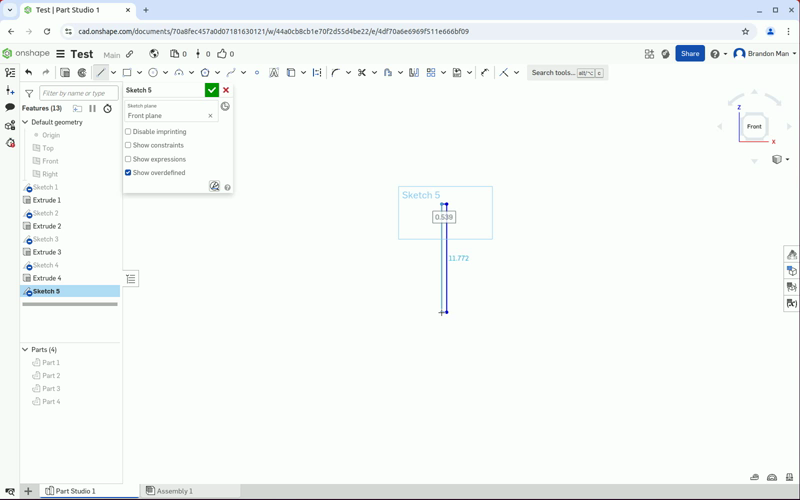
scroll(6)
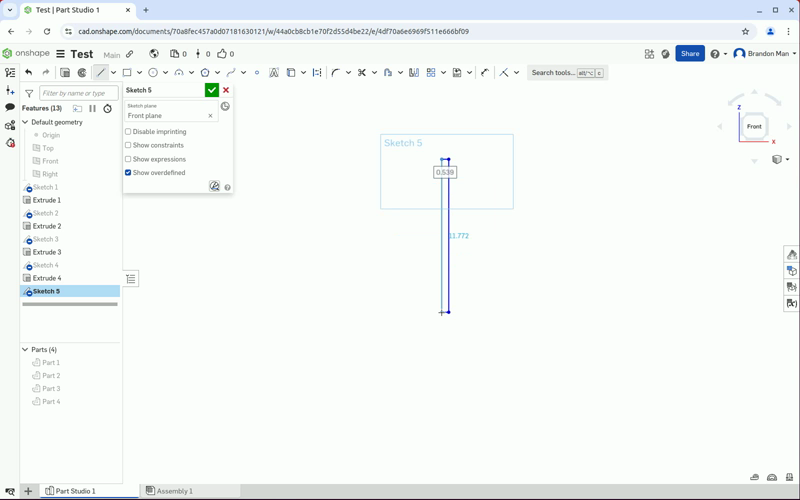
scroll(6)
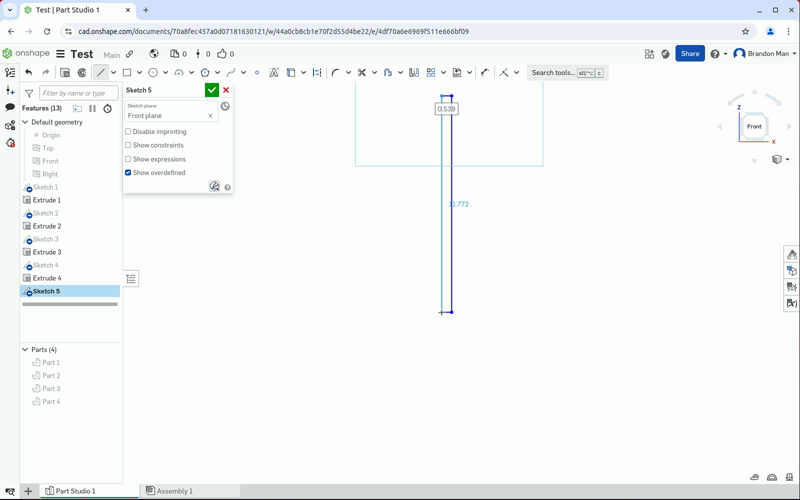
scroll(6)
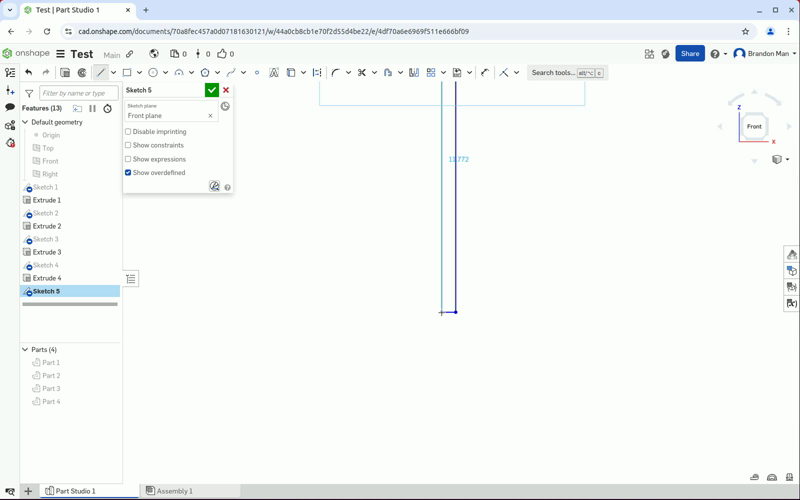
scroll(6)
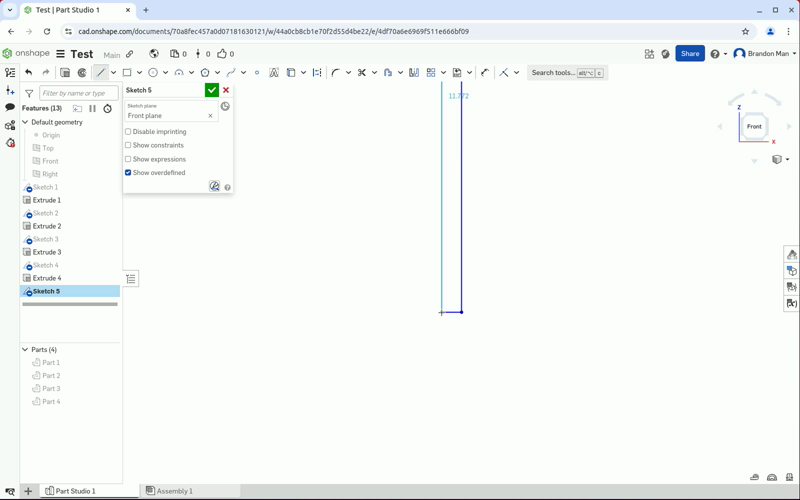
scroll(6)
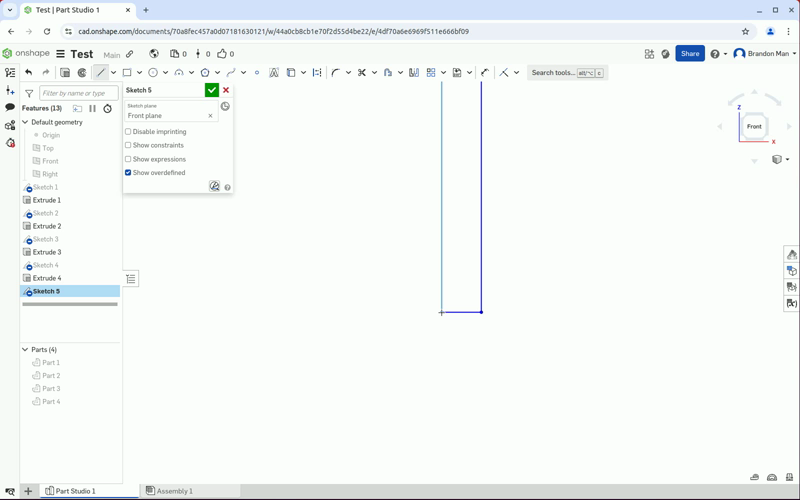
key_up(shift)
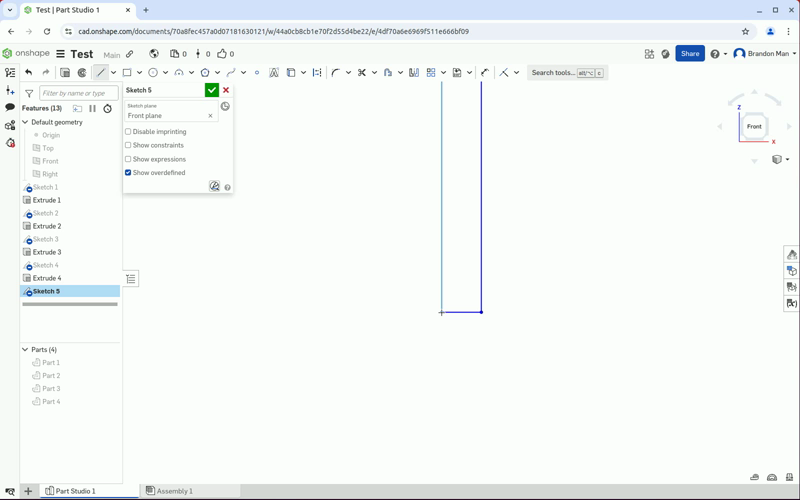
click(441, 312)
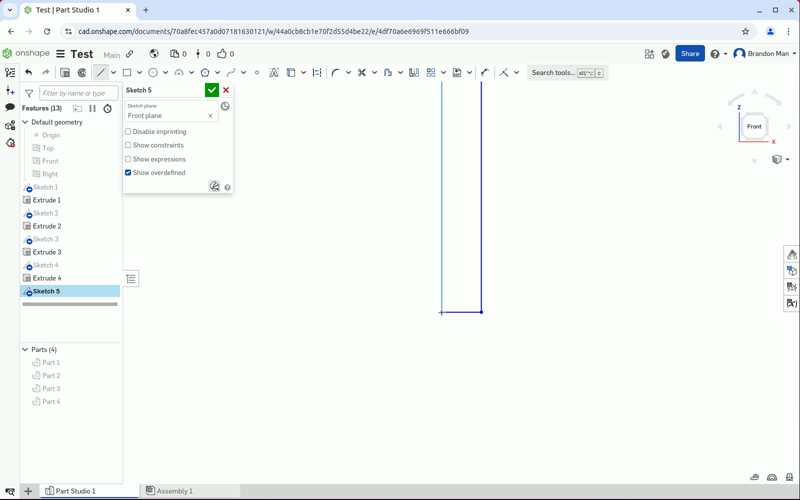
scroll(-6)
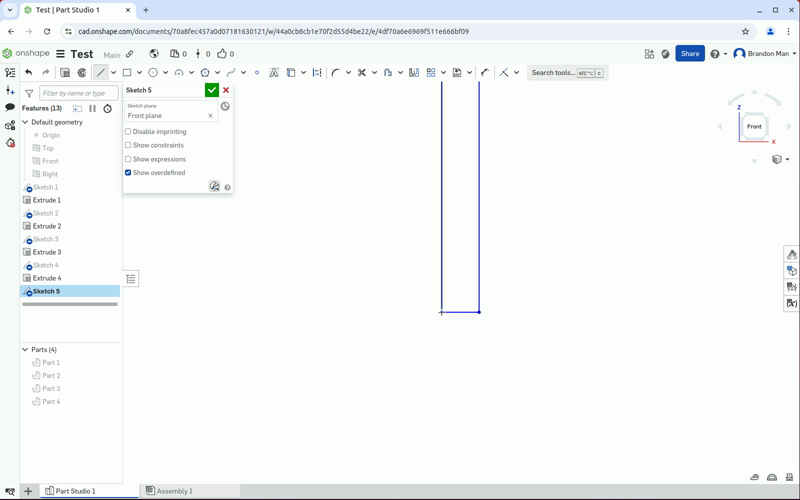
scroll(-6)
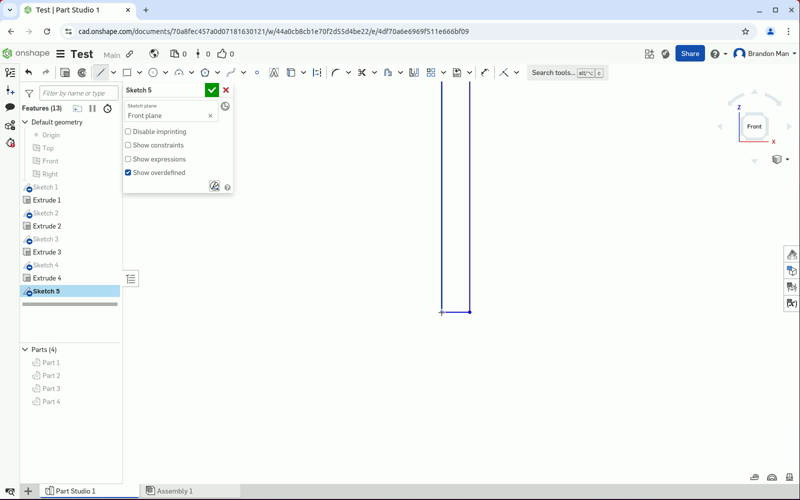
scroll(-6)
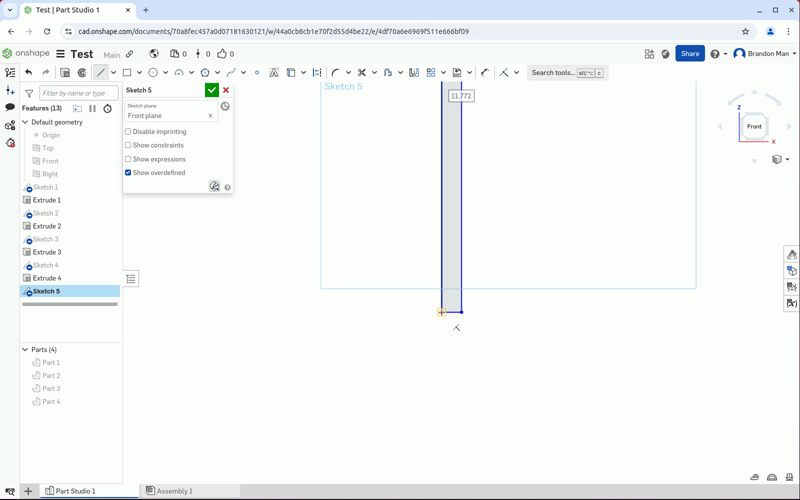
scroll(-6)
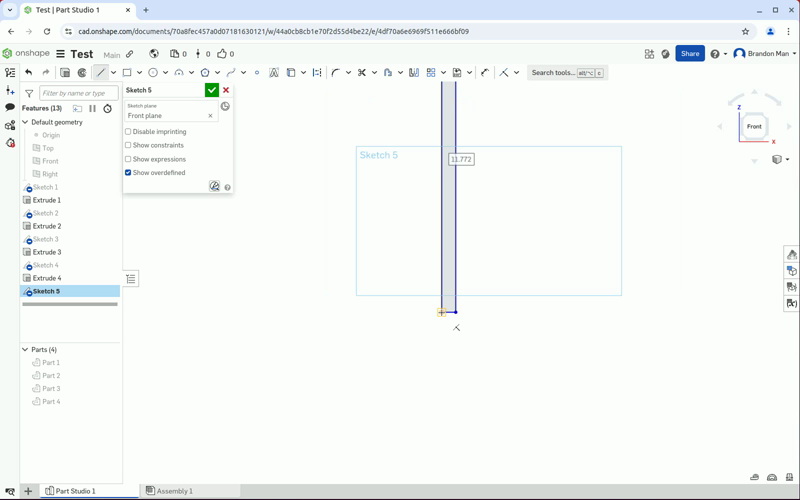
scroll(-6)
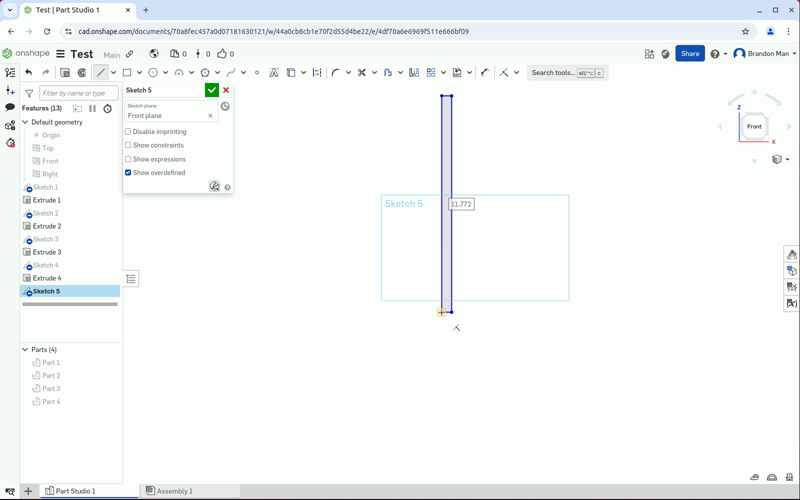
scroll(-6)
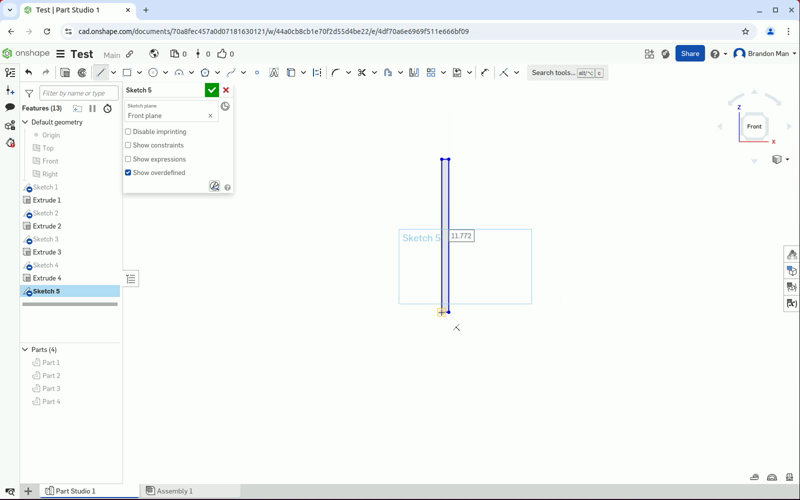
scroll(-6)
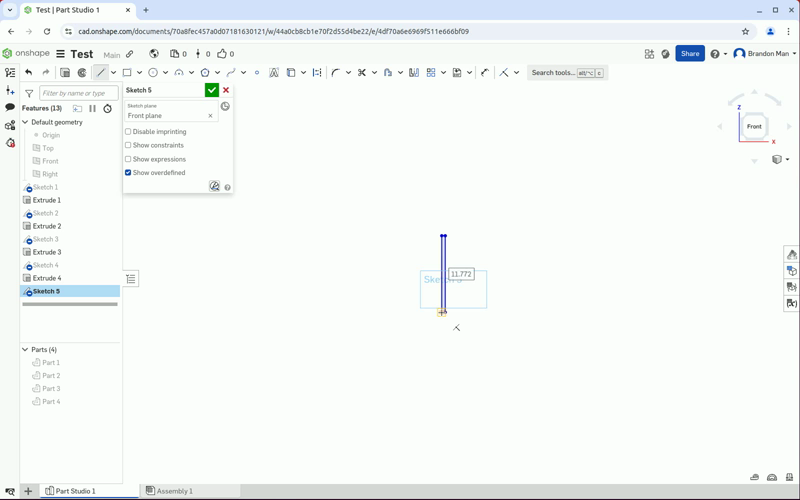
key(esc)
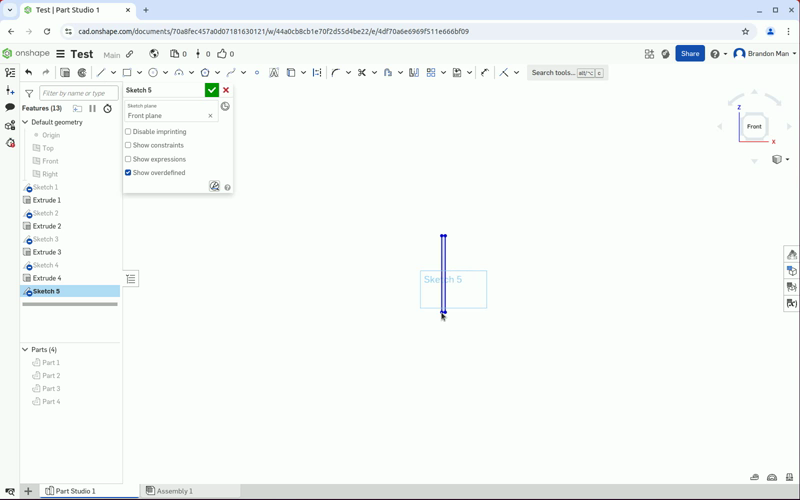
mouse_move(442, 250)
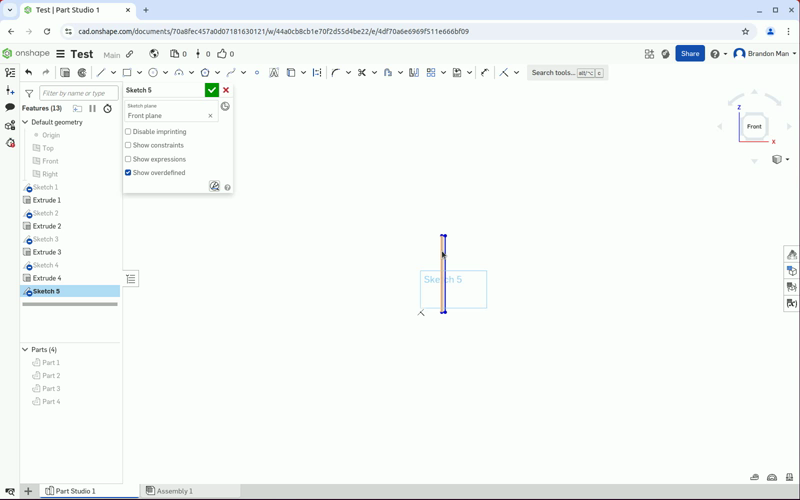
scroll(6)
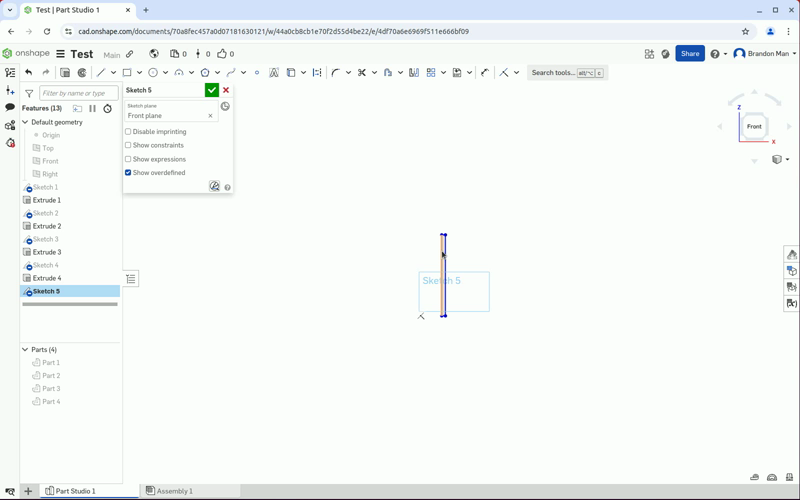
scroll(6)
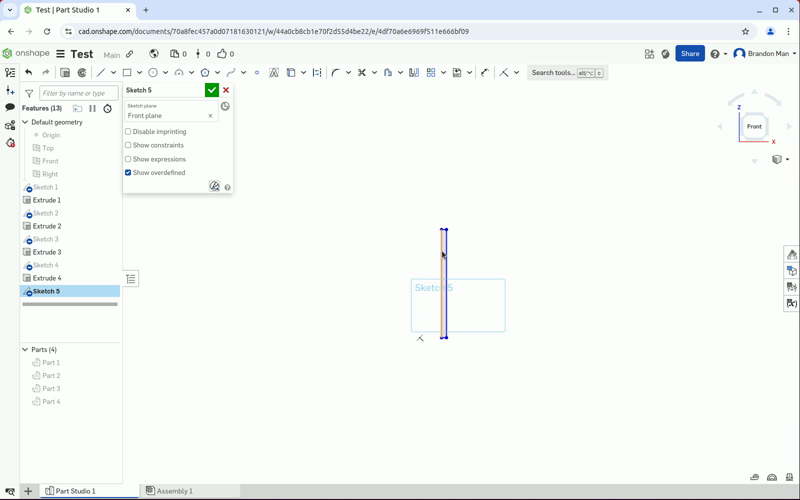
scroll(6)
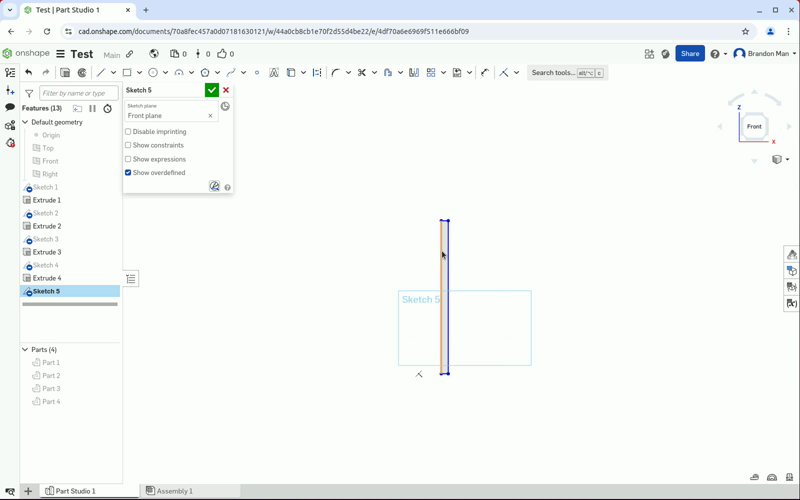
scroll(6)
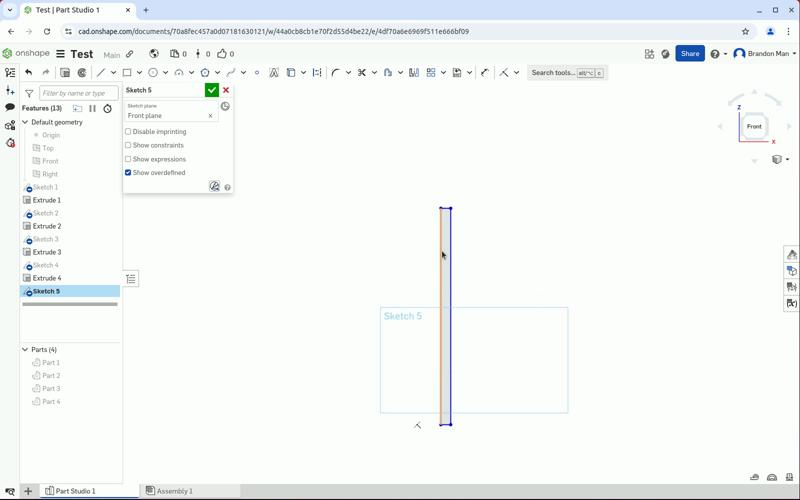
scroll(6)
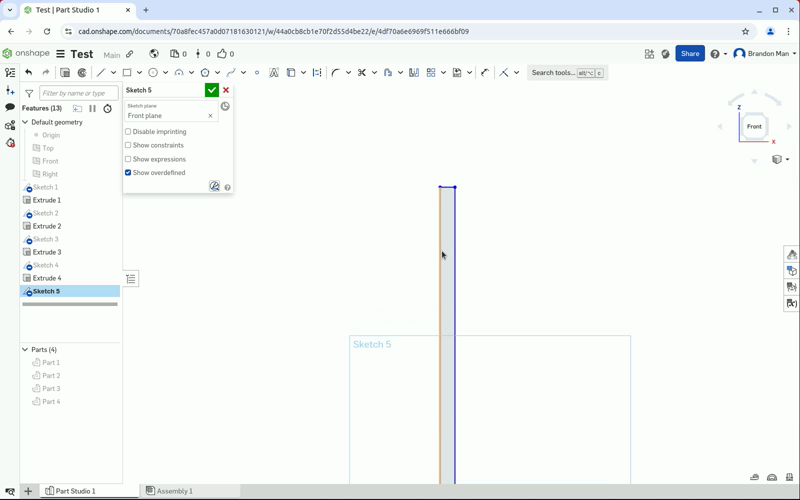
scroll(6)
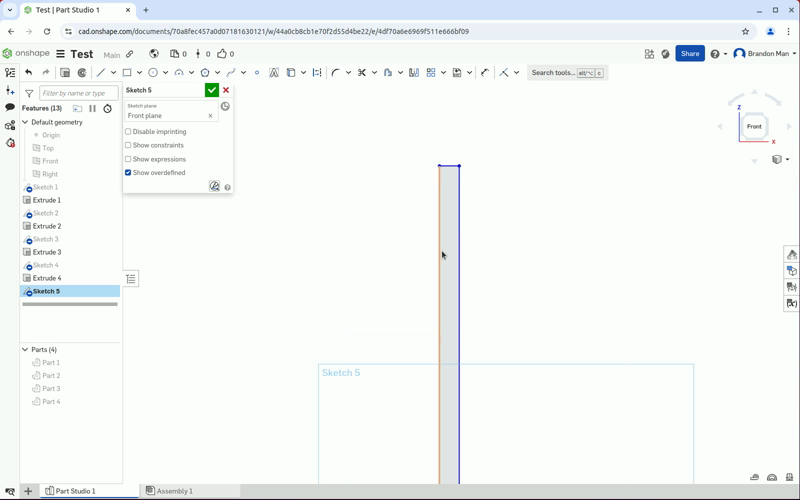
scroll(6)
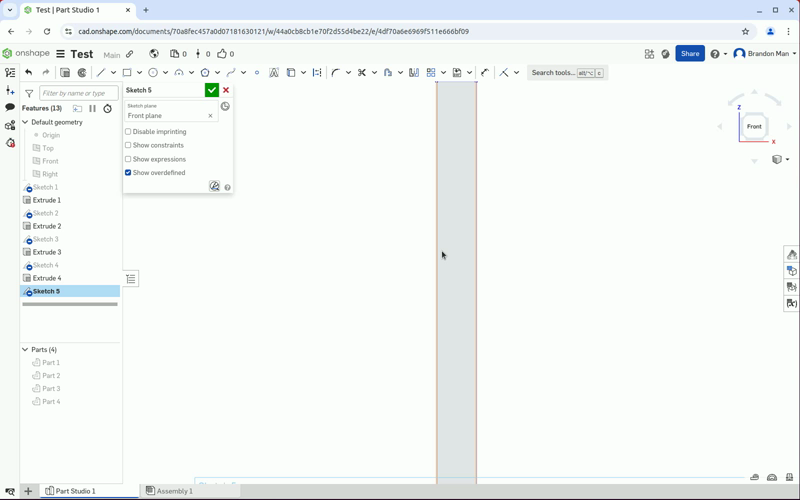
click(442, 250)
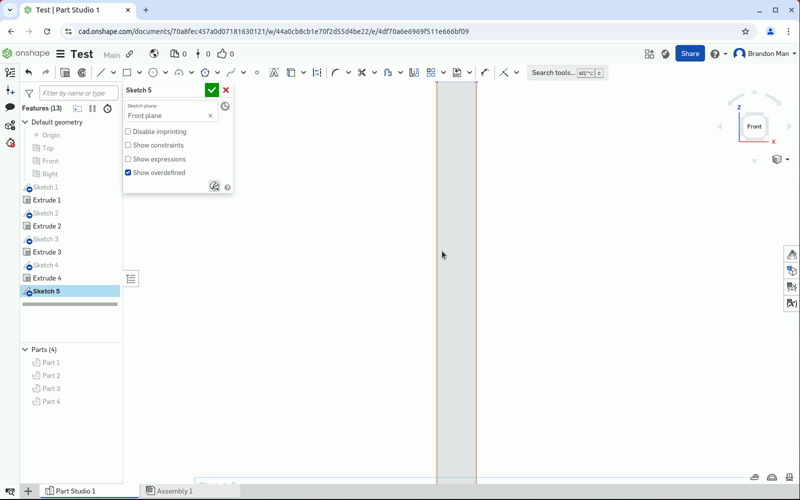
scroll(-6)
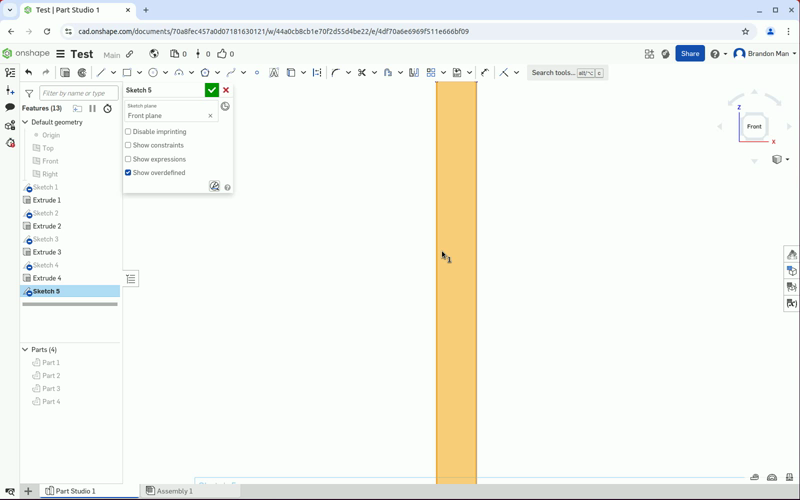
scroll(-6)
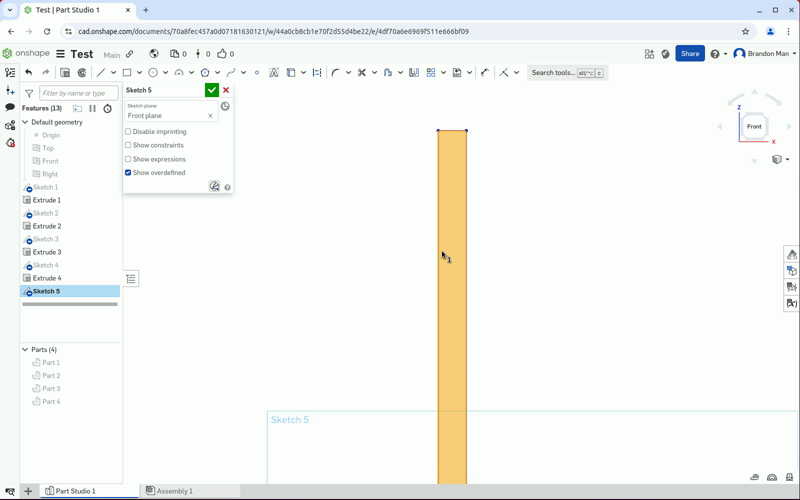
scroll(-6)
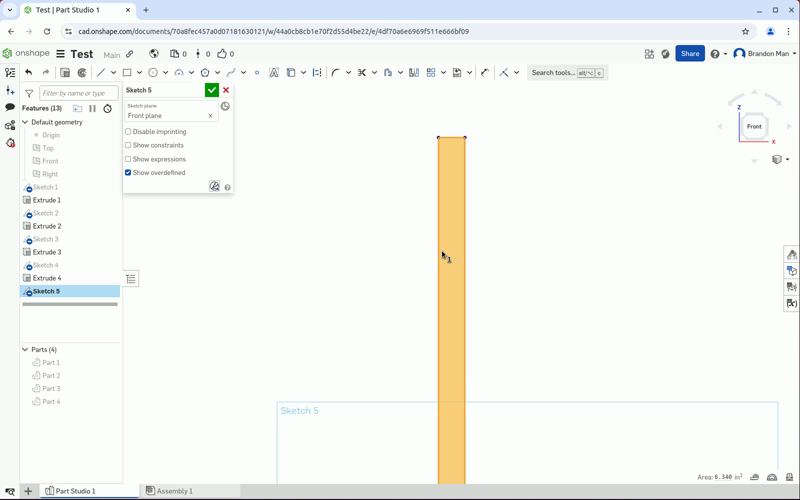
scroll(-6)
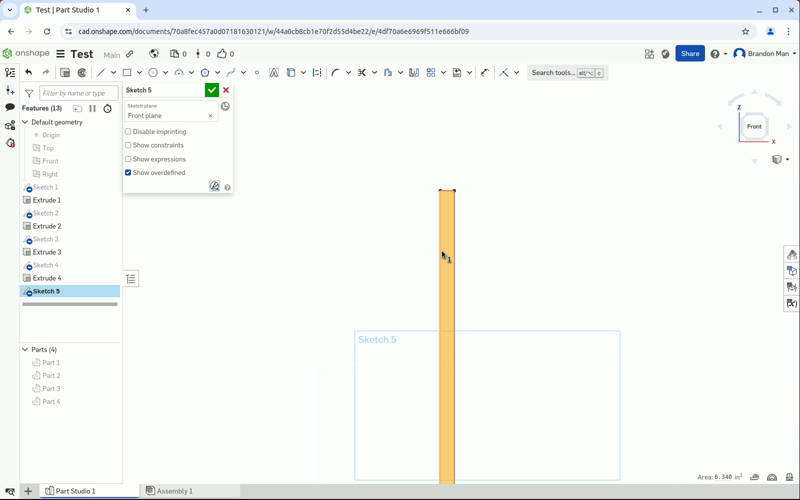
scroll(-6)
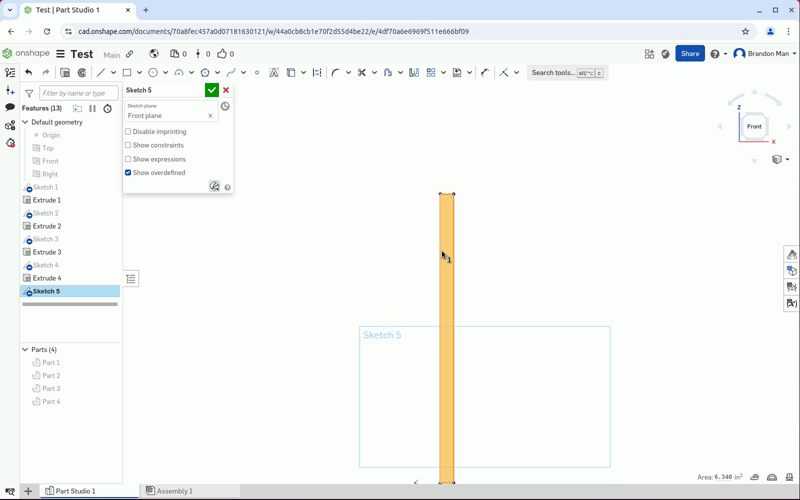
scroll(-6)
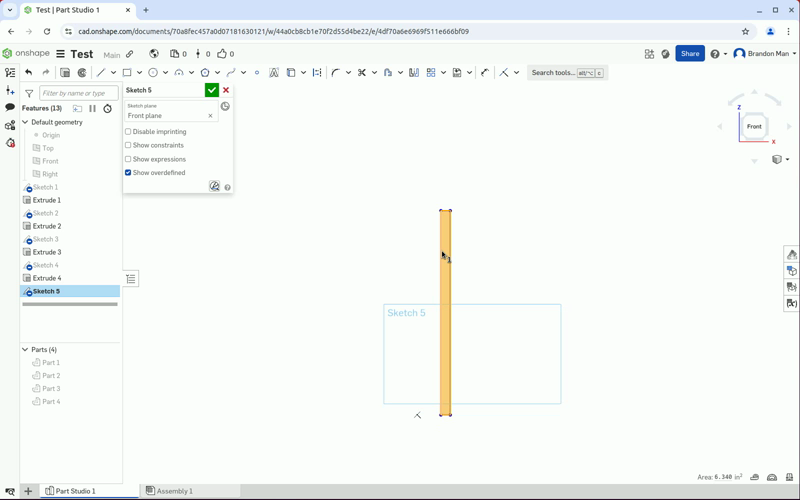
scroll(-6)
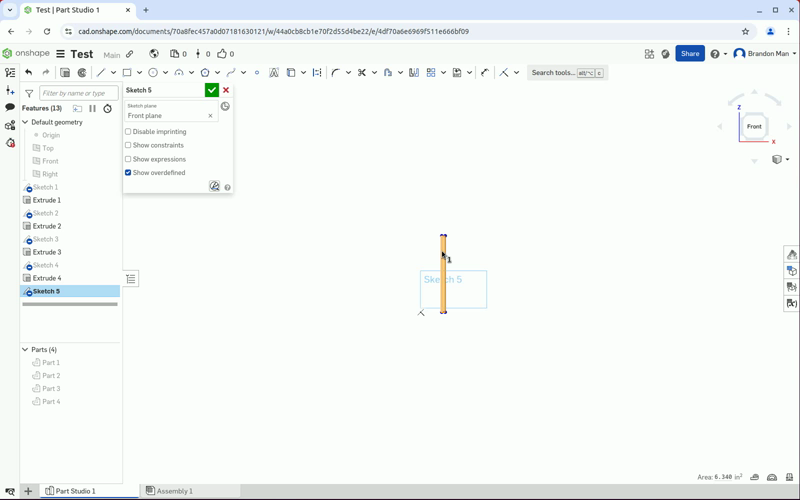
mouse_move(73, 352)
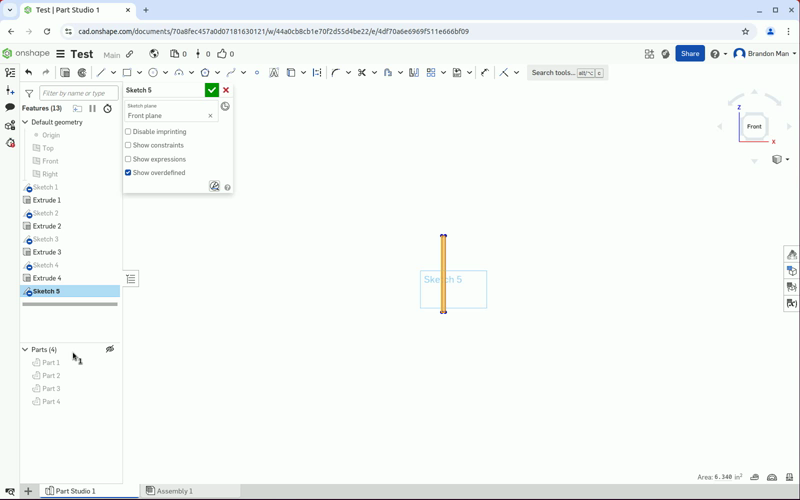
key(shift+y)
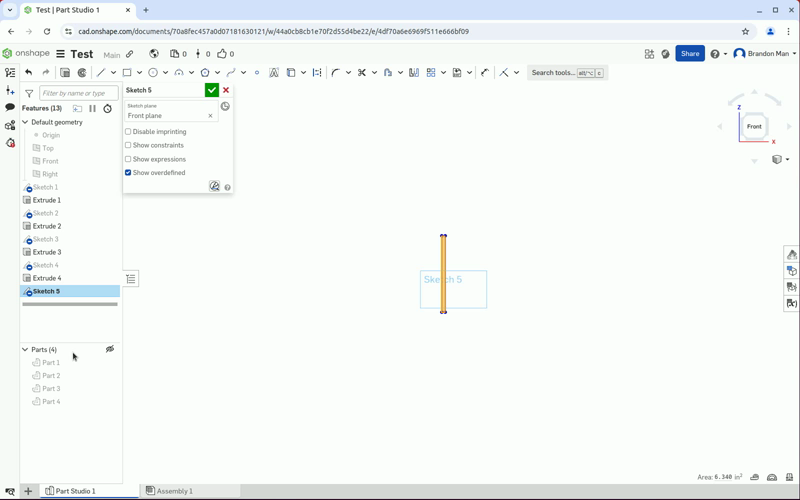
key(shift+e)
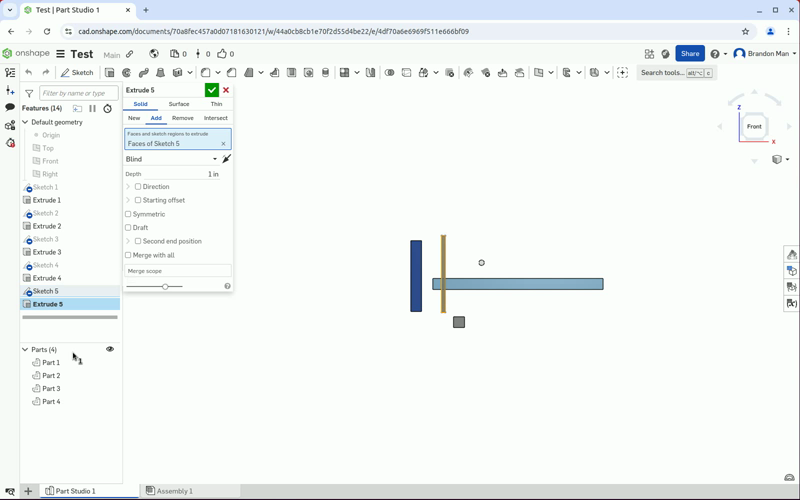
mouse_move(143, 106)
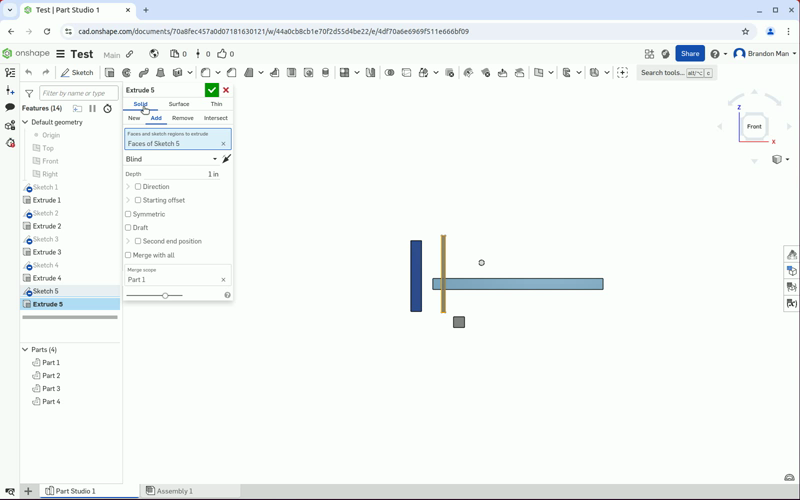
click(143, 106)
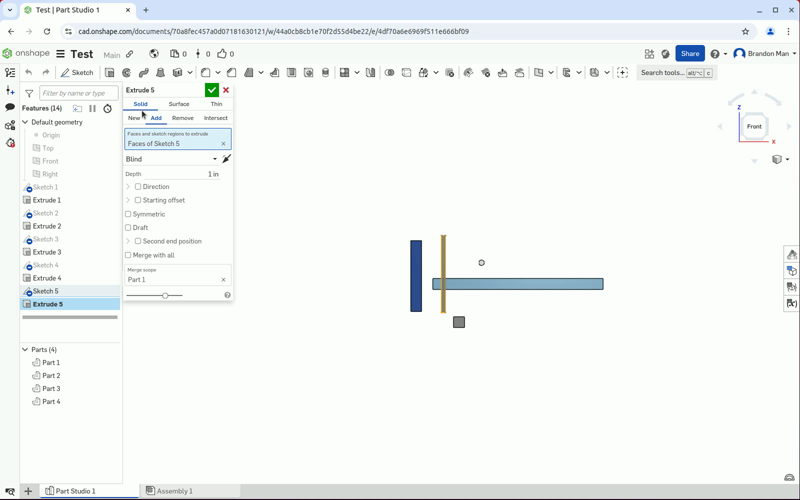
mouse_move(137, 120)
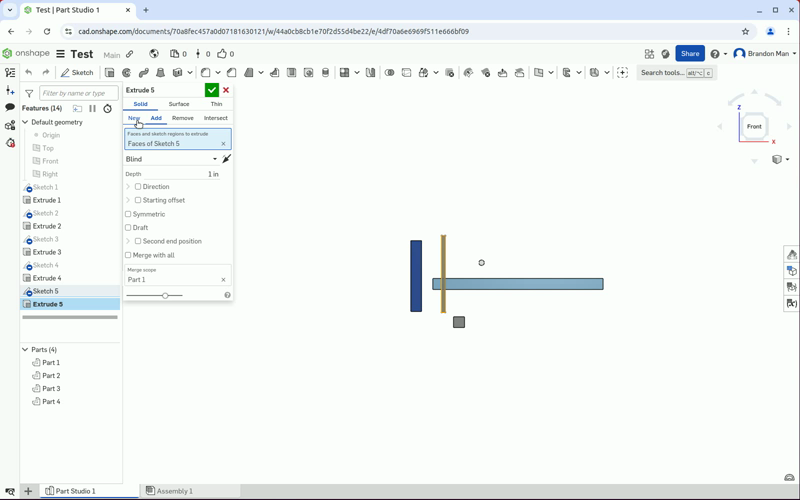
click(137, 120)
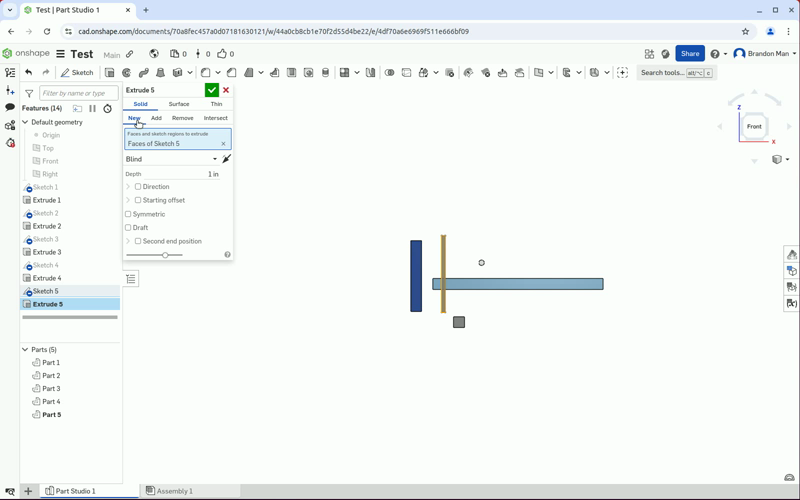
key(tab, 4)
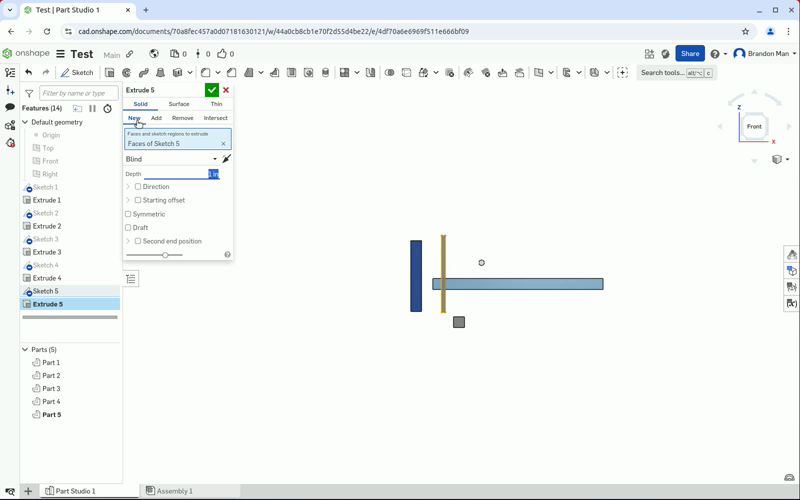
text(2.648)
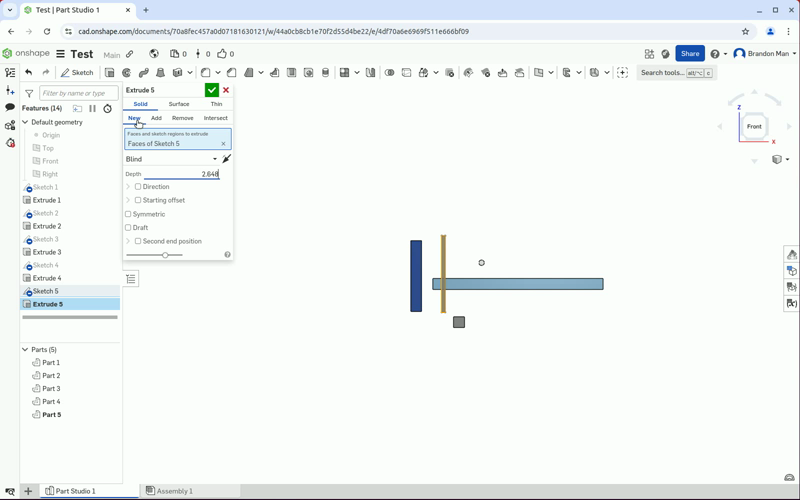
key(enter)
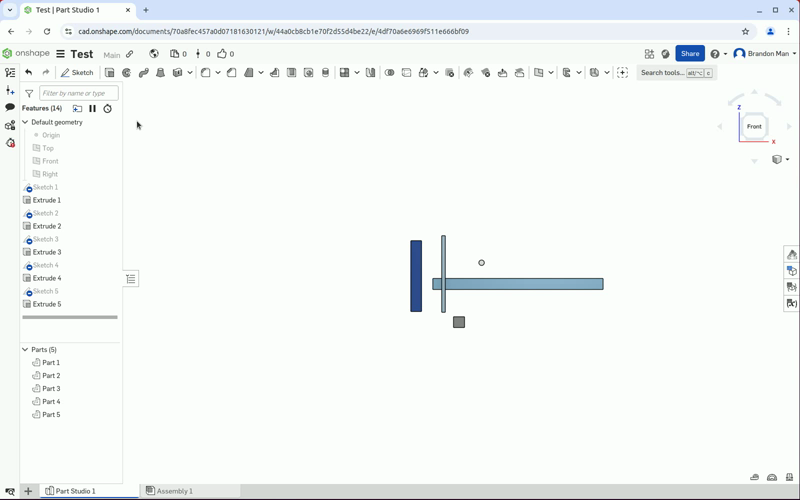
key(shift+h)
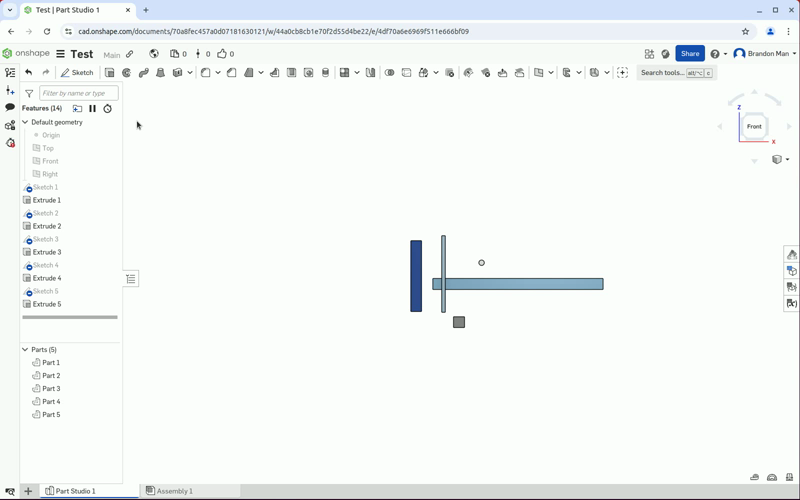
key(shift+h)
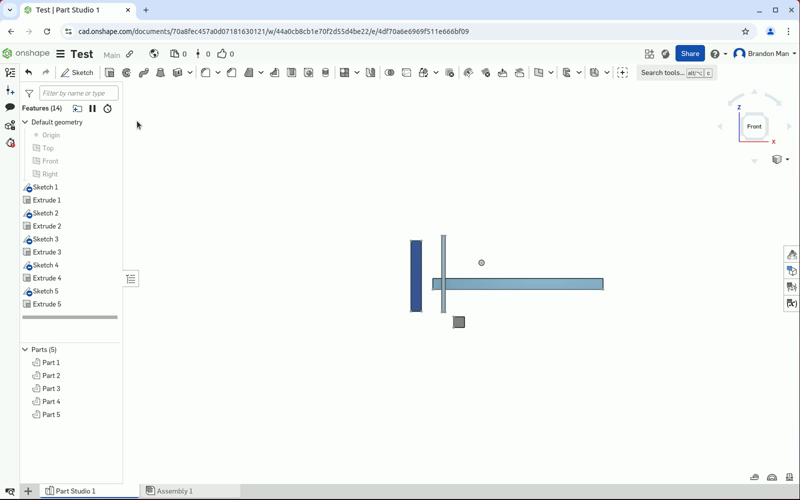
key(shift+7)
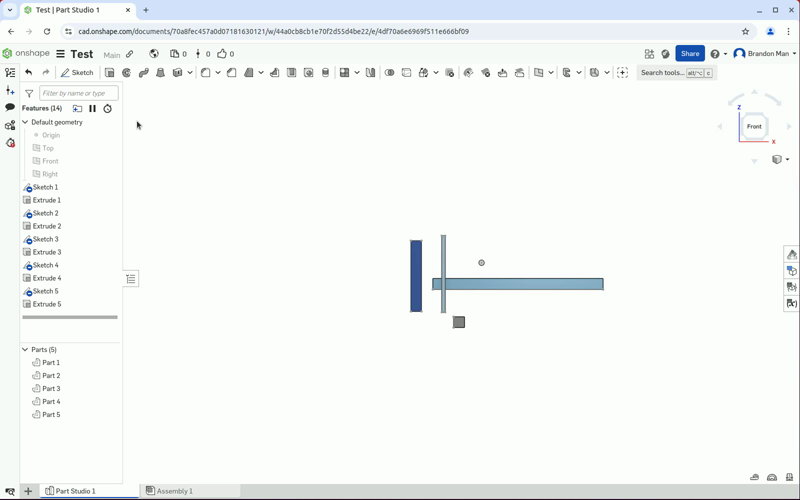
key(left, 2)
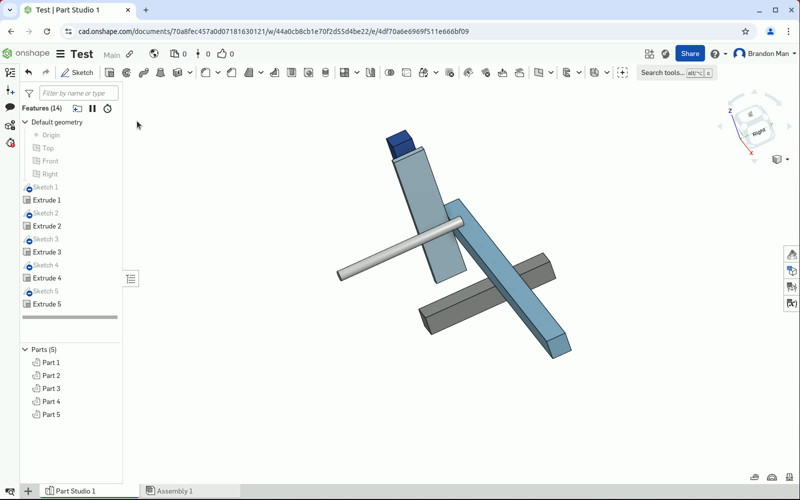
key(down, 2)
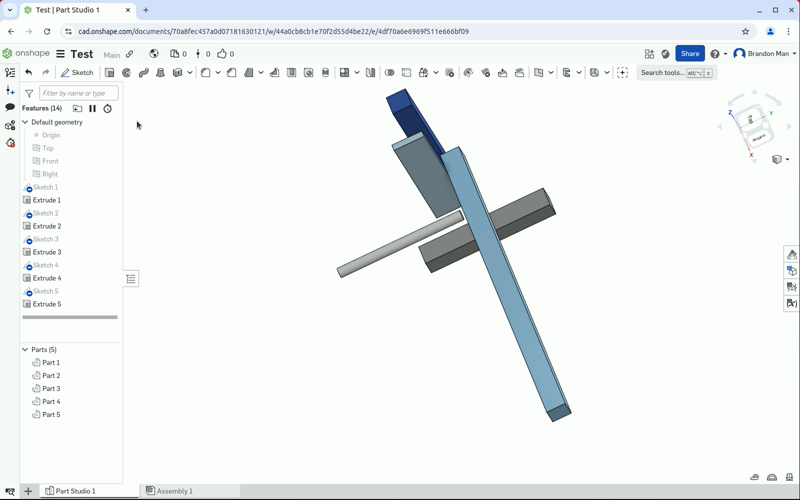
key(up, 2)
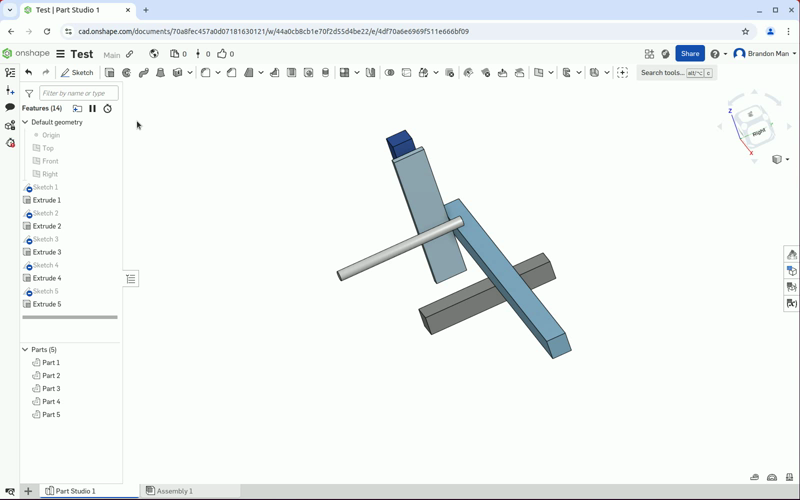
key(right, 2)
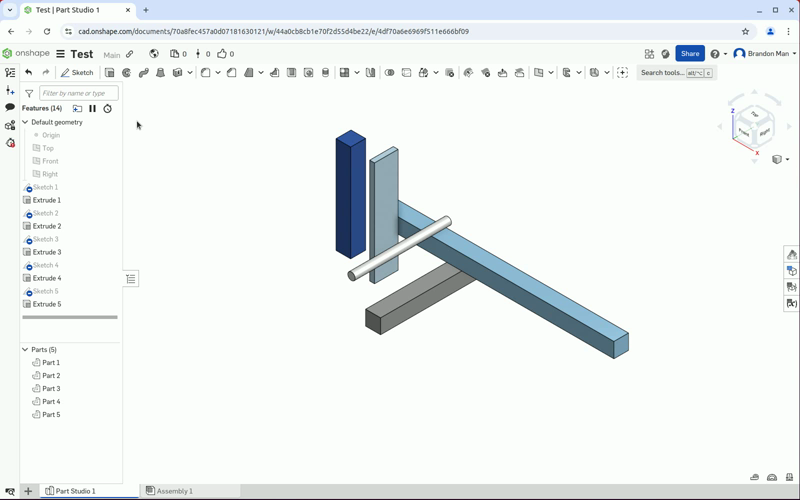
mouse_move(73, 189)
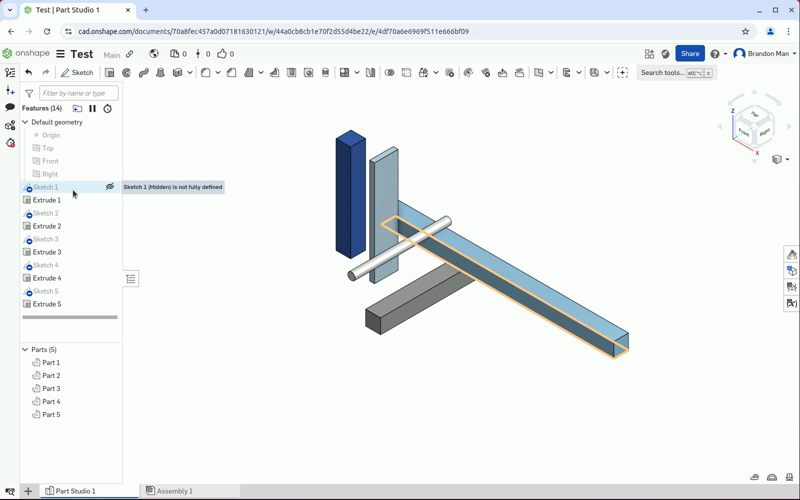
click(73, 189)